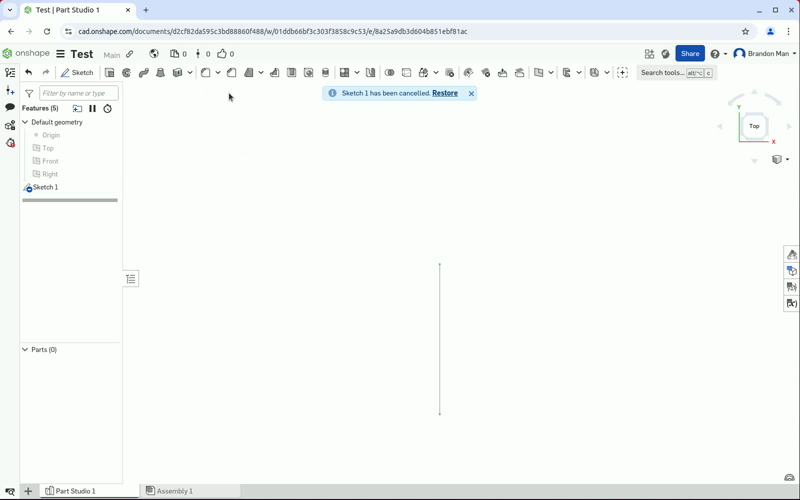
key(shift+h)
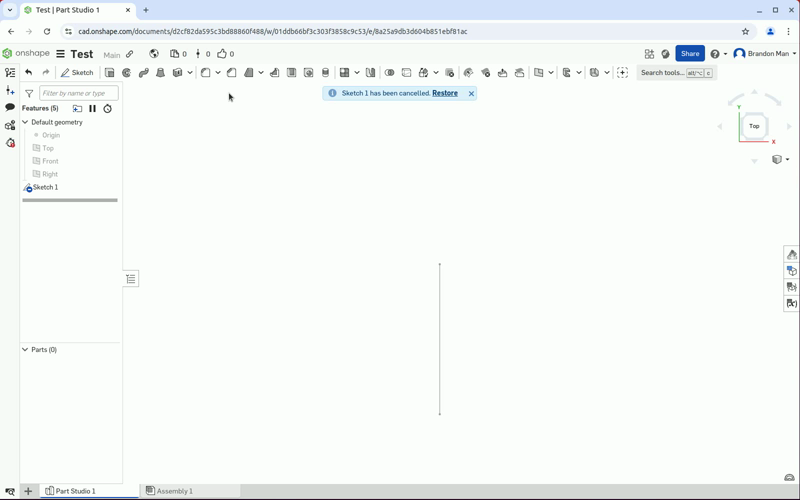
key(shift+s)
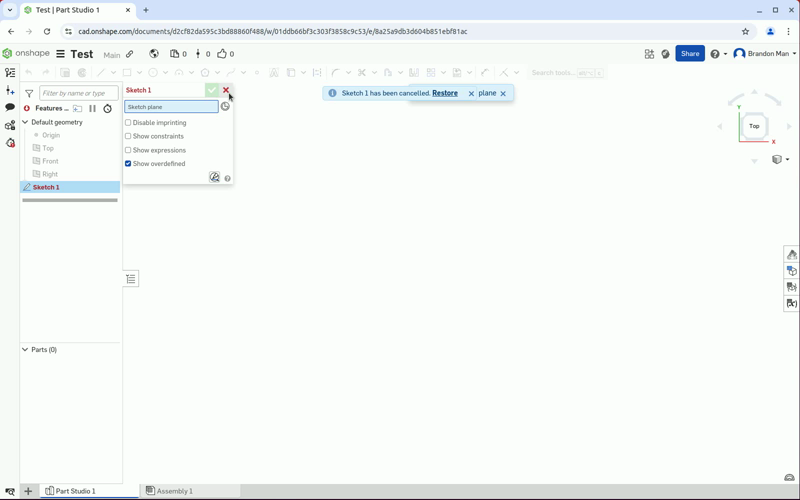
mouse_move(73, 150)
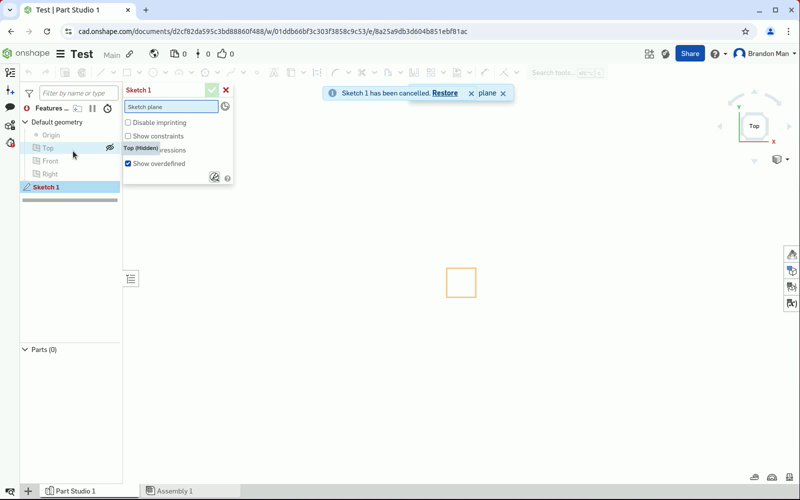
click(73, 150)
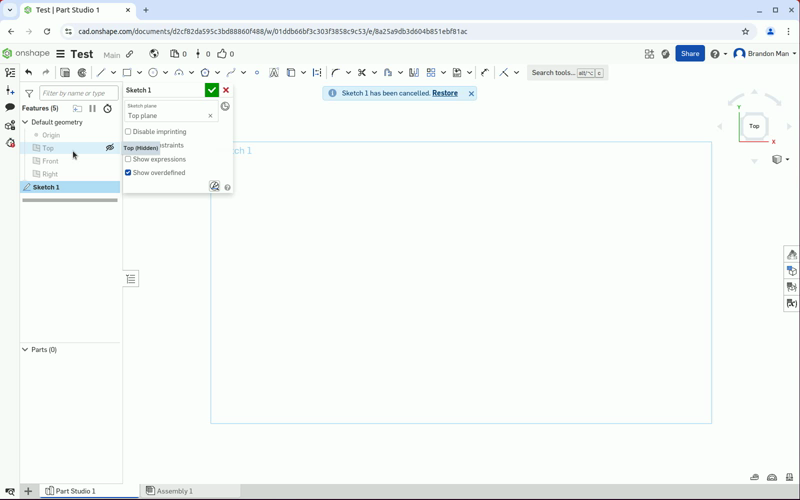
mouse_move(73, 352)
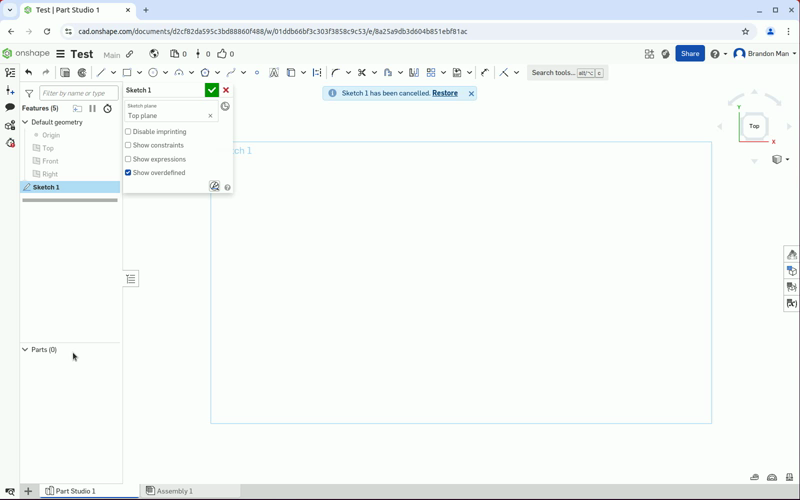
key(y)
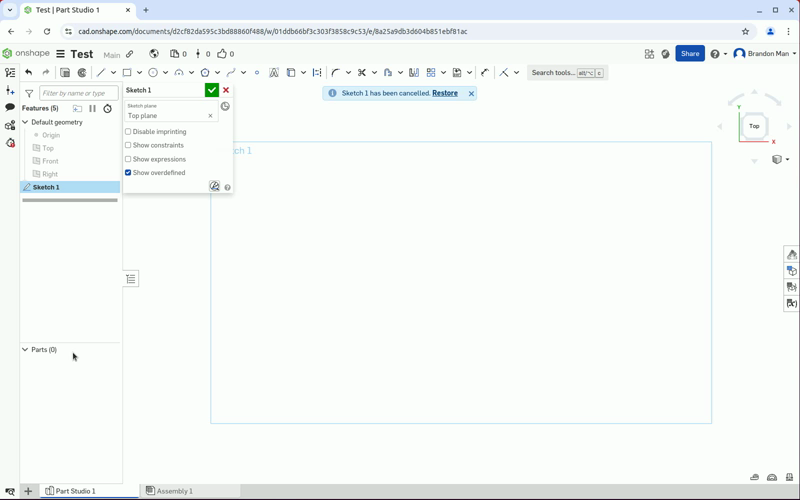
key(l)
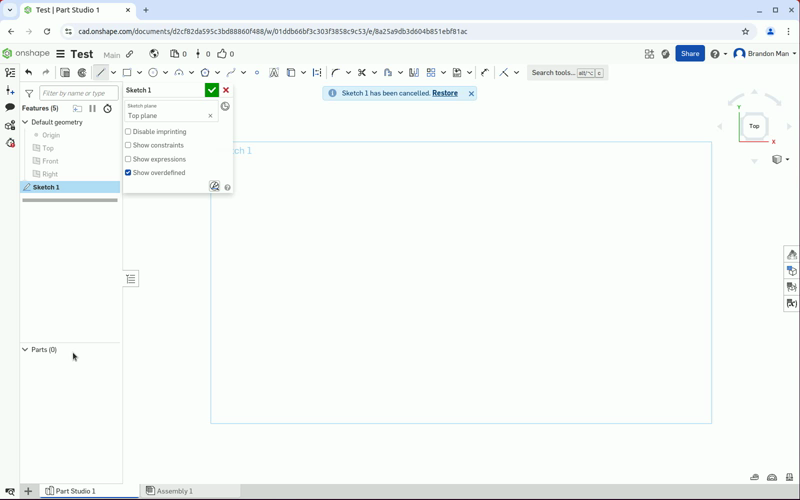
key_down(shift)
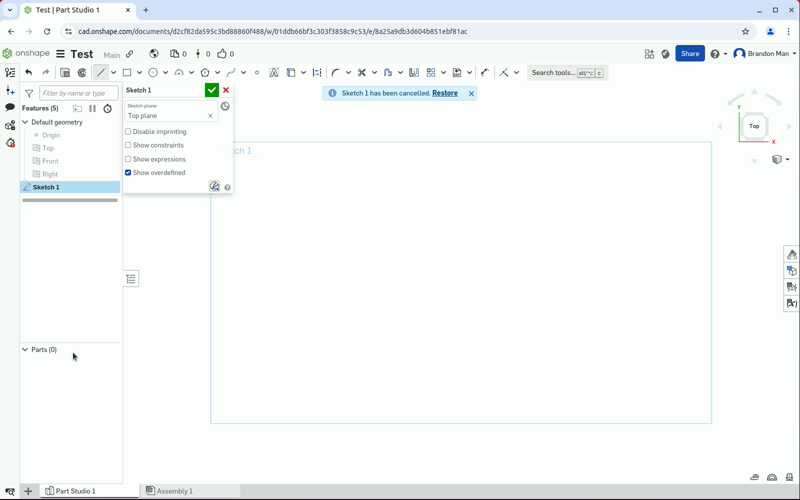
mouse_move(426, 281)
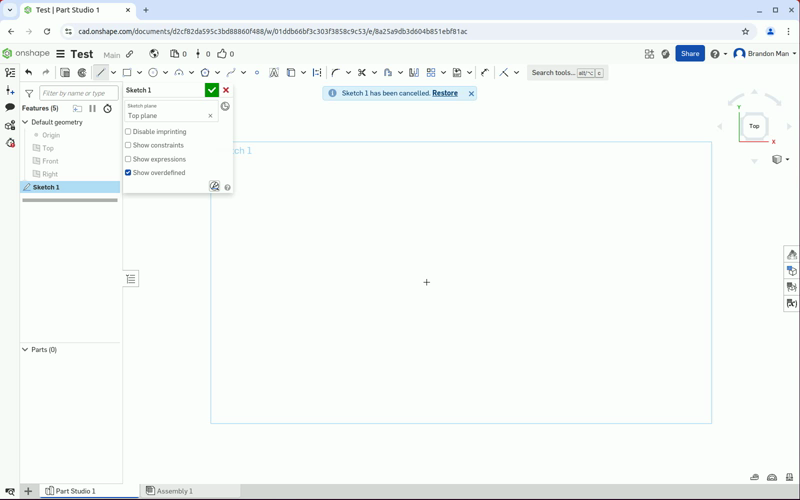
click(426, 281)
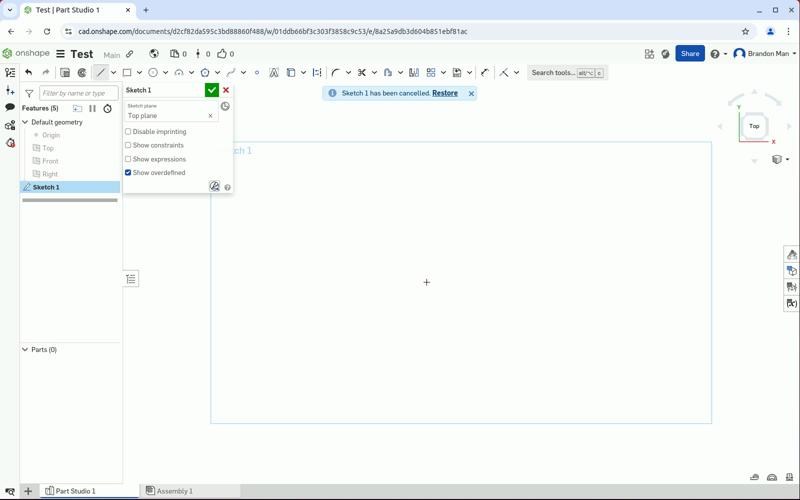
key_up(shift)
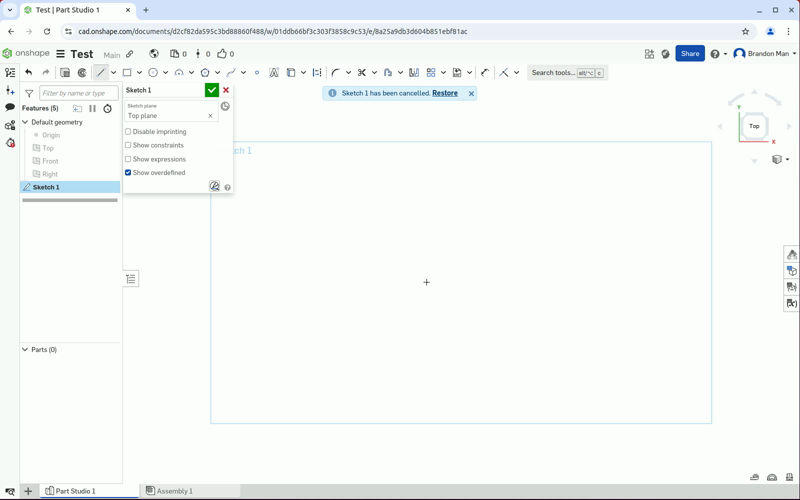
key_down(shift)
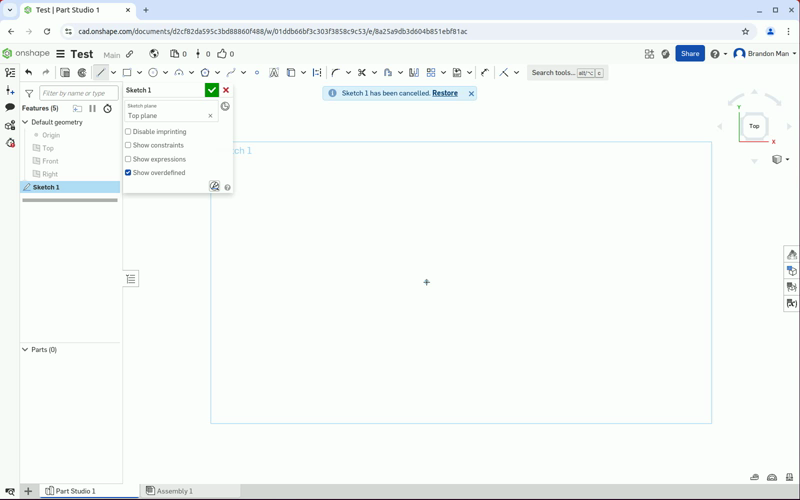
mouse_move(456, 281)
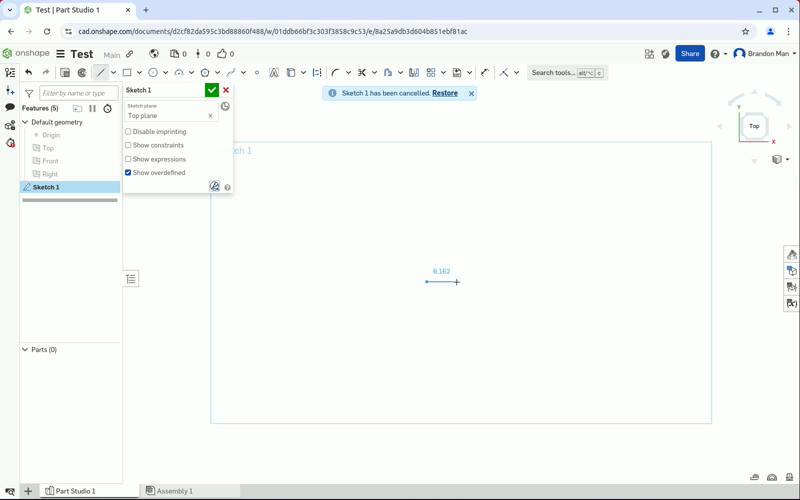
mouse_move(439, 281)
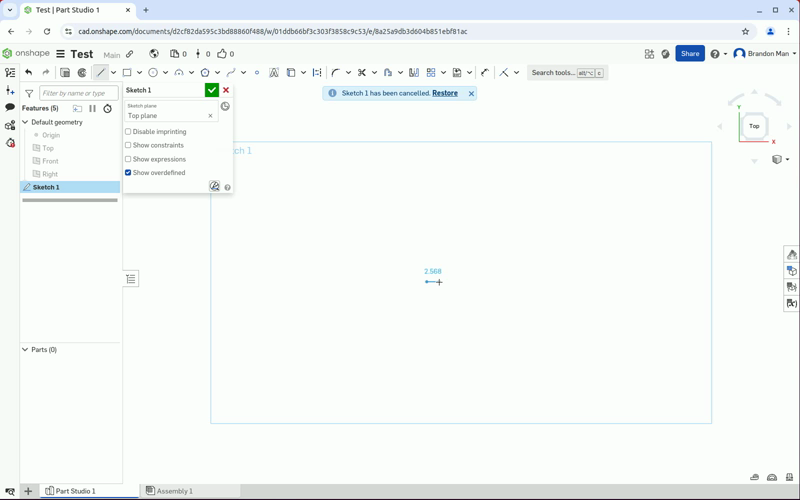
click(439, 281)
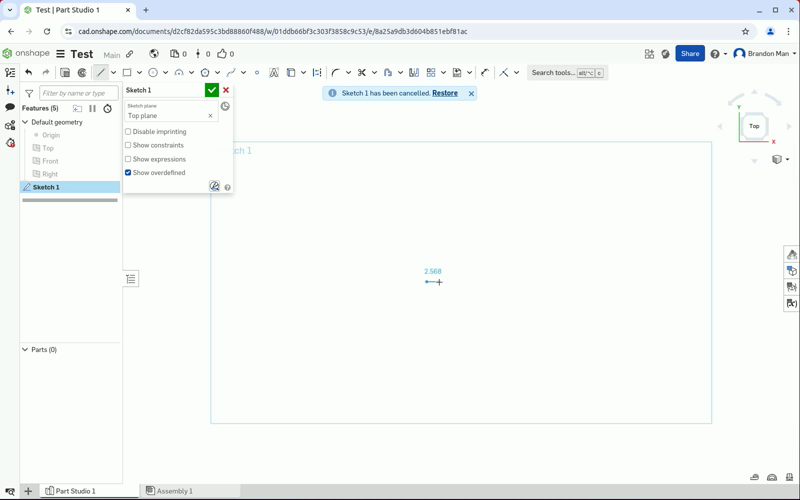
key_up(shift)
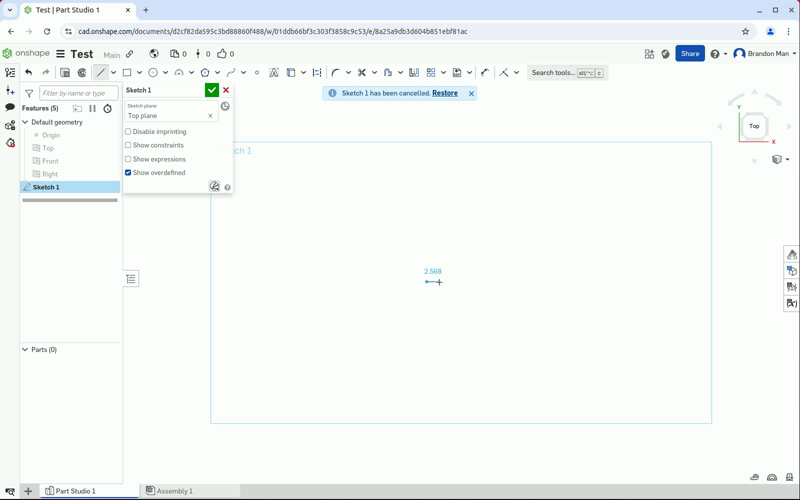
key_down(shift)
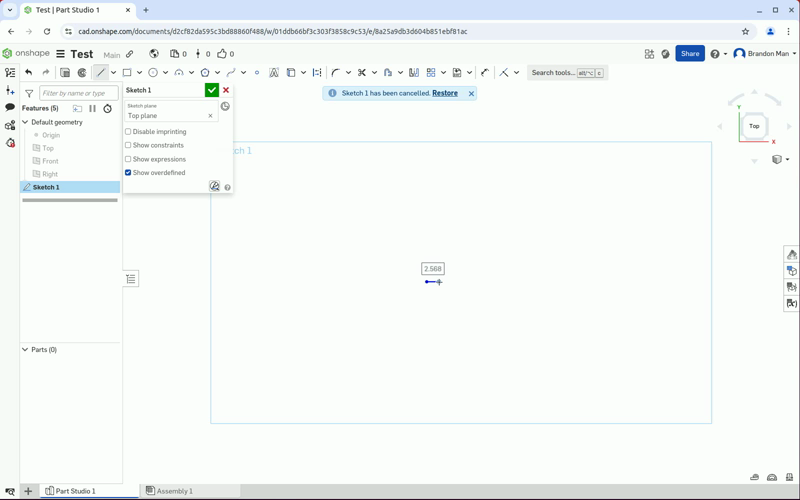
mouse_move(469, 281)
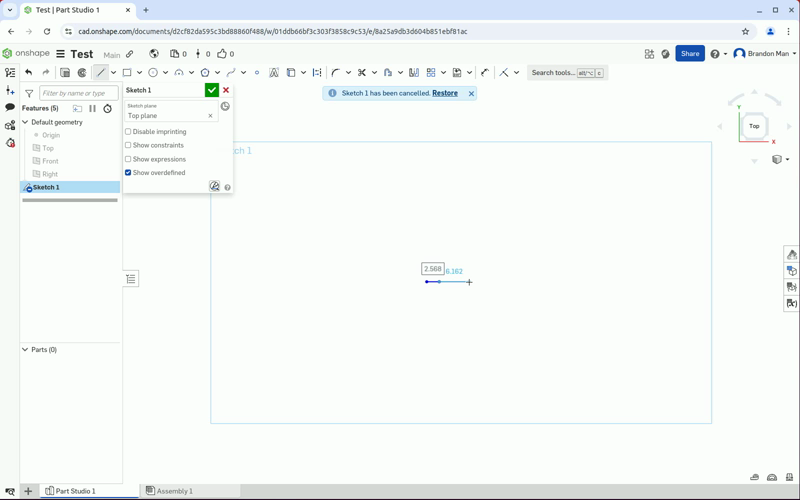
mouse_move(439, 256)
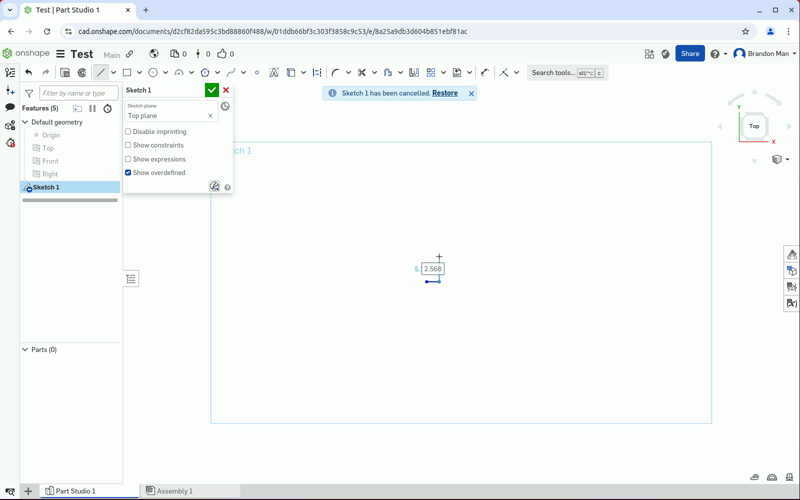
click(439, 256)
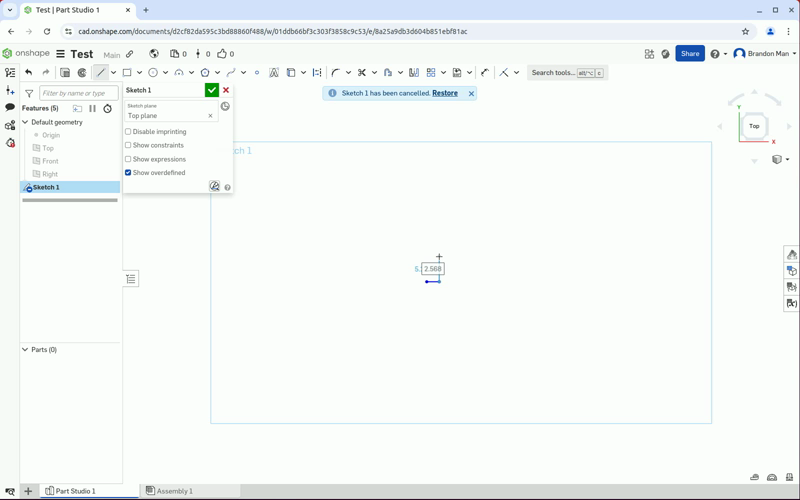
key_up(shift)
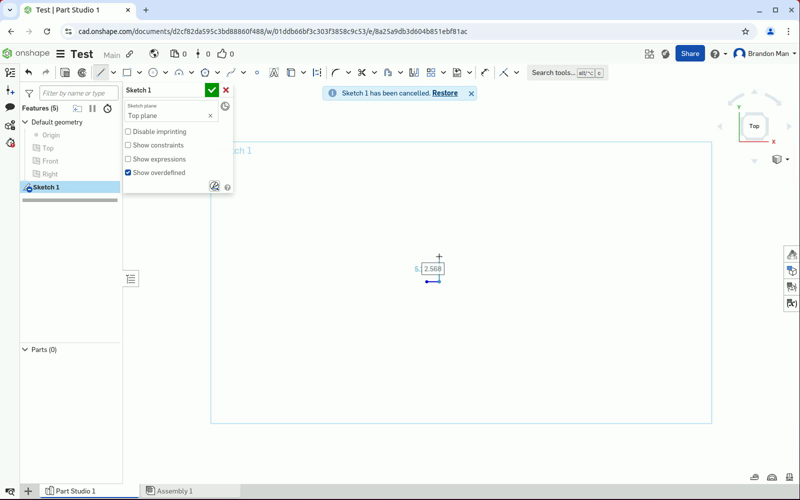
key_down(shift)
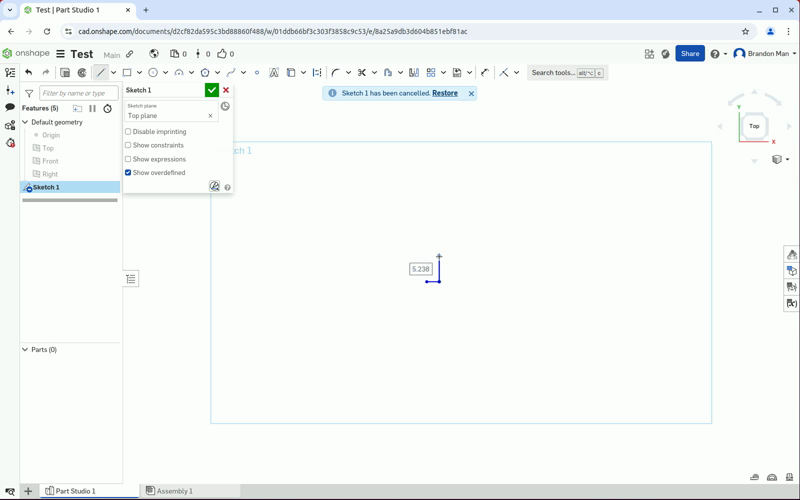
mouse_move(469, 256)
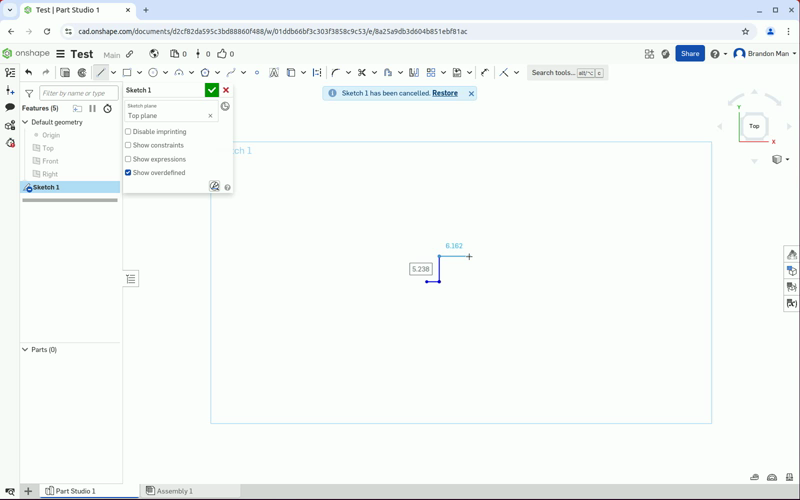
mouse_move(426, 256)
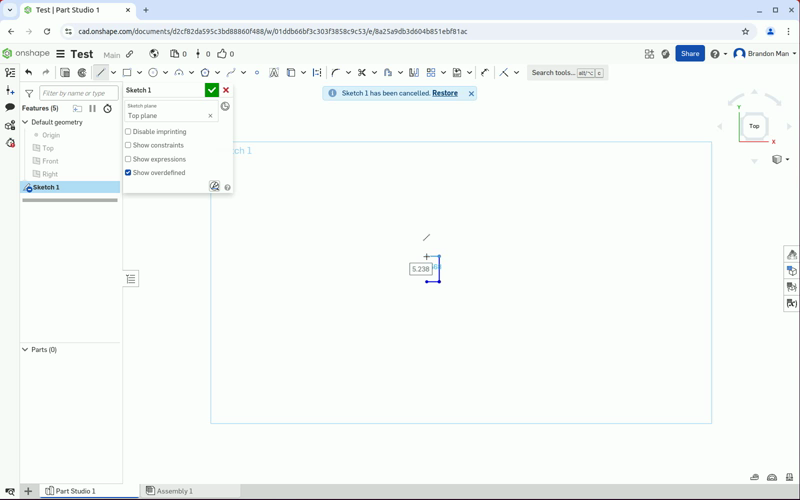
click(426, 256)
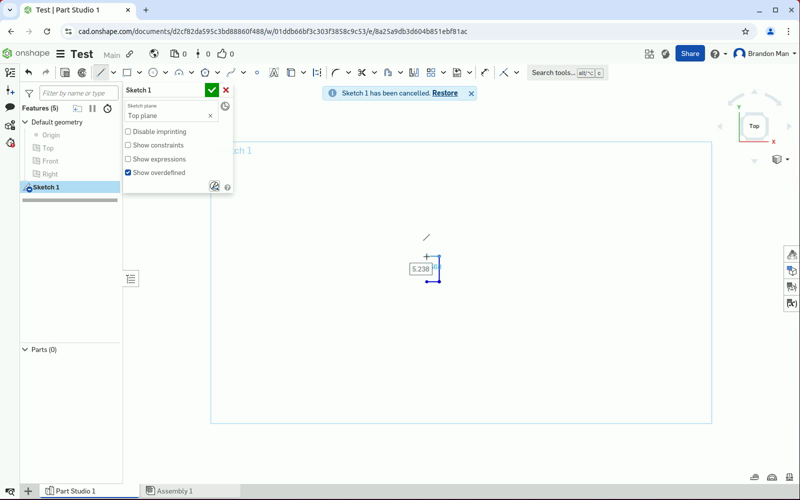
key_up(shift)
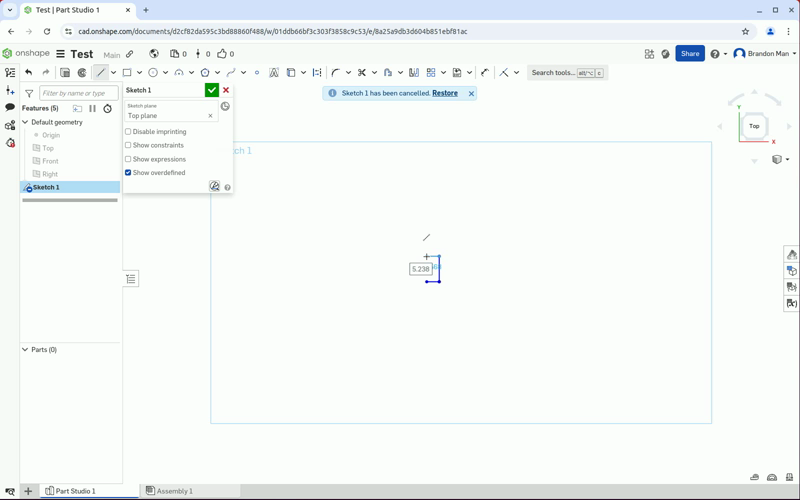
mouse_move(456, 256)
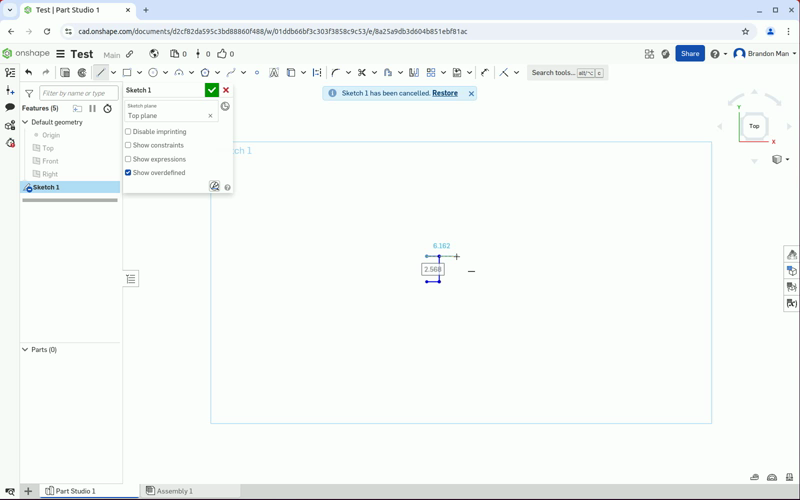
key_down(shift)
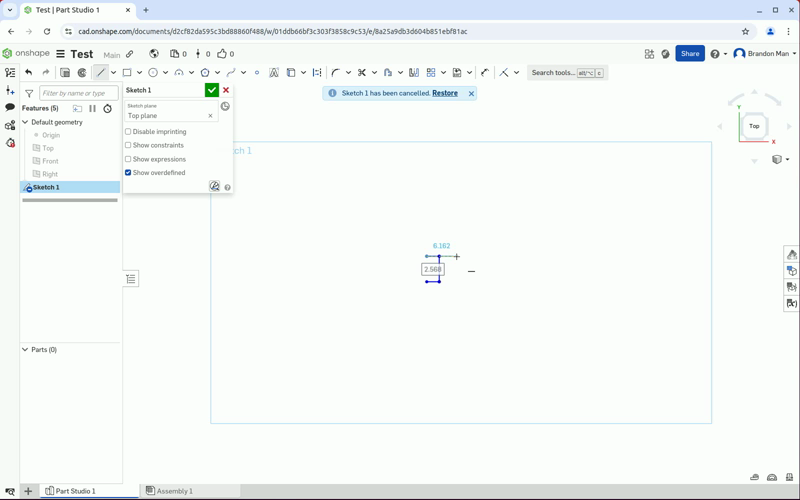
mouse_move(426, 281)
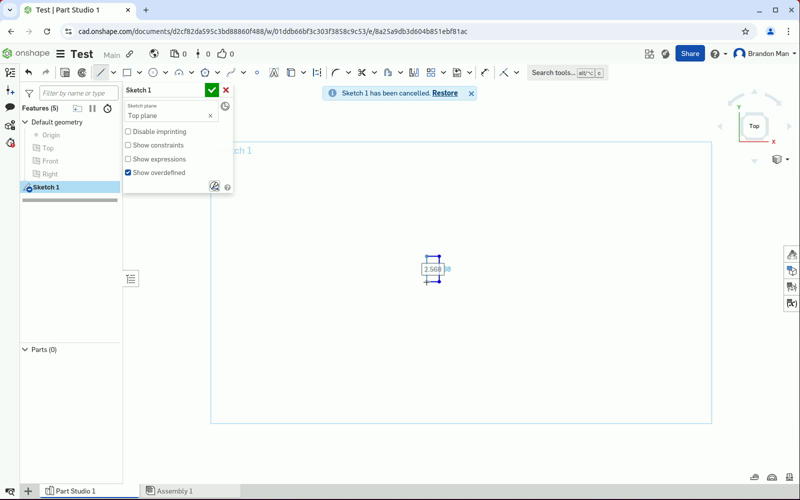
key_up(shift)
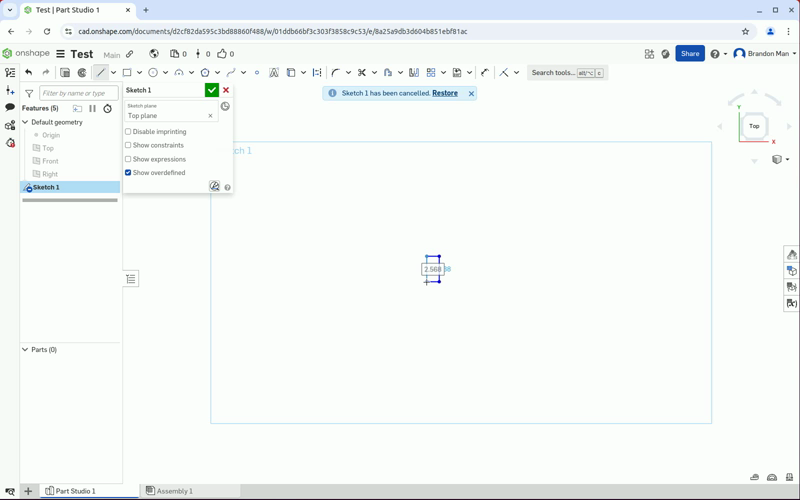
click(426, 281)
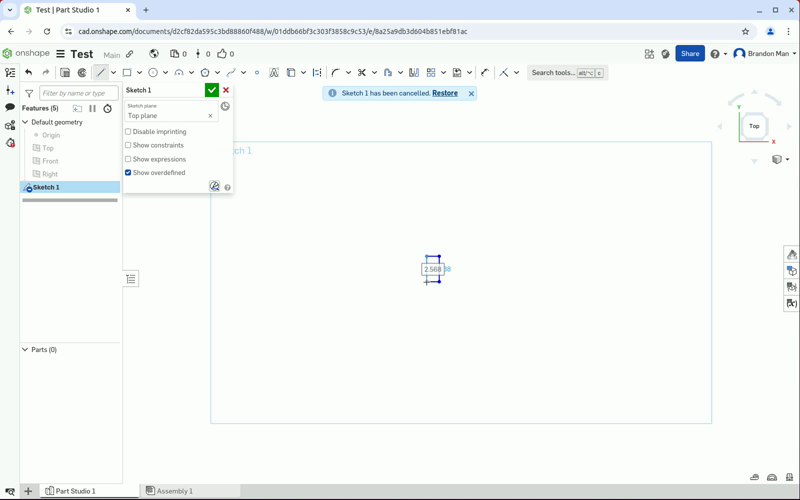
key(esc)
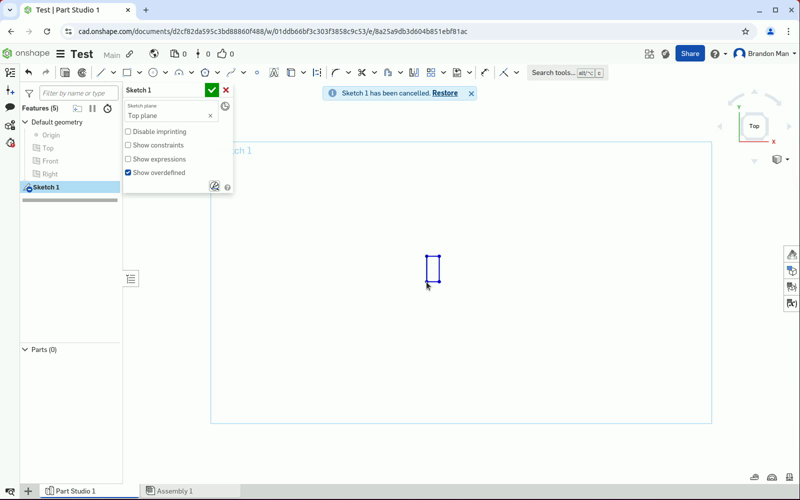
mouse_move(430, 257)
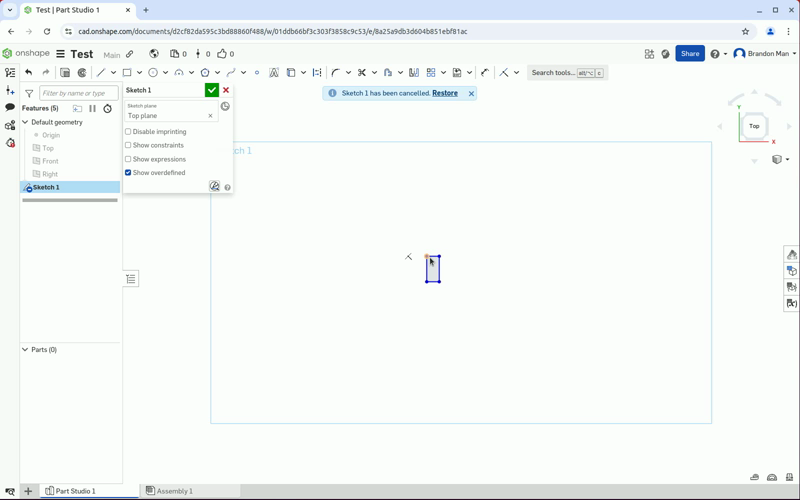
scroll(6)
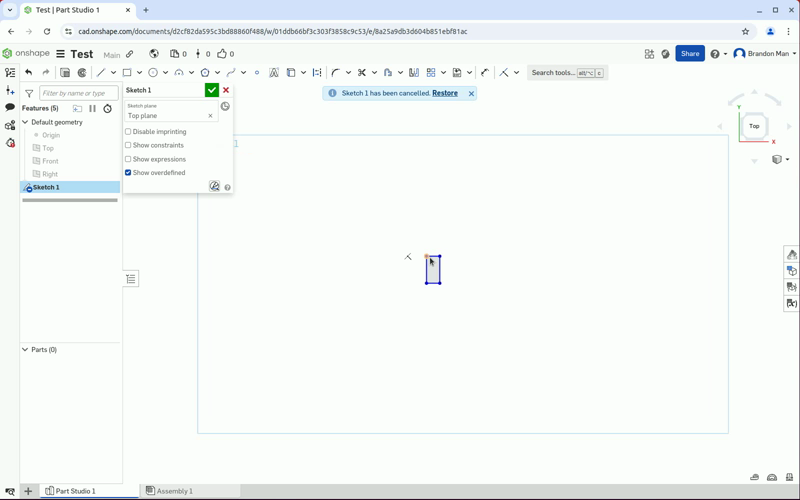
scroll(6)
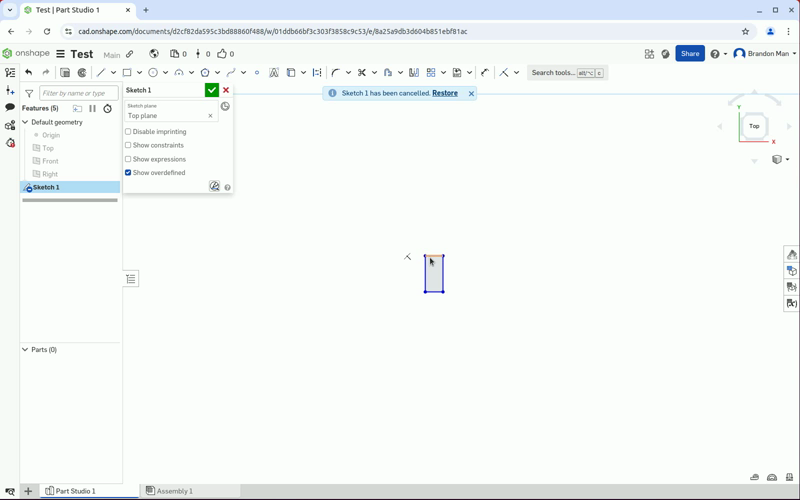
scroll(6)
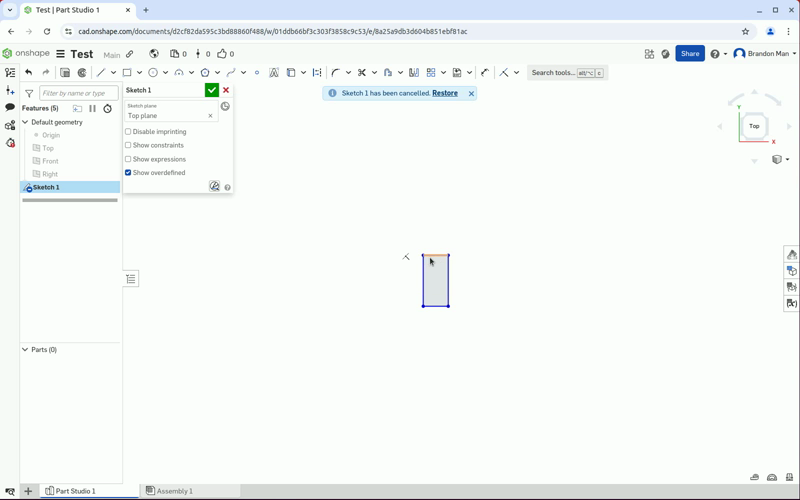
scroll(6)
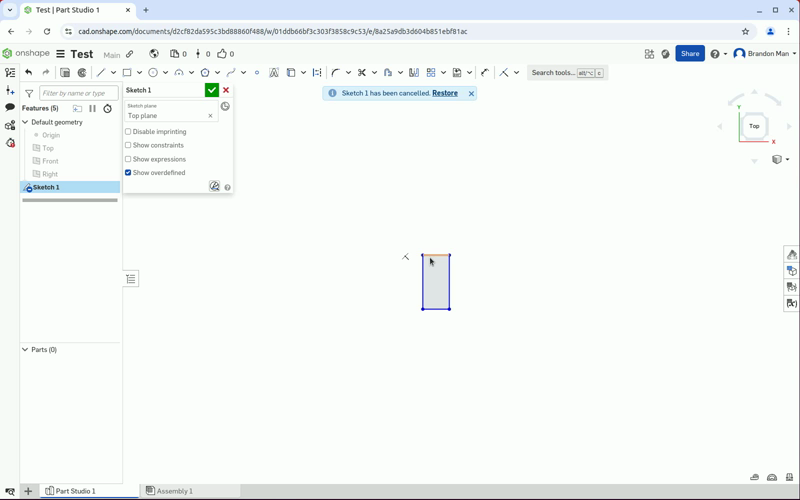
scroll(6)
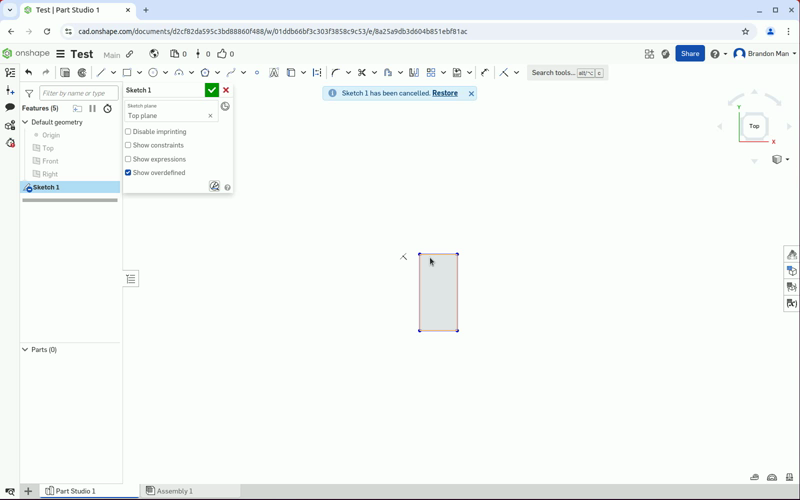
scroll(6)
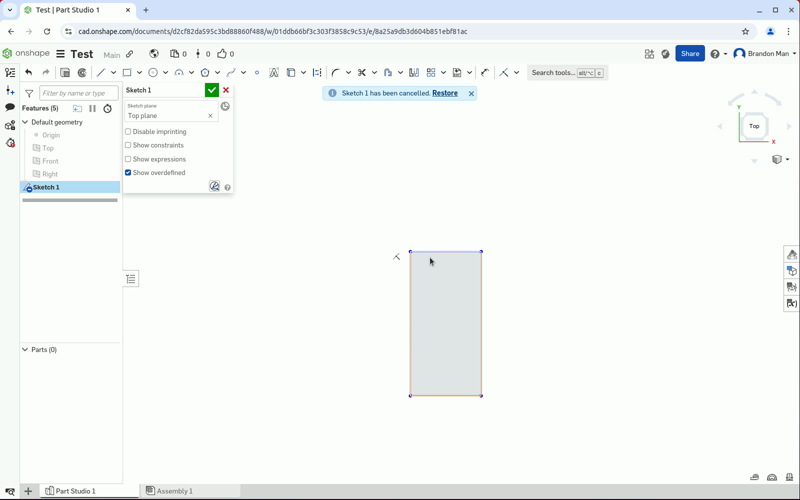
scroll(6)
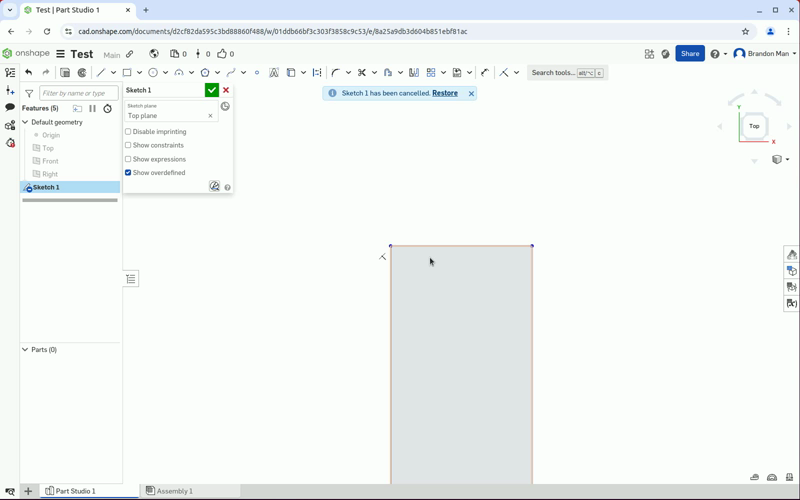
click(430, 257)
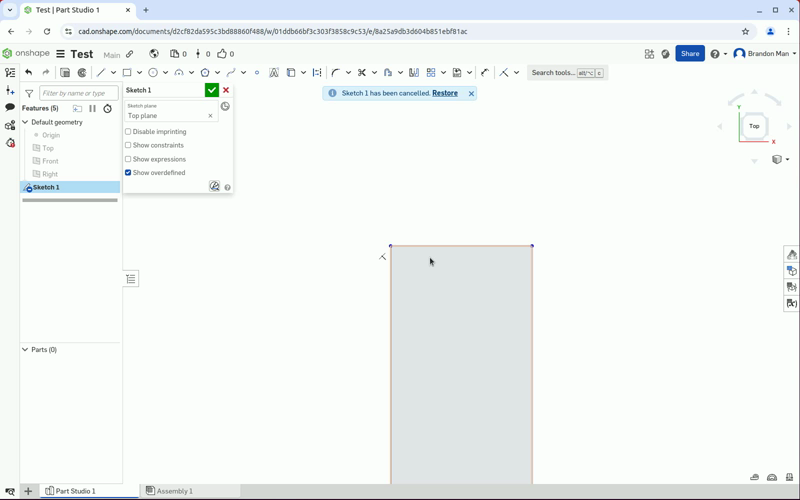
scroll(-6)
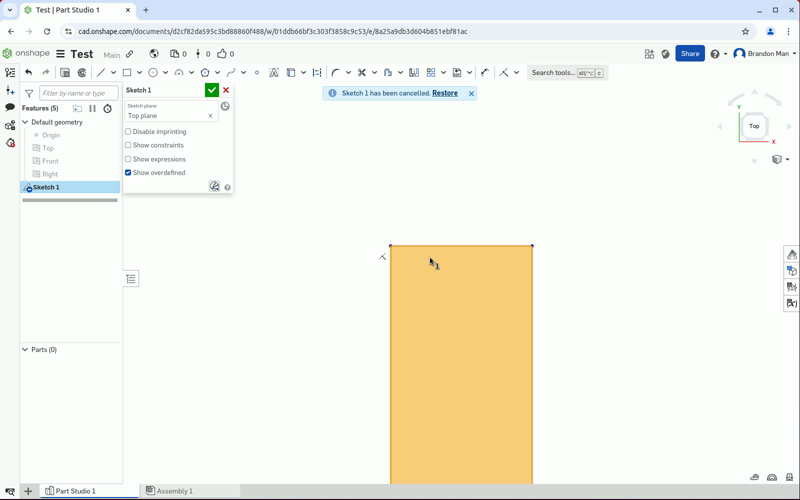
scroll(-6)
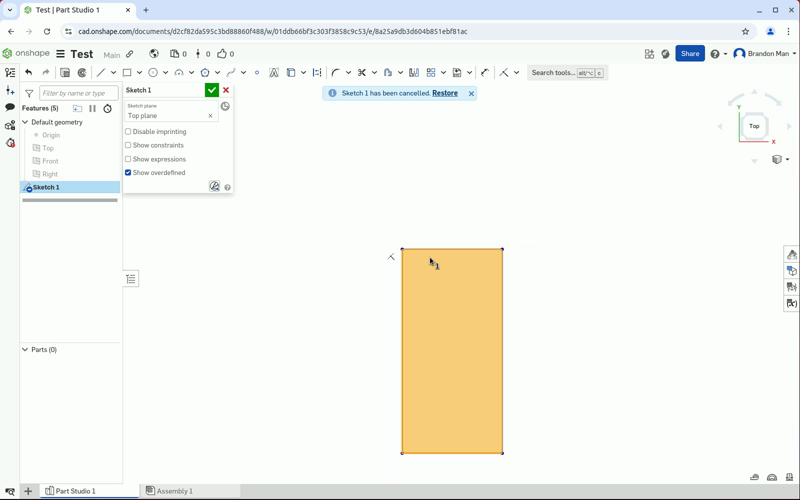
scroll(-6)
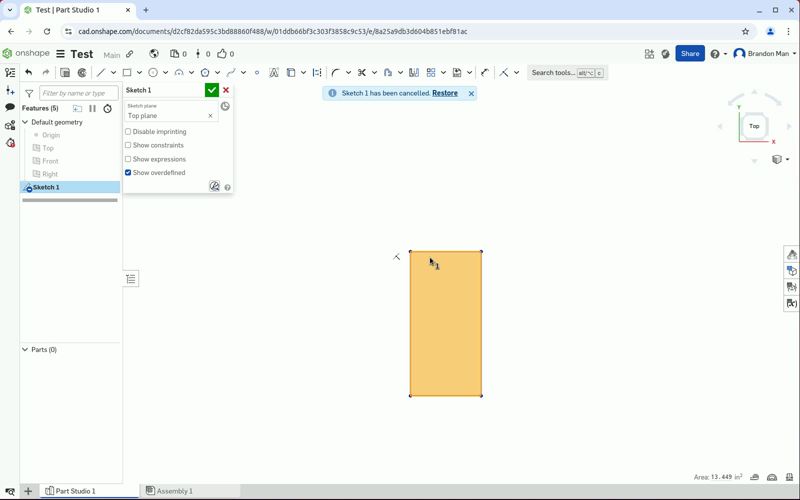
scroll(-6)
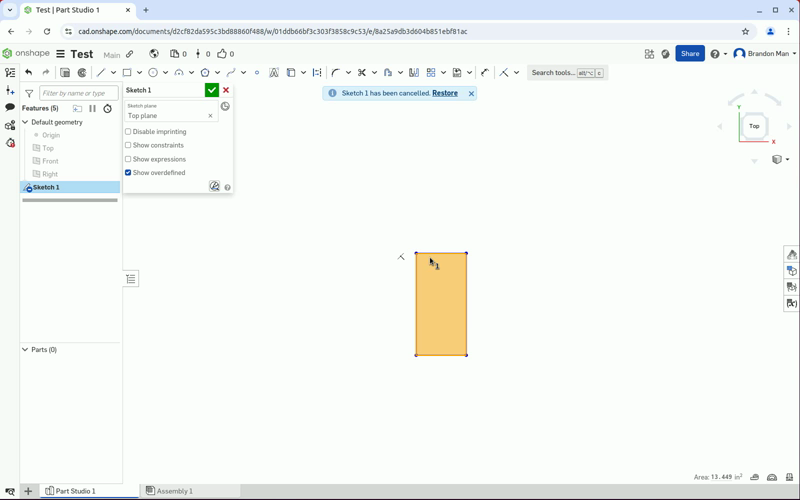
scroll(-6)
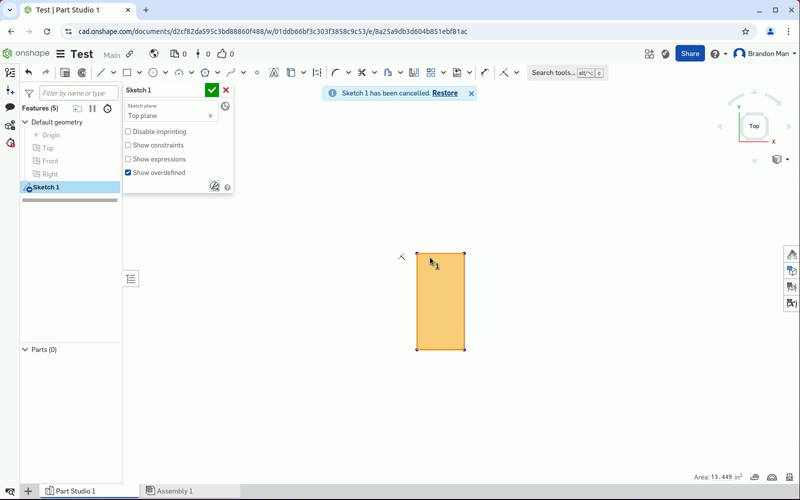
scroll(-6)
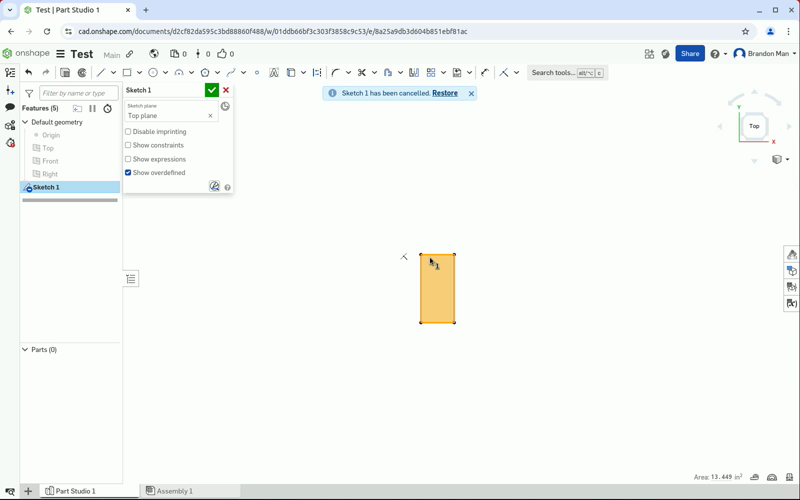
scroll(-6)
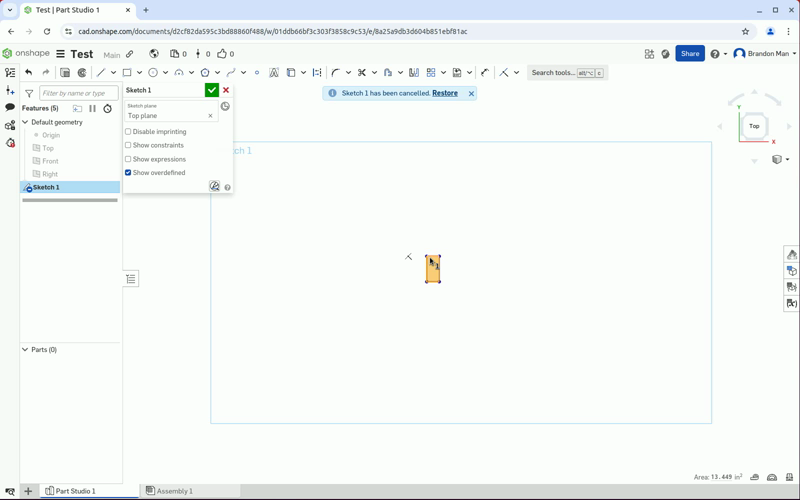
mouse_move(73, 352)
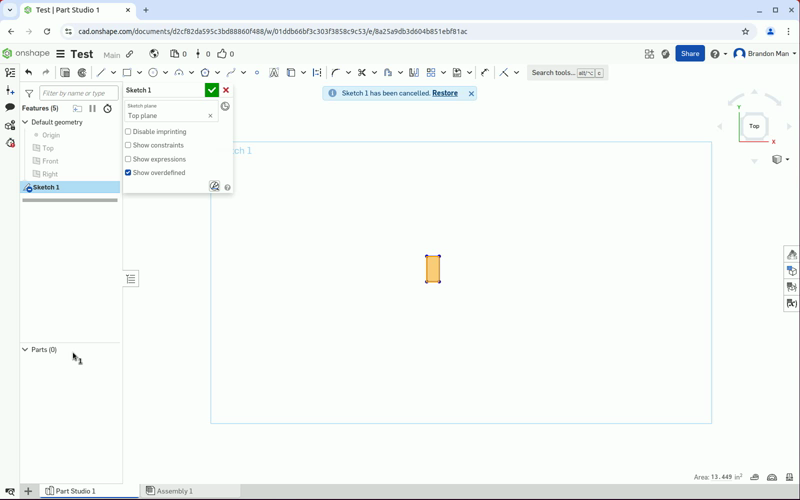
key(shift+y)
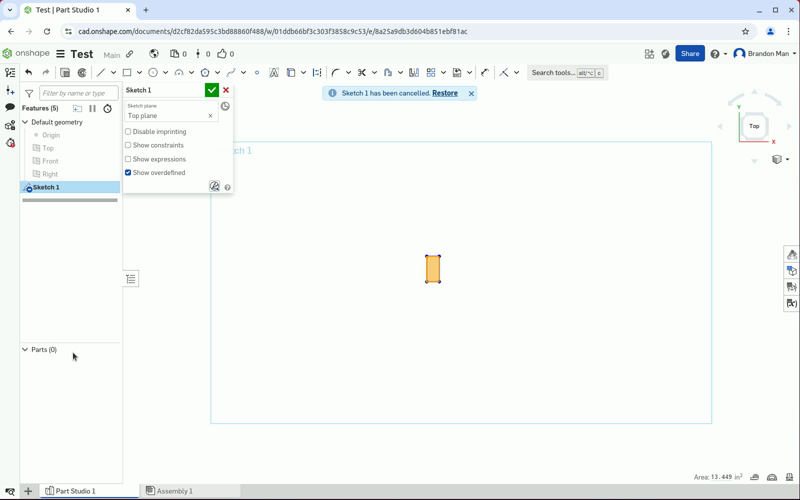
key(shift+e)
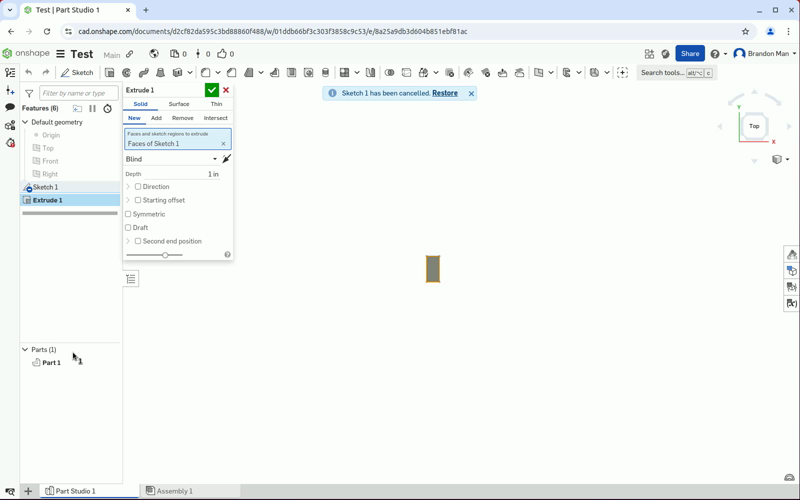
mouse_move(143, 106)
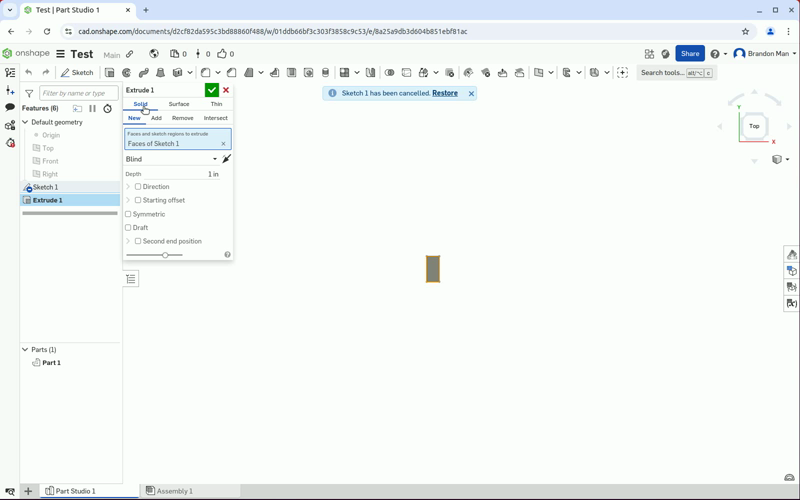
click(143, 106)
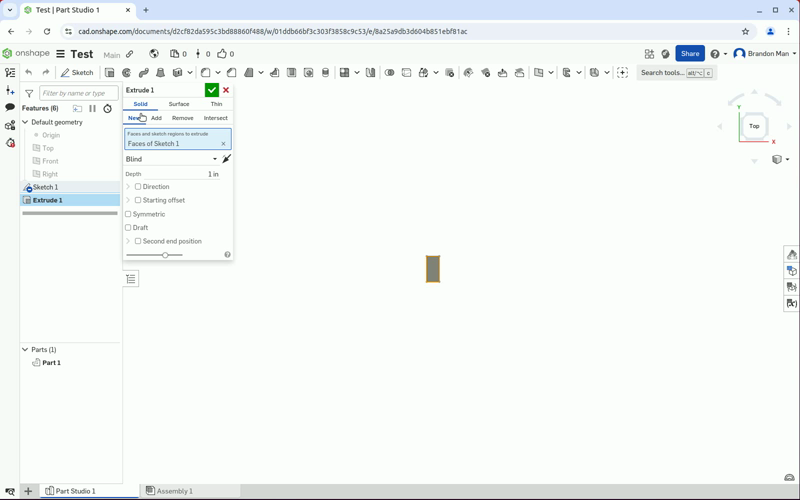
mouse_move(137, 120)
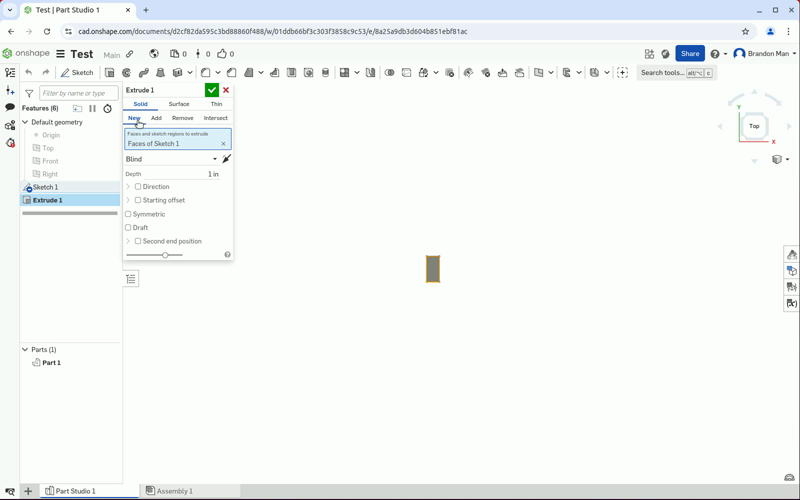
click(137, 120)
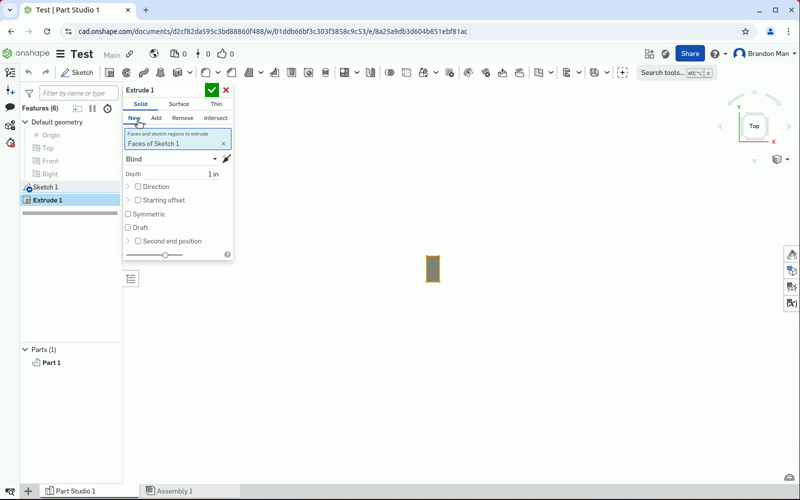
key(tab, 4)
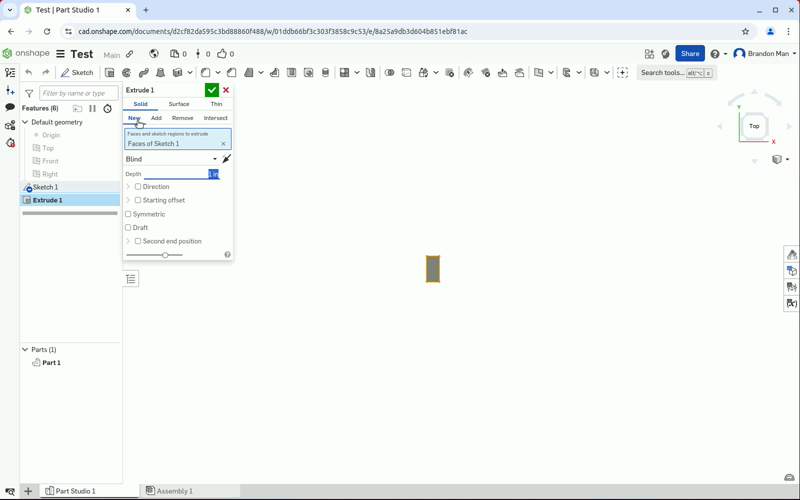
text(1.926)
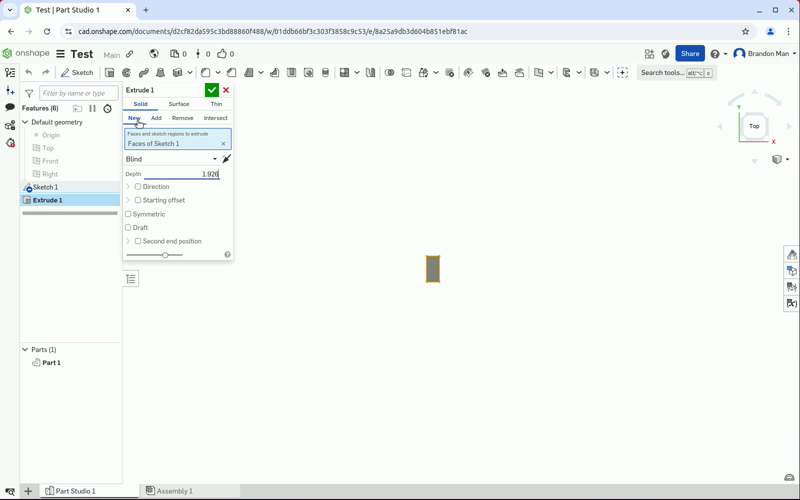
key(enter)
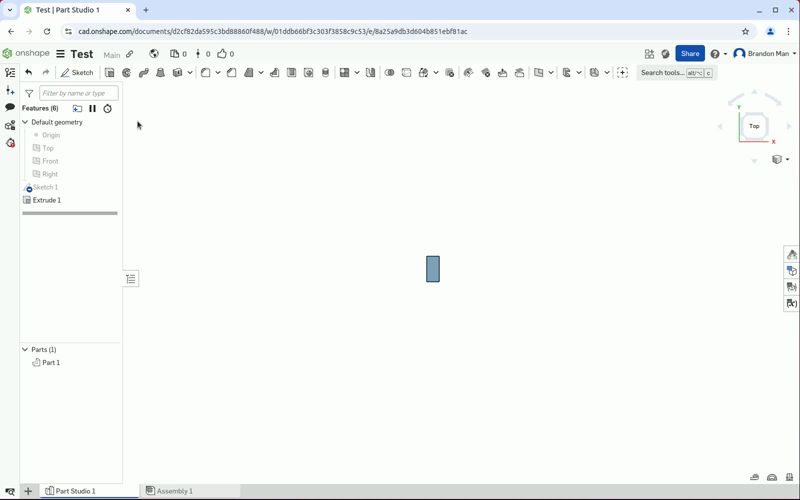
key(shift+h)
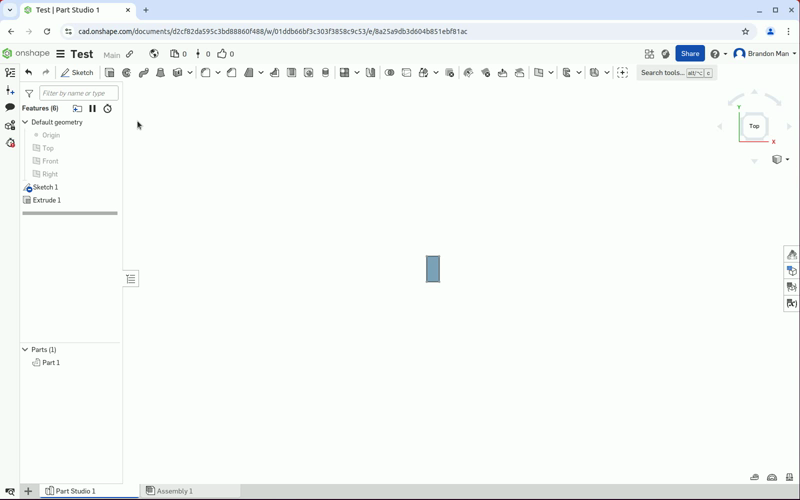
key(shift+h)
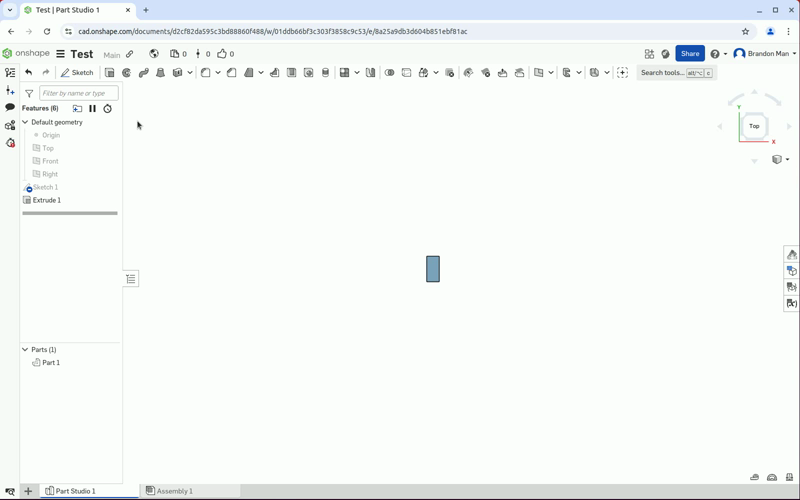
mouse_move(73, 189)
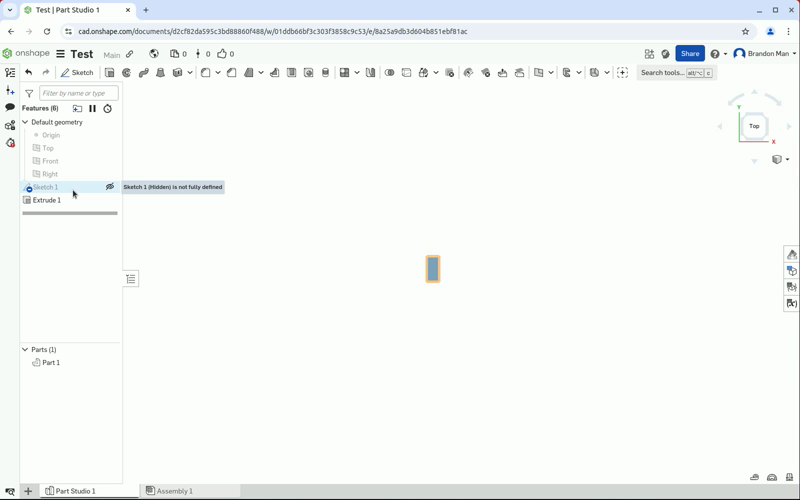
click(73, 189)
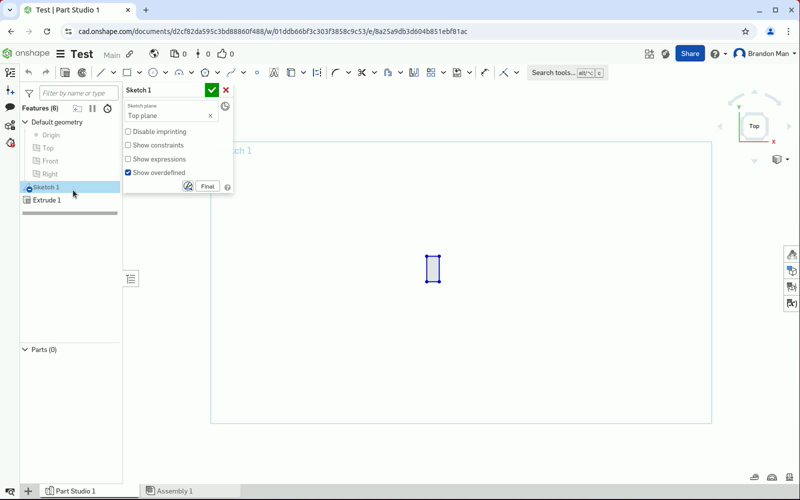
mouse_move(229, 92)
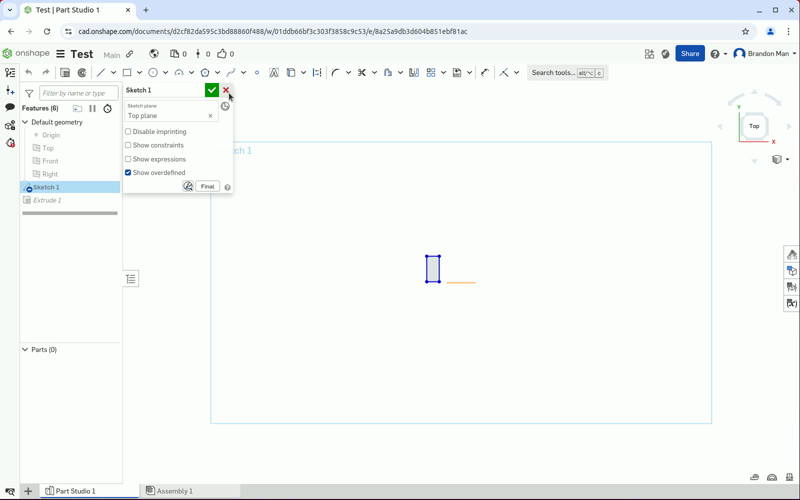
click(229, 92)
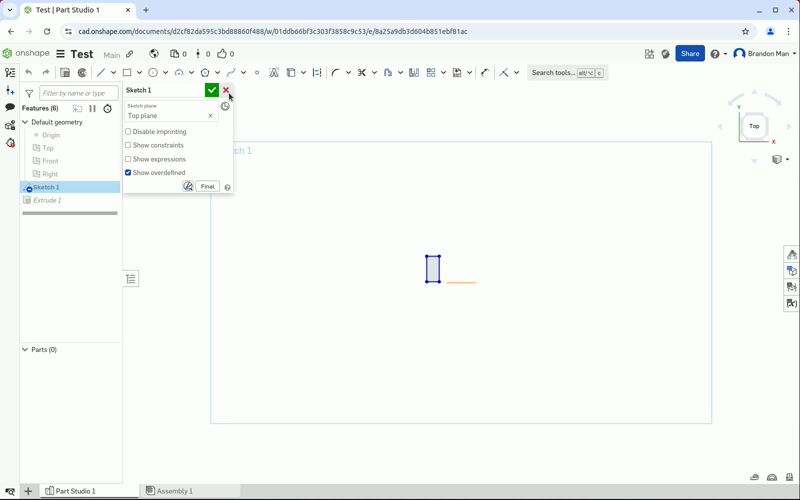
key(shift+s)
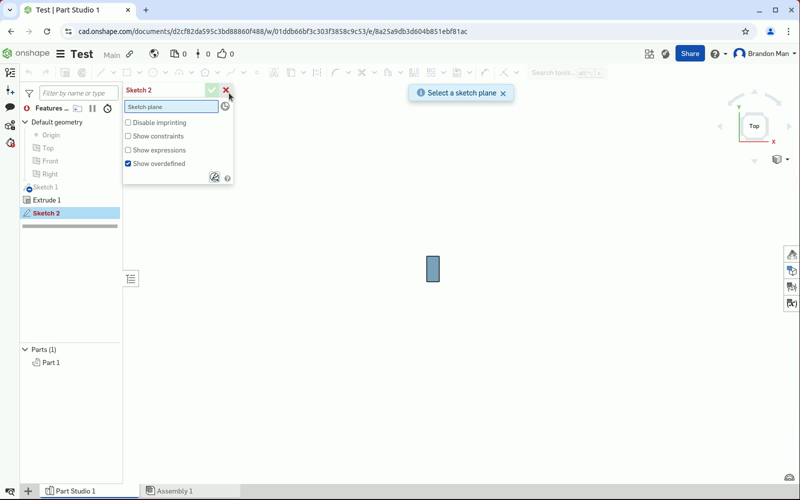
mouse_move(73, 150)
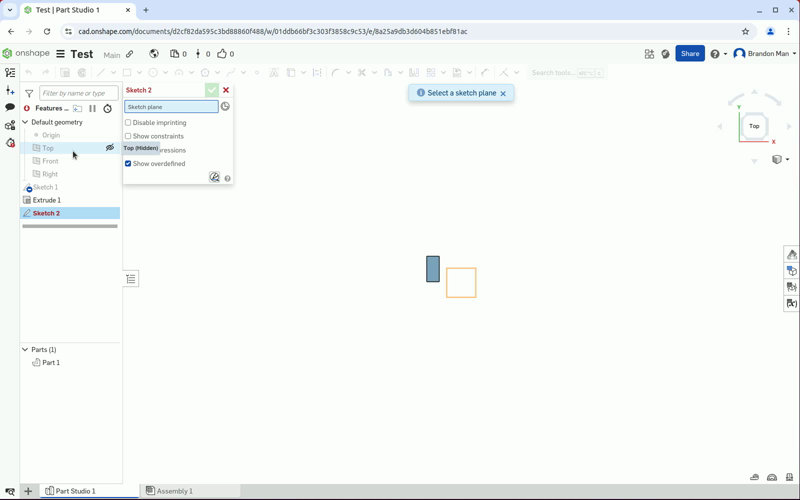
click(73, 150)
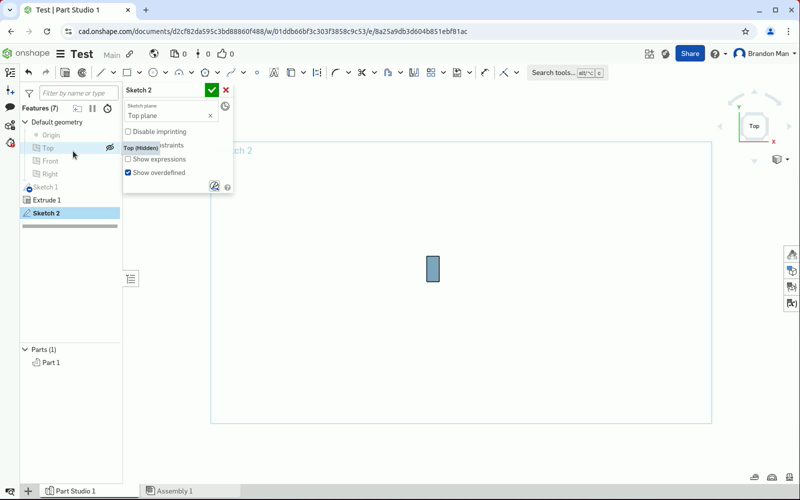
mouse_move(73, 352)
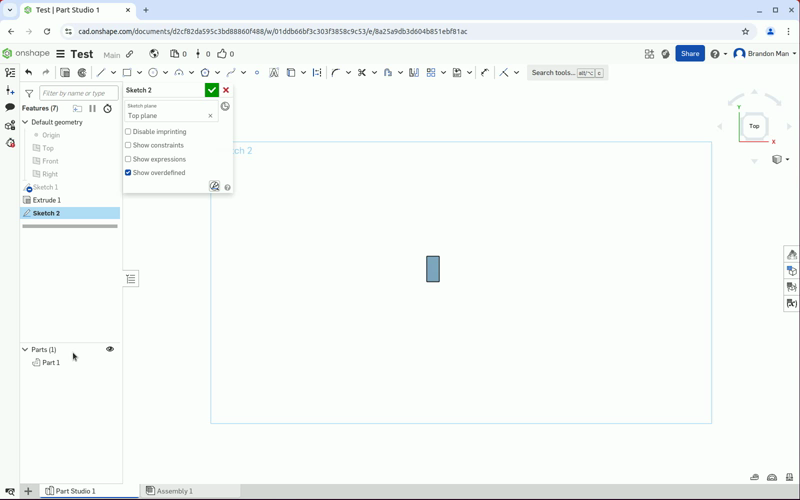
key(y)
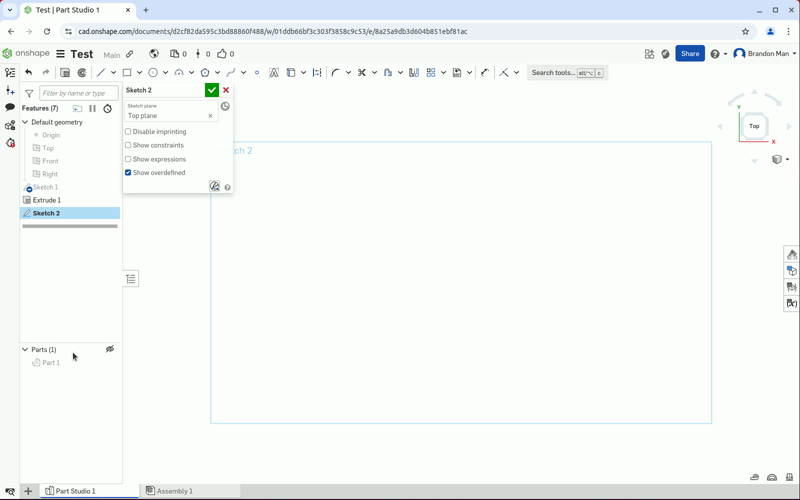
key(l)
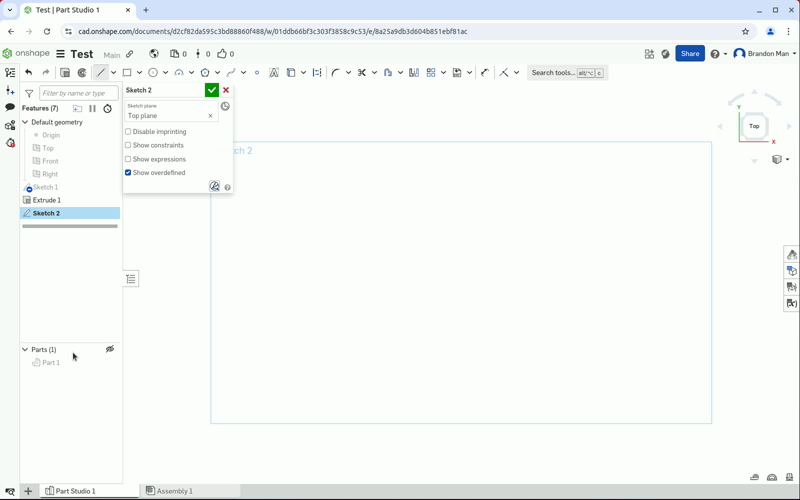
key_down(shift)
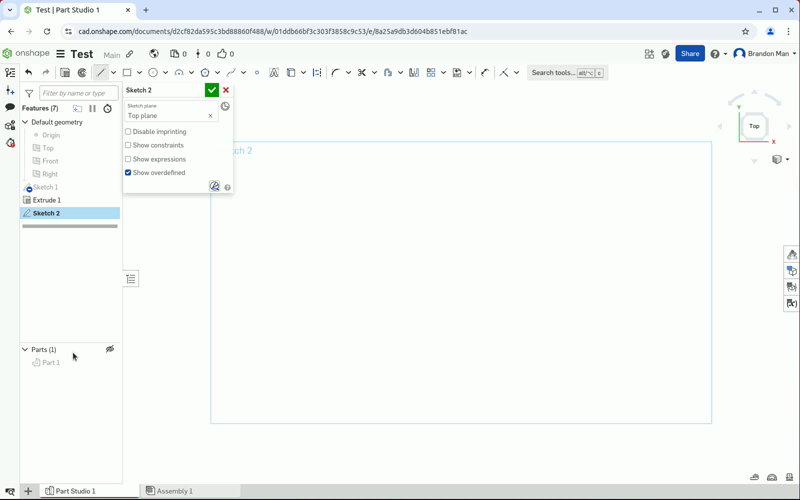
mouse_move(446, 288)
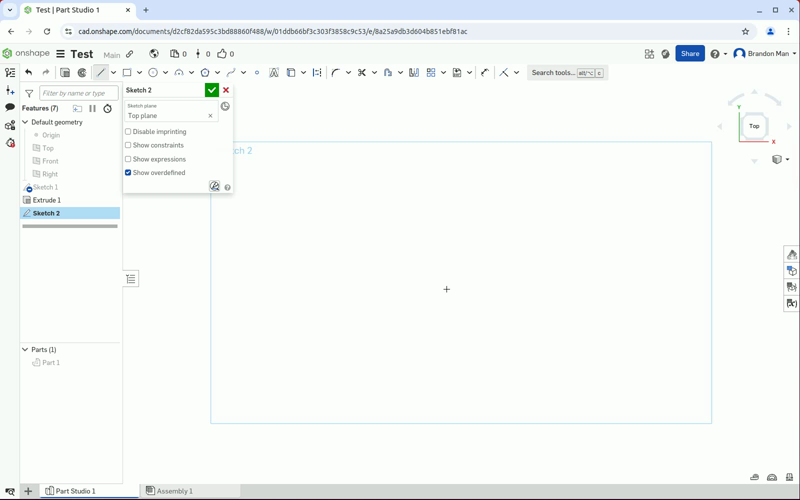
click(446, 288)
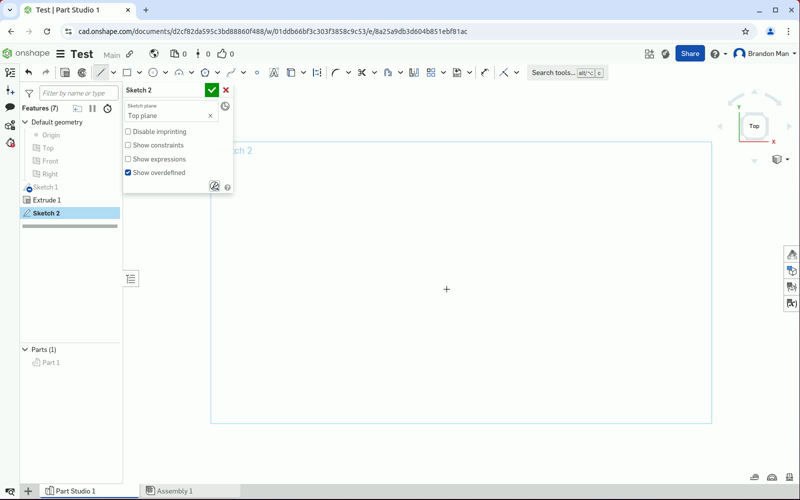
key_up(shift)
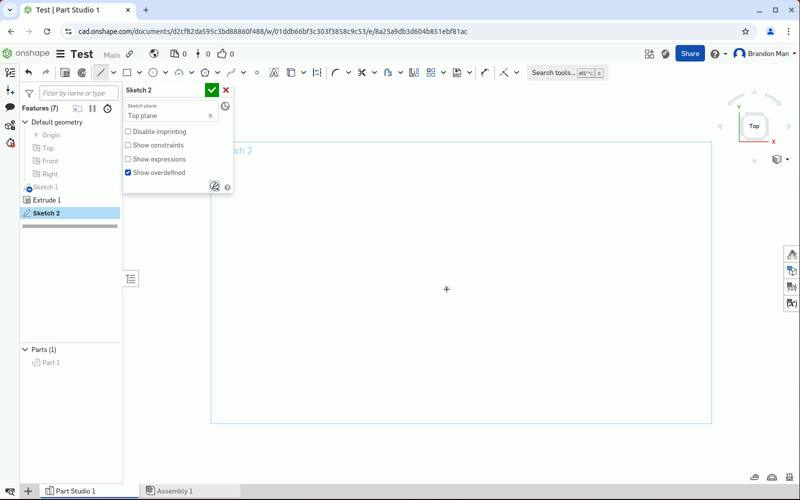
key_down(shift)
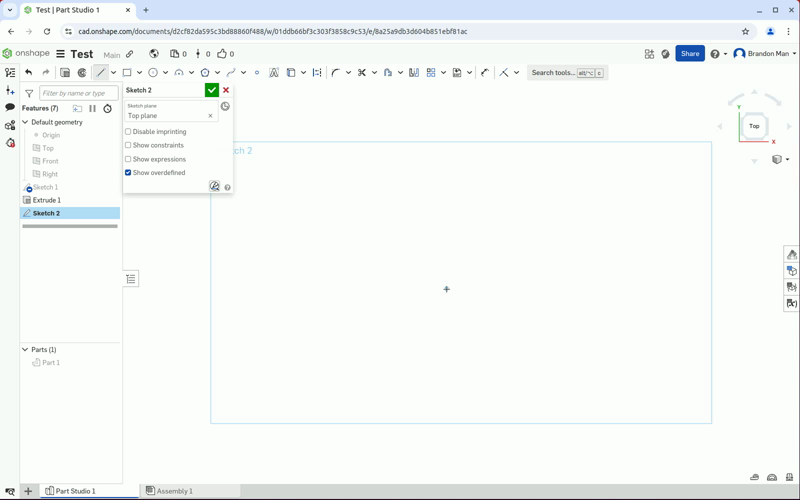
mouse_move(476, 288)
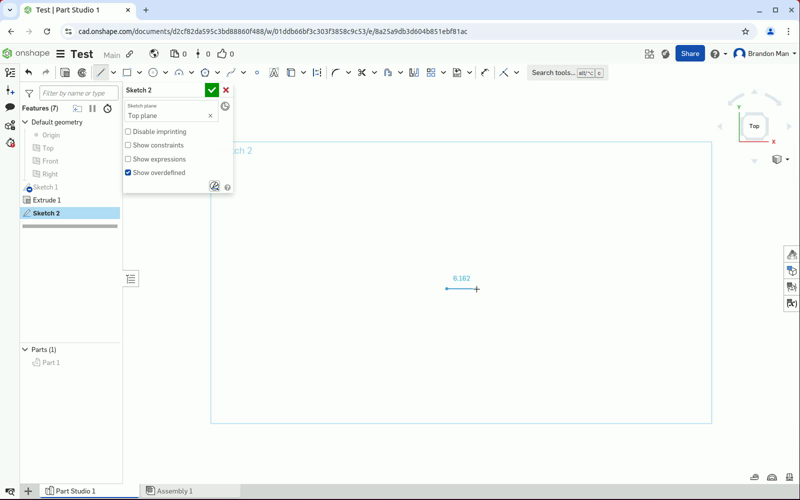
mouse_move(465, 288)
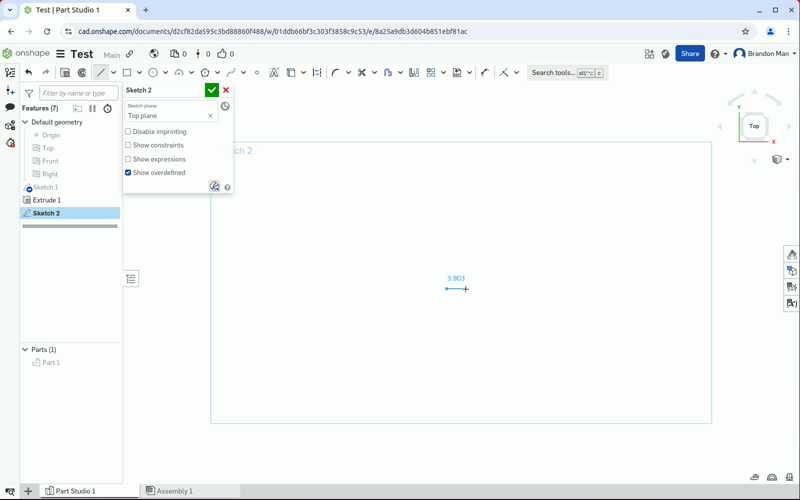
click(465, 288)
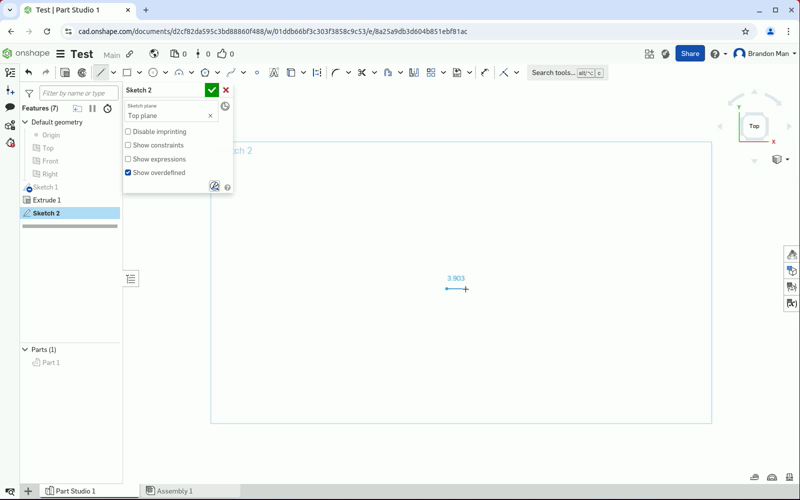
key_up(shift)
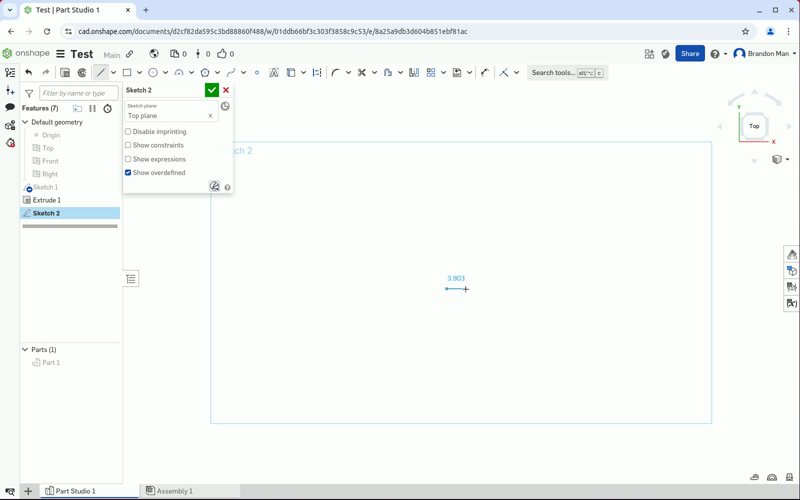
key_down(shift)
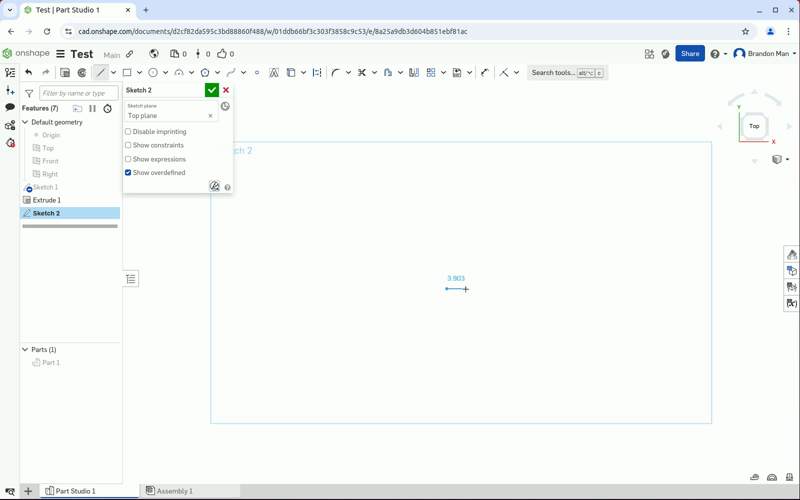
mouse_move(495, 288)
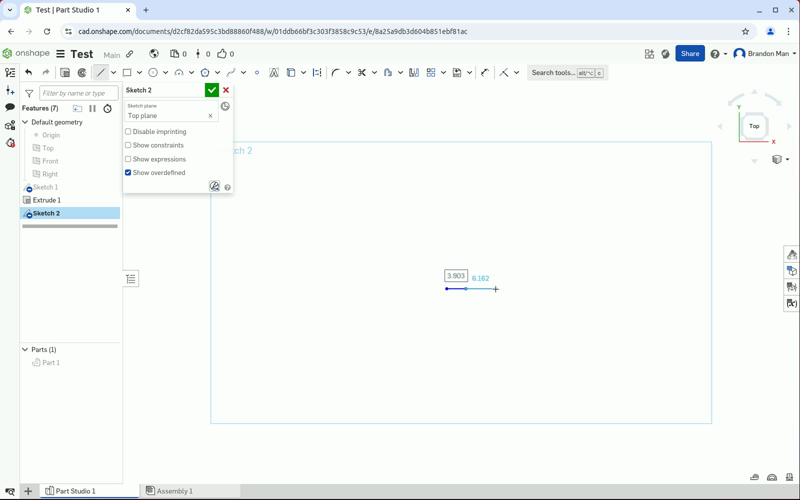
mouse_move(465, 257)
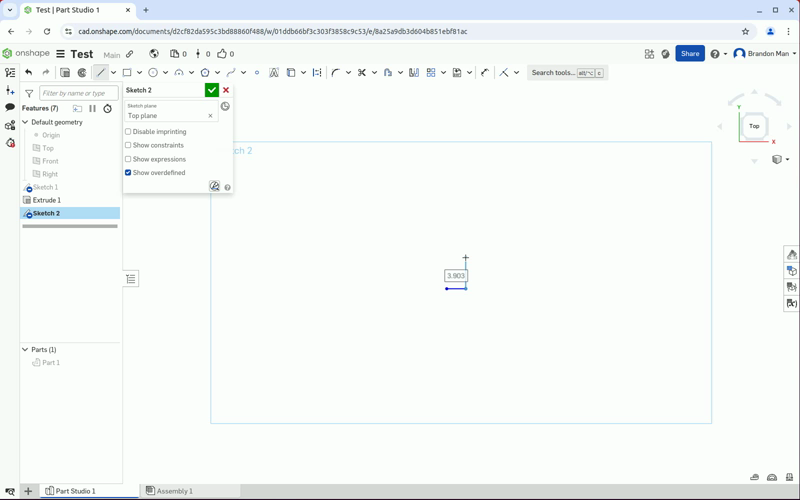
click(465, 257)
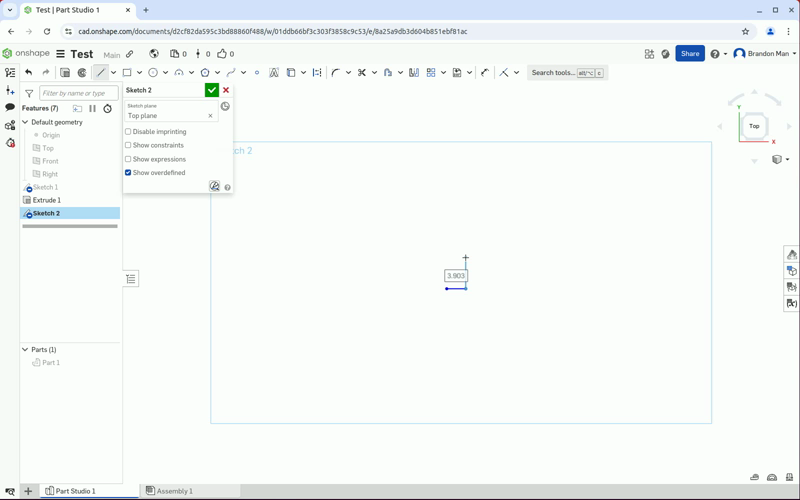
key_up(shift)
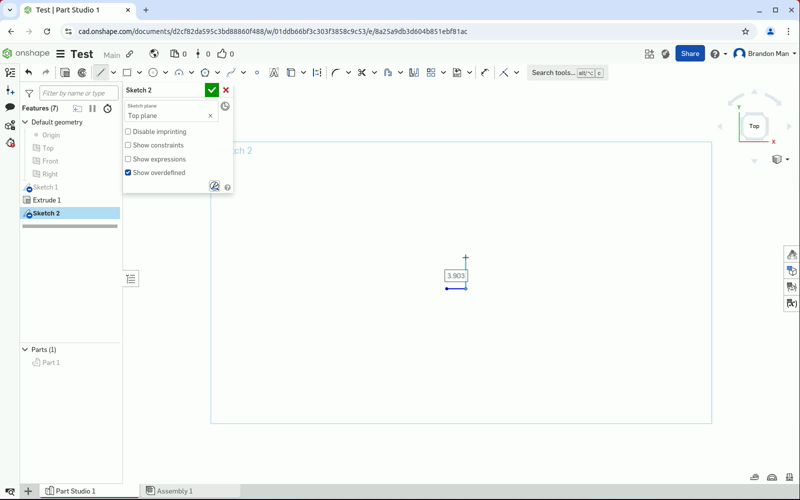
key_down(shift)
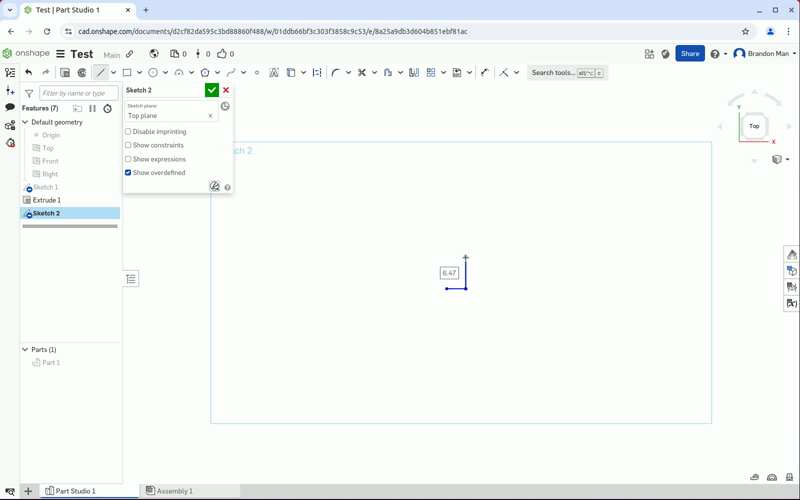
mouse_move(495, 257)
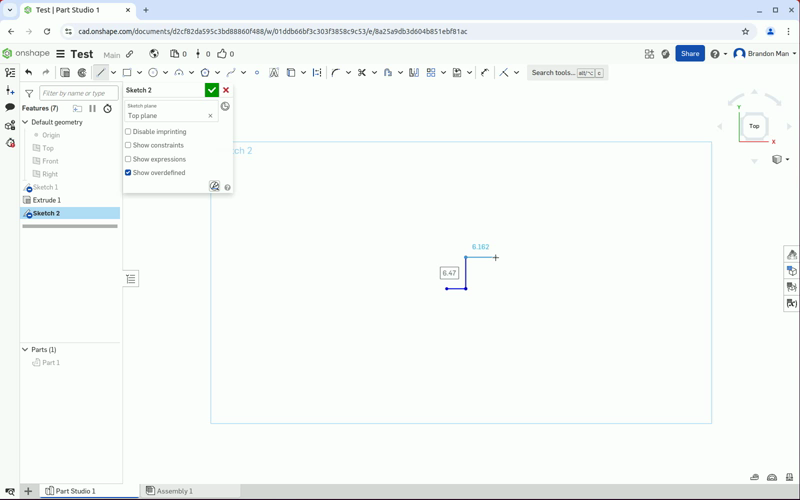
mouse_move(446, 257)
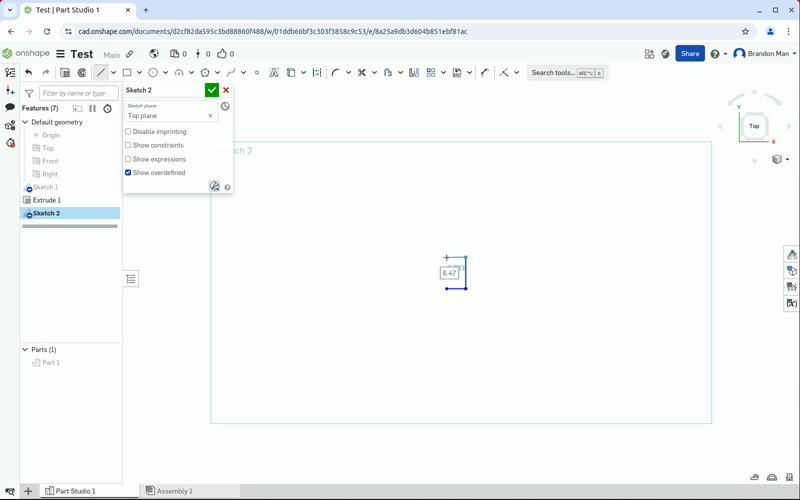
click(446, 257)
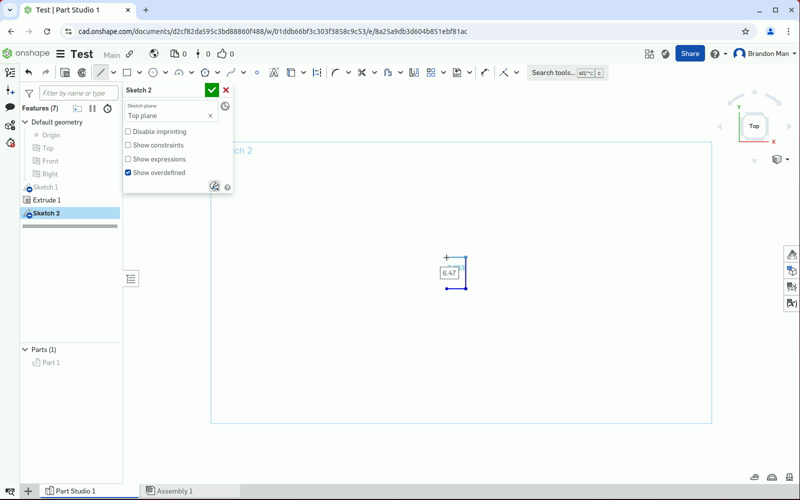
key_up(shift)
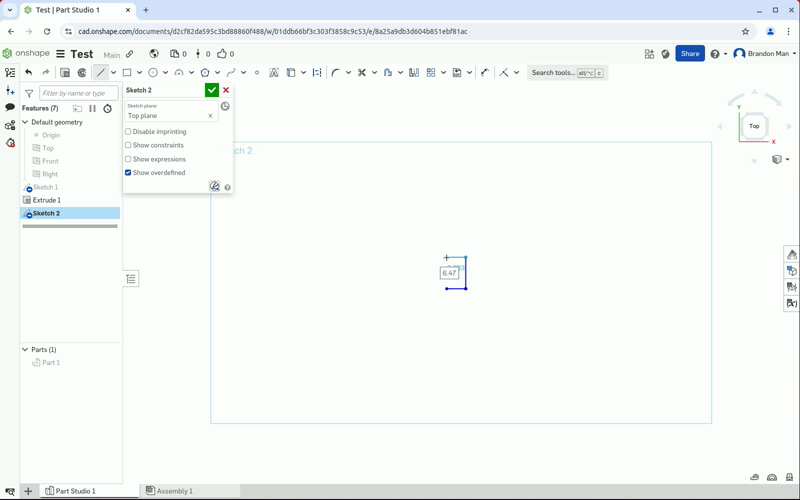
mouse_move(476, 257)
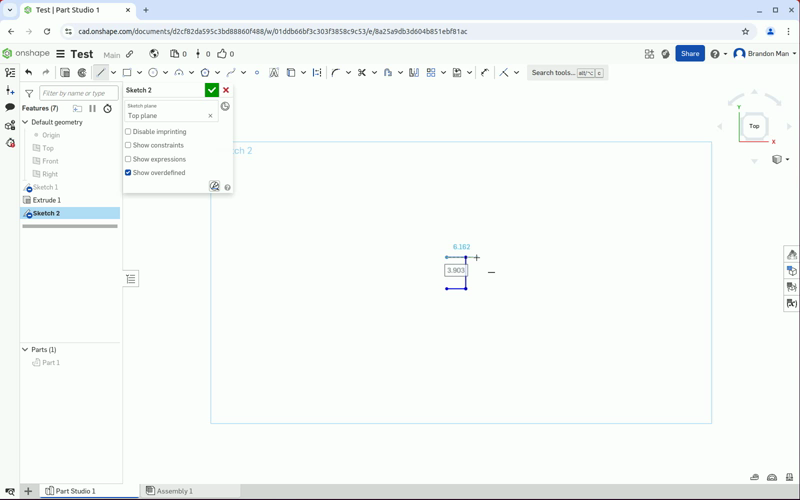
key_down(shift)
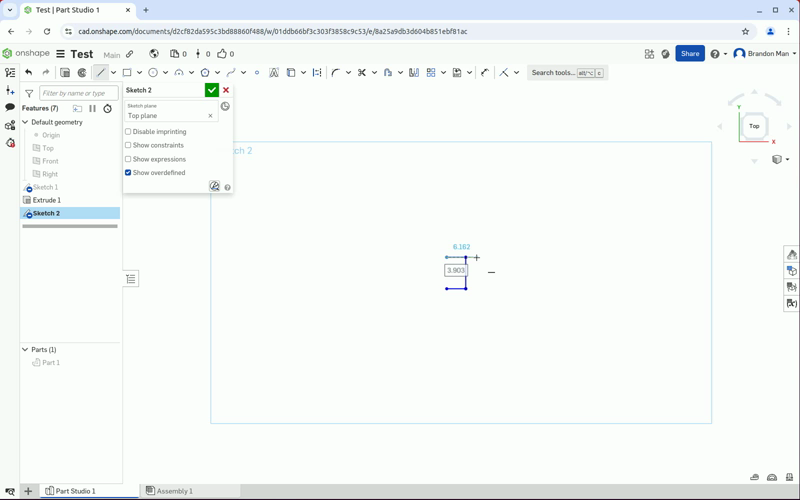
mouse_move(446, 288)
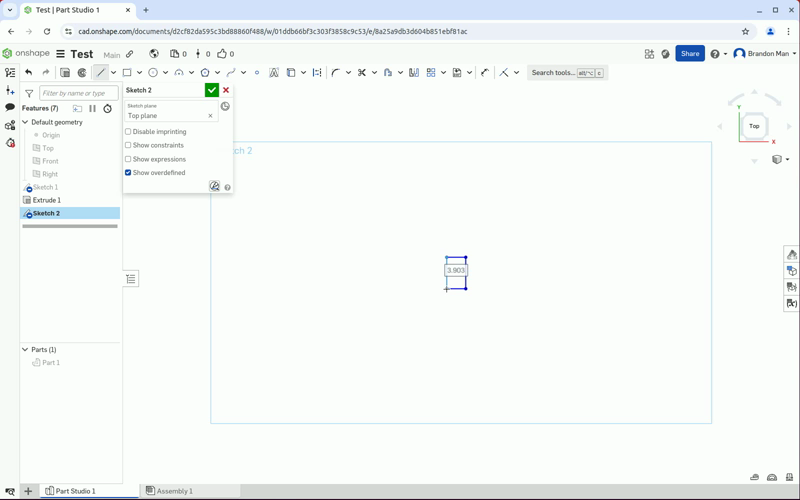
key_up(shift)
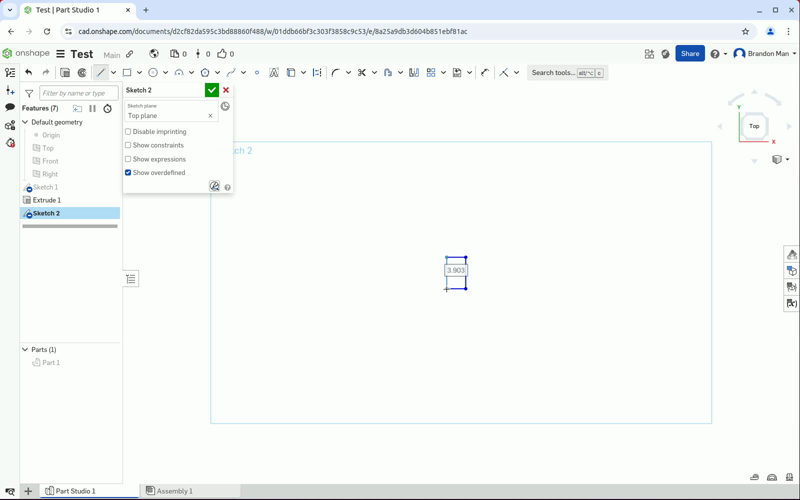
click(446, 288)
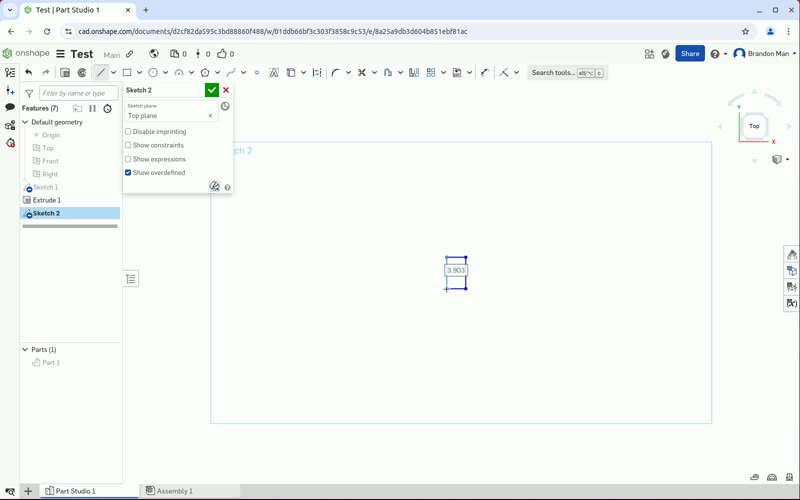
key(esc)
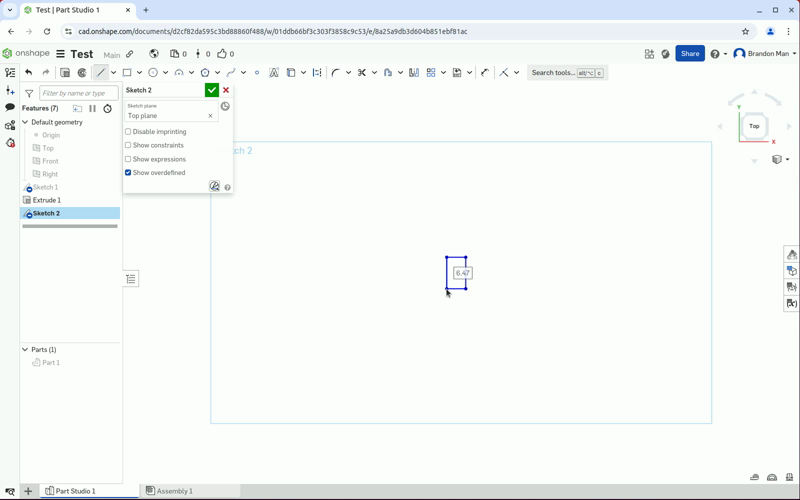
mouse_move(458, 259)
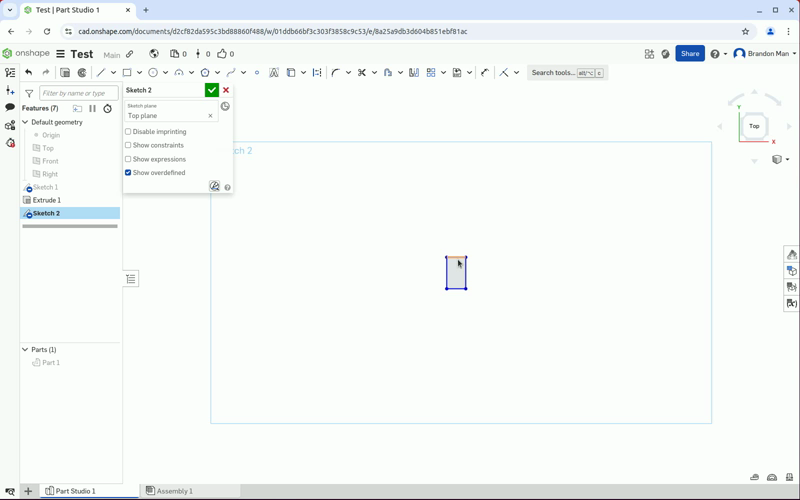
scroll(6)
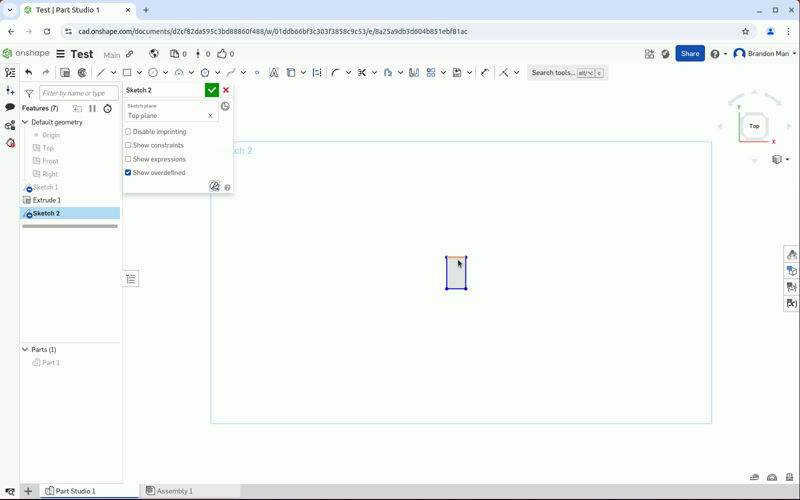
scroll(6)
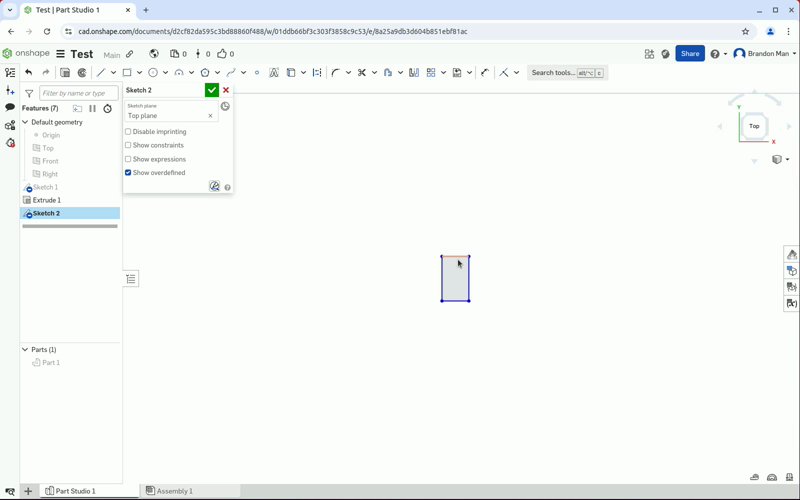
scroll(6)
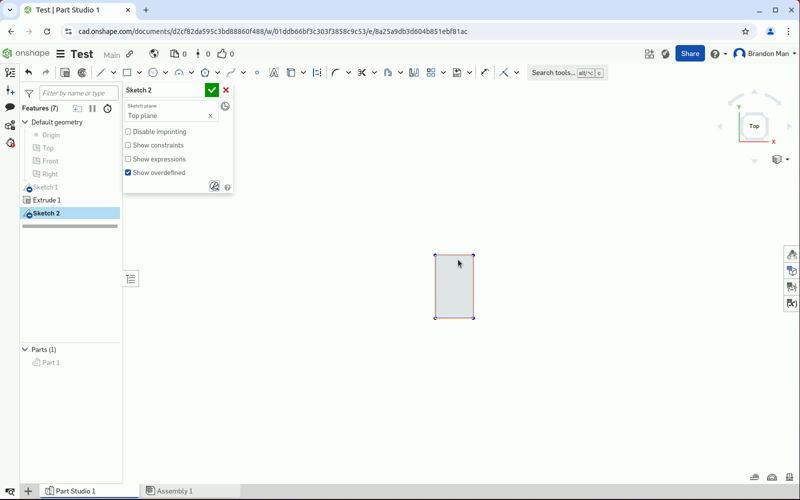
scroll(6)
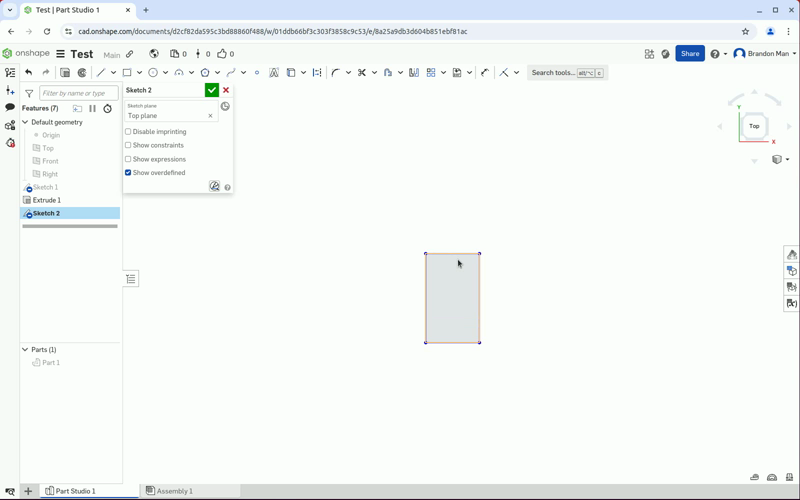
scroll(6)
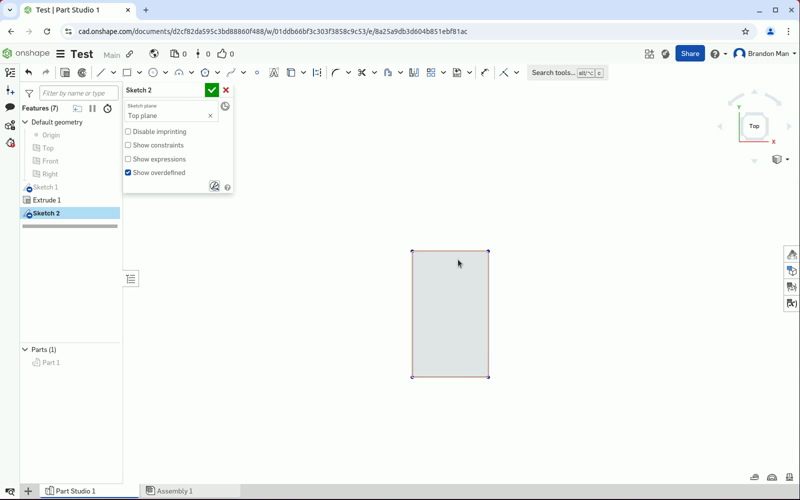
scroll(6)
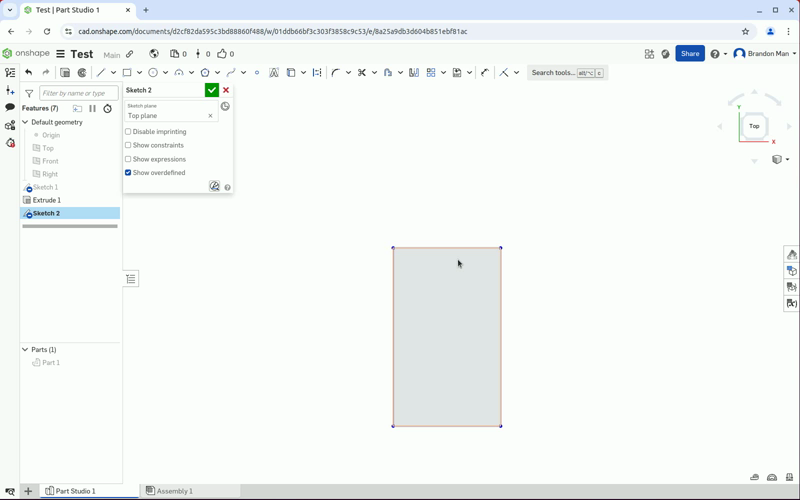
scroll(6)
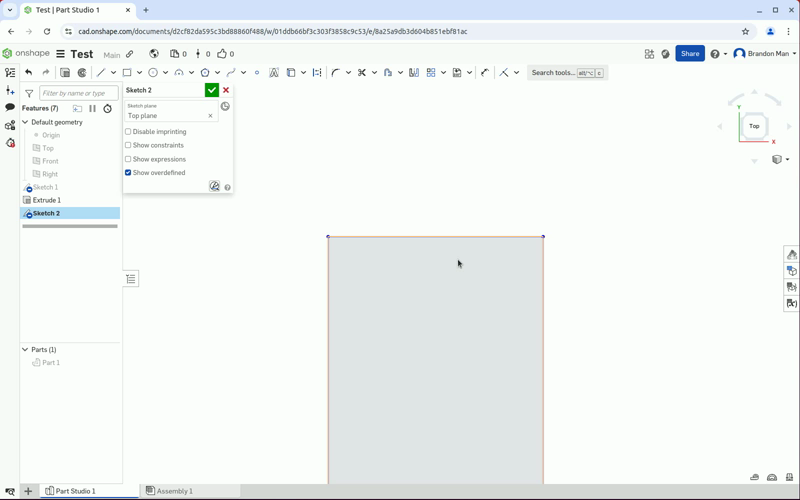
click(458, 259)
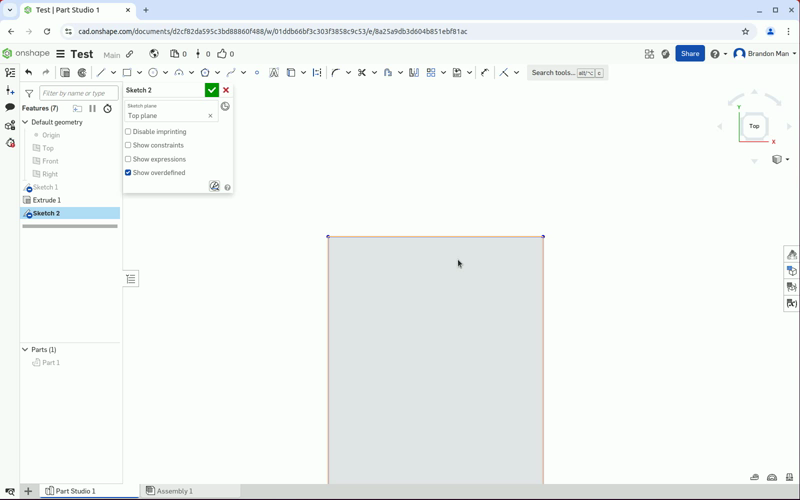
scroll(-6)
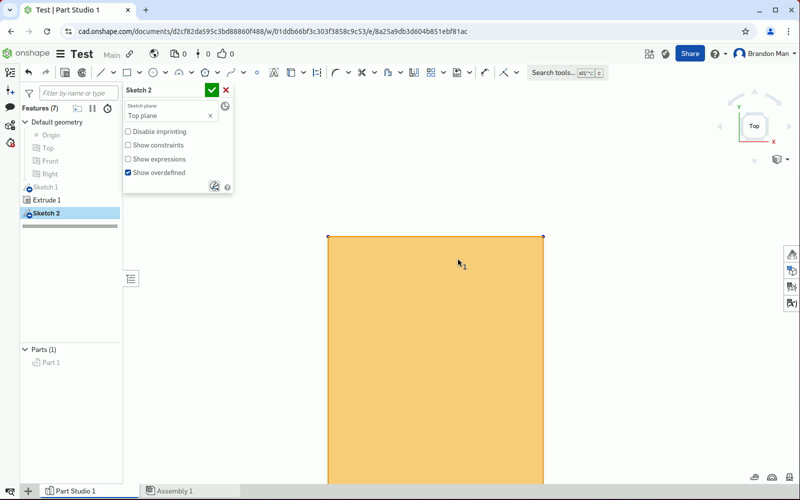
scroll(-6)
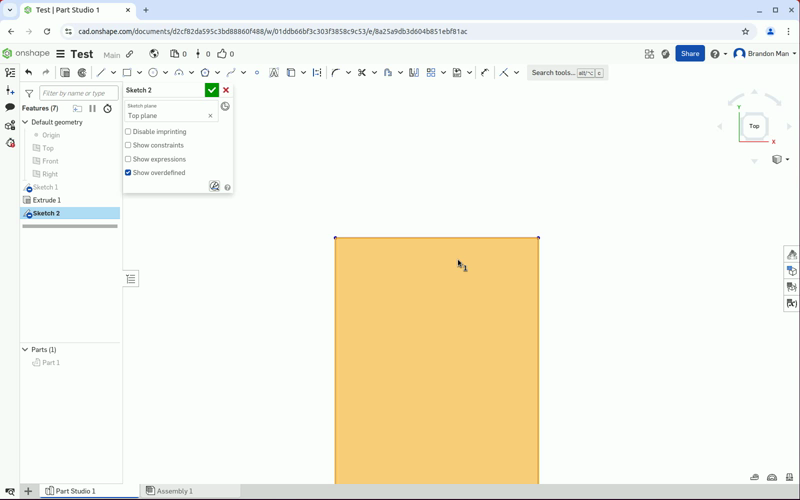
scroll(-6)
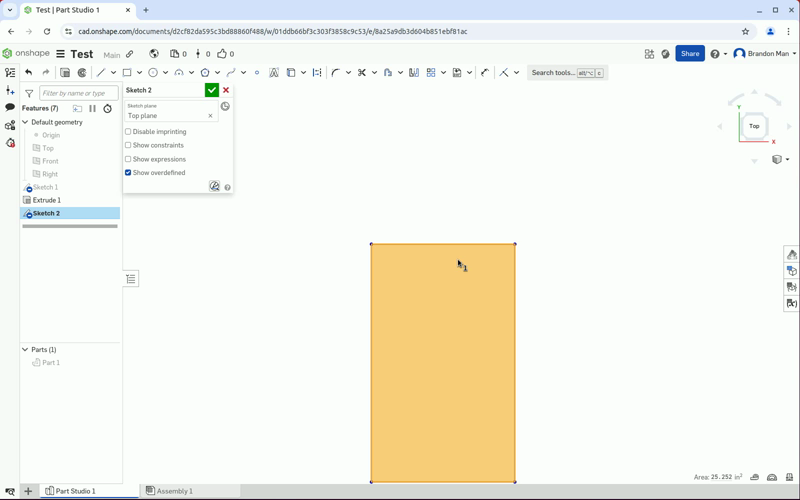
scroll(-6)
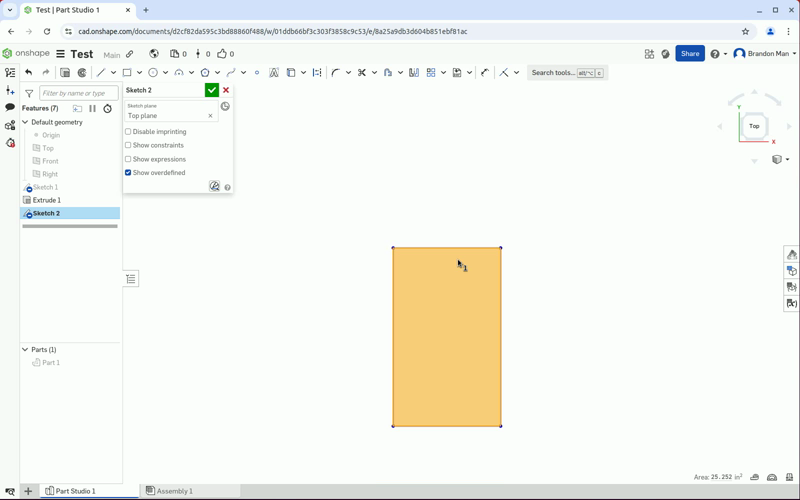
scroll(-6)
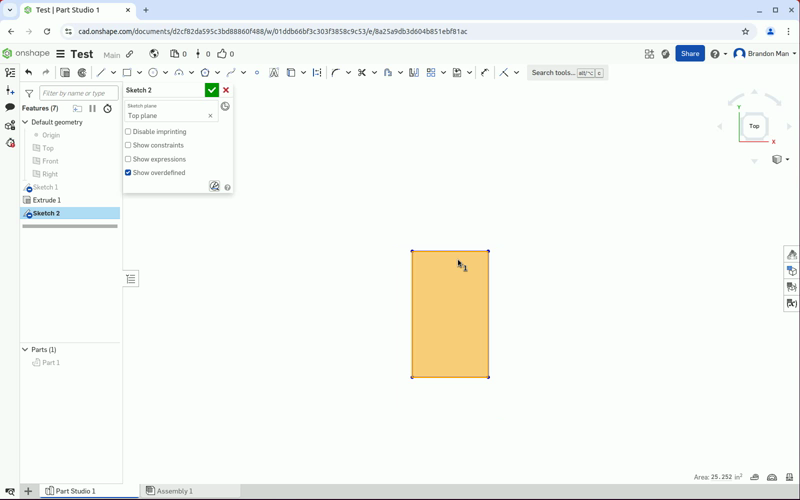
scroll(-6)
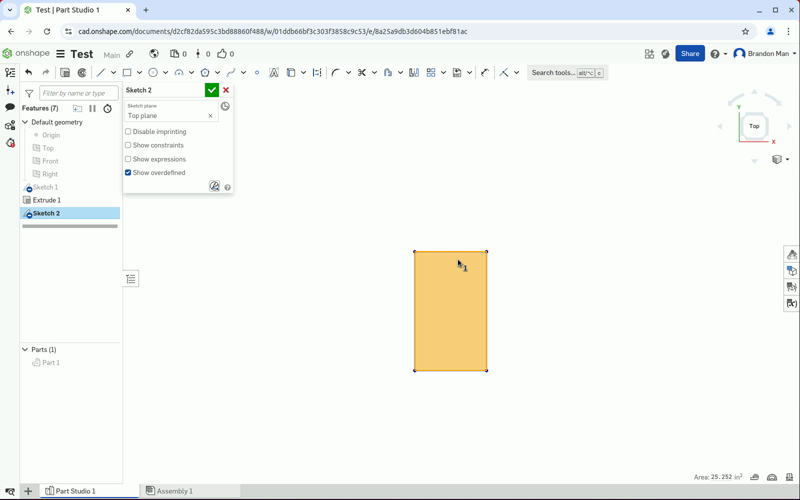
scroll(-6)
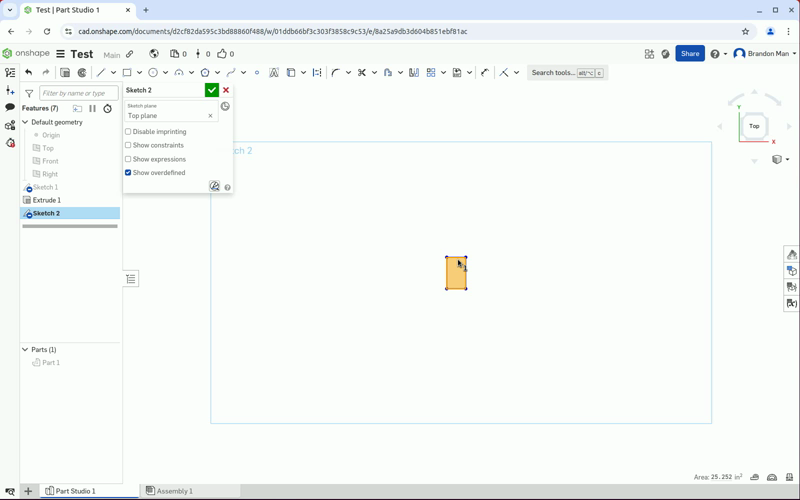
mouse_move(73, 352)
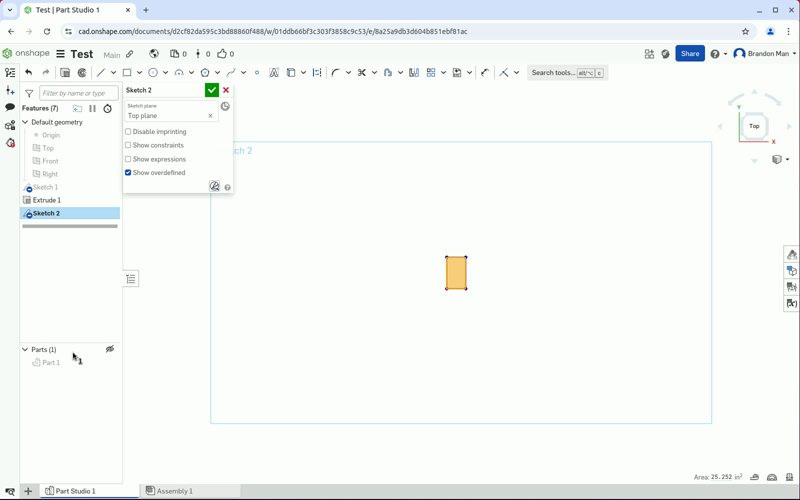
key(shift+y)
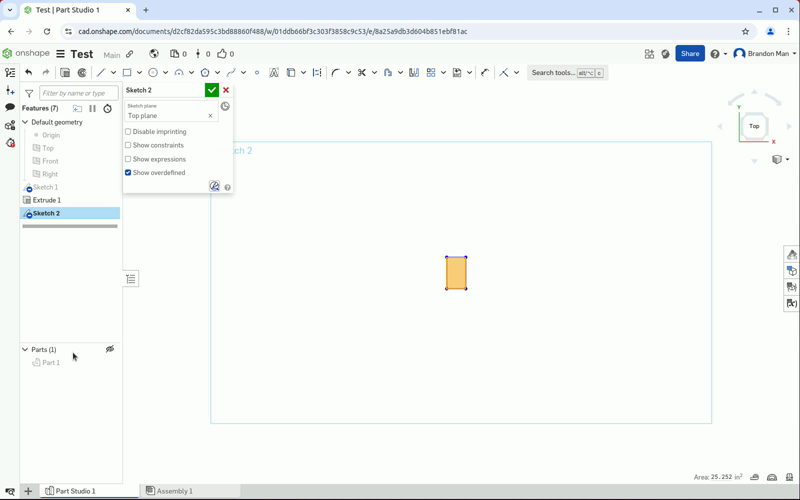
key(shift+e)
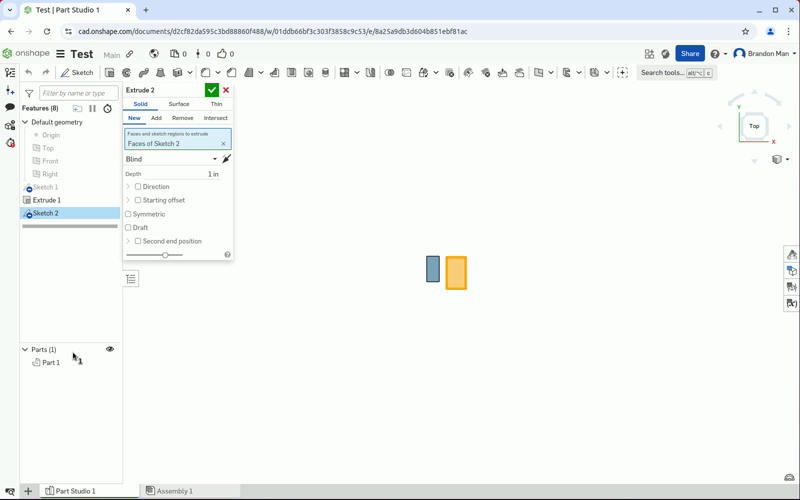
mouse_move(143, 106)
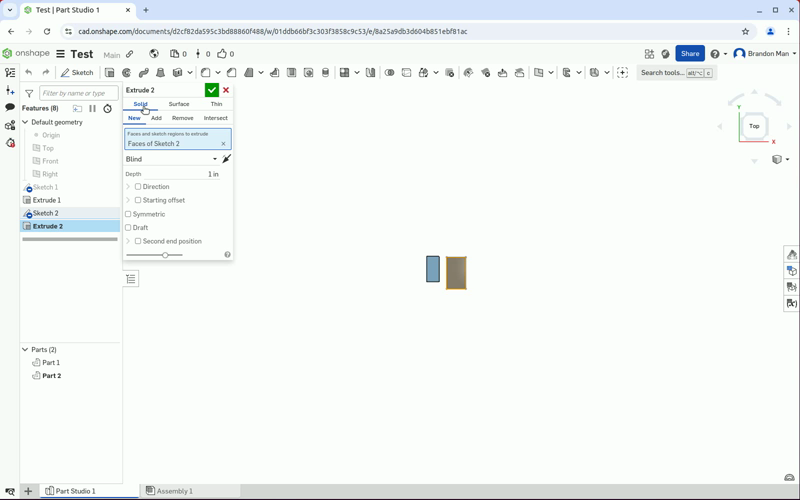
click(143, 106)
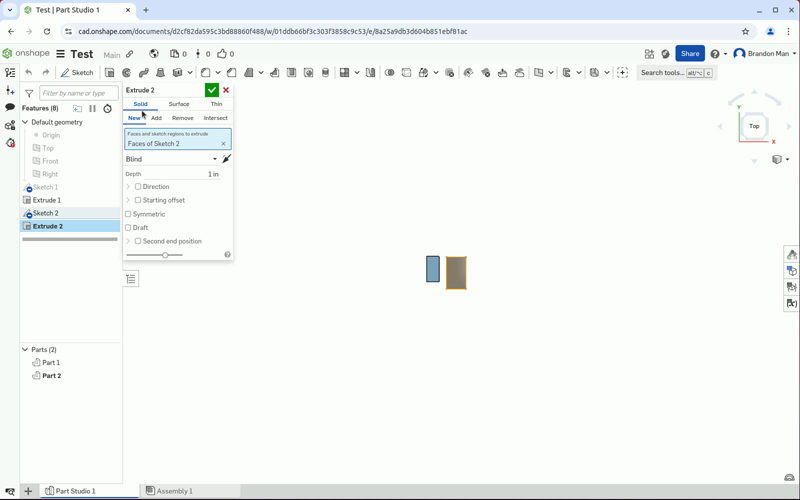
mouse_move(137, 120)
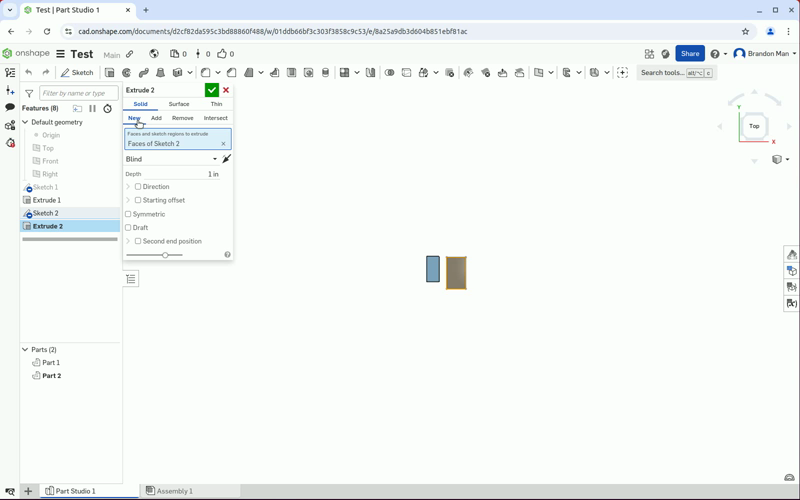
click(137, 120)
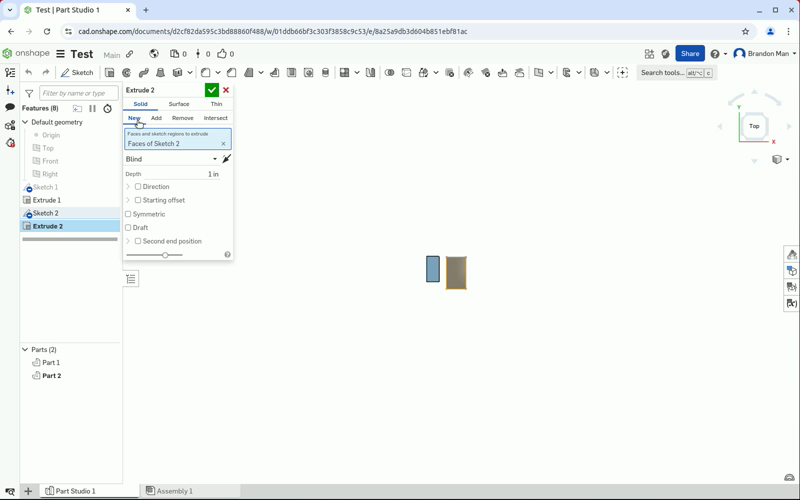
key(tab, 4)
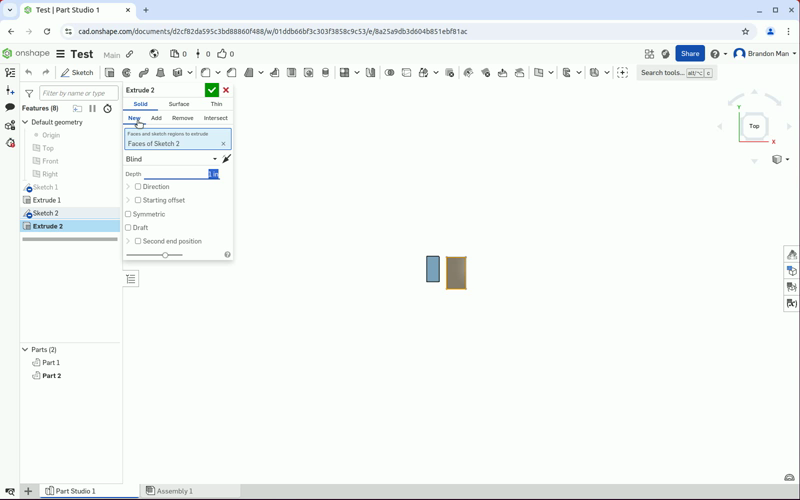
text(1.926)
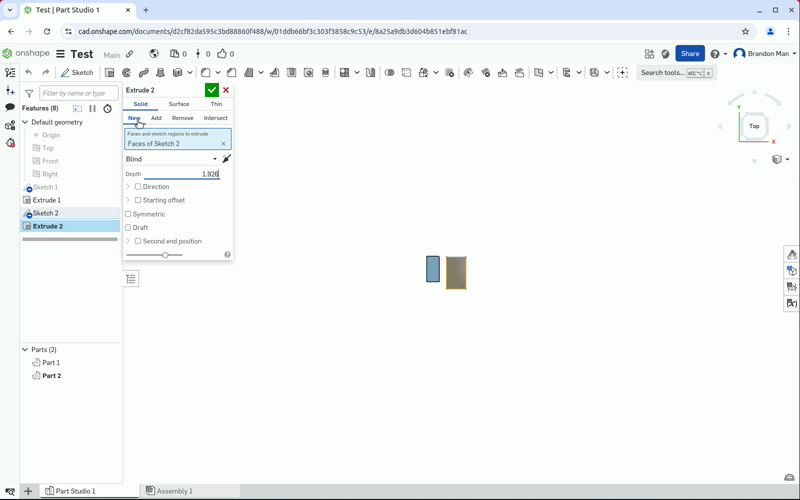
key(enter)
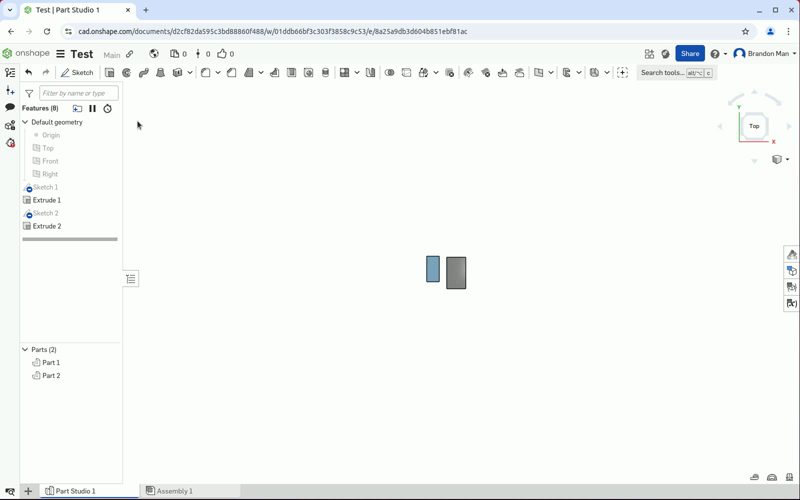
key(shift+h)
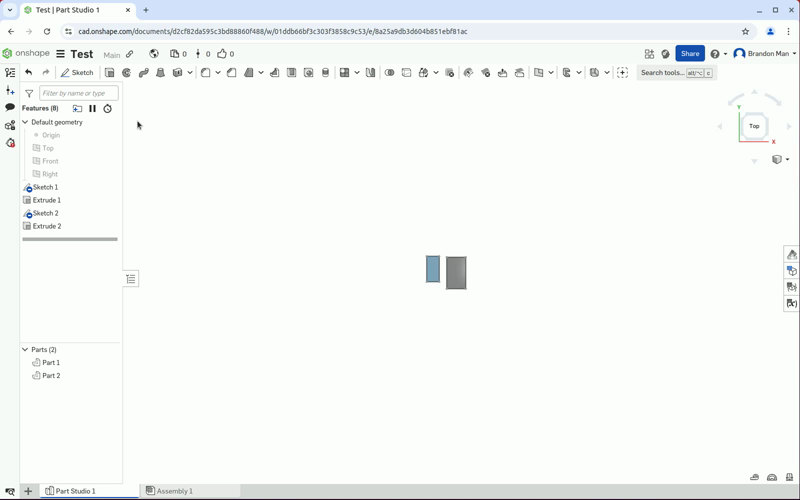
key(shift+h)
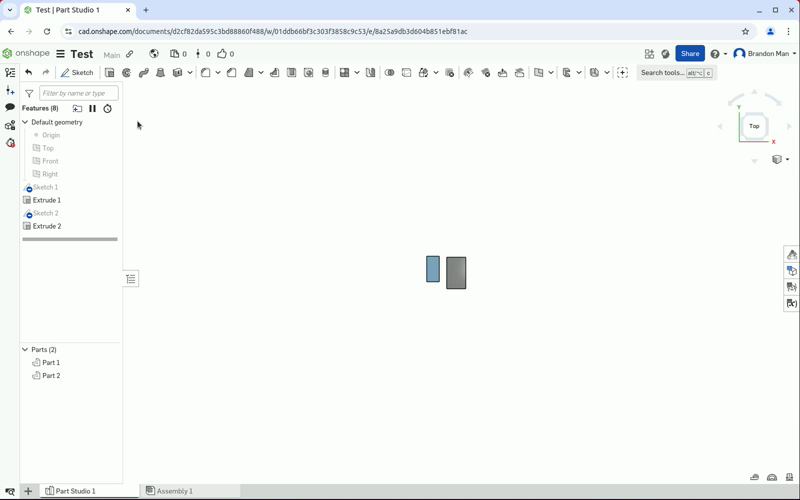
mouse_move(73, 189)
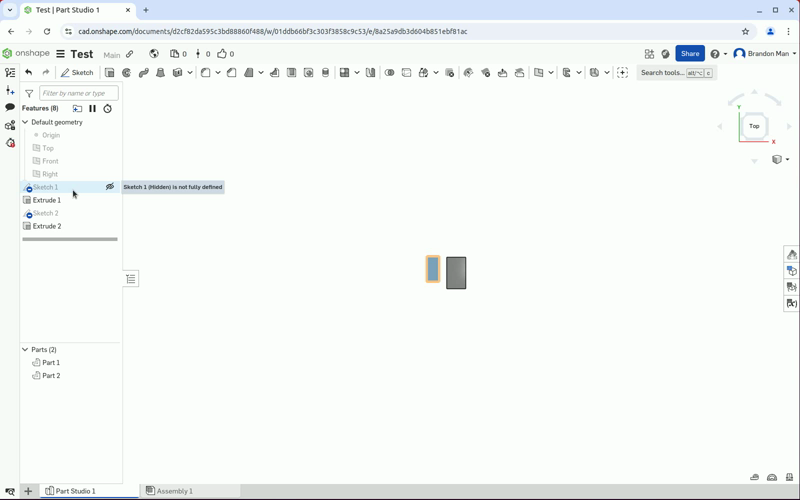
click(73, 189)
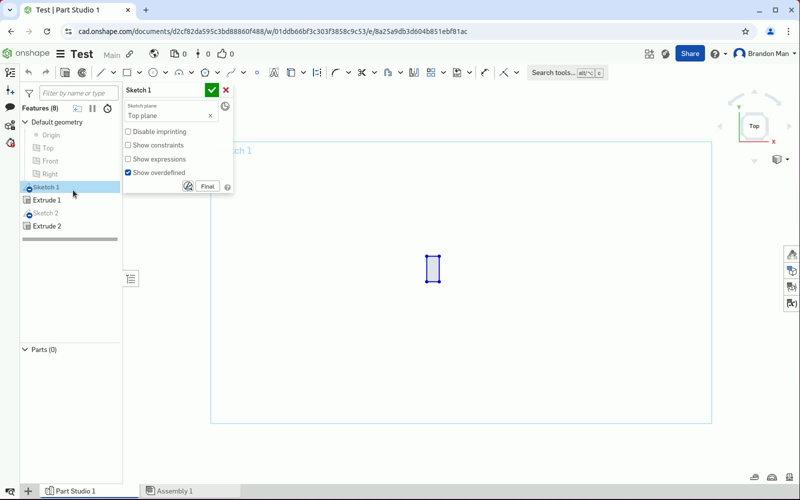
mouse_move(229, 92)
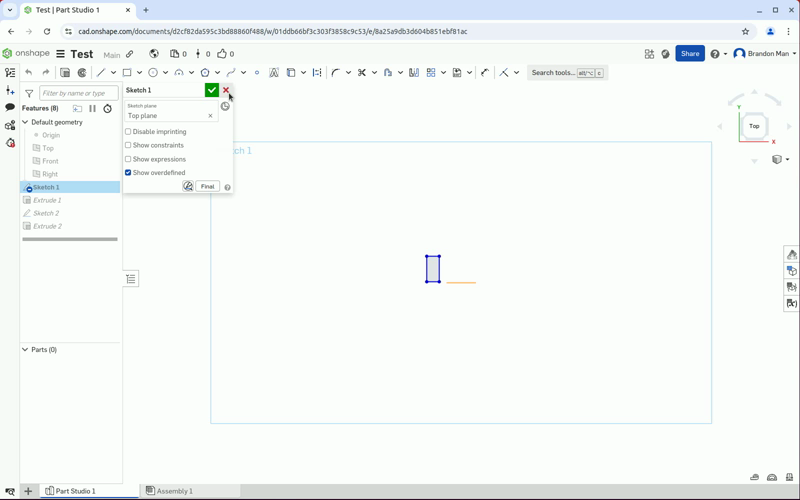
click(229, 92)
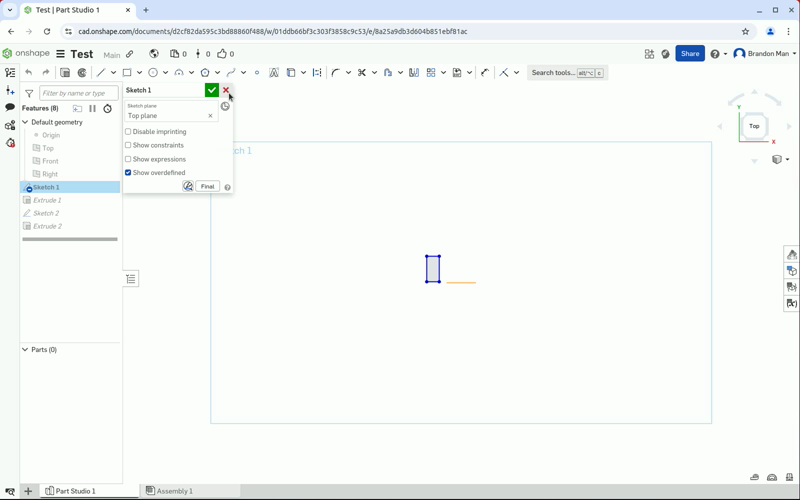
key(shift+s)
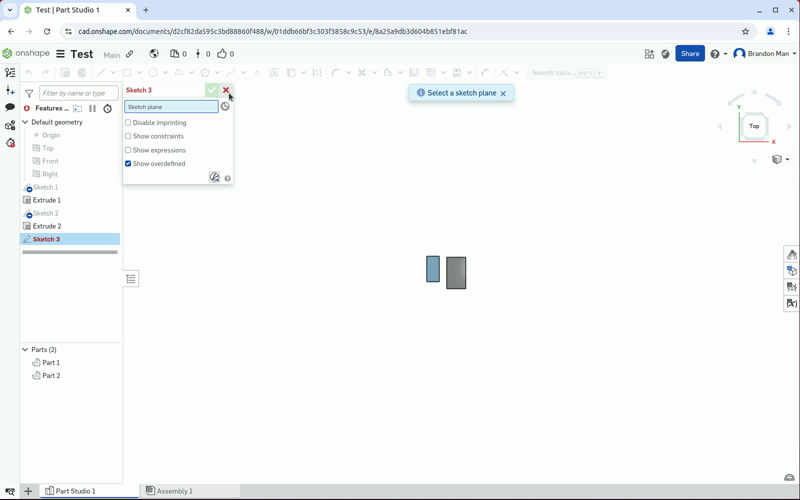
mouse_move(73, 150)
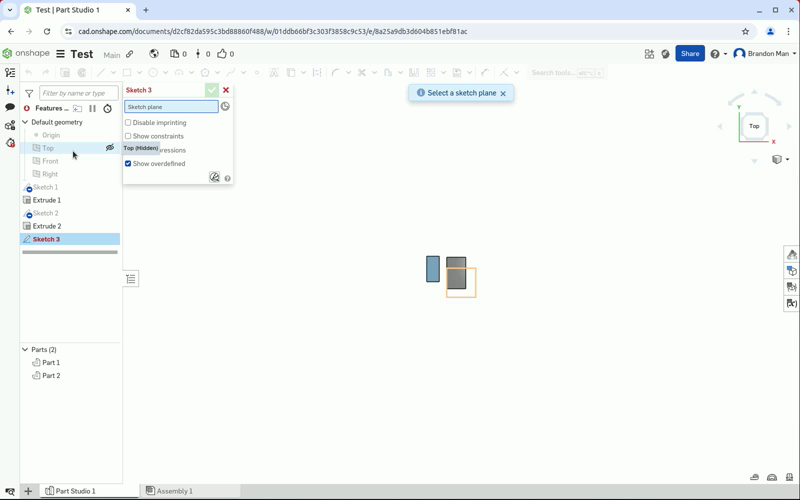
click(73, 150)
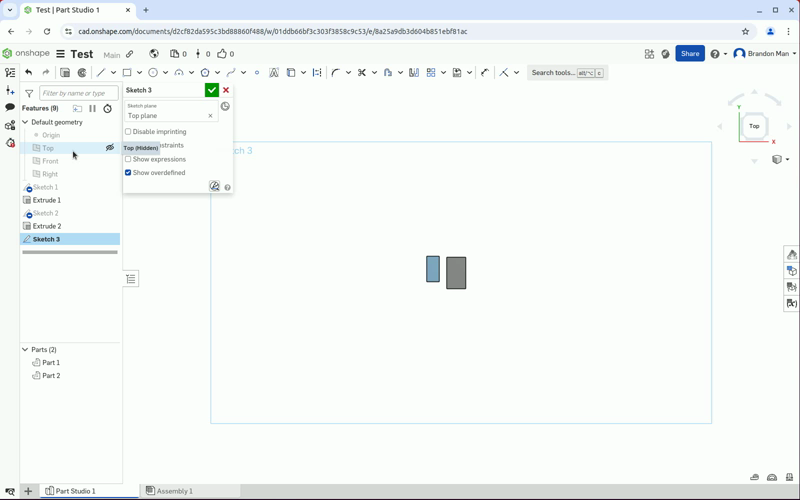
mouse_move(73, 352)
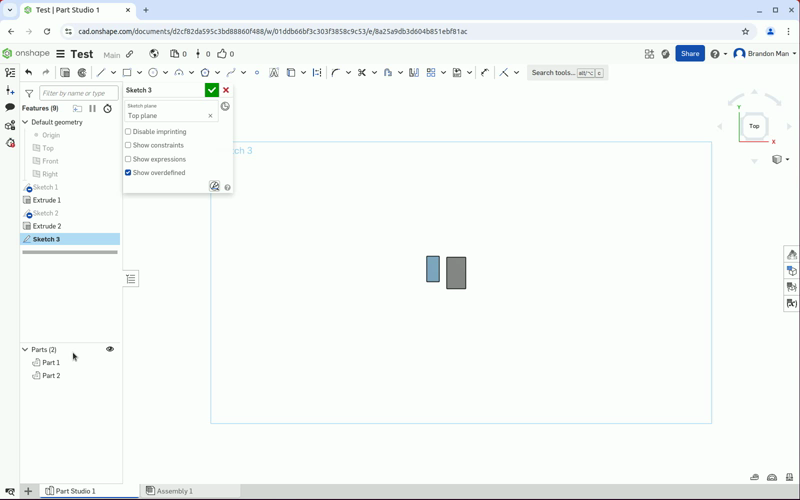
key(y)
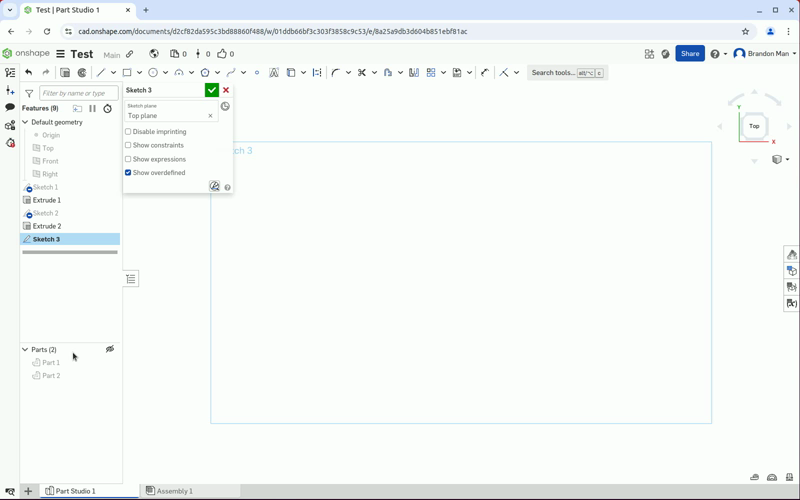
key(l)
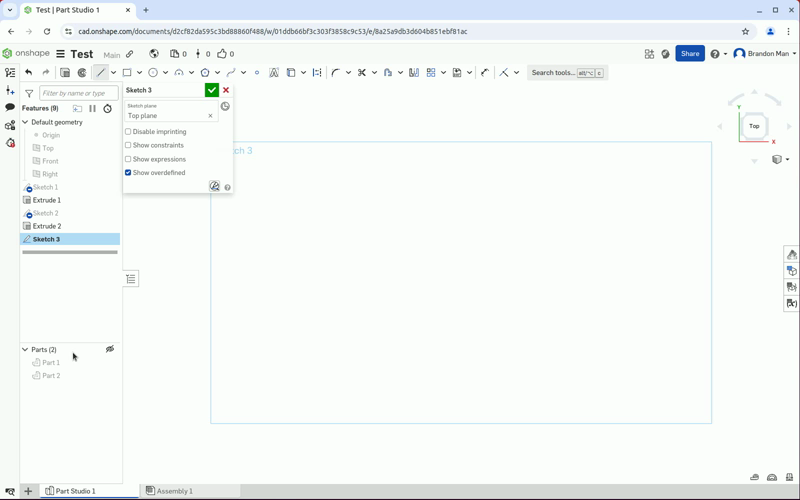
key_down(shift)
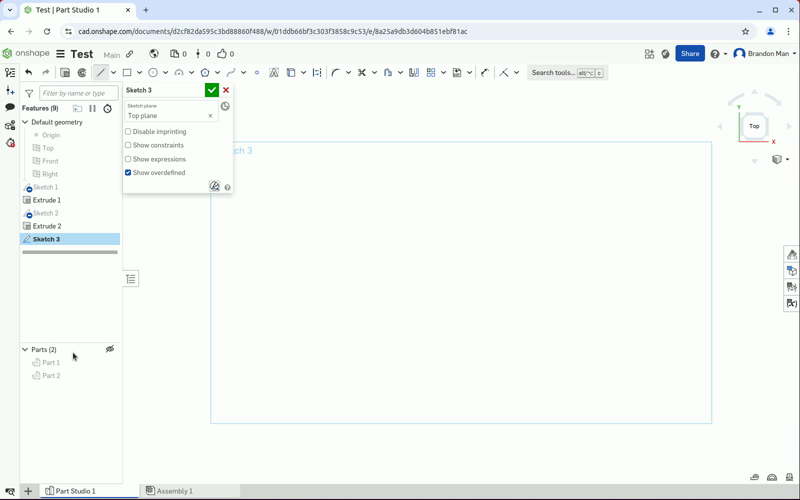
mouse_move(472, 294)
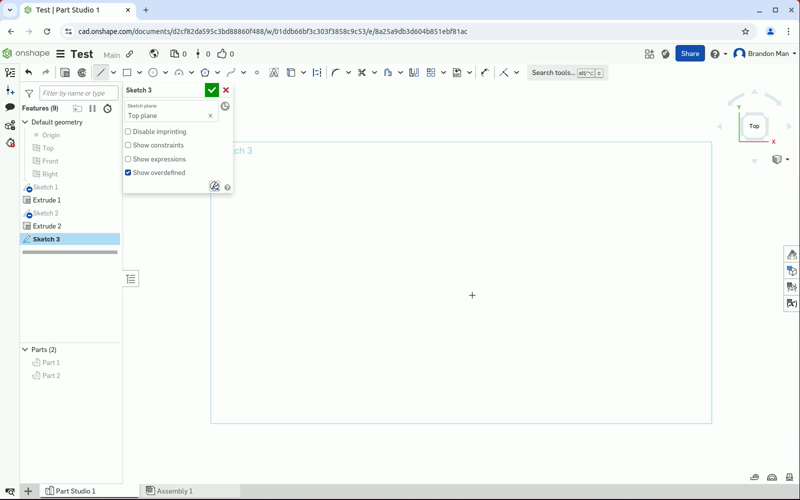
click(472, 294)
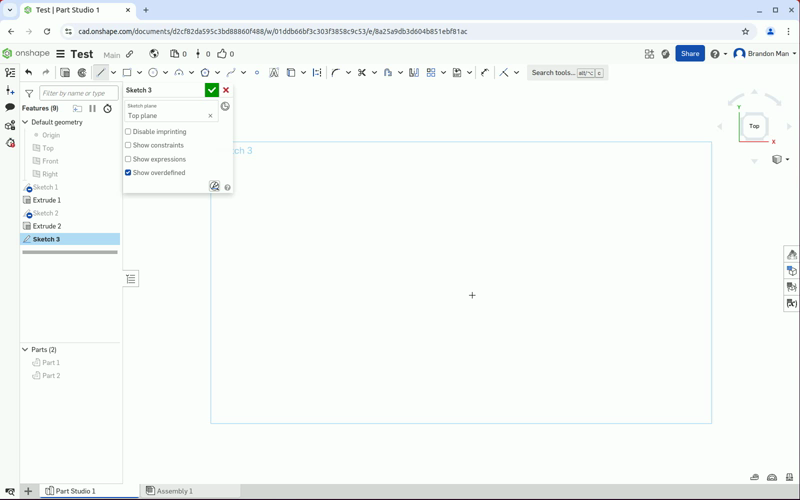
key_up(shift)
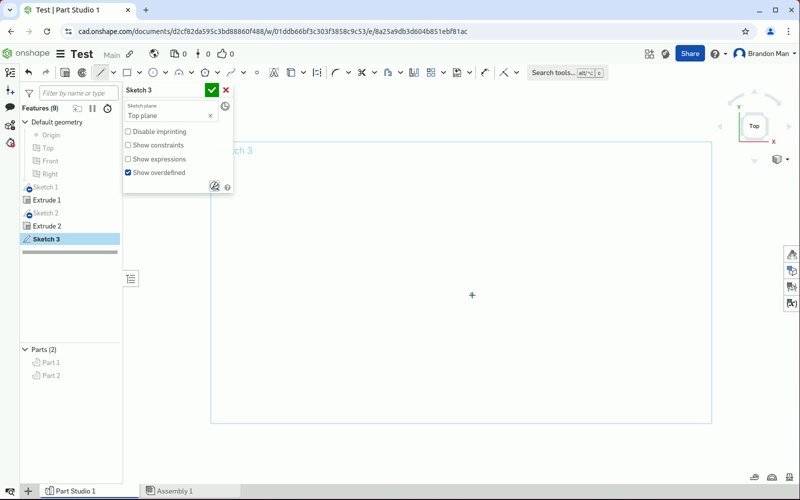
key_down(shift)
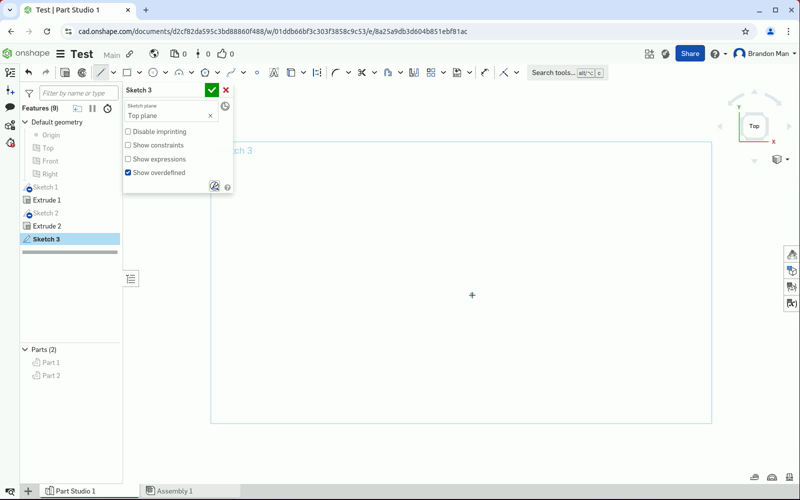
mouse_move(502, 294)
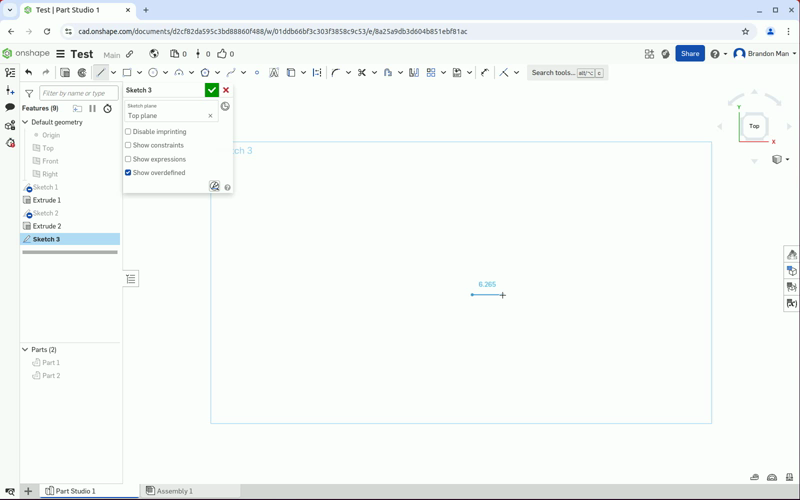
mouse_move(485, 294)
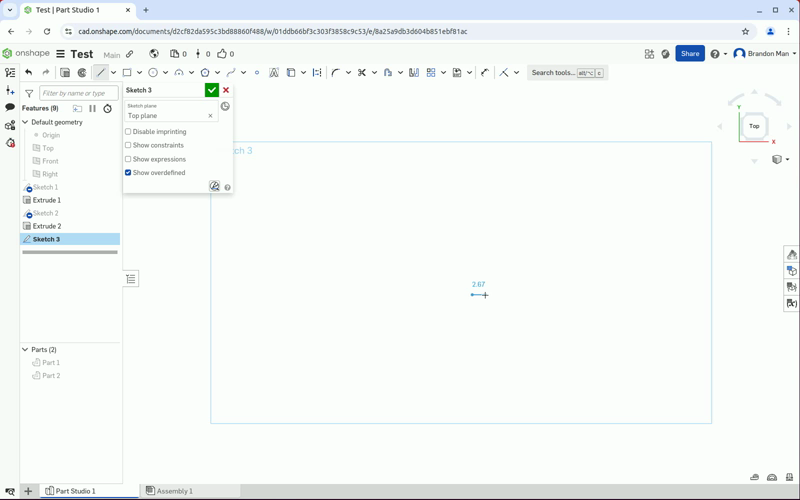
click(485, 294)
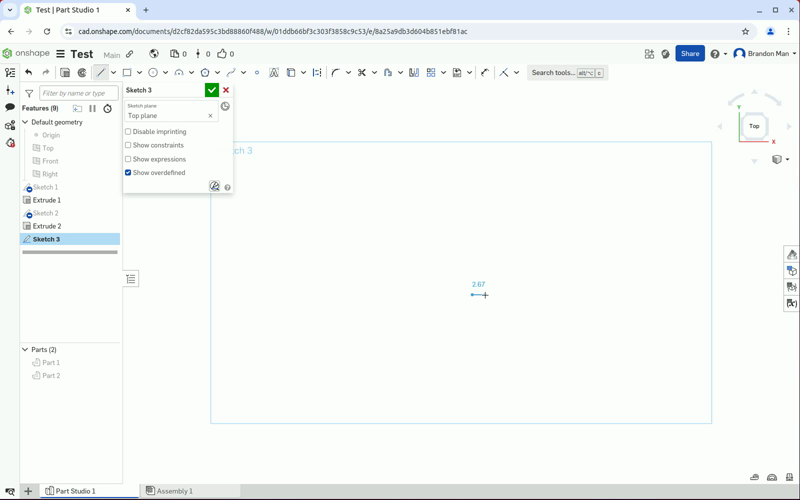
key_up(shift)
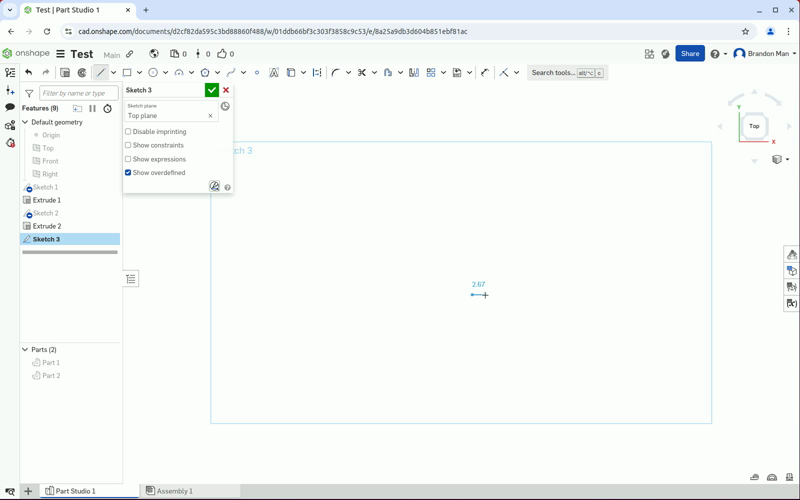
key_down(shift)
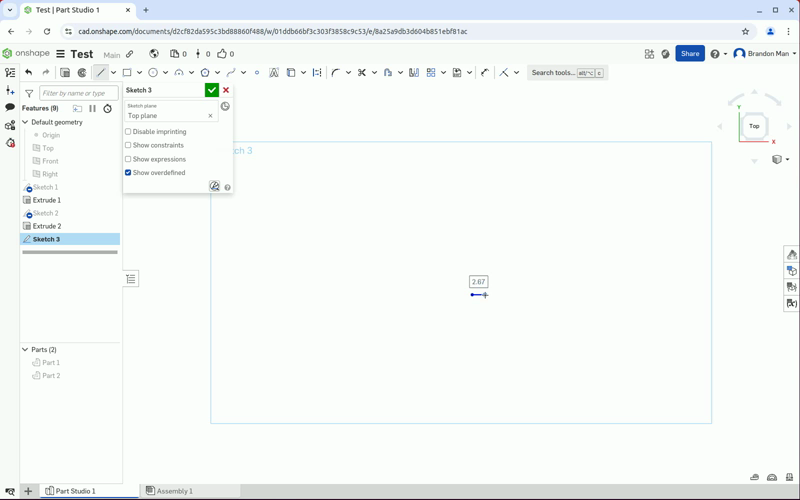
mouse_move(515, 294)
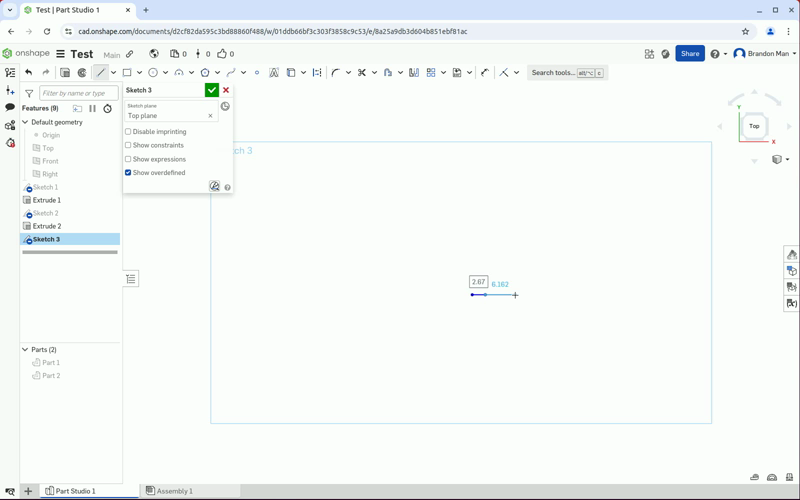
mouse_move(485, 257)
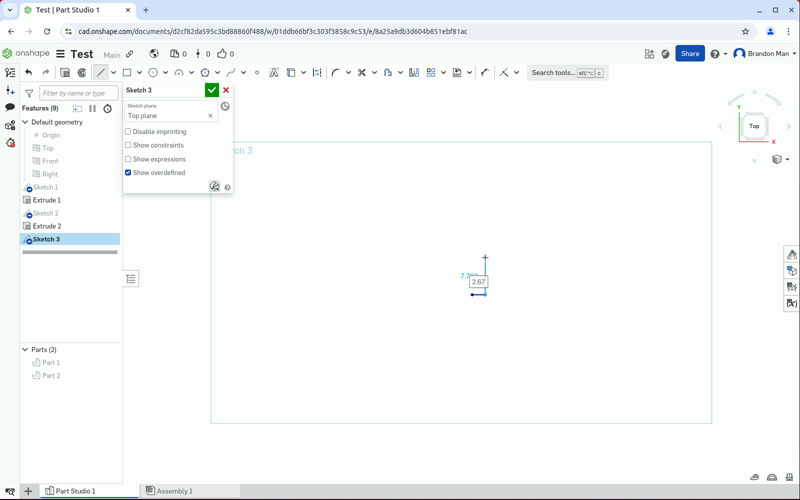
click(485, 257)
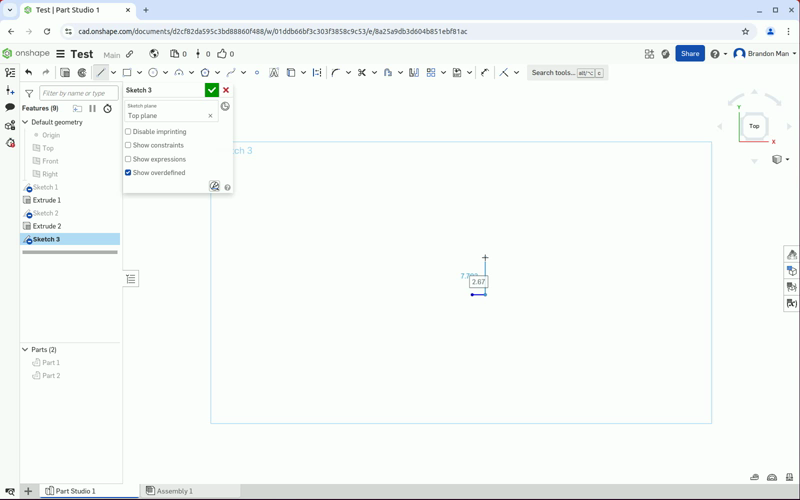
key_up(shift)
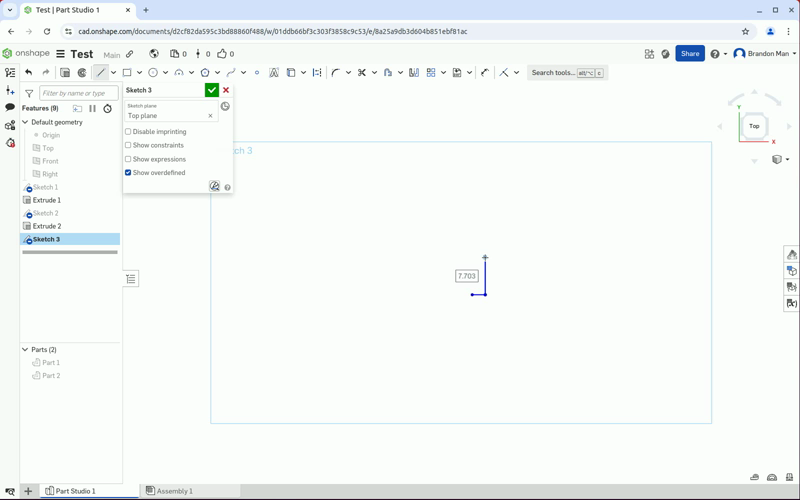
key_down(shift)
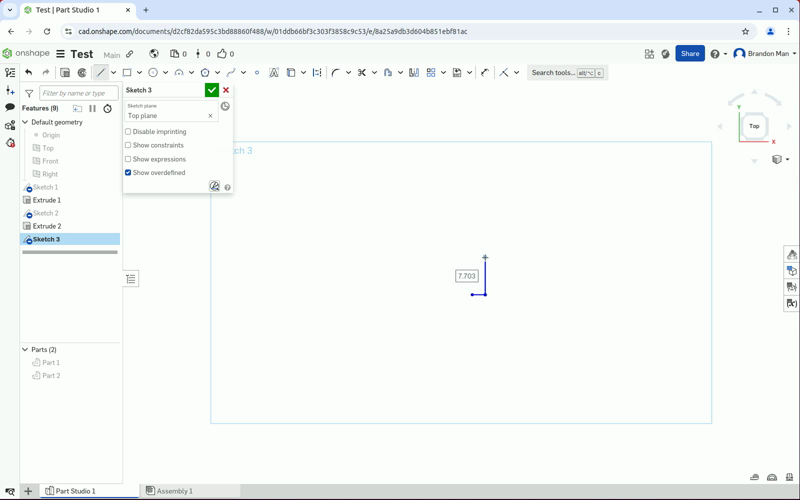
mouse_move(515, 257)
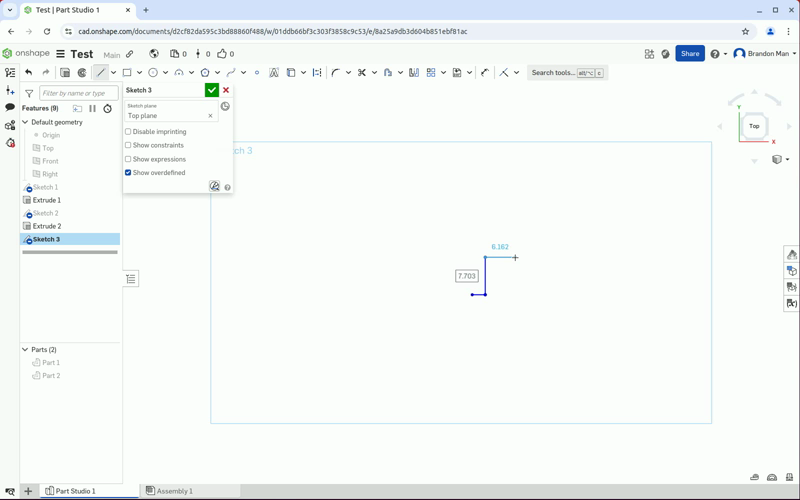
mouse_move(472, 257)
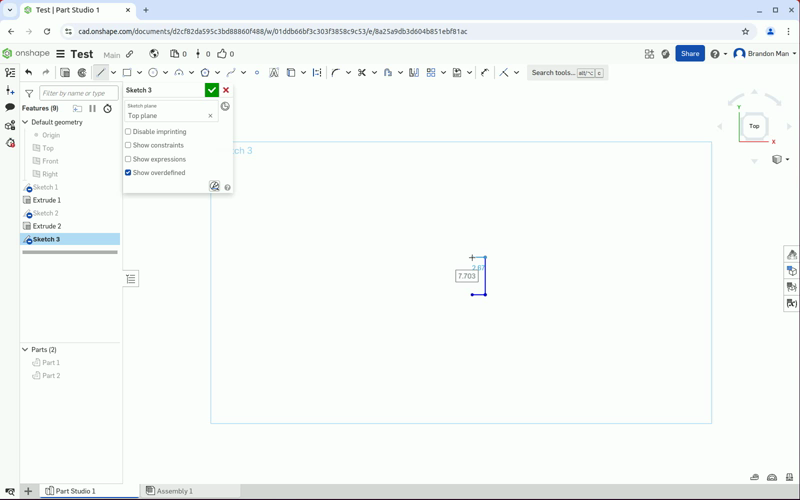
click(472, 257)
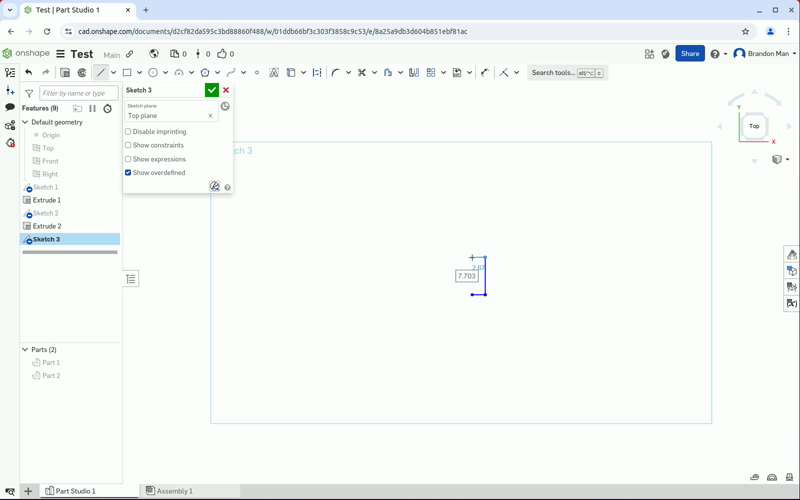
key_up(shift)
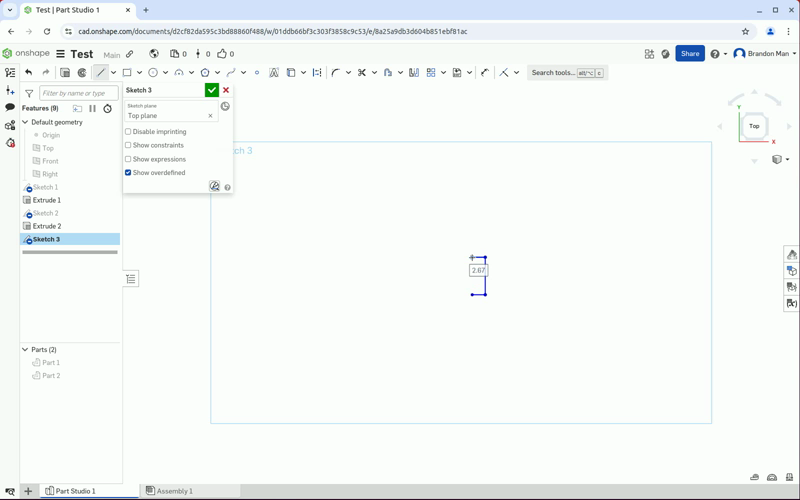
mouse_move(502, 257)
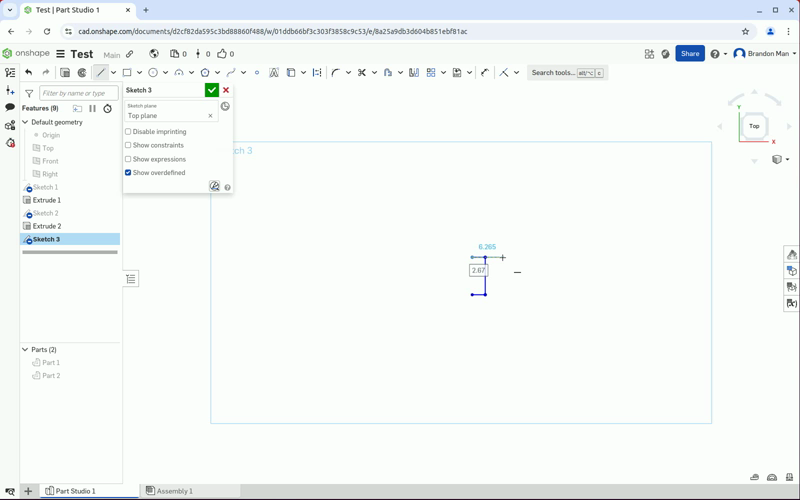
key_down(shift)
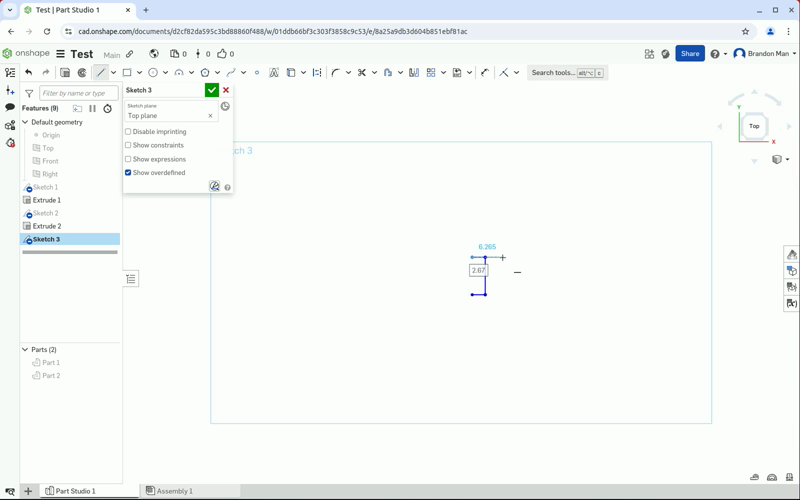
mouse_move(472, 294)
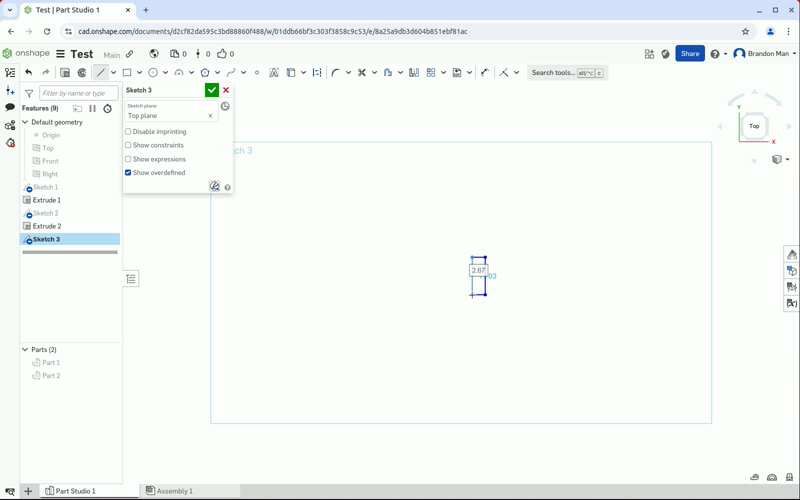
key_up(shift)
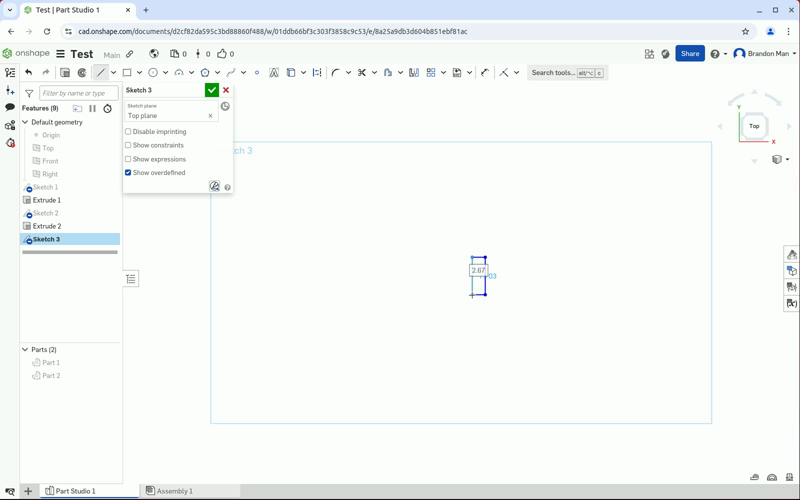
click(472, 294)
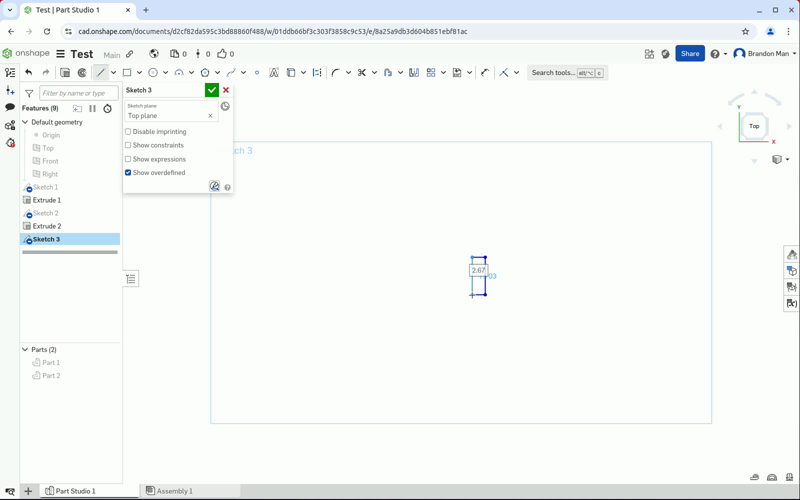
key(esc)
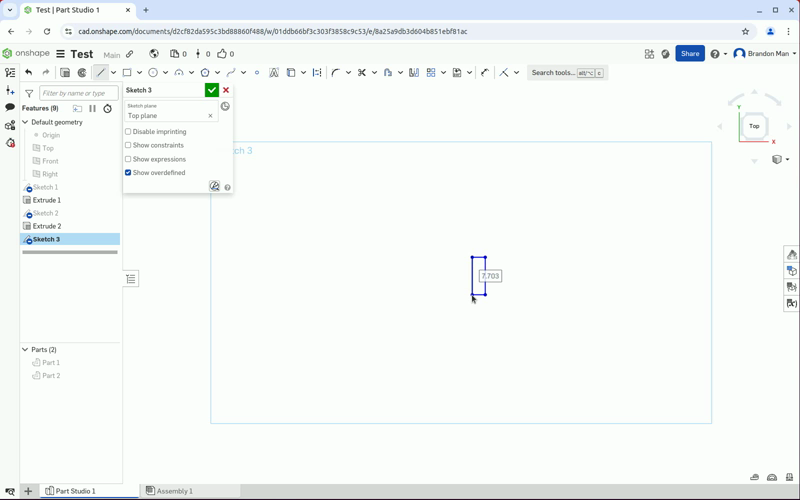
mouse_move(473, 258)
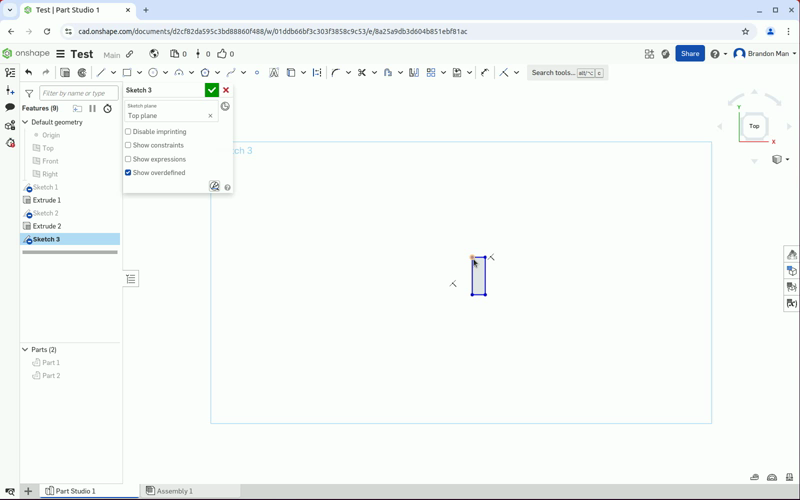
scroll(6)
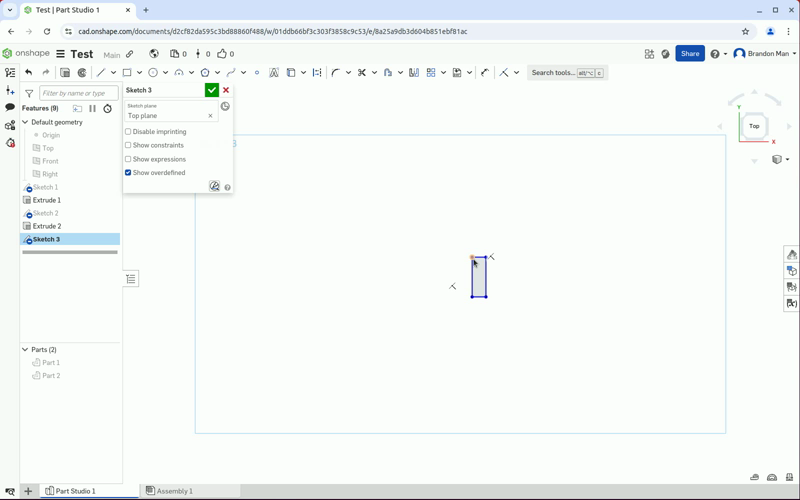
scroll(6)
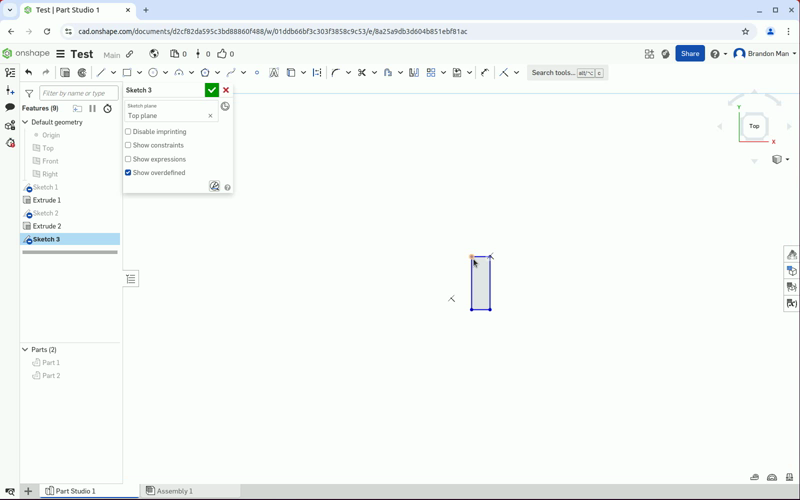
scroll(6)
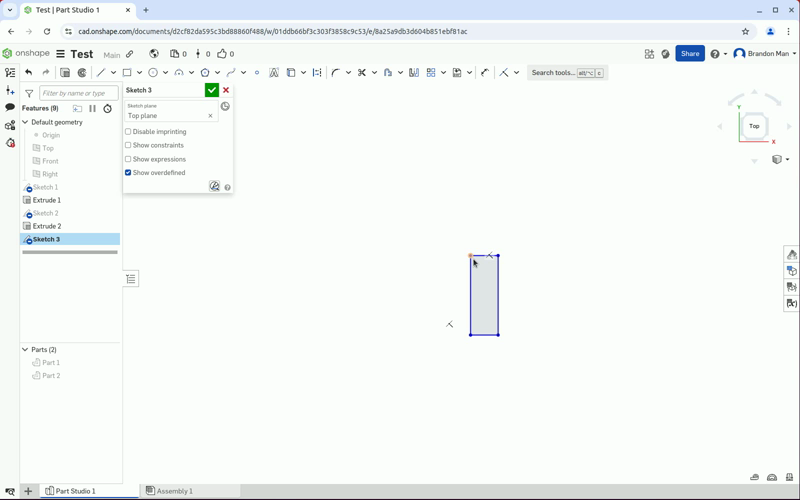
scroll(6)
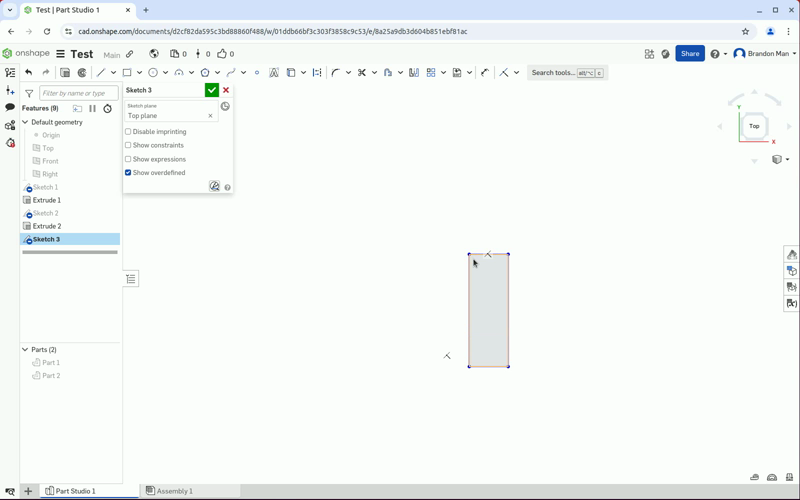
scroll(6)
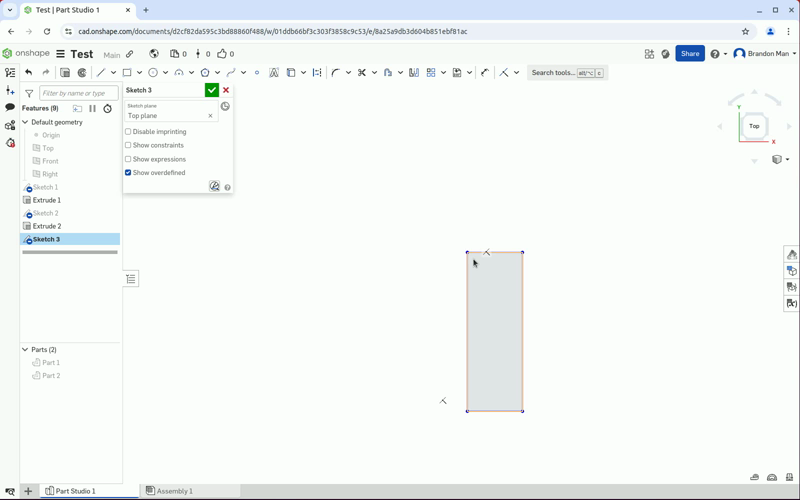
scroll(6)
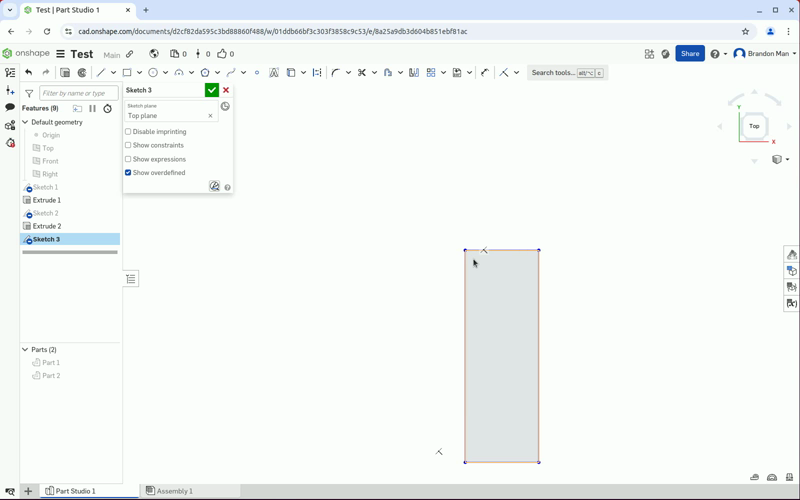
scroll(6)
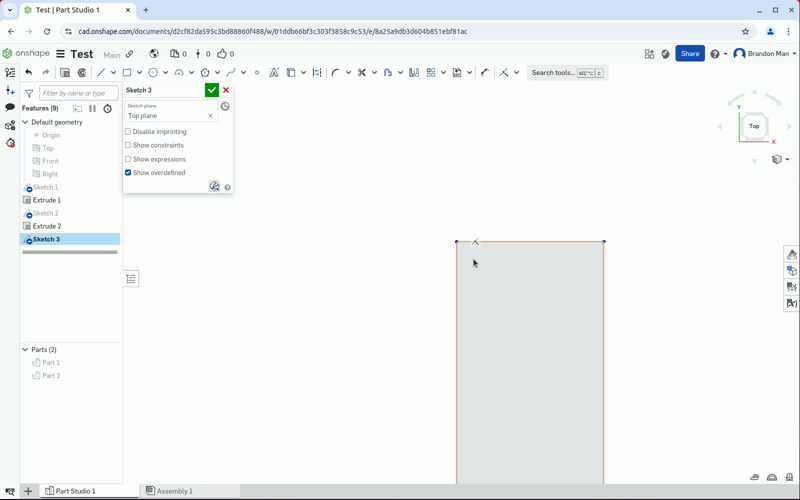
click(473, 258)
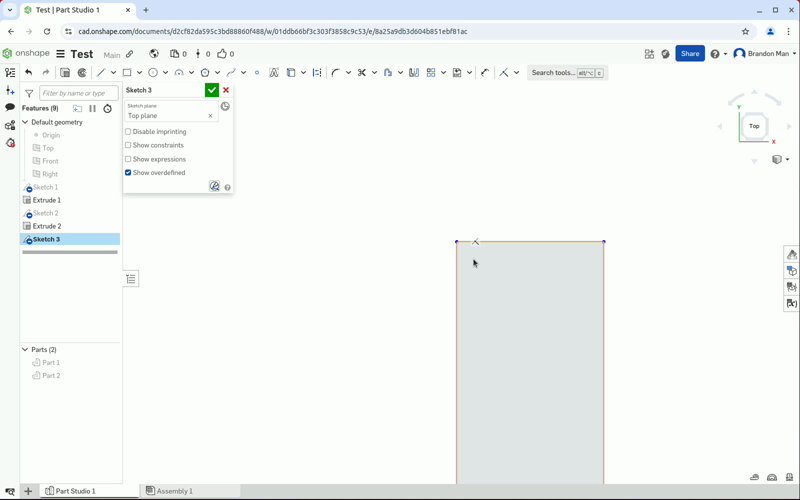
scroll(-6)
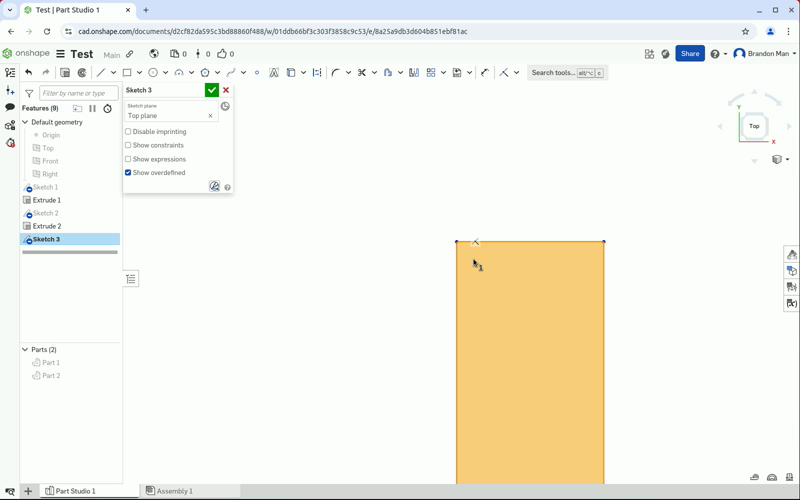
scroll(-6)
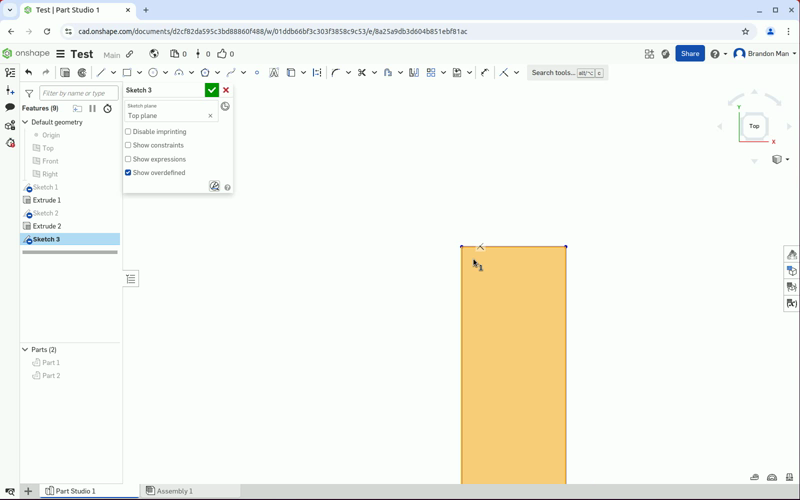
scroll(-6)
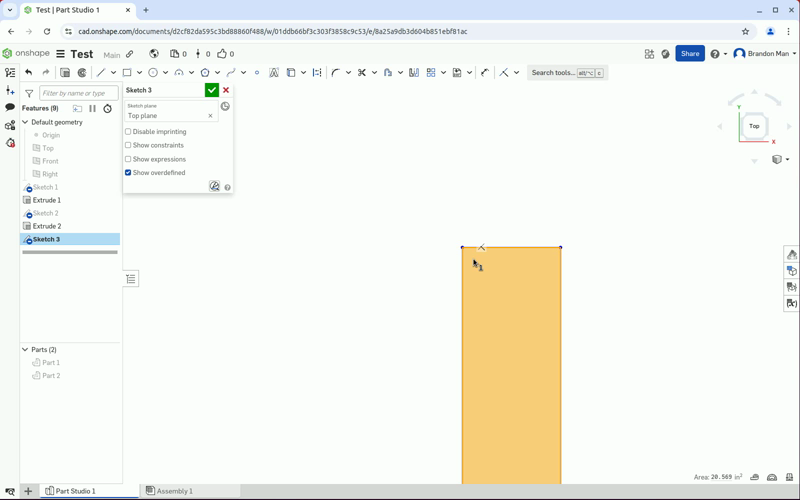
scroll(-6)
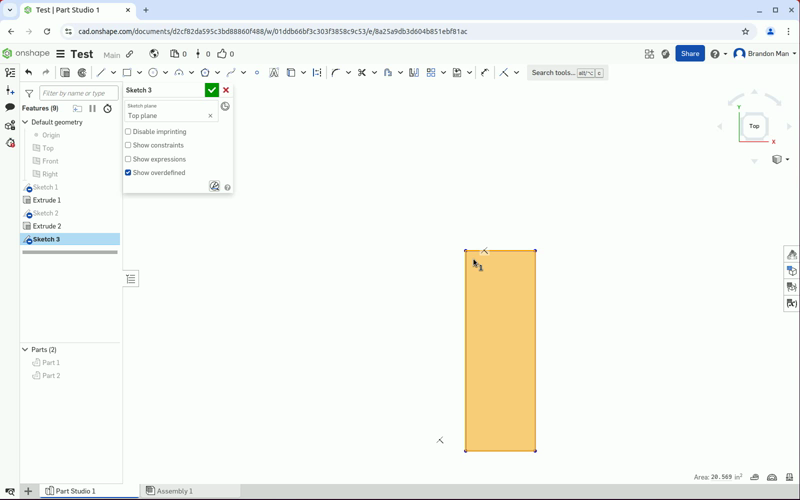
scroll(-6)
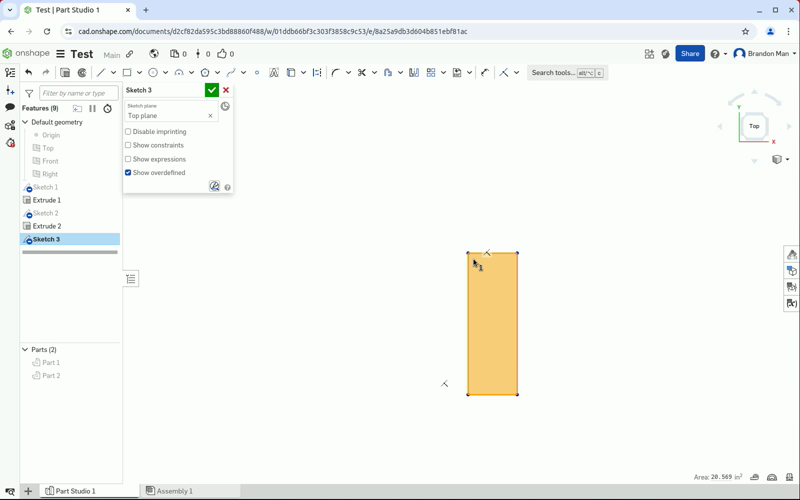
scroll(-6)
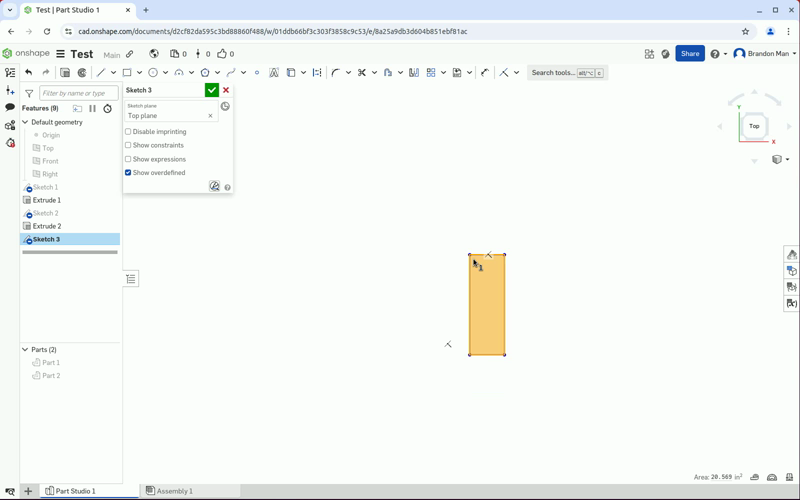
scroll(-6)
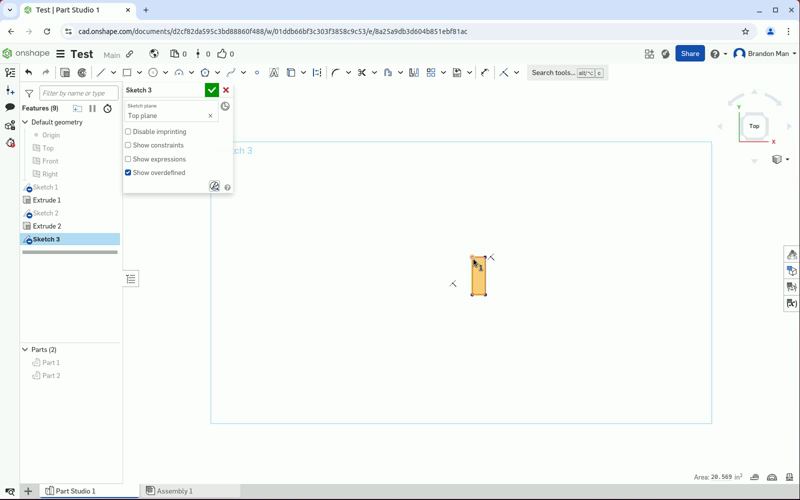
mouse_move(73, 352)
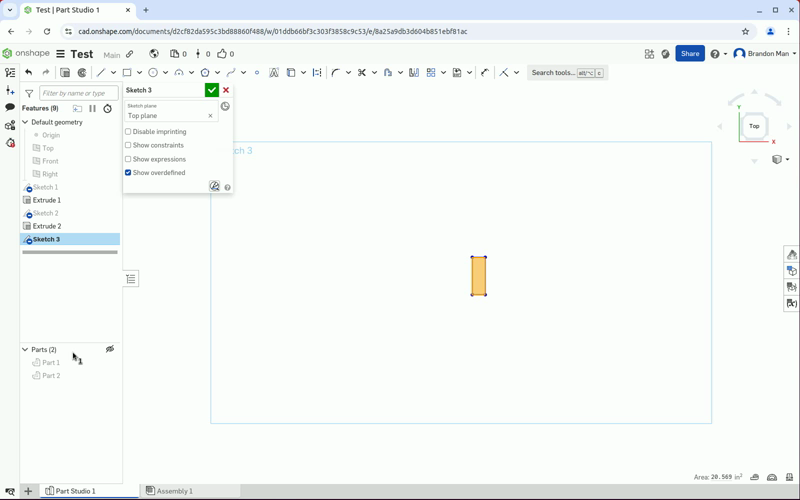
key(shift+y)
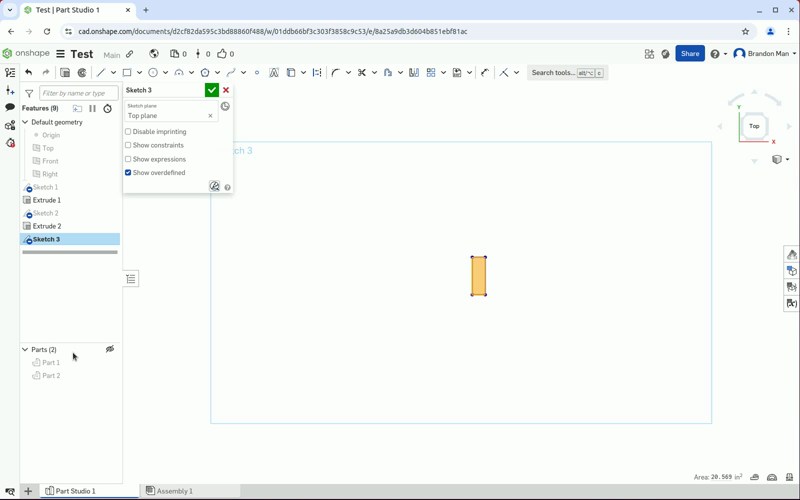
key(shift+e)
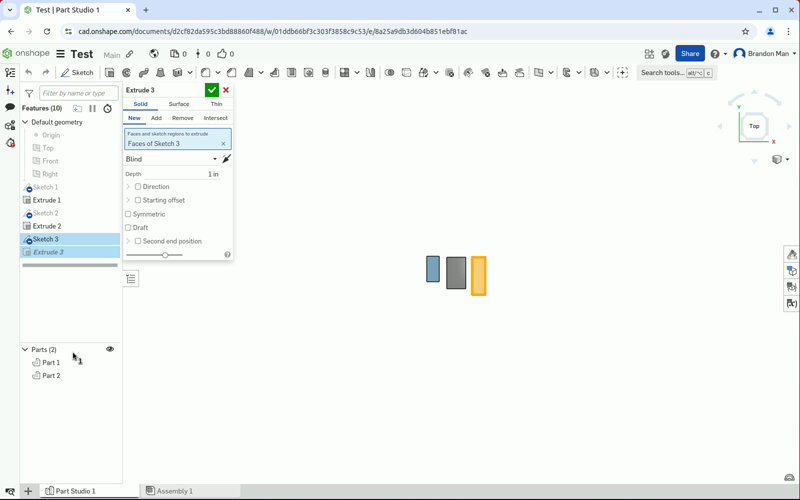
mouse_move(143, 106)
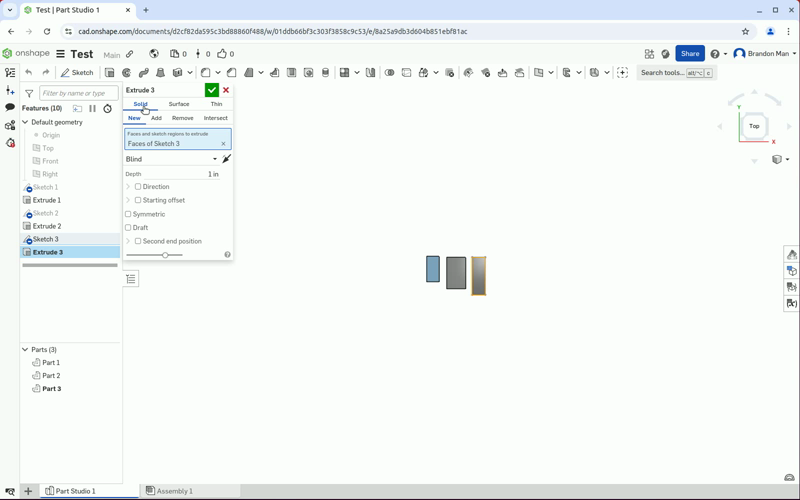
click(143, 106)
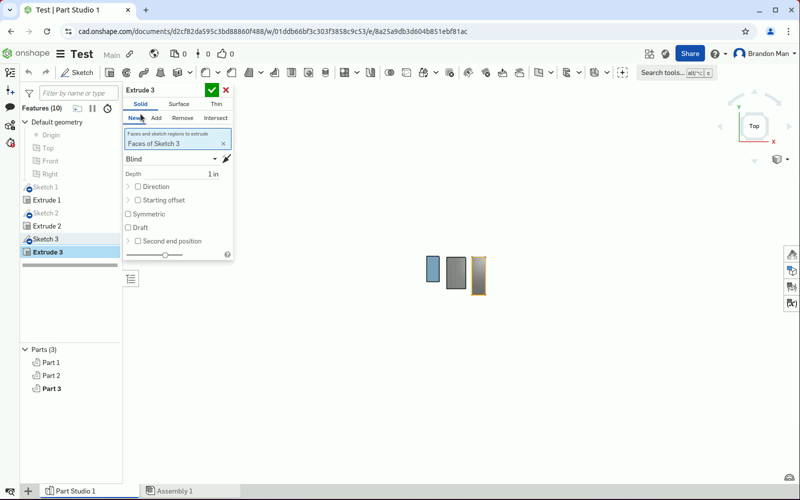
mouse_move(137, 120)
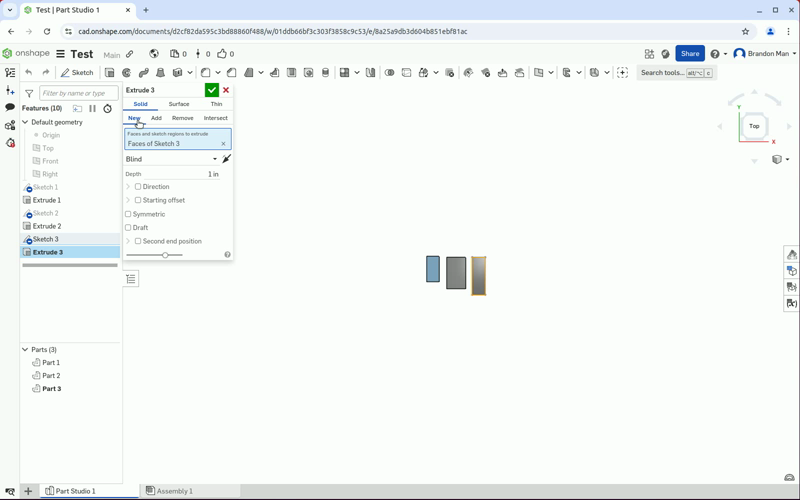
click(137, 120)
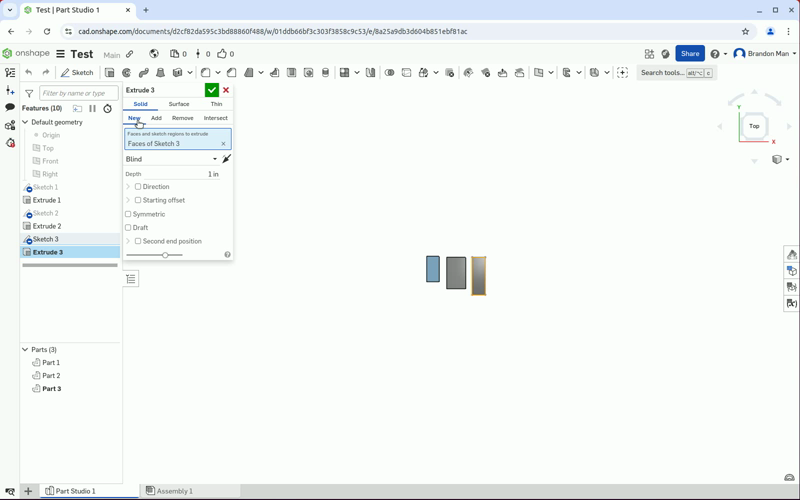
key(tab, 4)
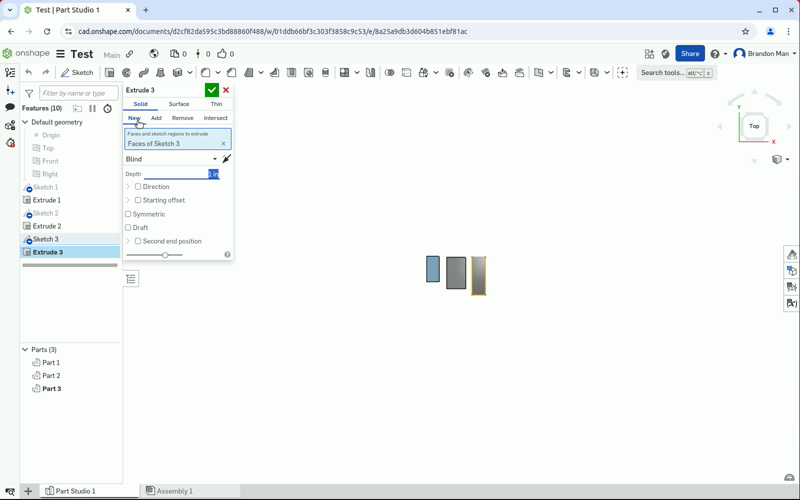
text(1.926)
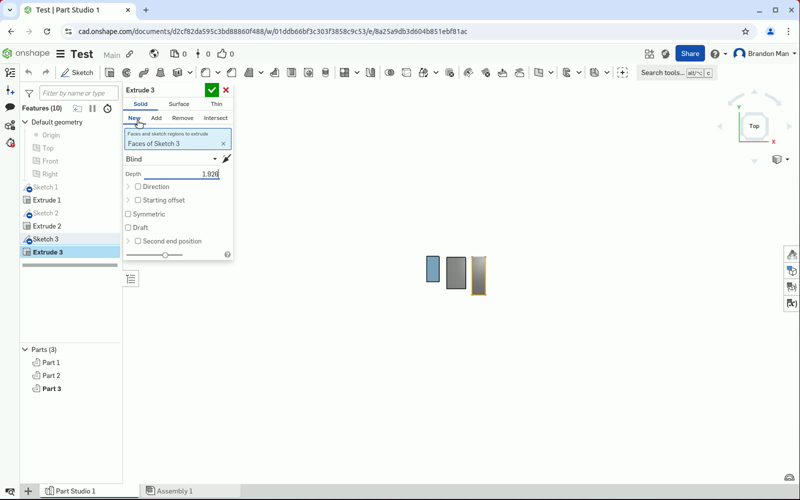
key(enter)
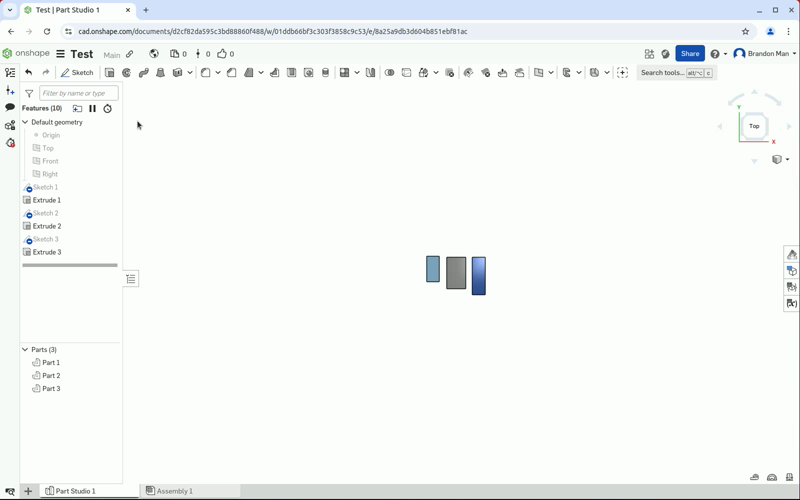
key(shift+h)
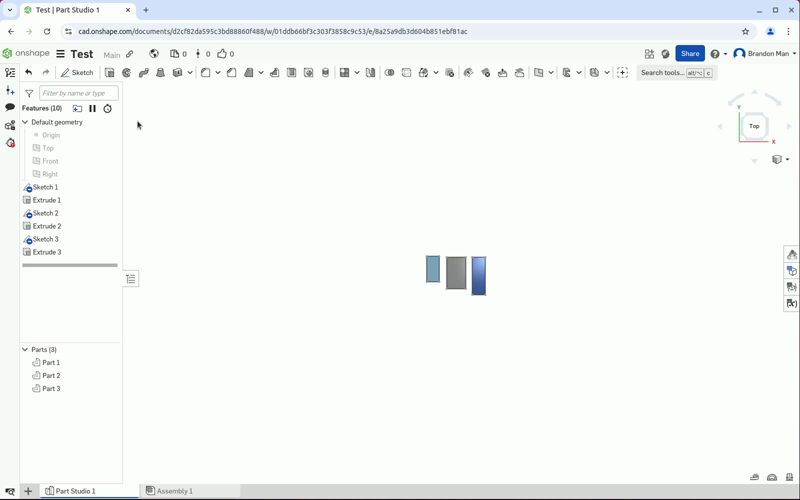
key(shift+h)
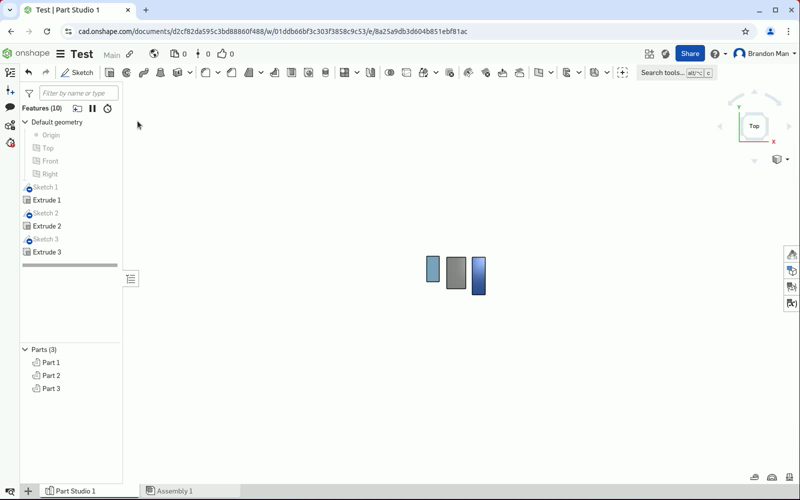
mouse_move(73, 189)
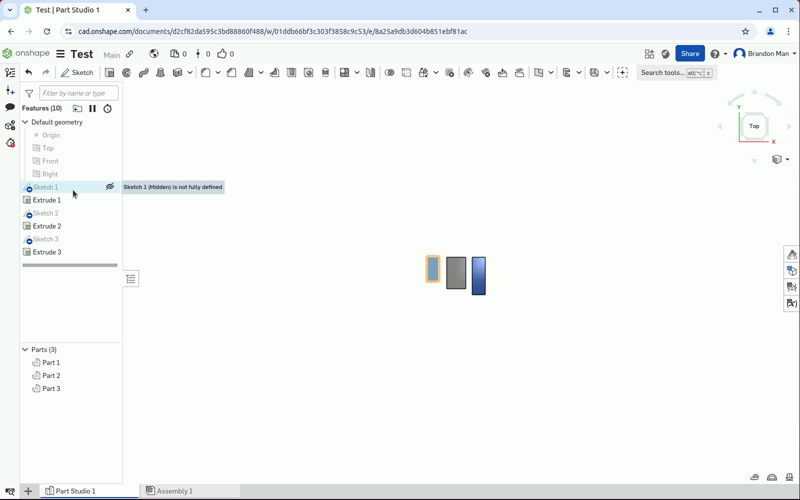
click(73, 189)
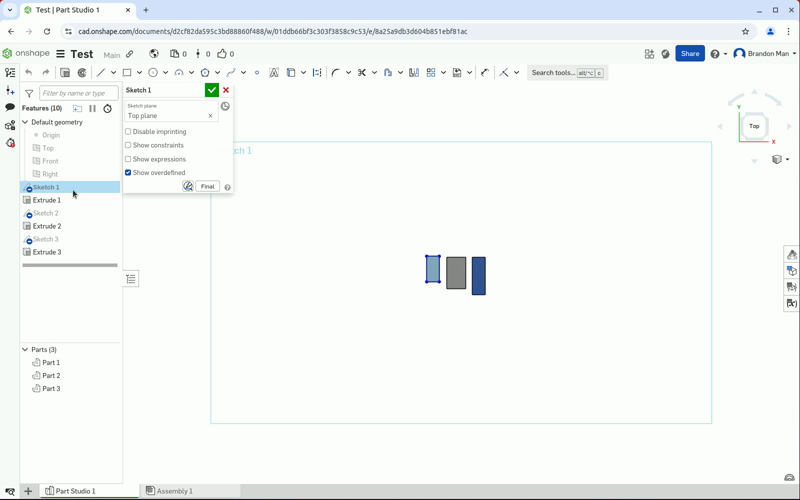
mouse_move(229, 92)
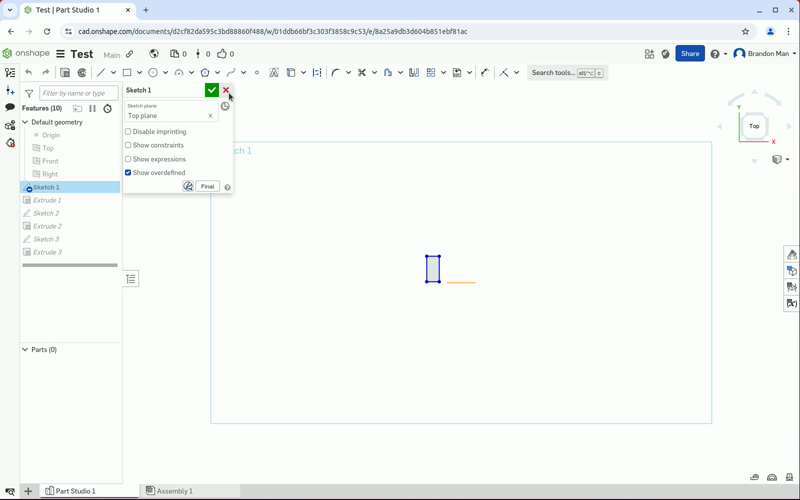
click(229, 92)
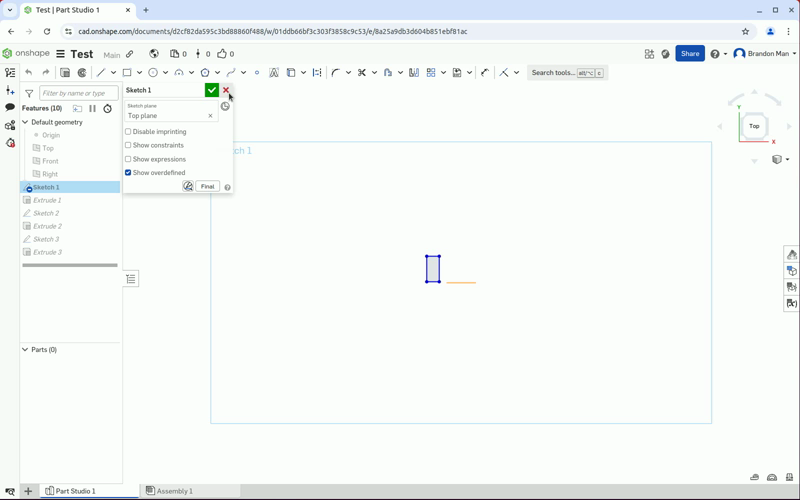
key(shift+s)
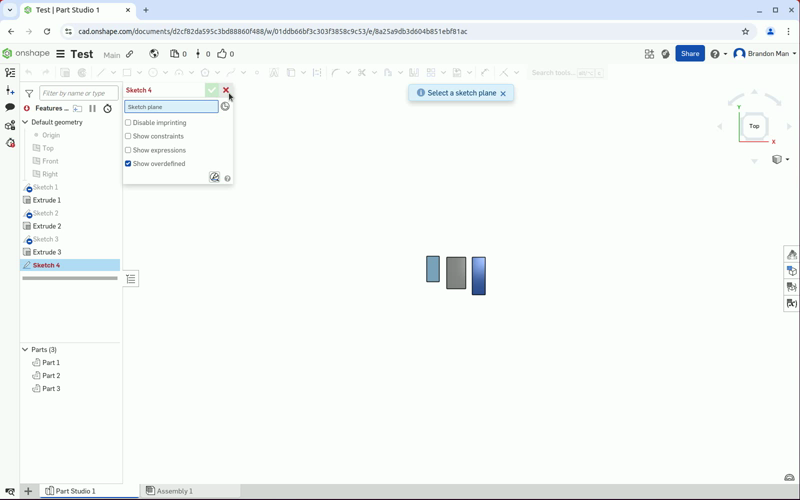
mouse_move(73, 150)
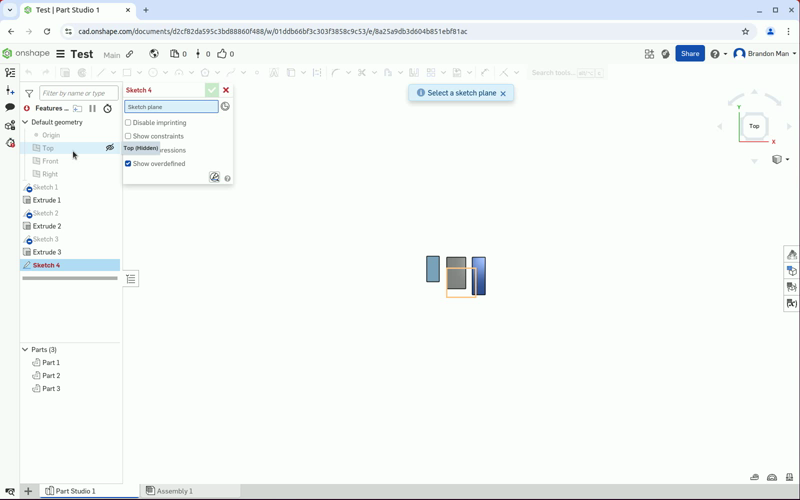
click(73, 150)
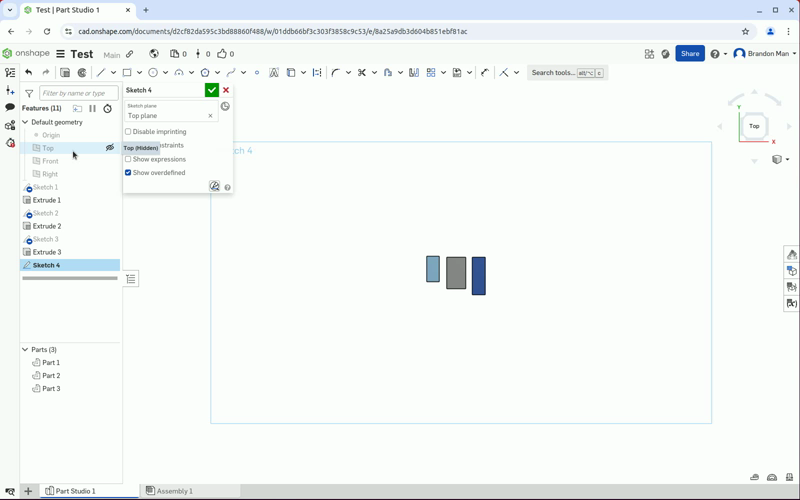
mouse_move(73, 352)
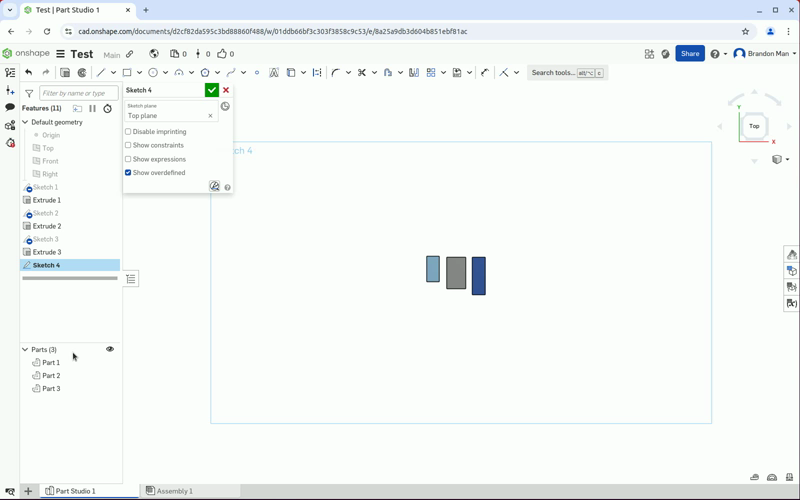
key(y)
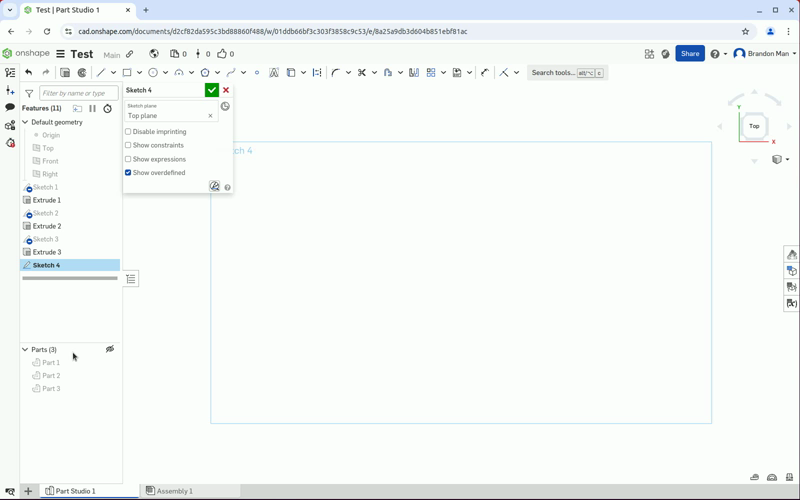
key(l)
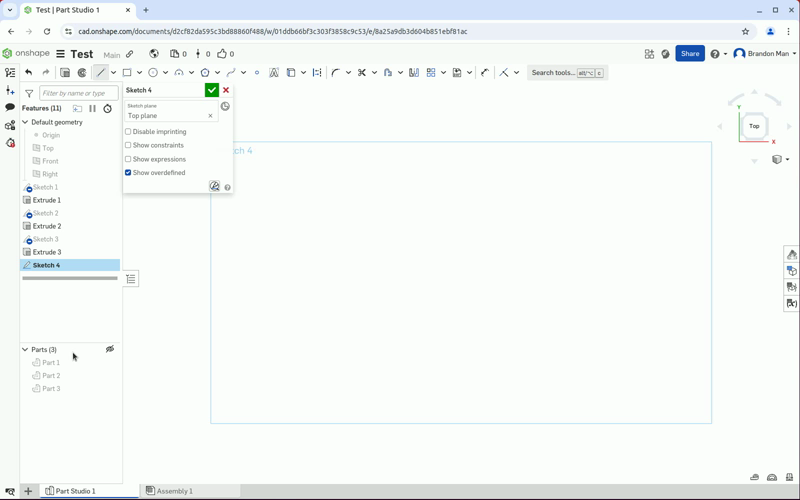
key_down(shift)
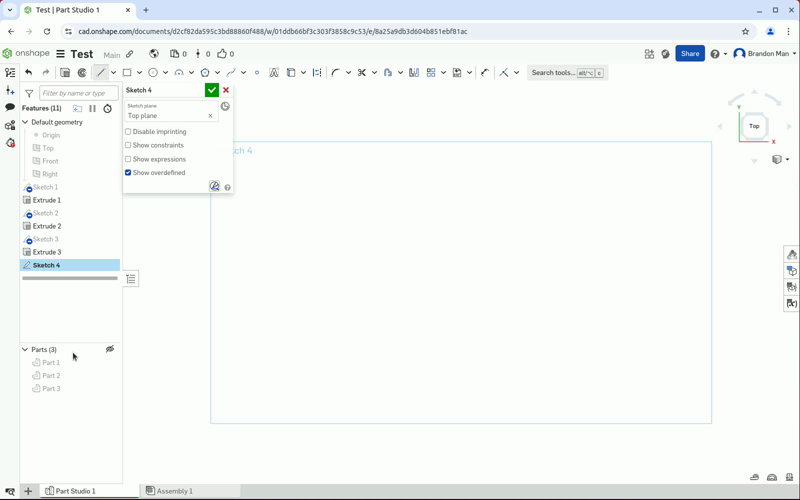
mouse_move(515, 294)
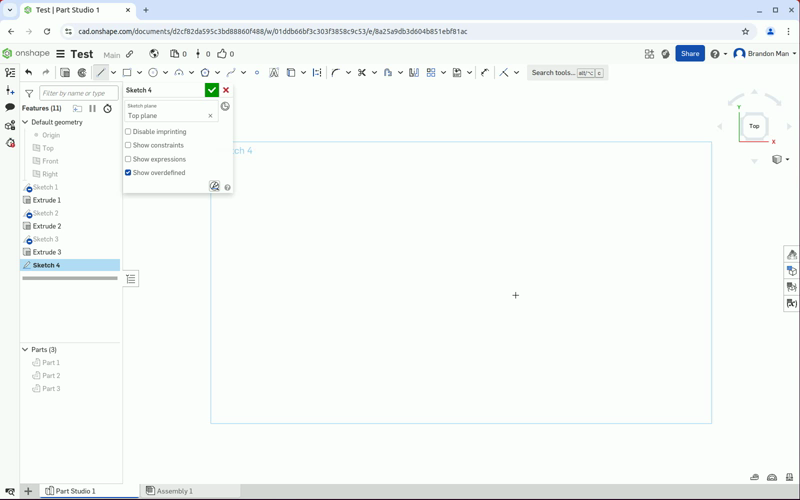
click(515, 294)
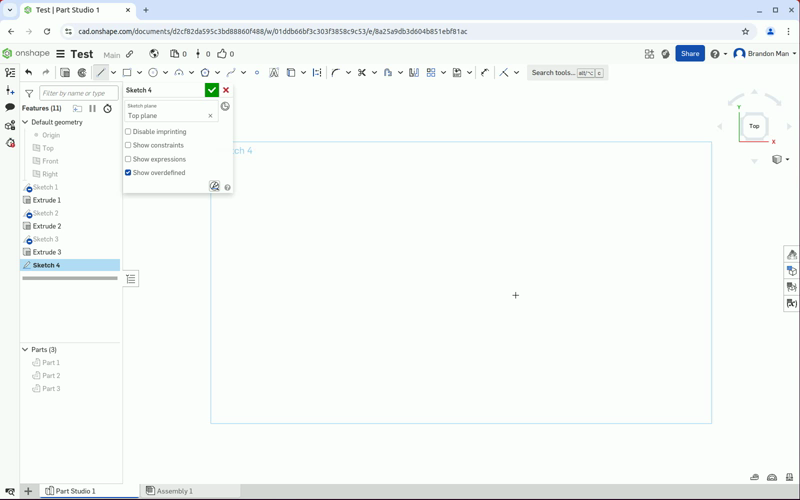
key_up(shift)
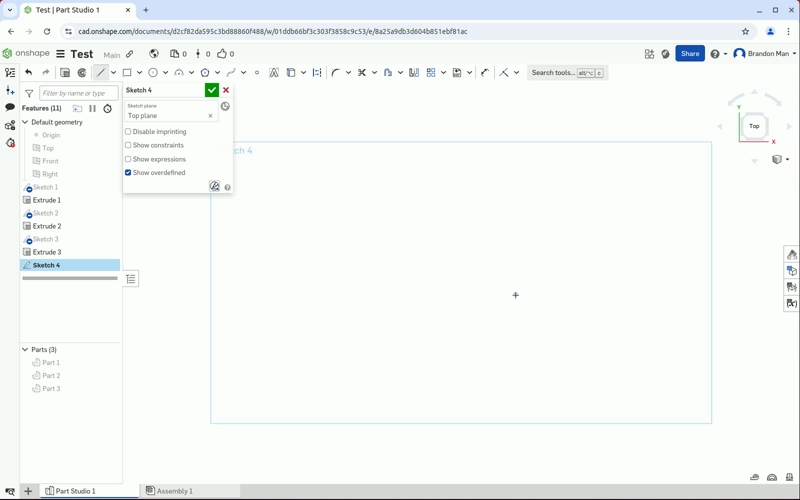
key_down(shift)
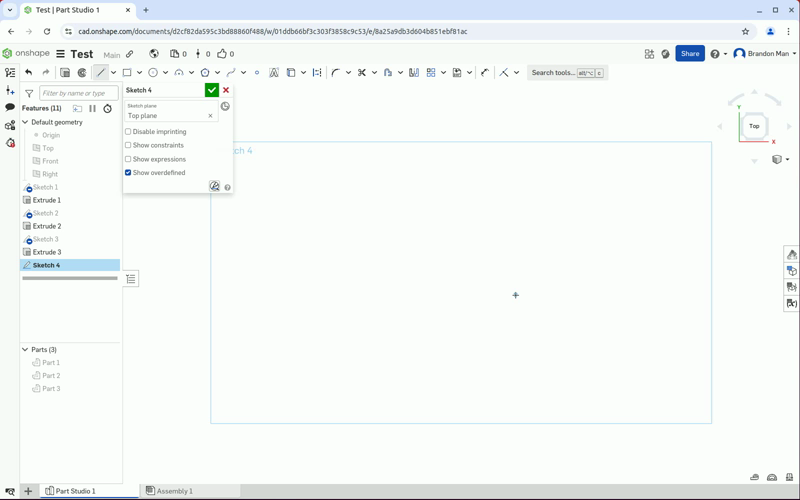
mouse_move(545, 294)
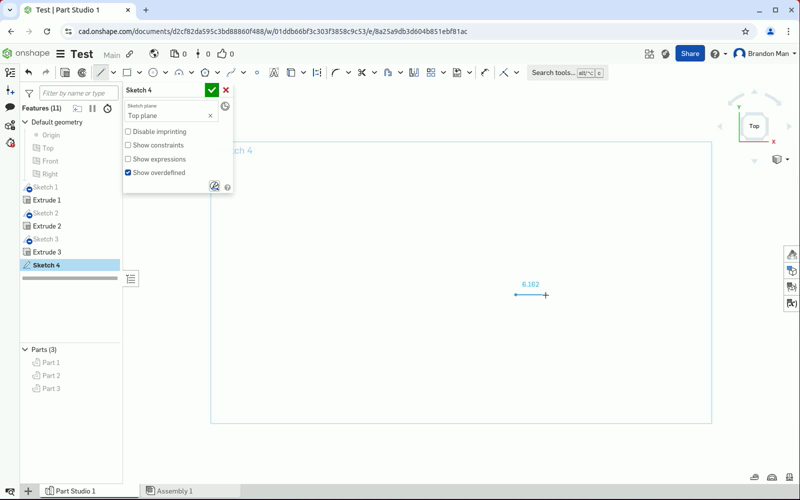
mouse_move(536, 294)
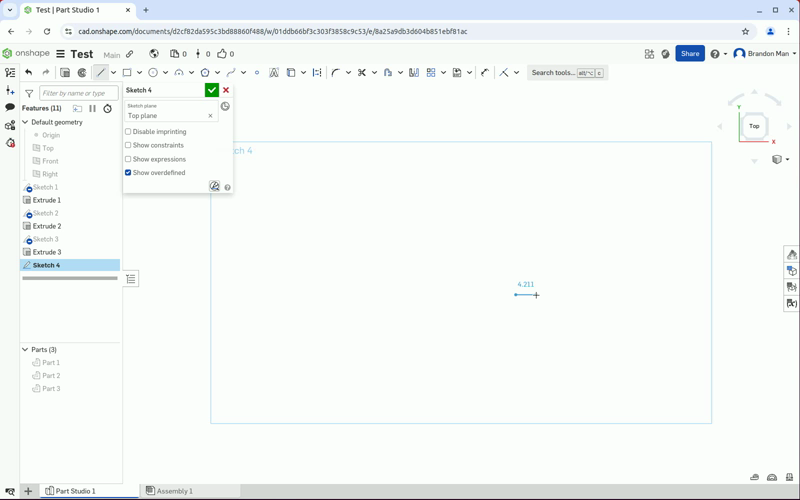
click(536, 294)
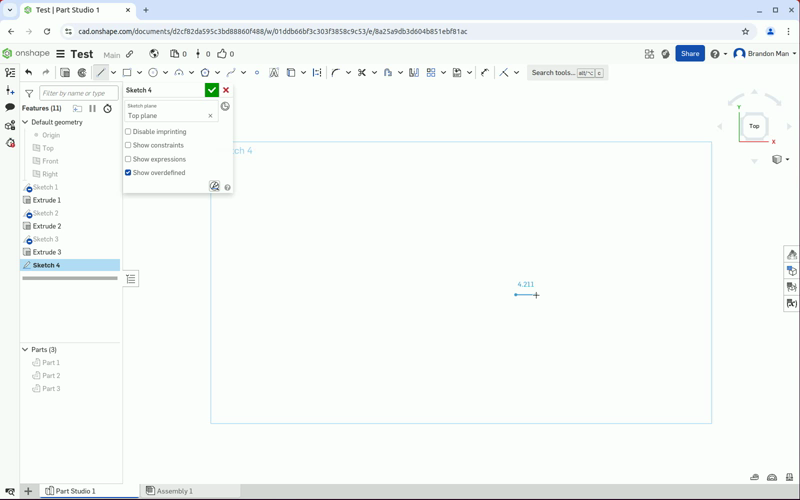
key_up(shift)
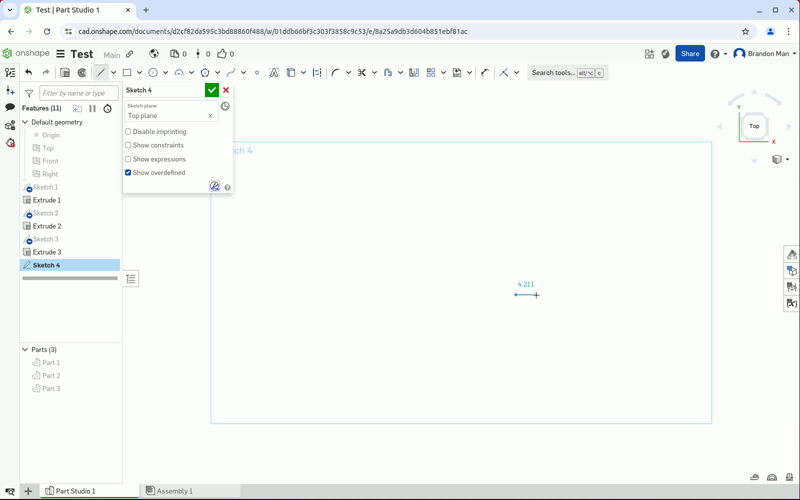
key_down(shift)
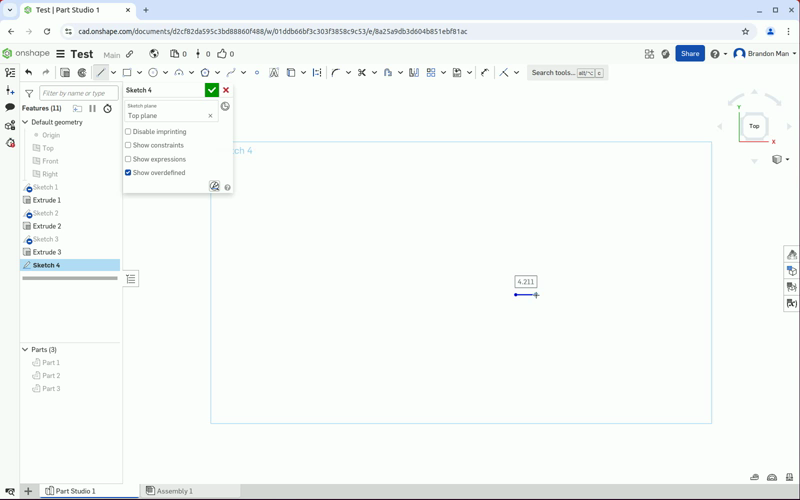
mouse_move(566, 294)
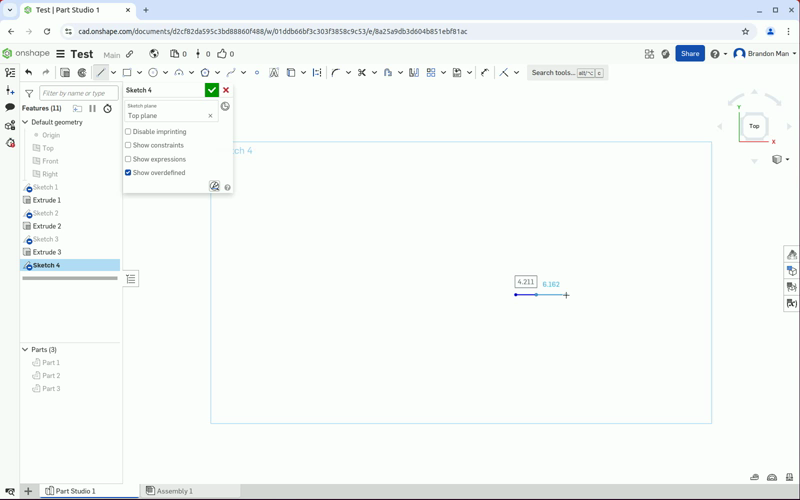
mouse_move(536, 257)
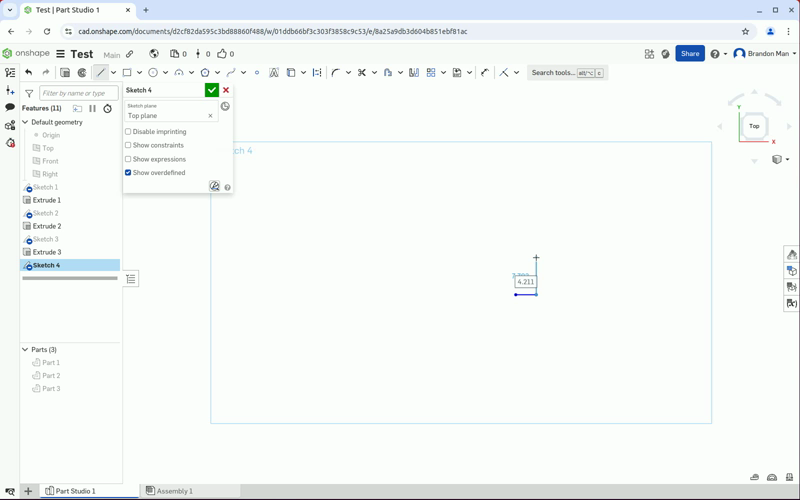
click(536, 257)
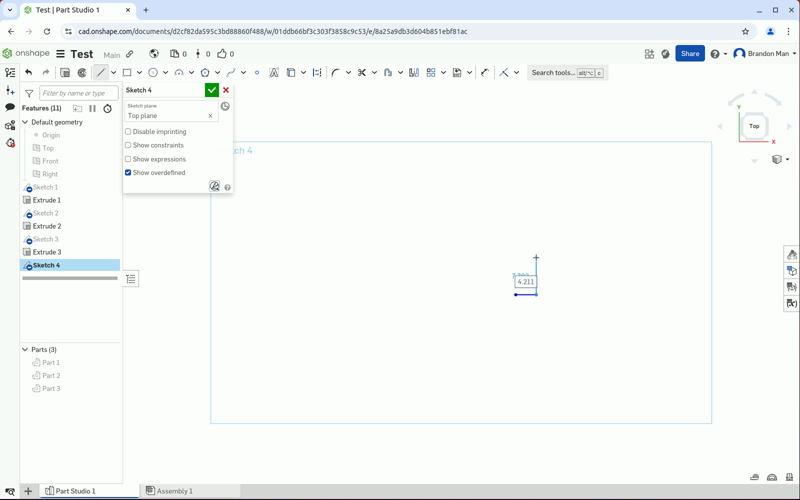
key_up(shift)
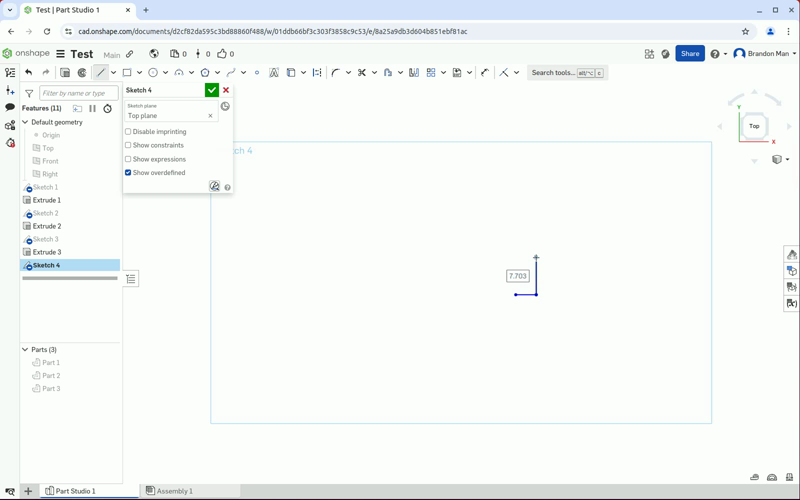
key_down(shift)
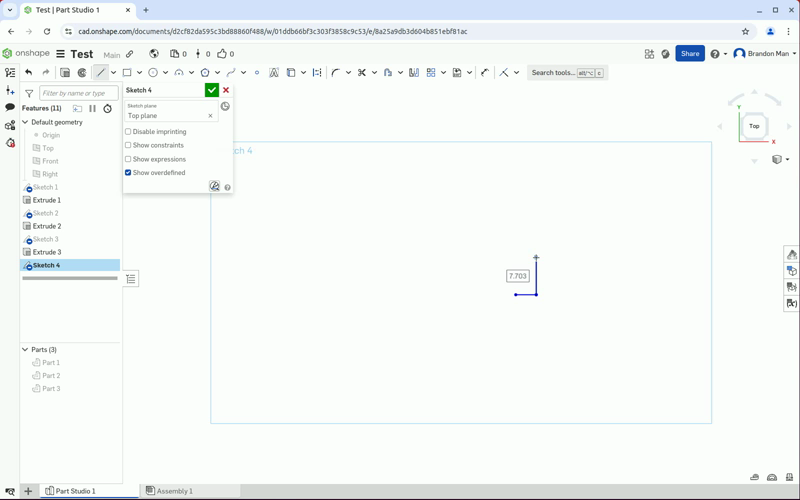
mouse_move(566, 257)
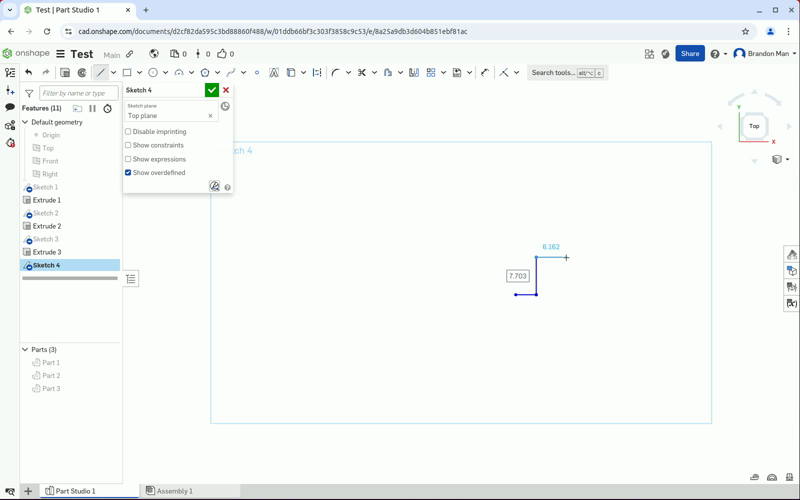
mouse_move(515, 257)
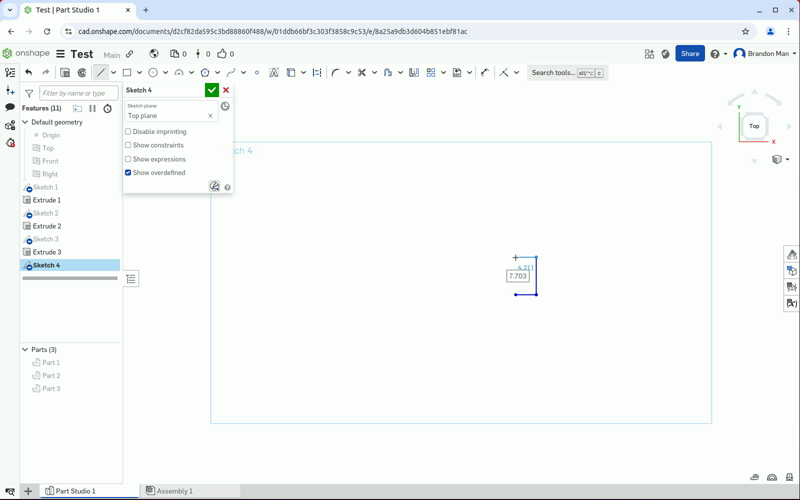
click(515, 257)
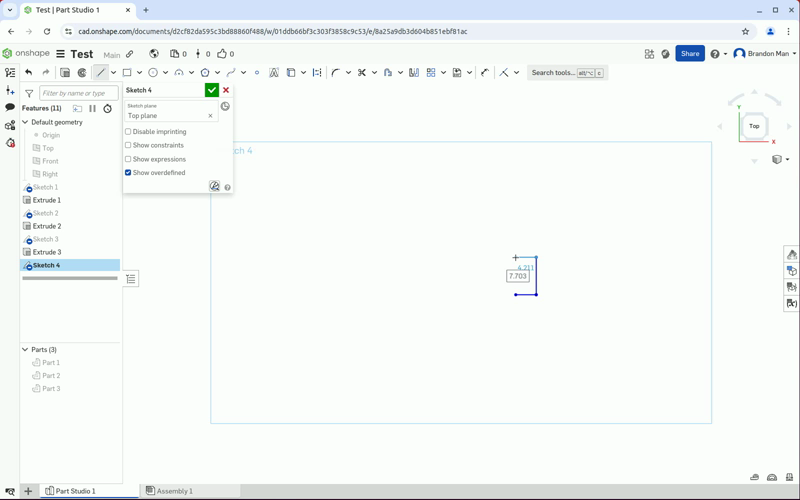
key_up(shift)
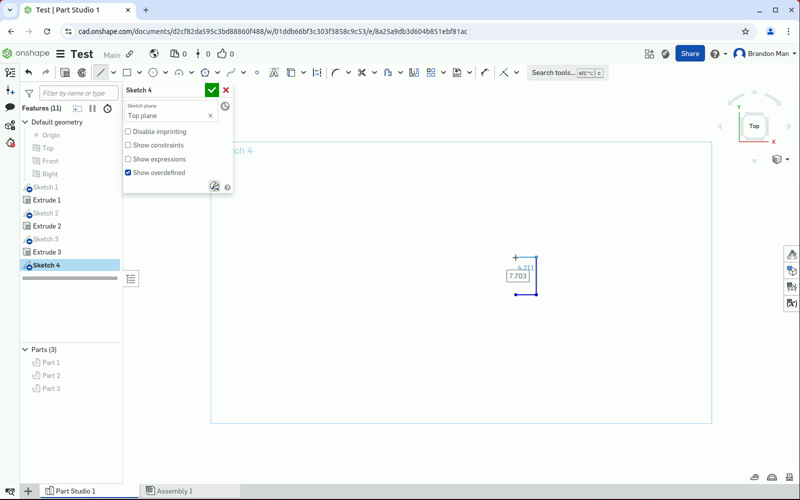
mouse_move(545, 257)
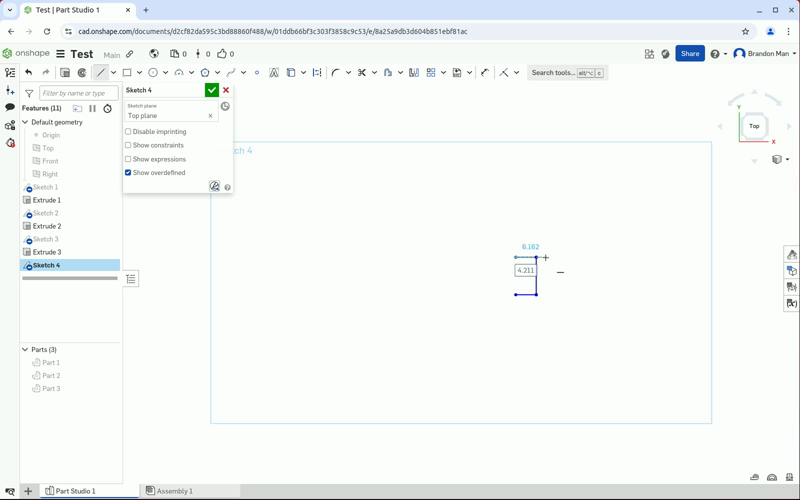
key_down(shift)
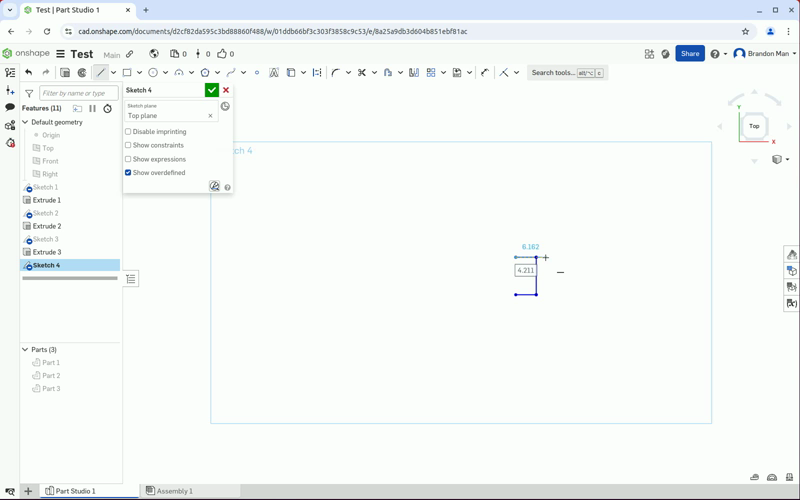
mouse_move(515, 294)
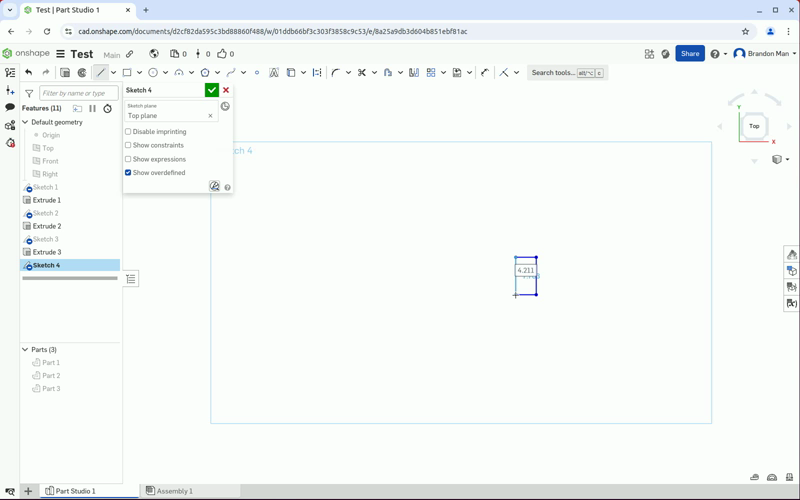
key_up(shift)
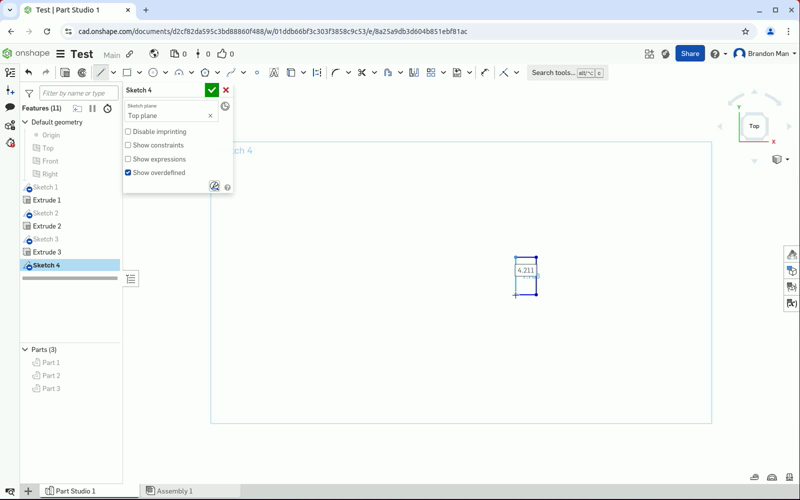
click(515, 294)
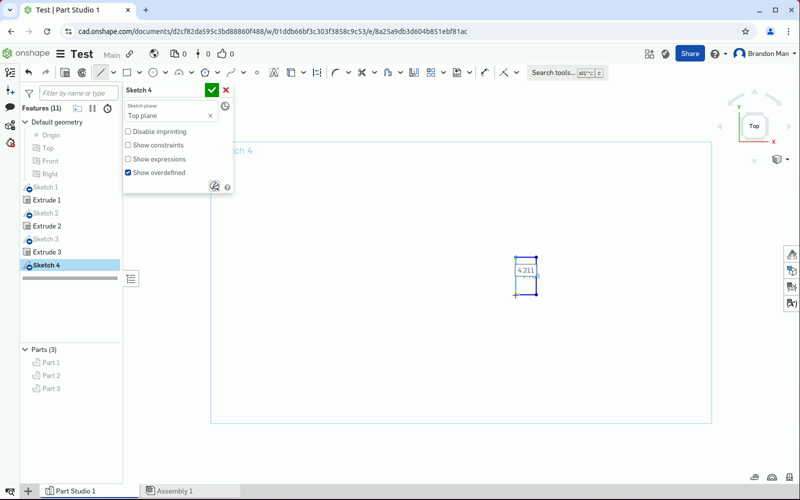
key(esc)
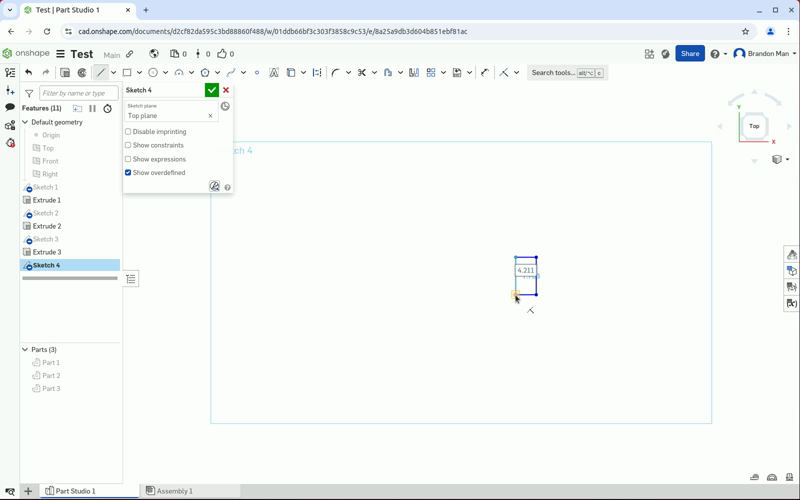
mouse_move(532, 293)
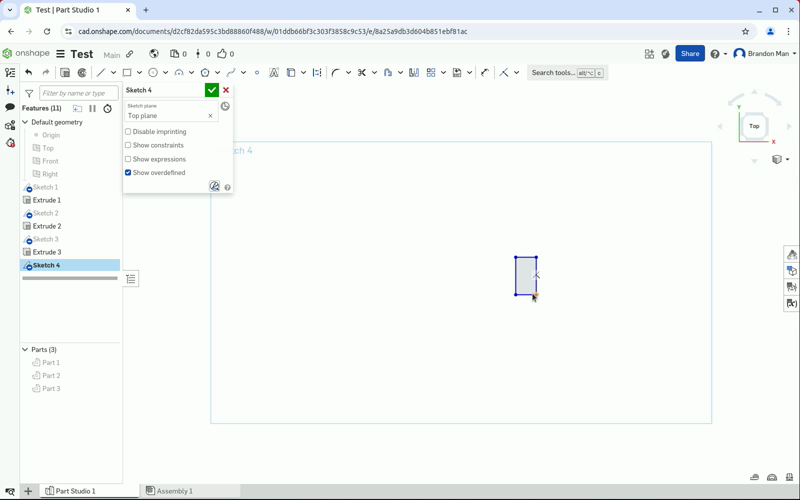
scroll(6)
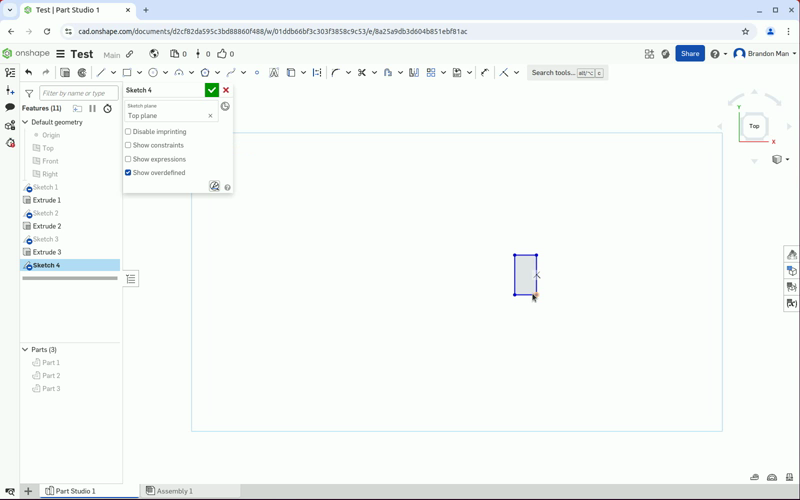
scroll(6)
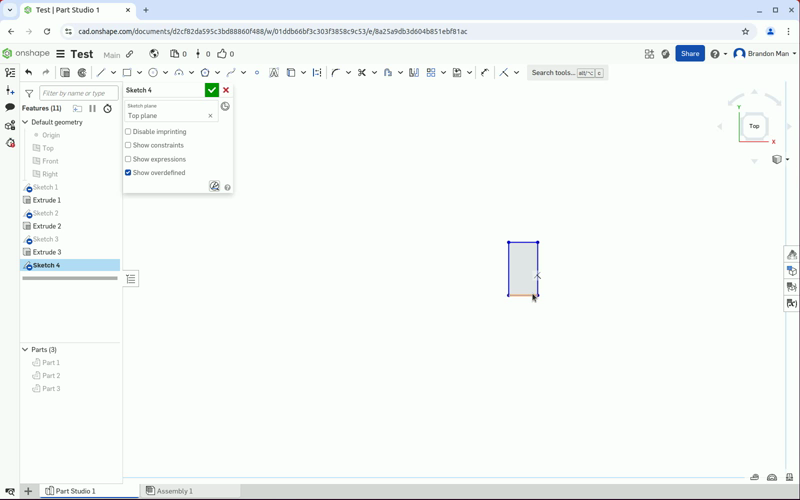
scroll(6)
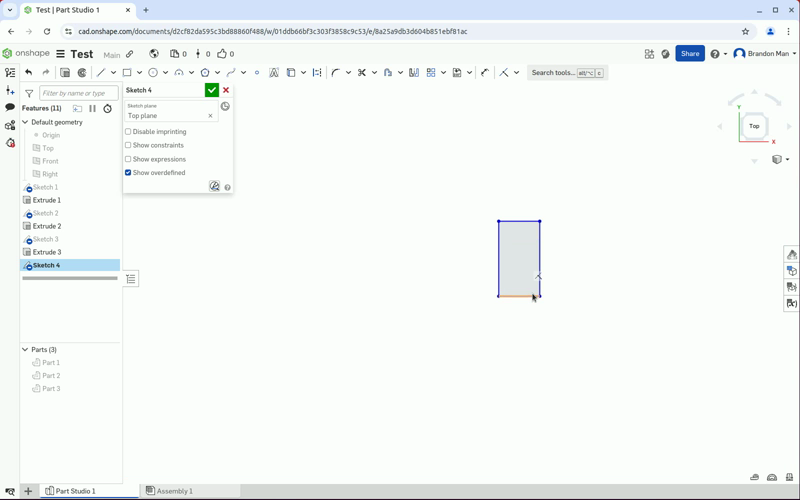
scroll(6)
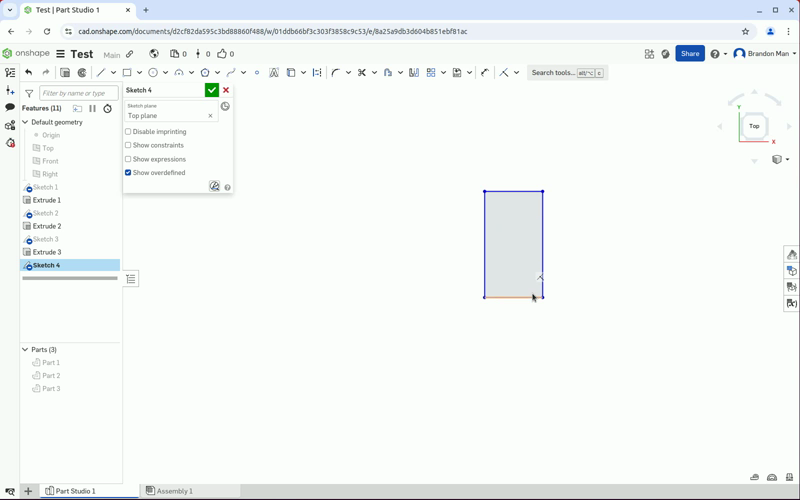
scroll(6)
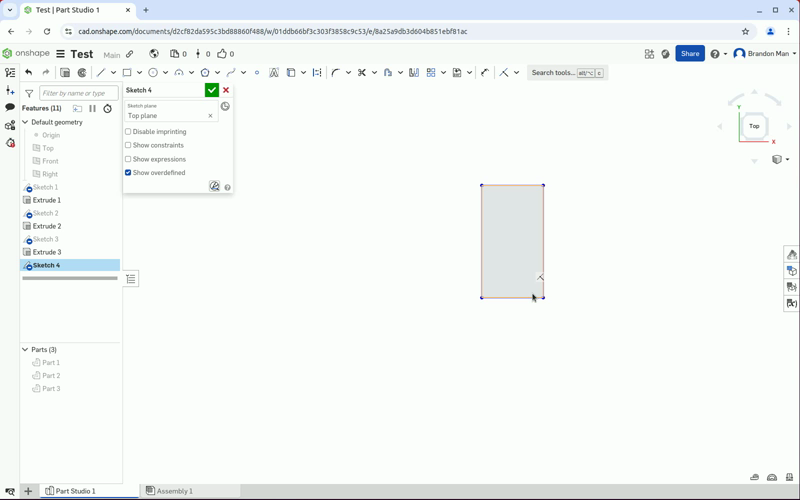
scroll(6)
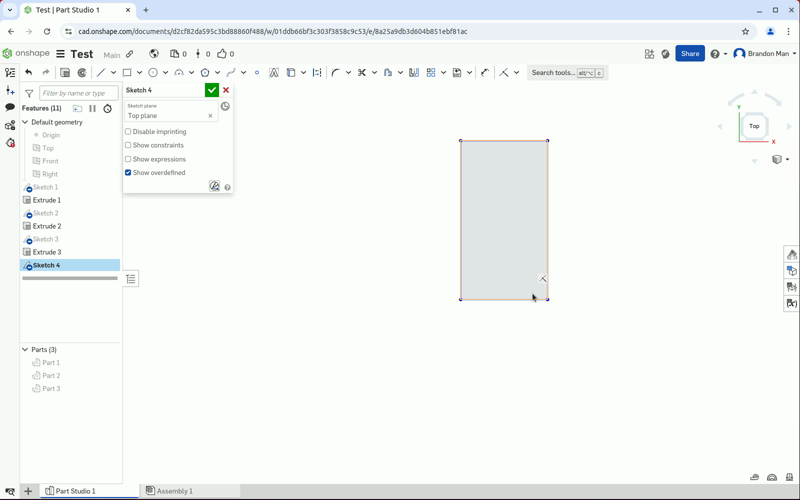
scroll(6)
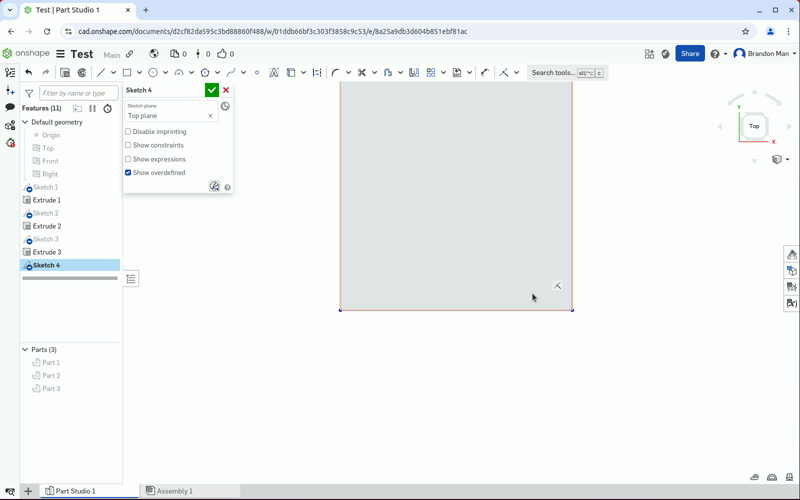
click(532, 293)
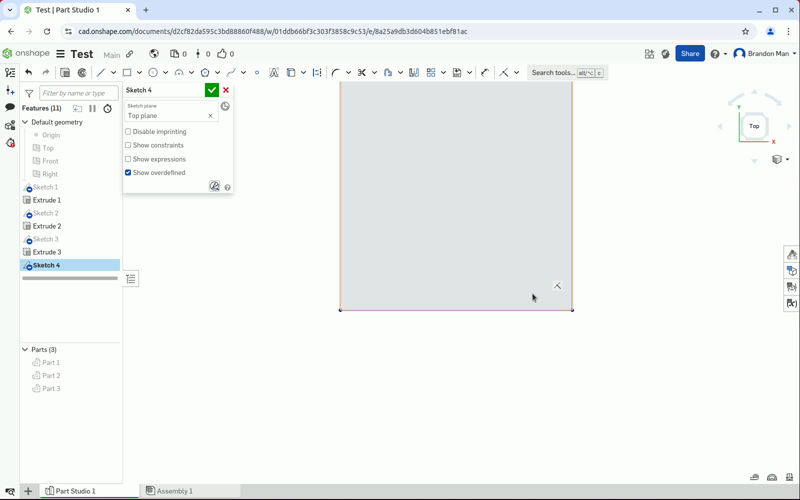
scroll(-6)
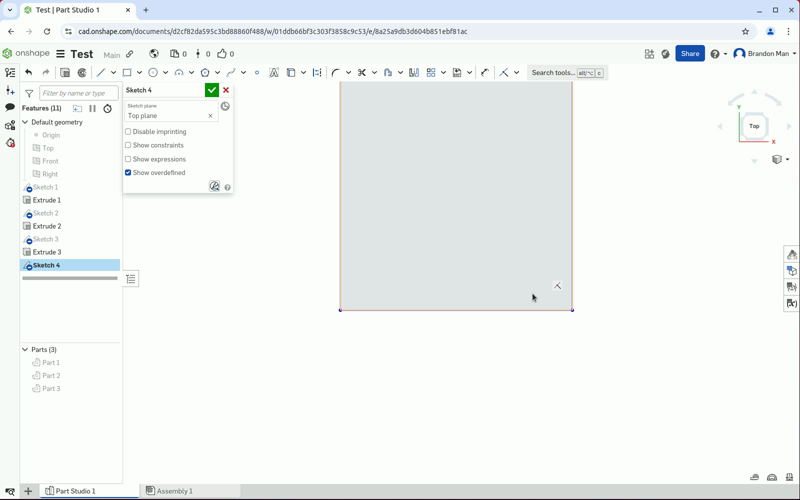
scroll(-6)
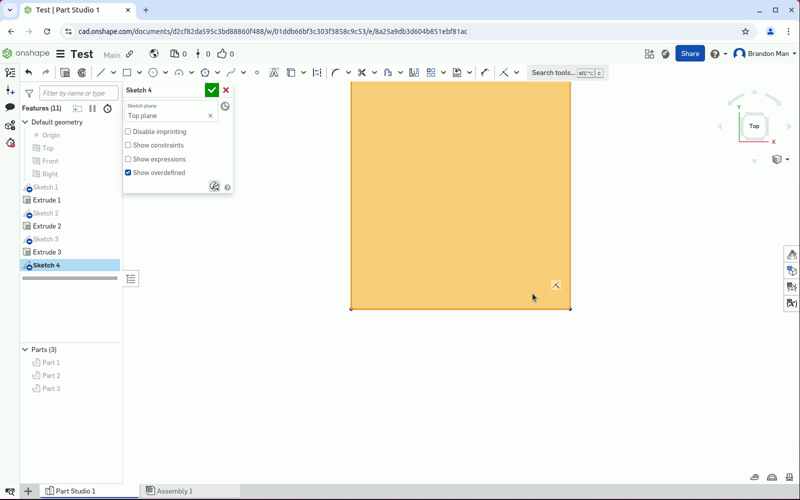
scroll(-6)
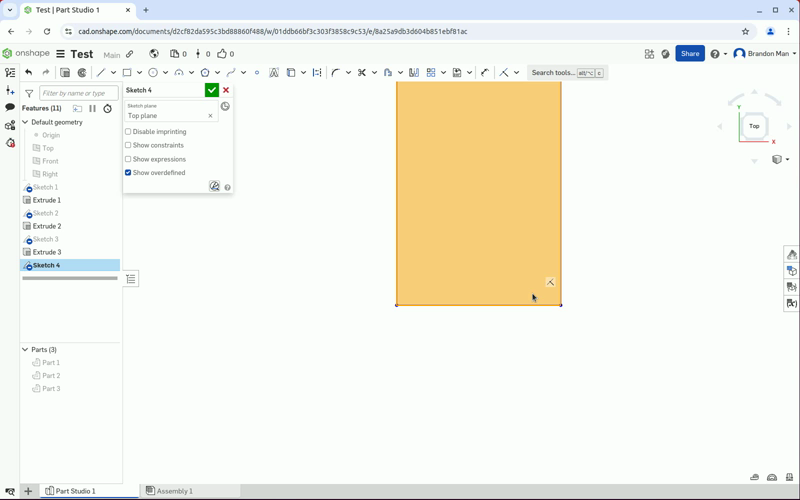
scroll(-6)
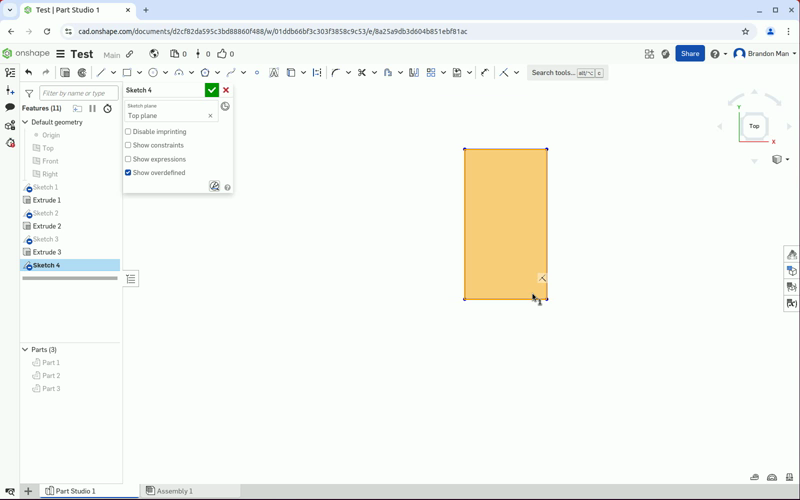
scroll(-6)
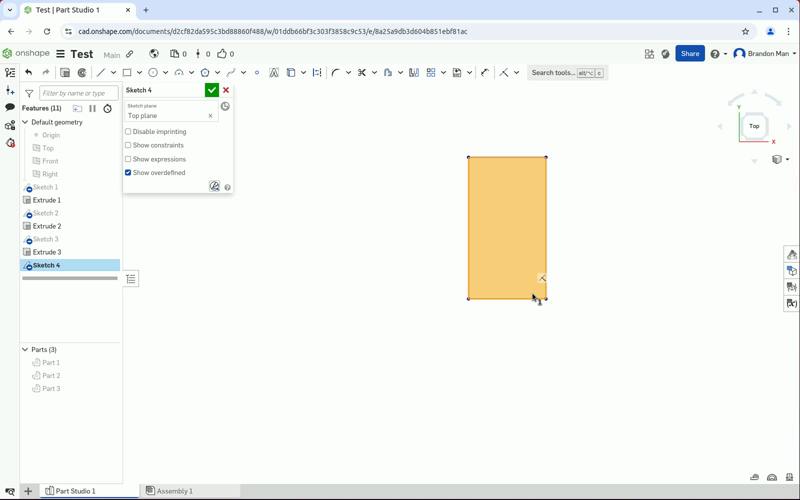
scroll(-6)
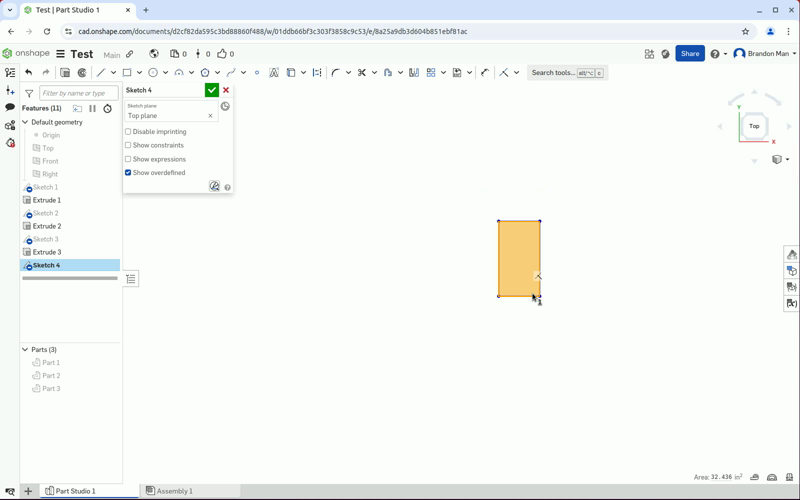
scroll(-6)
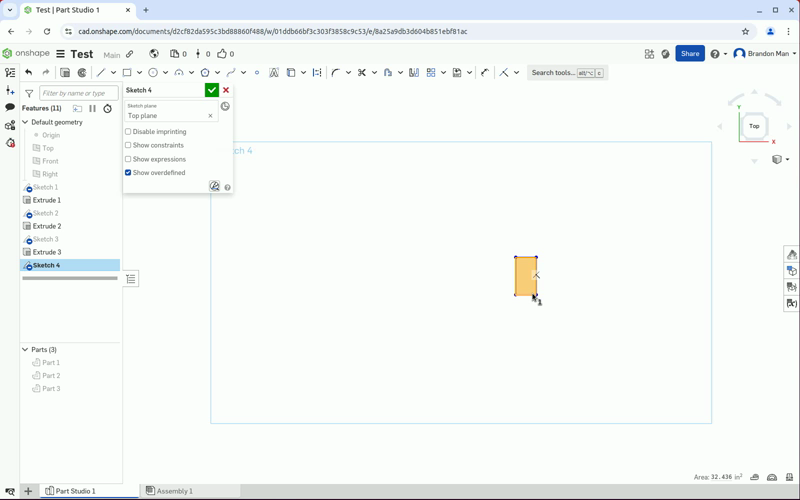
mouse_move(73, 352)
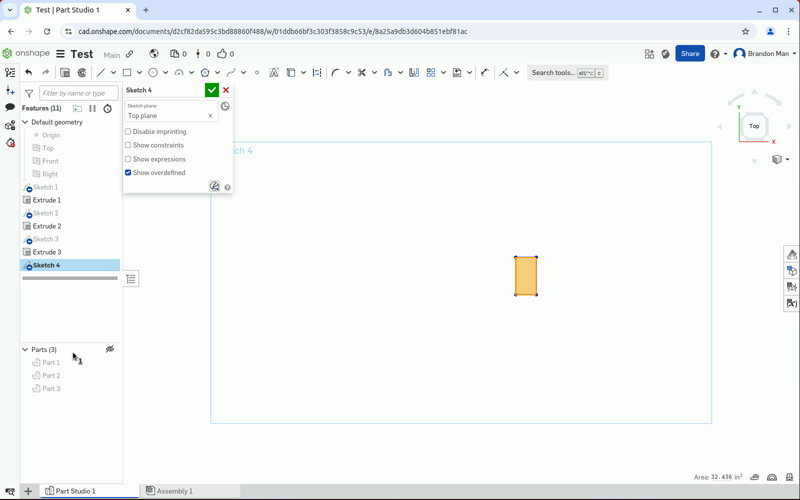
key(shift+y)
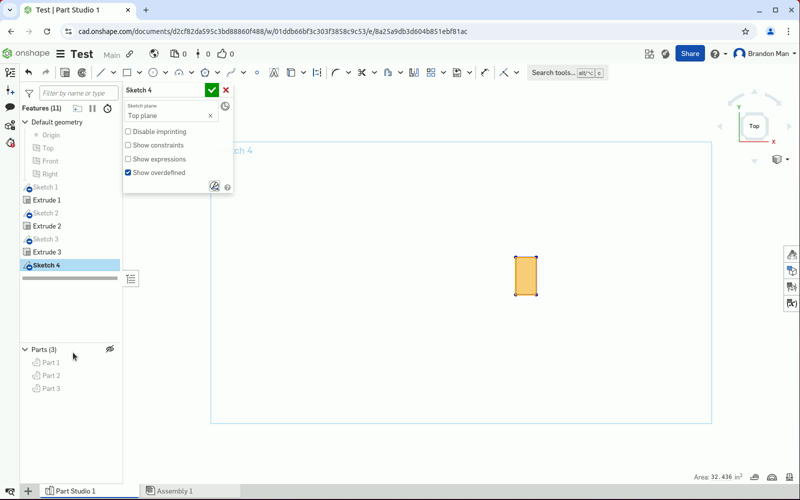
key(shift+e)
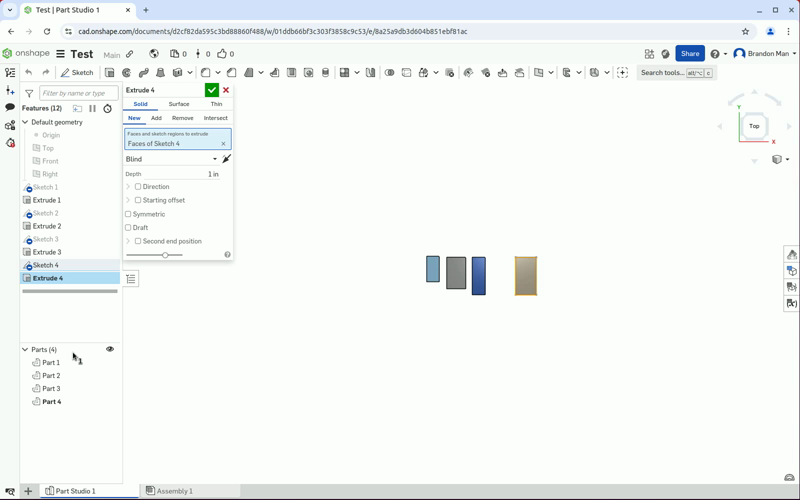
mouse_move(143, 106)
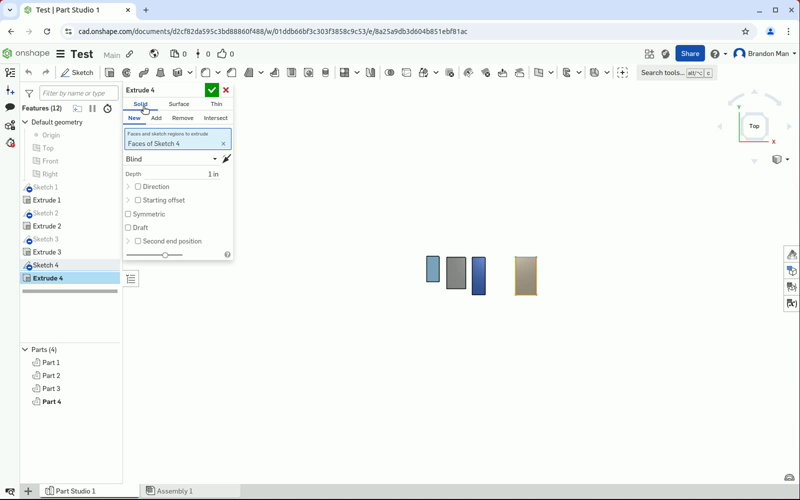
click(143, 106)
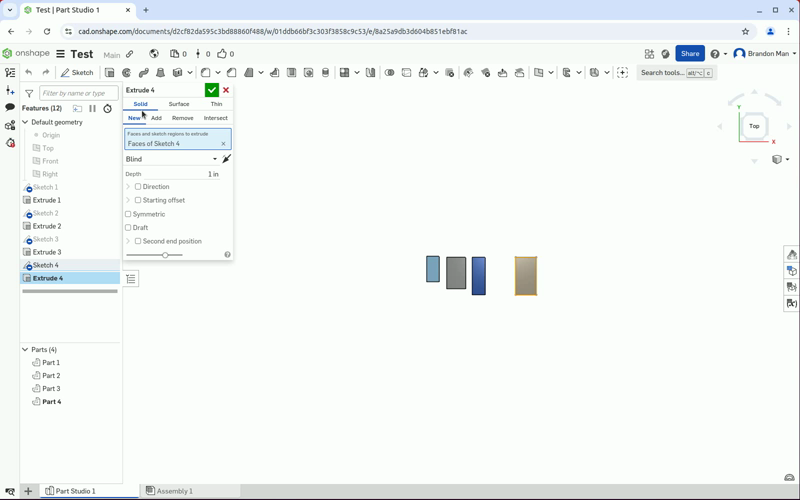
mouse_move(137, 120)
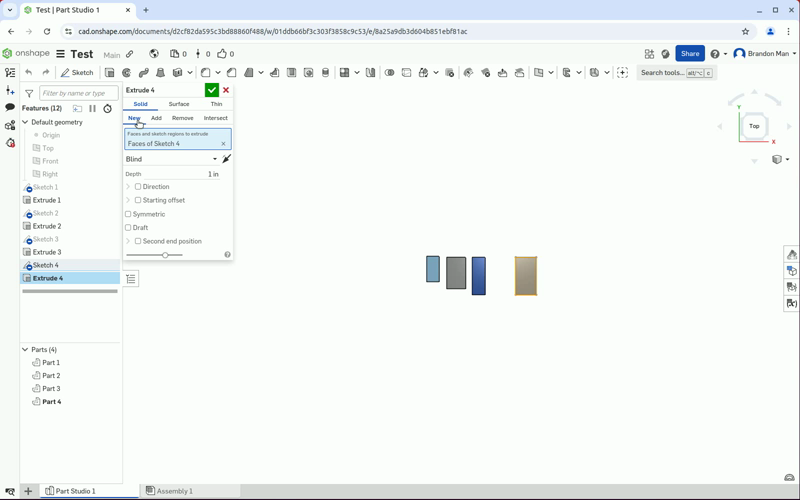
click(137, 120)
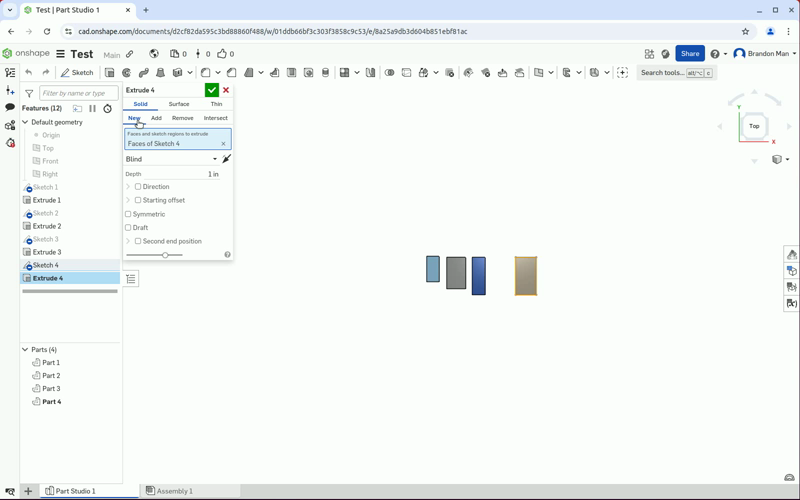
key(tab, 4)
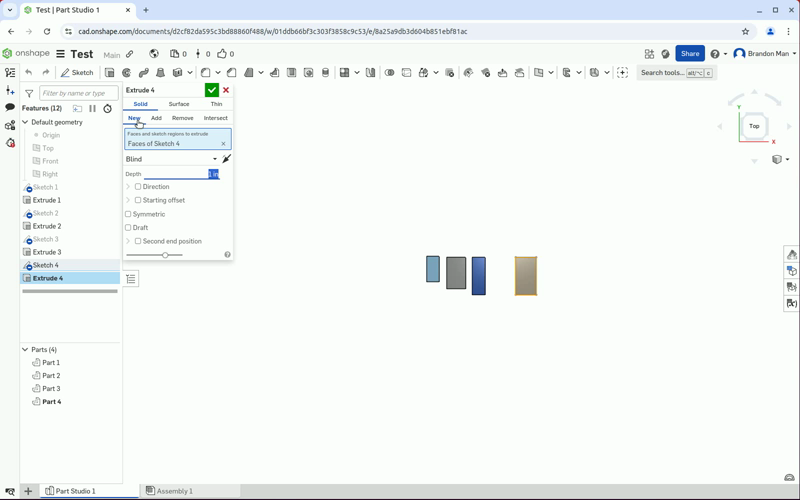
text(1.926)
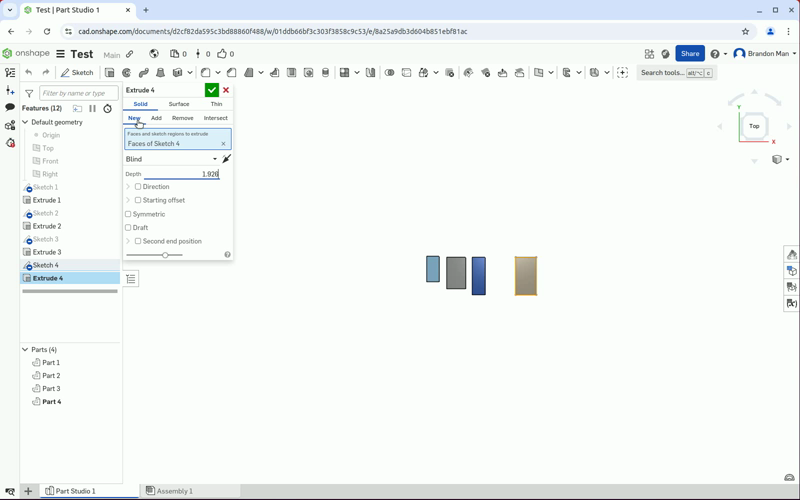
key(enter)
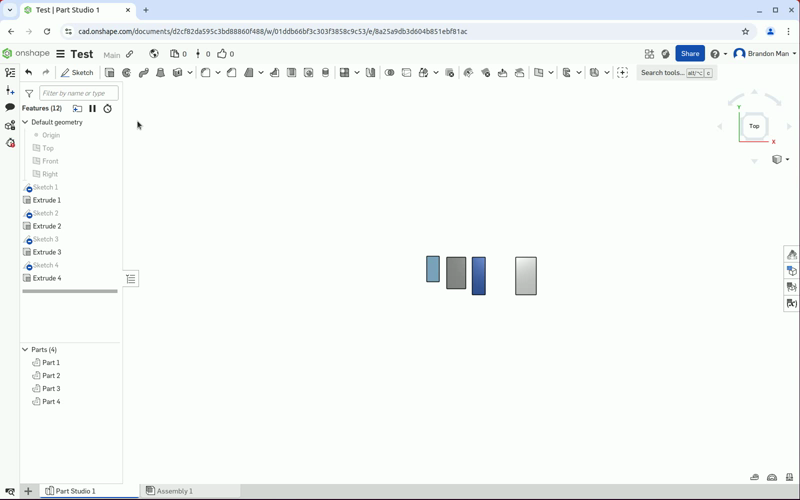
key(shift+h)
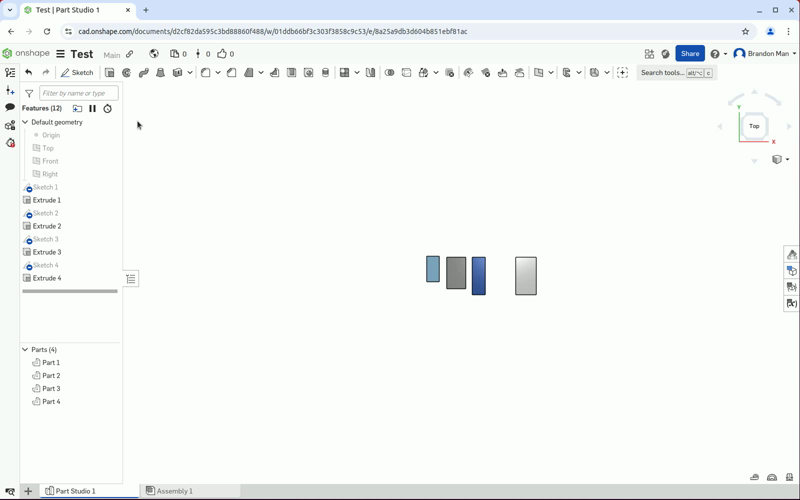
key(shift+h)
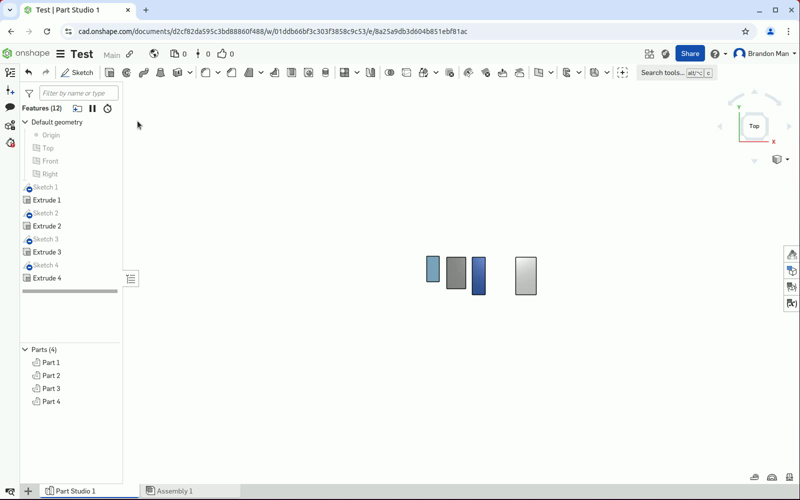
mouse_move(73, 189)
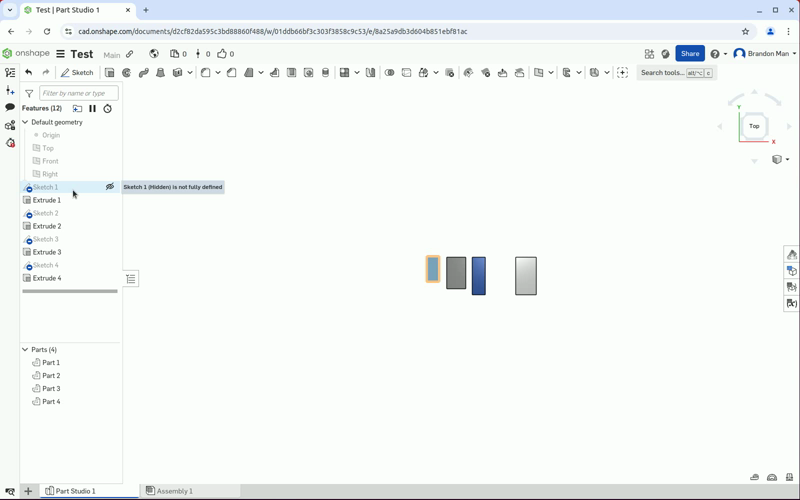
click(73, 189)
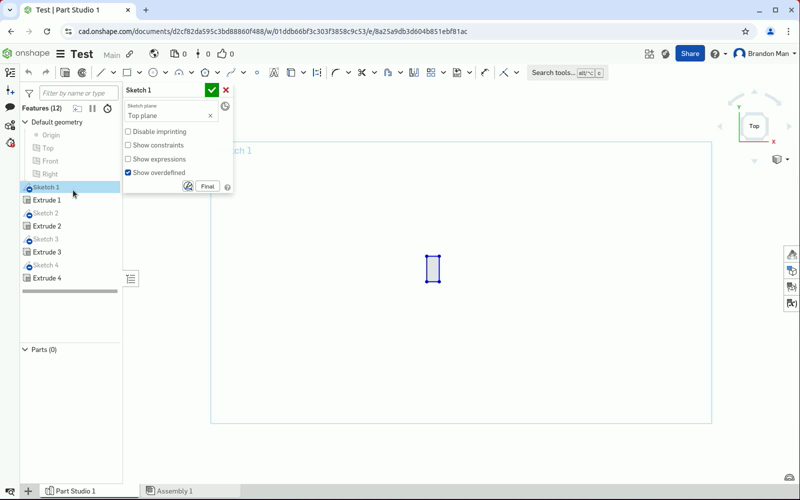
mouse_move(229, 92)
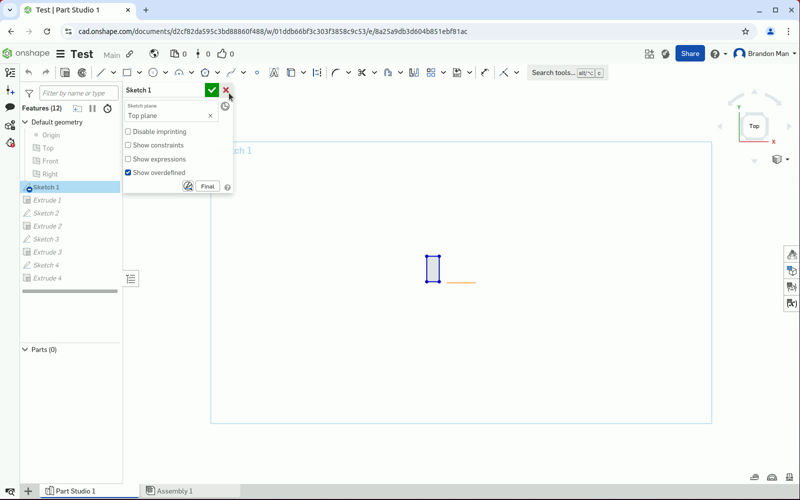
click(229, 92)
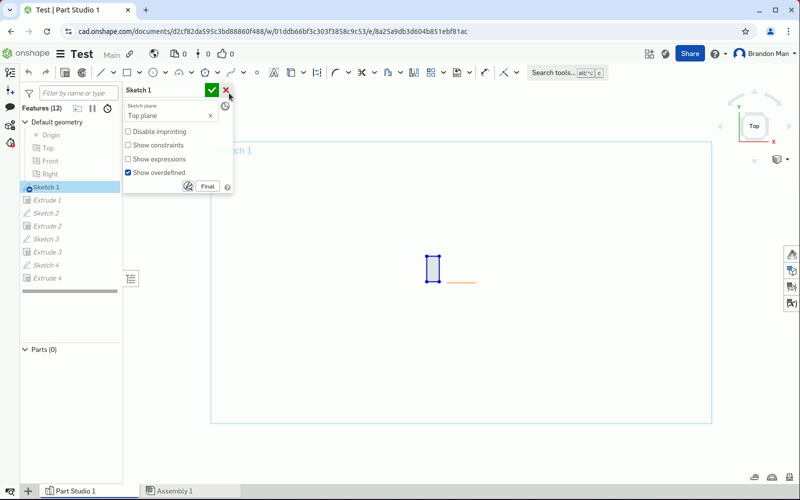
key(shift+s)
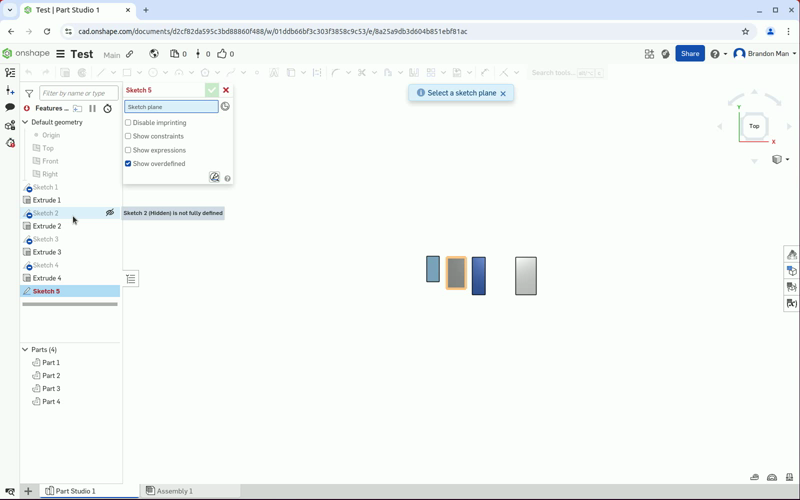
scroll(3)
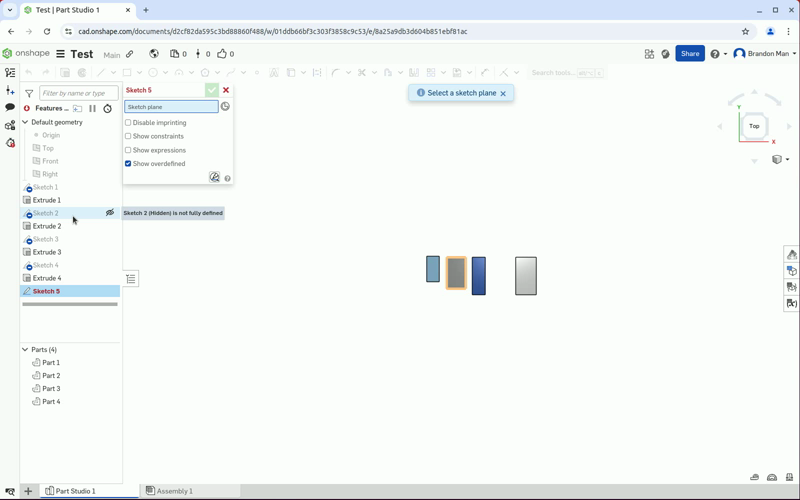
mouse_move(73, 150)
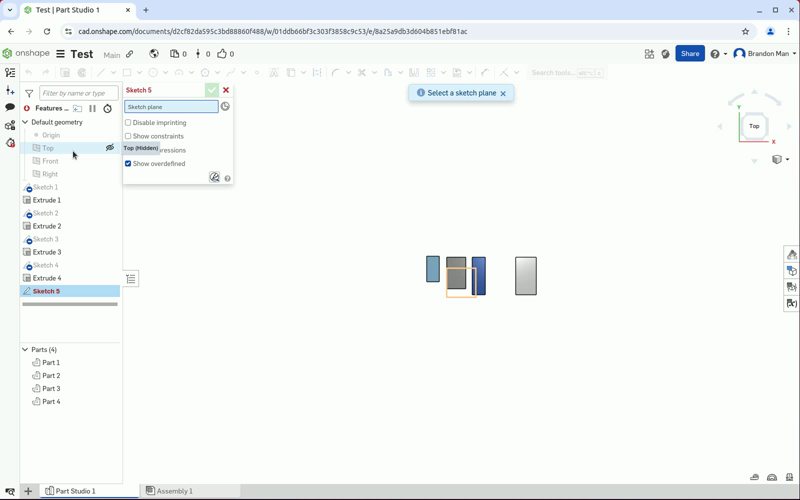
click(73, 150)
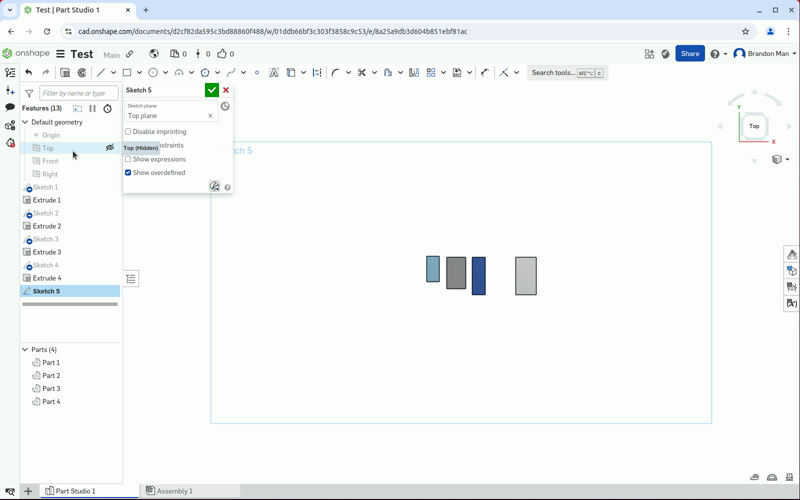
mouse_move(73, 352)
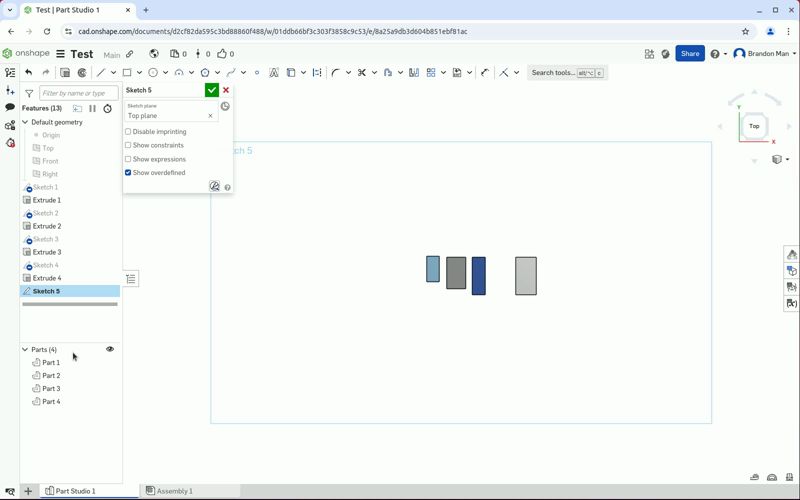
key(y)
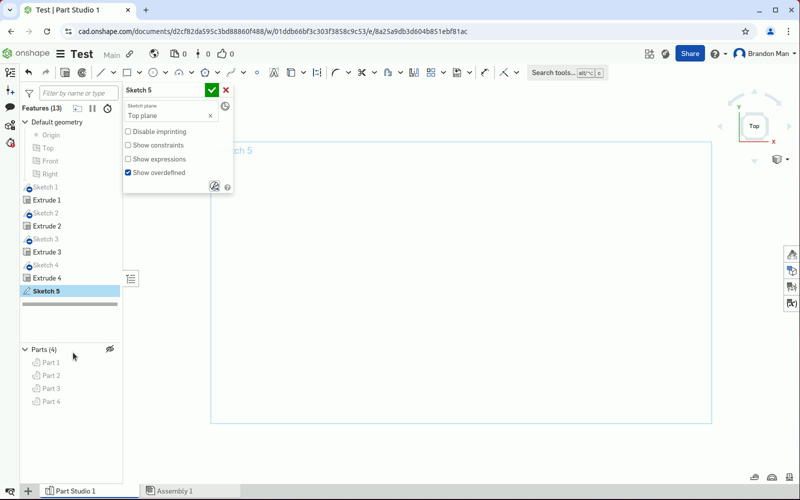
key(l)
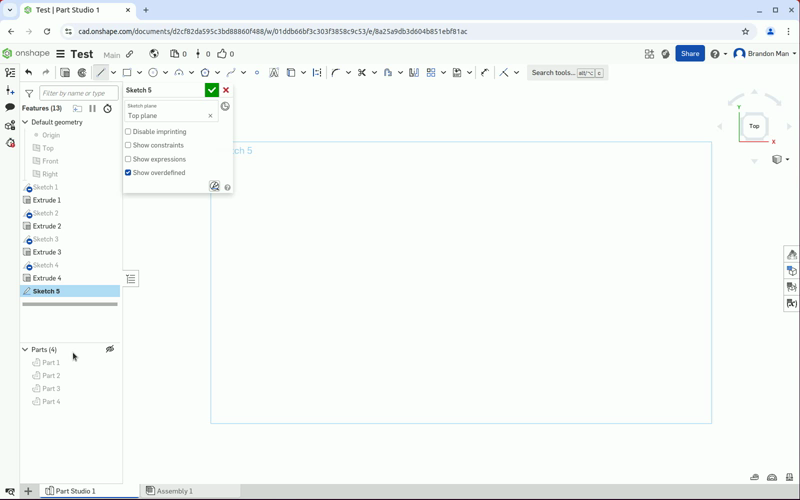
key_down(shift)
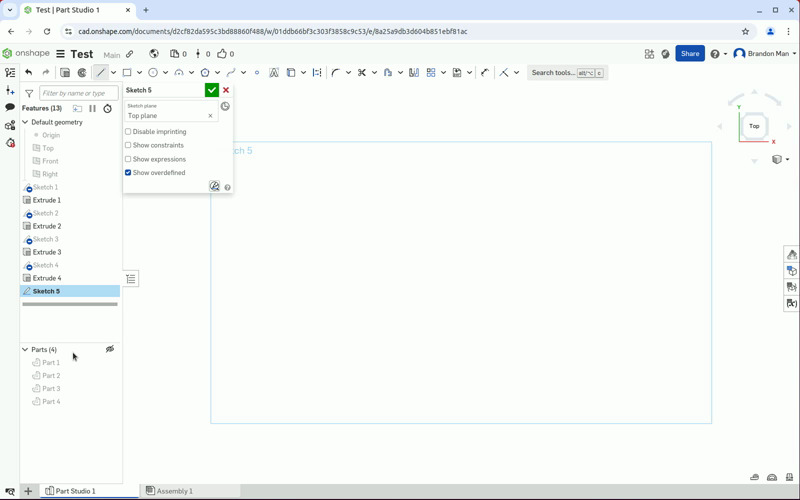
mouse_move(542, 281)
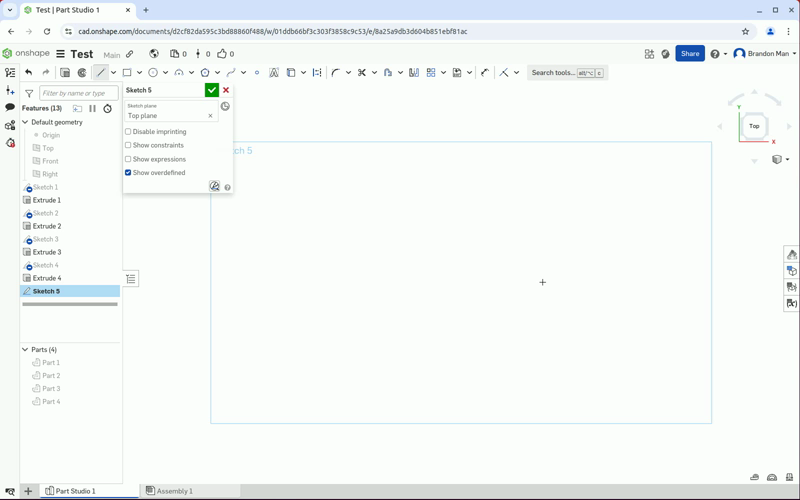
click(542, 281)
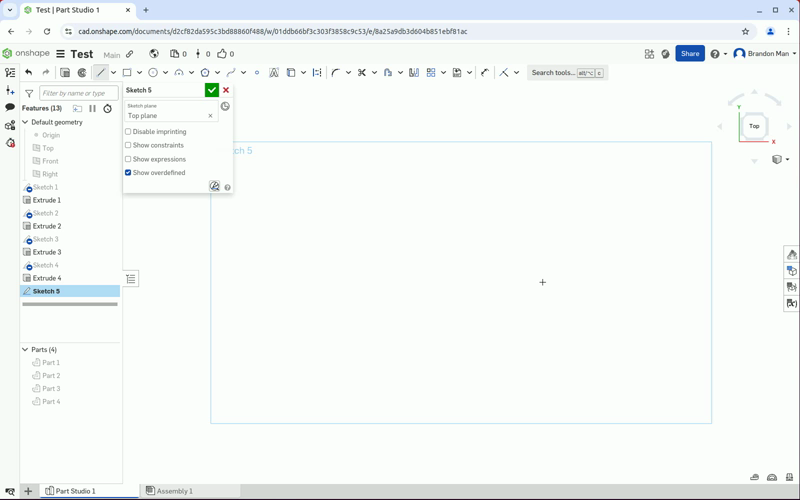
key_up(shift)
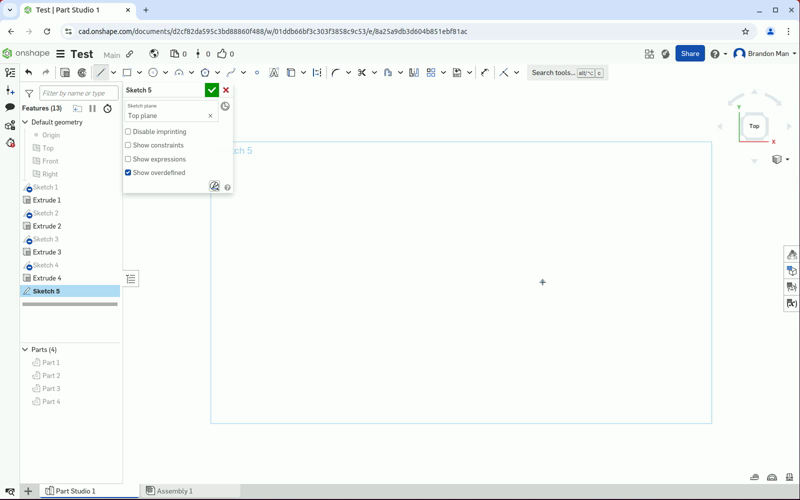
key_down(shift)
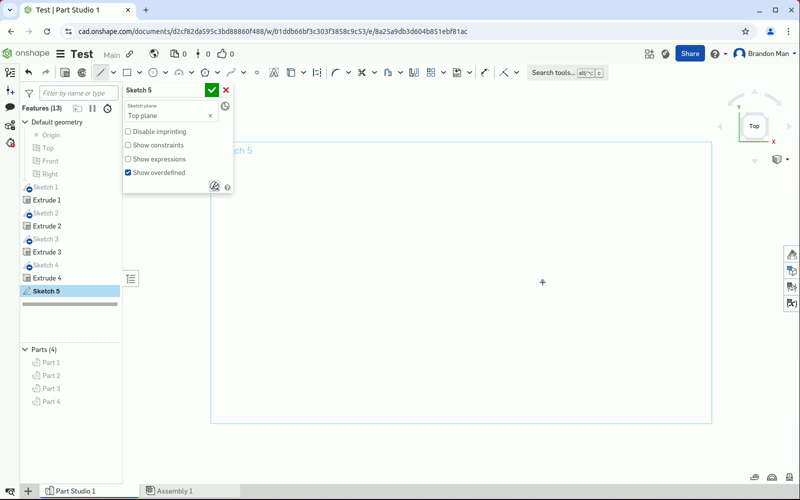
mouse_move(572, 281)
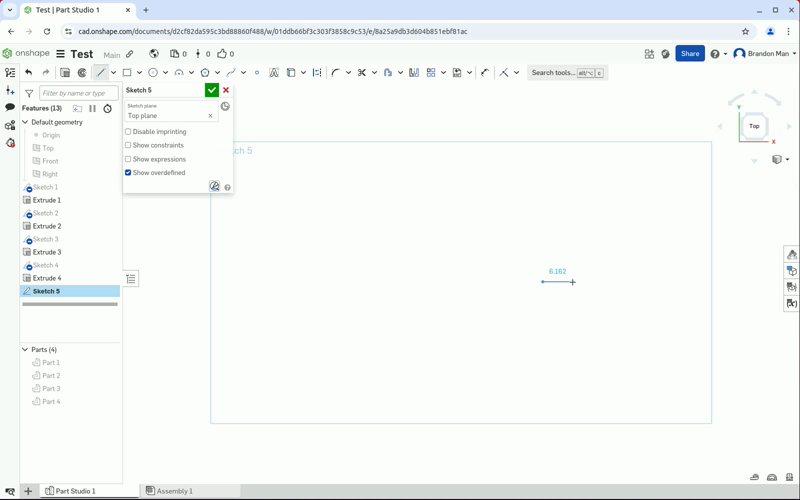
mouse_move(574, 281)
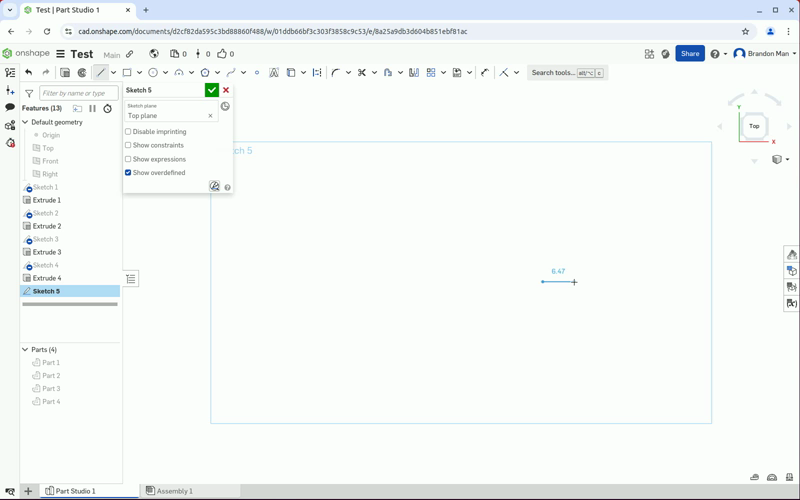
click(574, 281)
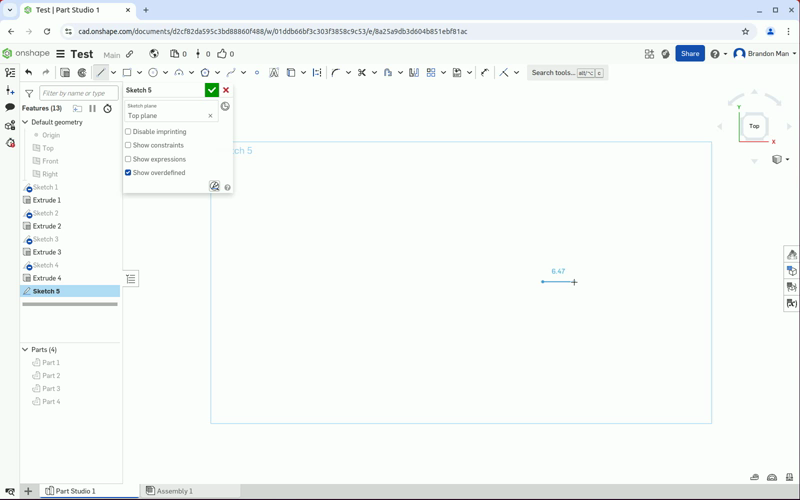
key_up(shift)
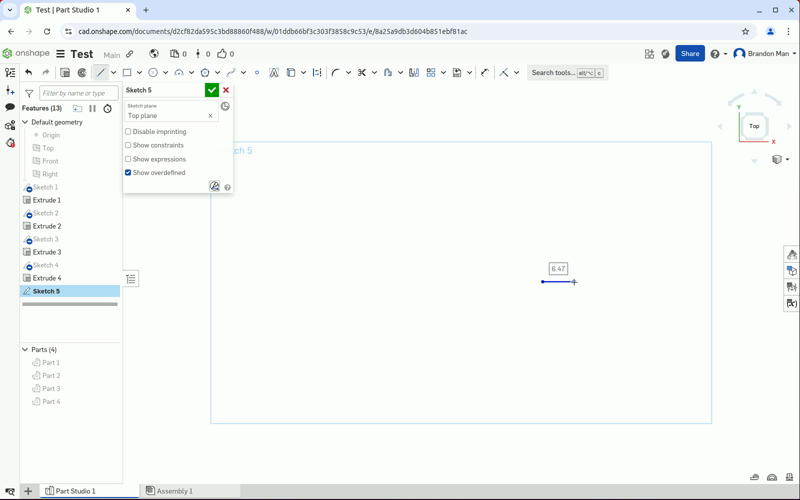
key_down(shift)
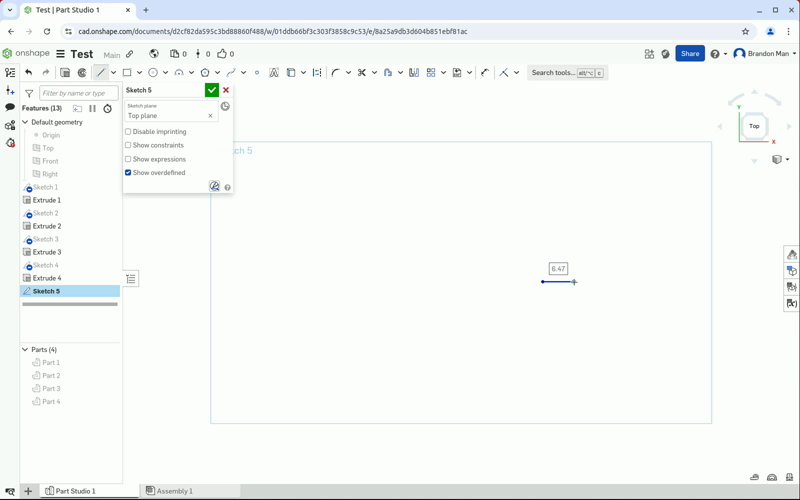
mouse_move(589, 281)
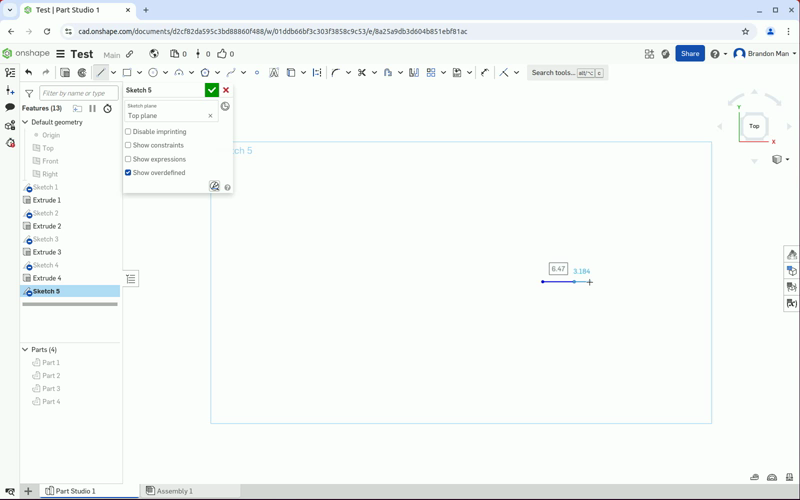
mouse_move(574, 256)
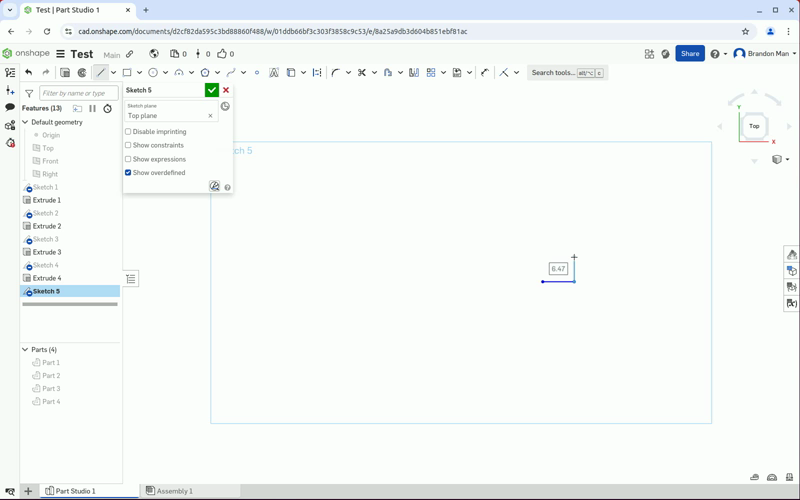
click(574, 256)
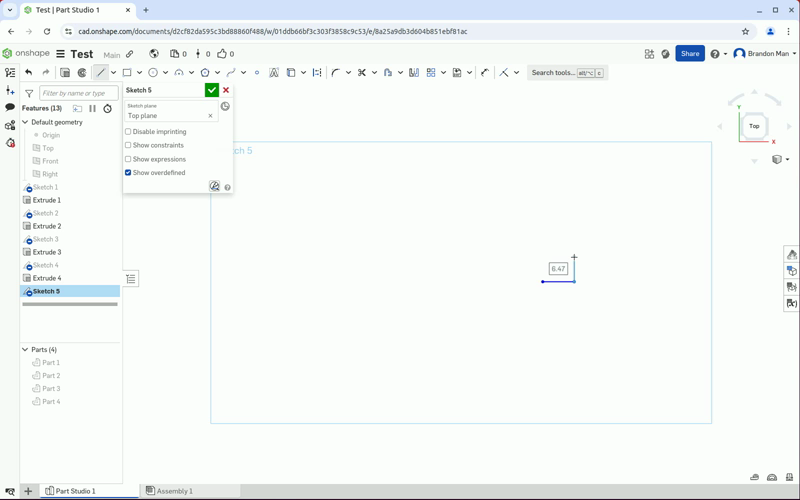
key_up(shift)
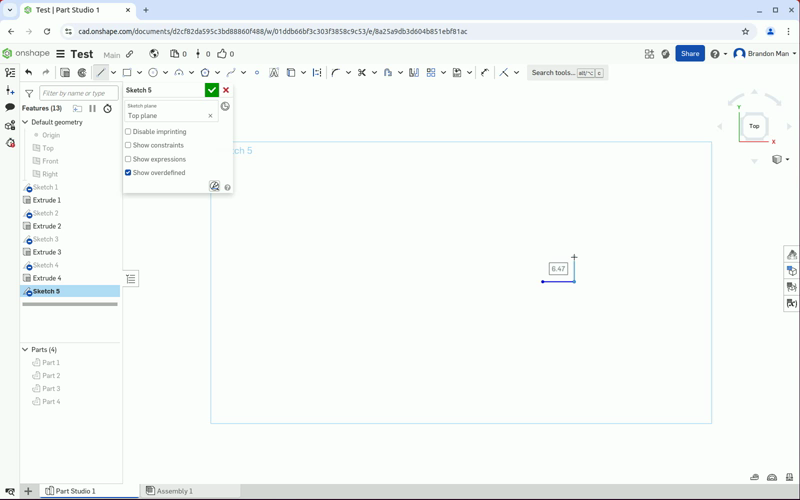
key_down(shift)
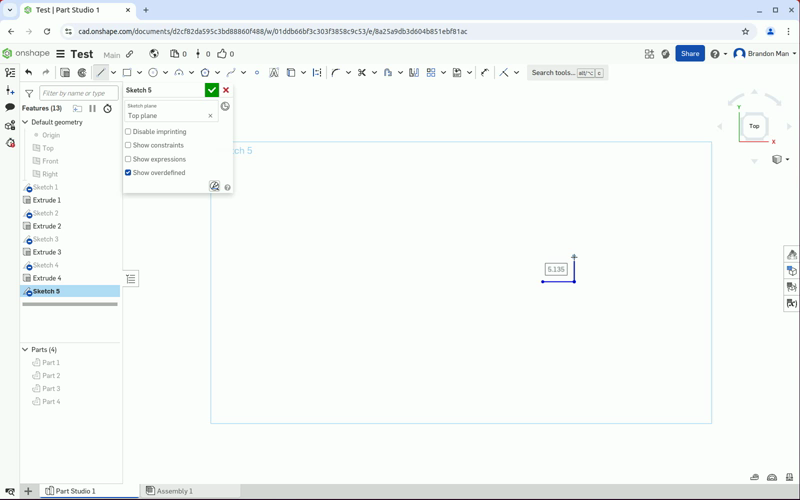
mouse_move(589, 256)
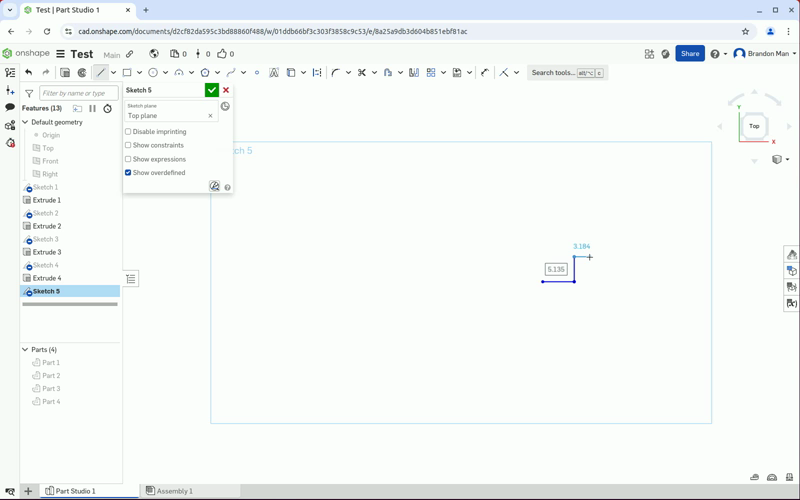
mouse_move(542, 256)
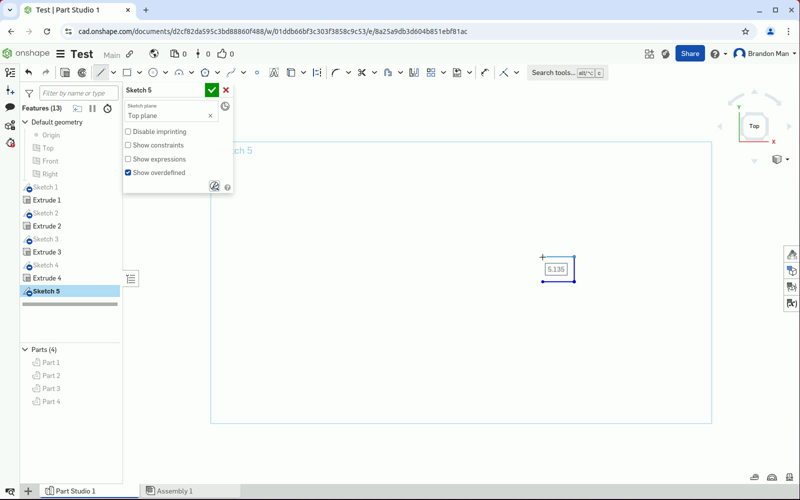
click(542, 256)
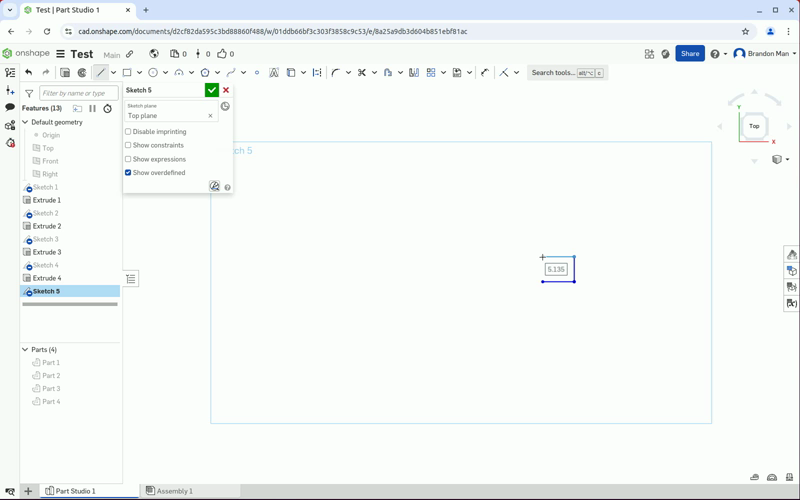
key_up(shift)
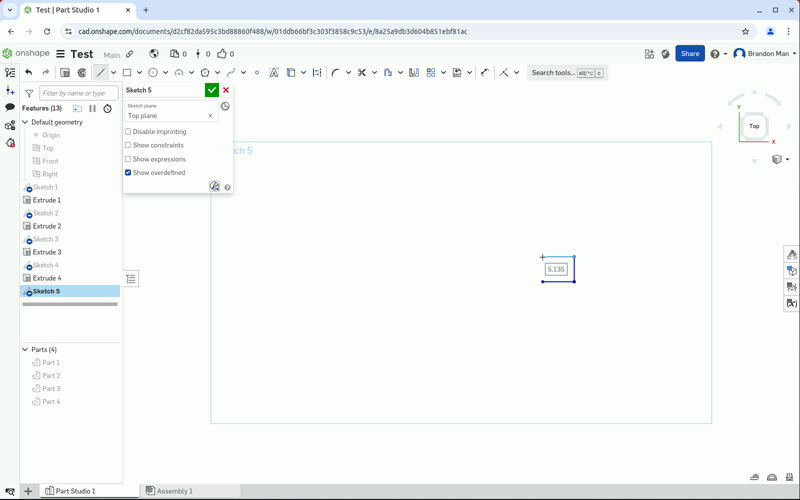
mouse_move(572, 256)
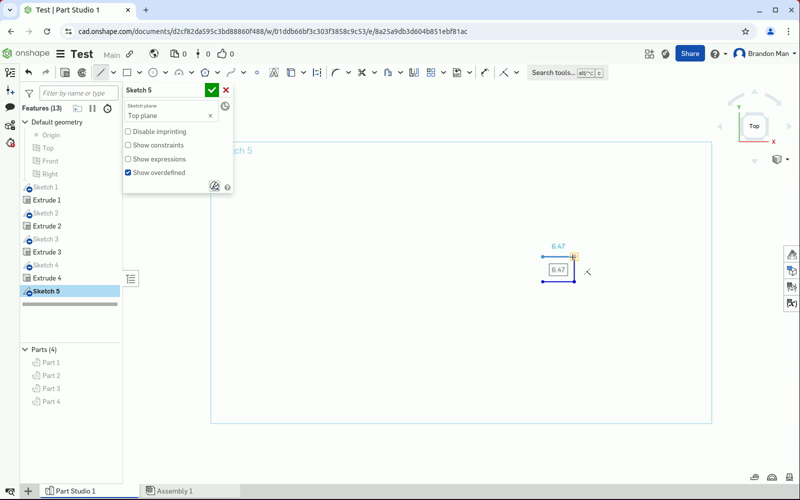
key_down(shift)
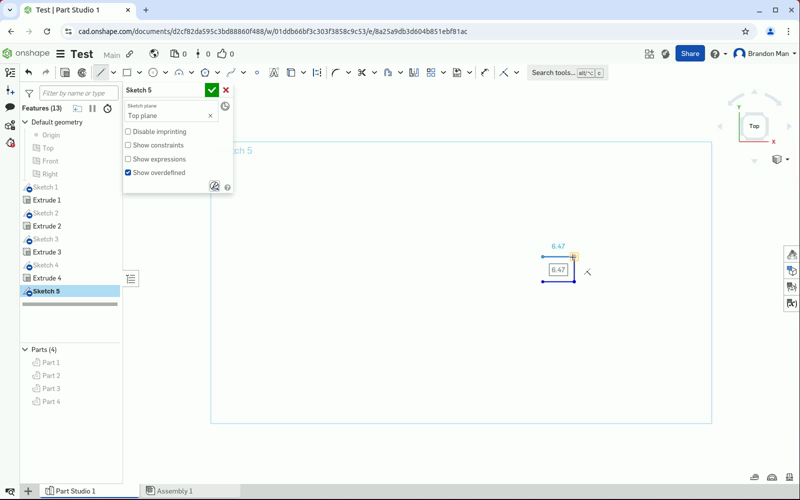
mouse_move(542, 281)
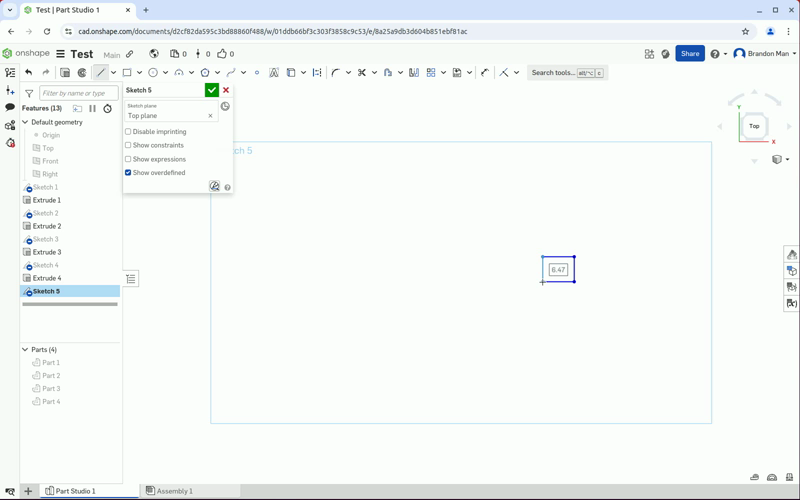
key_up(shift)
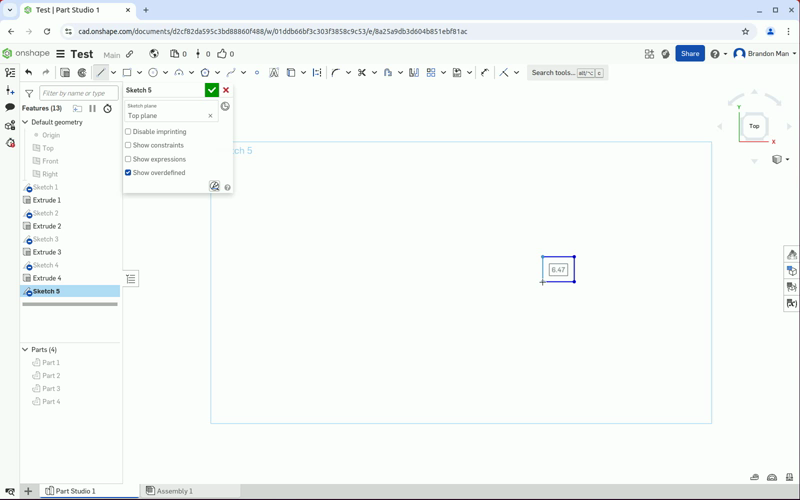
click(542, 281)
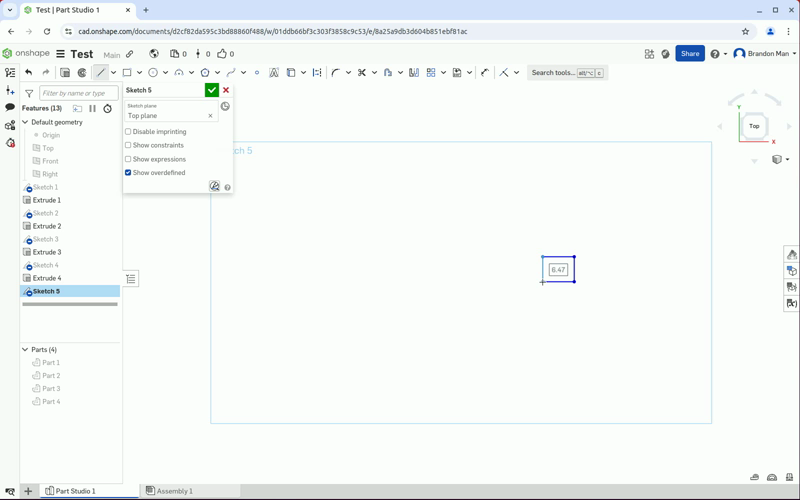
key(esc)
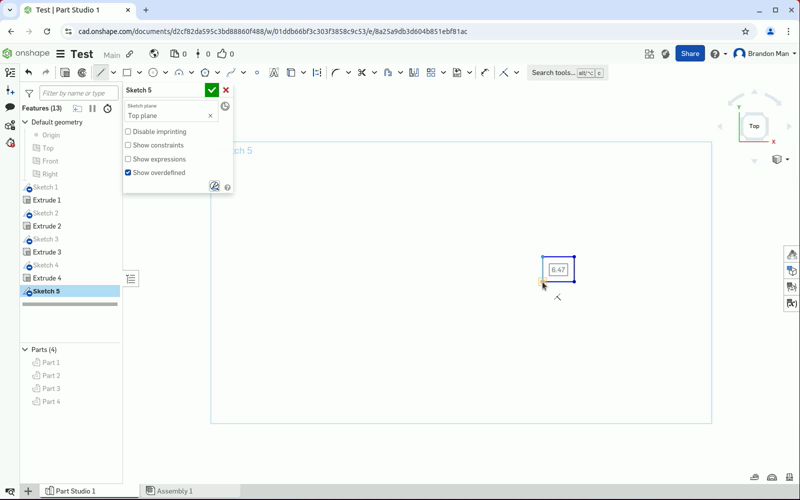
mouse_move(567, 271)
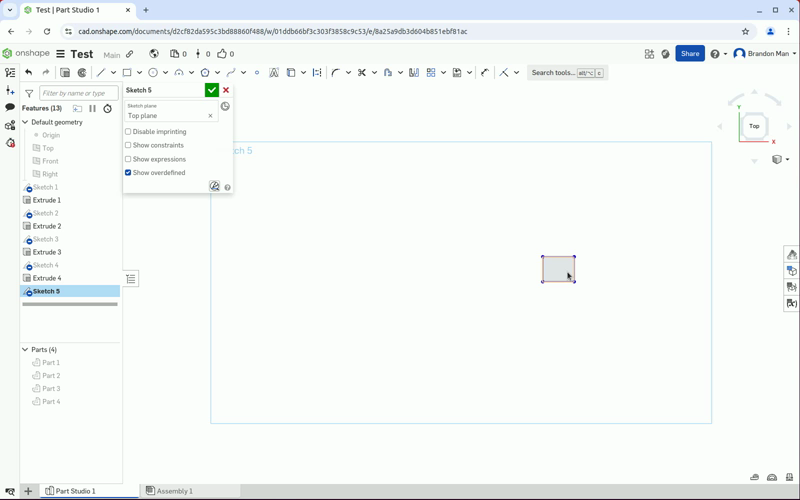
scroll(6)
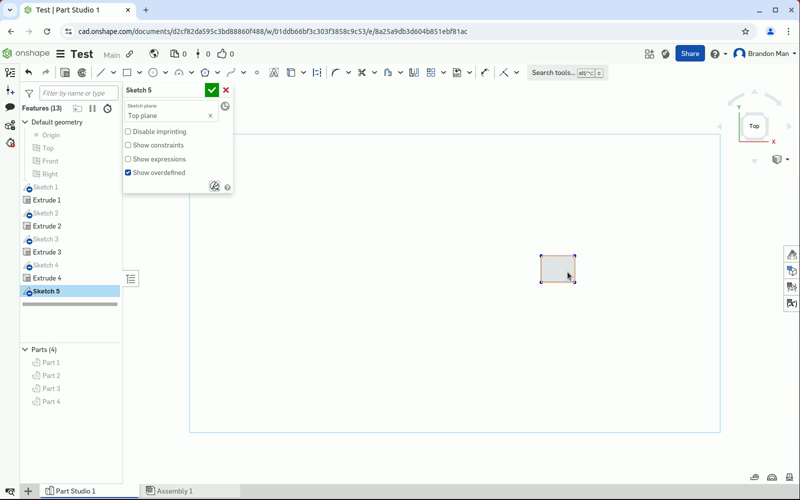
scroll(6)
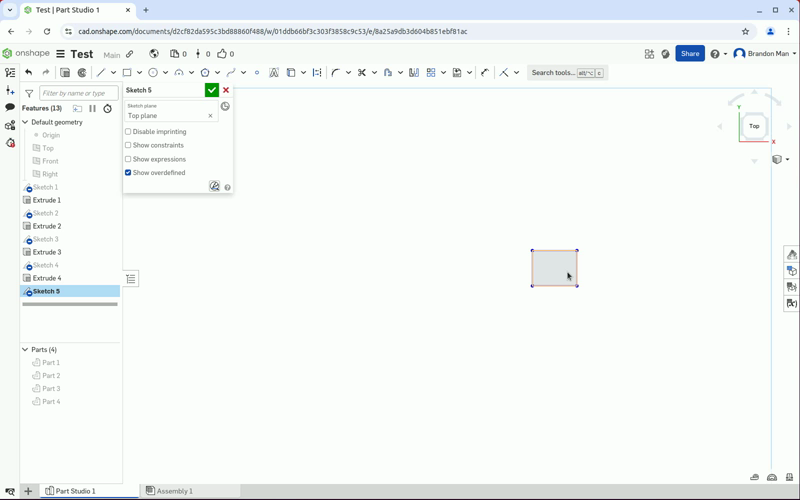
scroll(6)
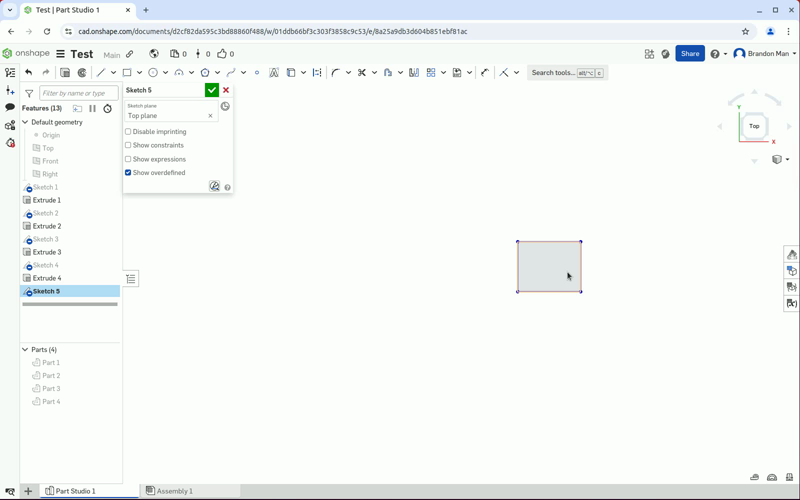
scroll(6)
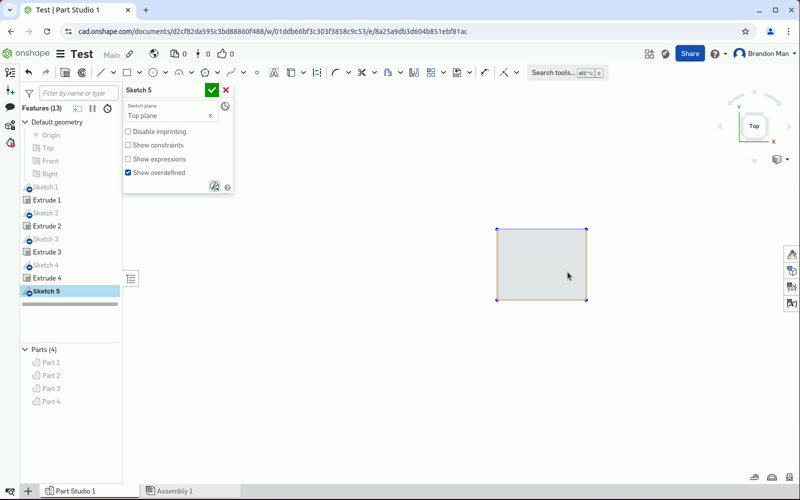
scroll(6)
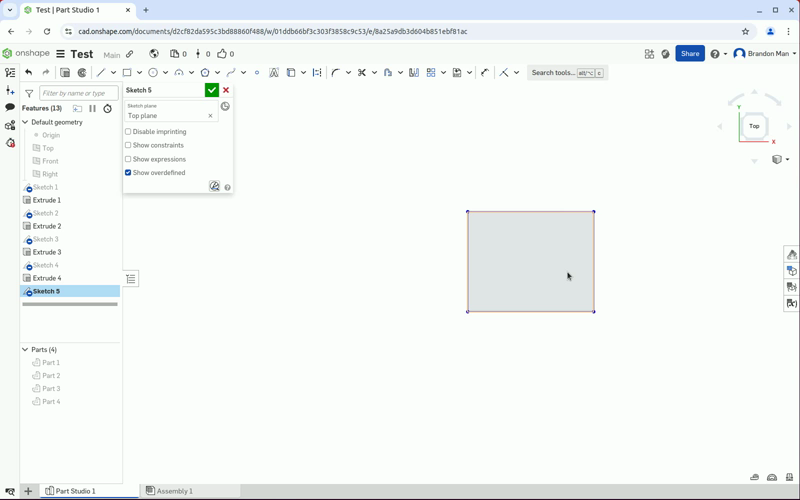
scroll(6)
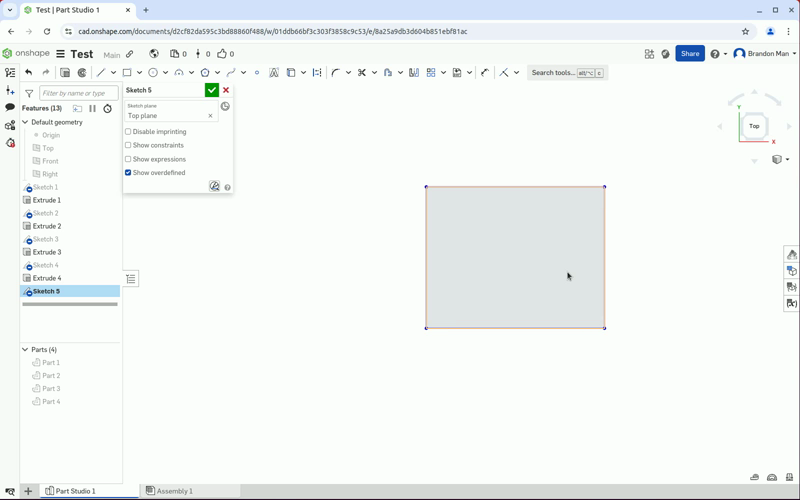
scroll(6)
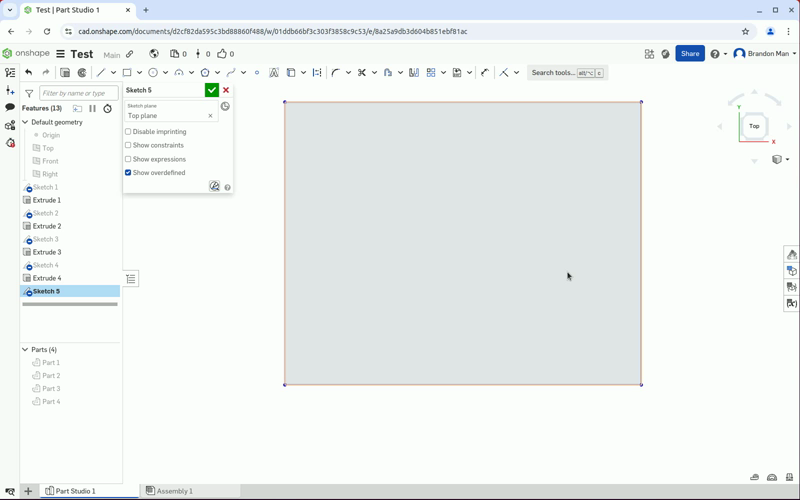
click(567, 271)
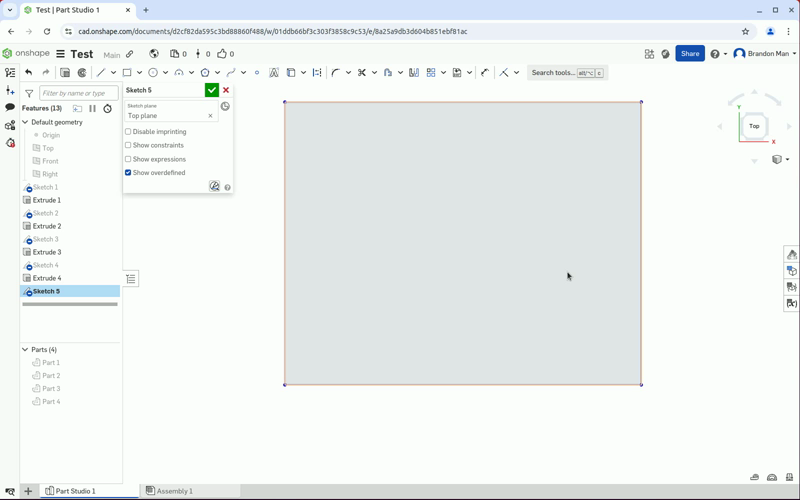
scroll(-6)
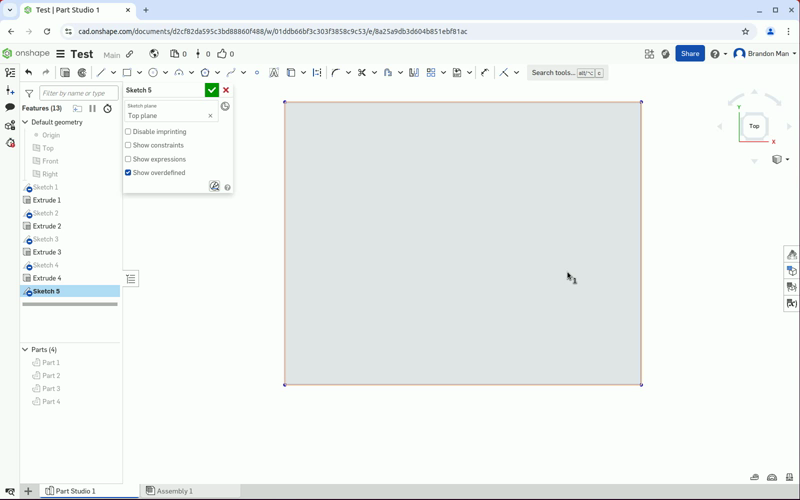
scroll(-6)
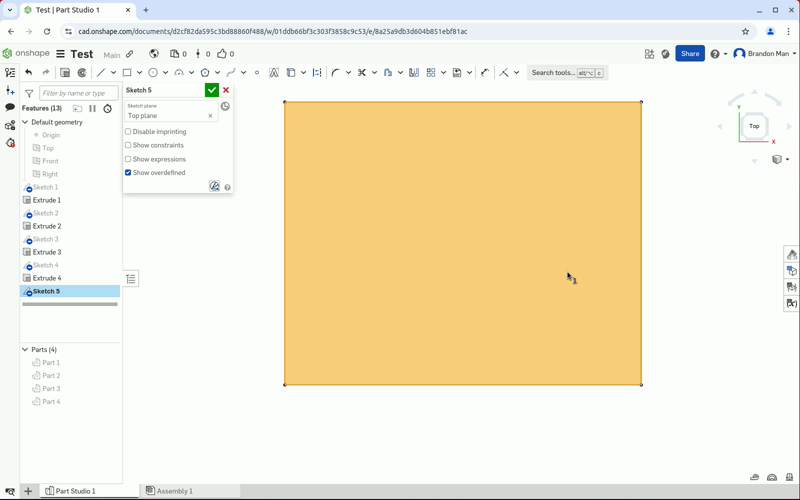
scroll(-6)
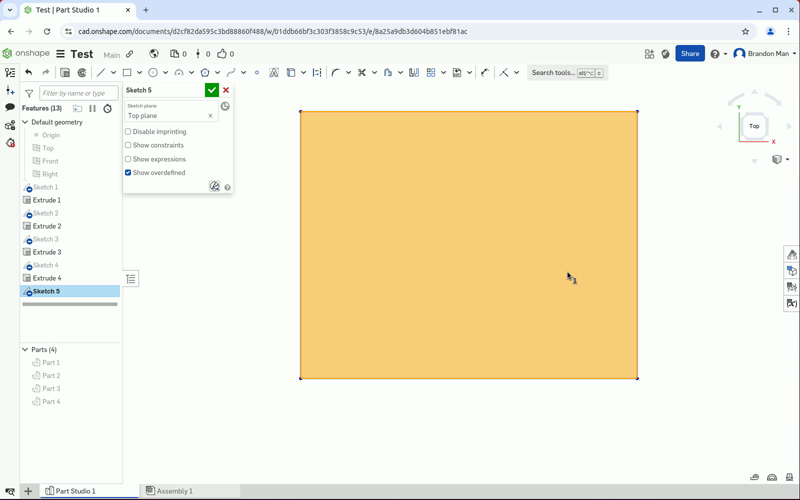
scroll(-6)
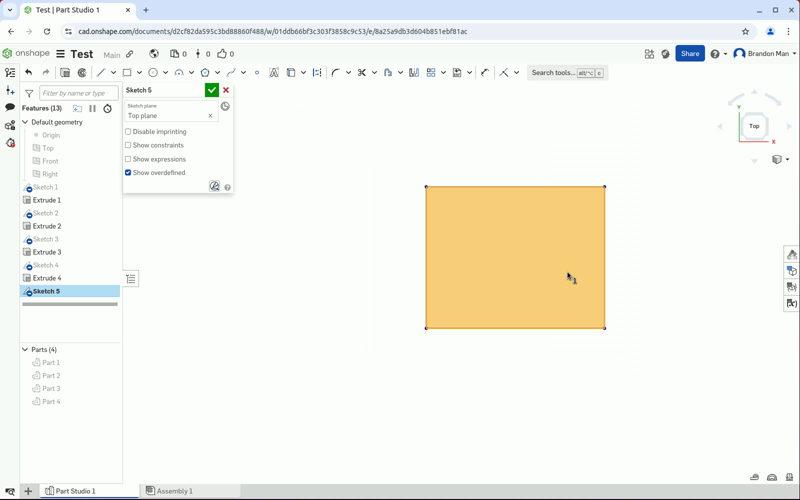
scroll(-6)
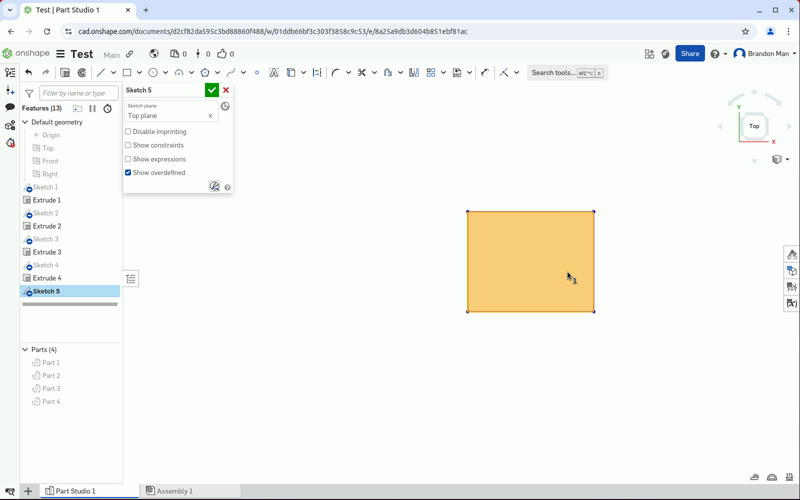
scroll(-6)
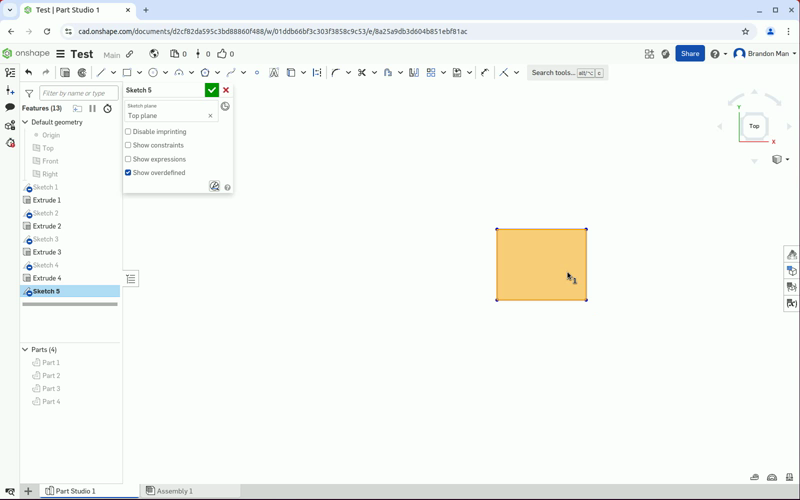
scroll(-6)
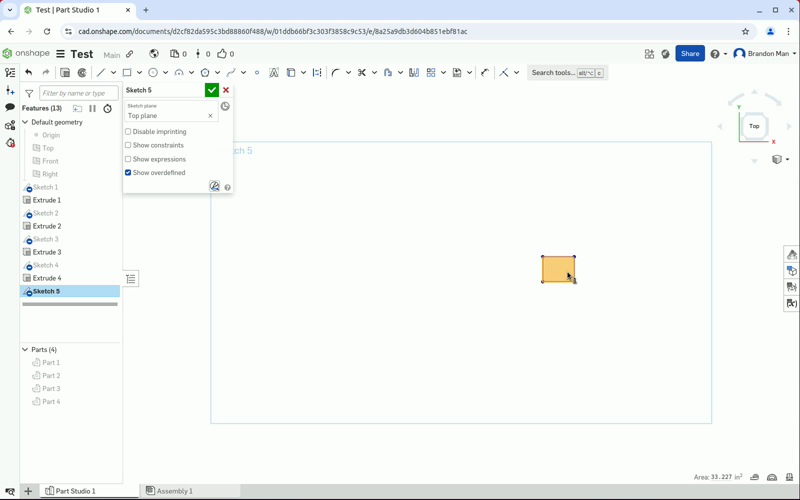
mouse_move(73, 352)
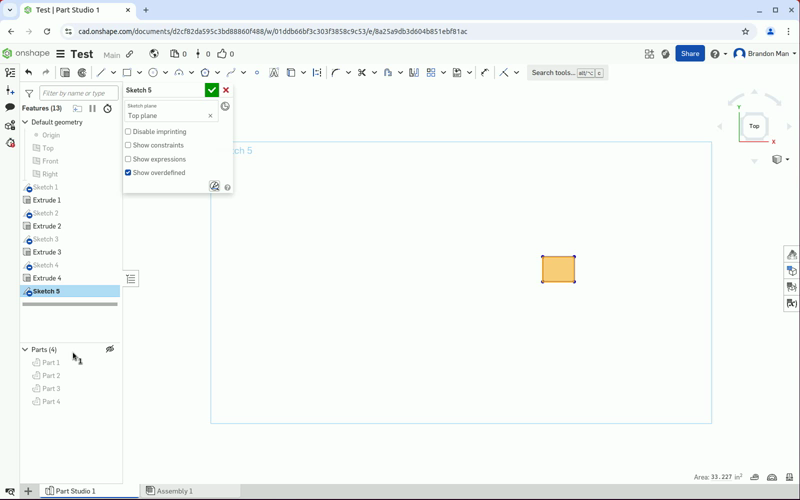
key(shift+y)
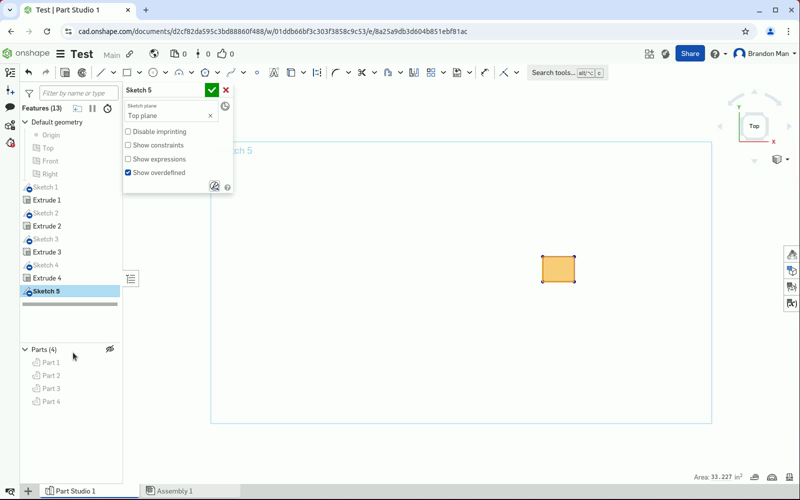
key(shift+e)
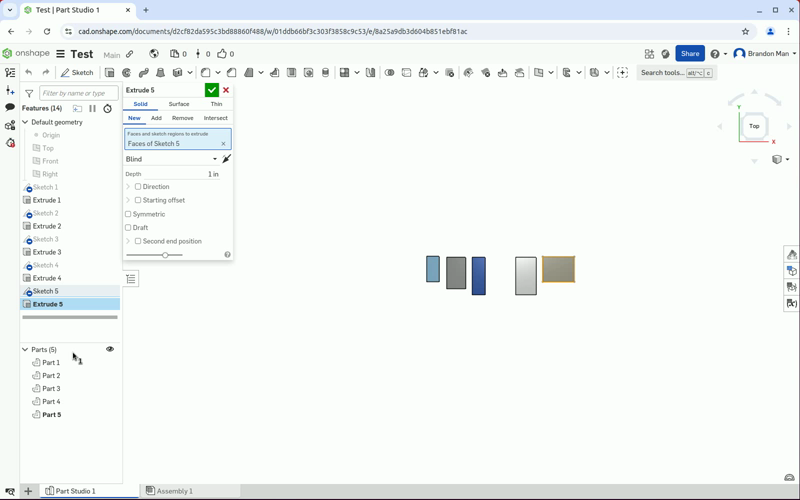
mouse_move(143, 106)
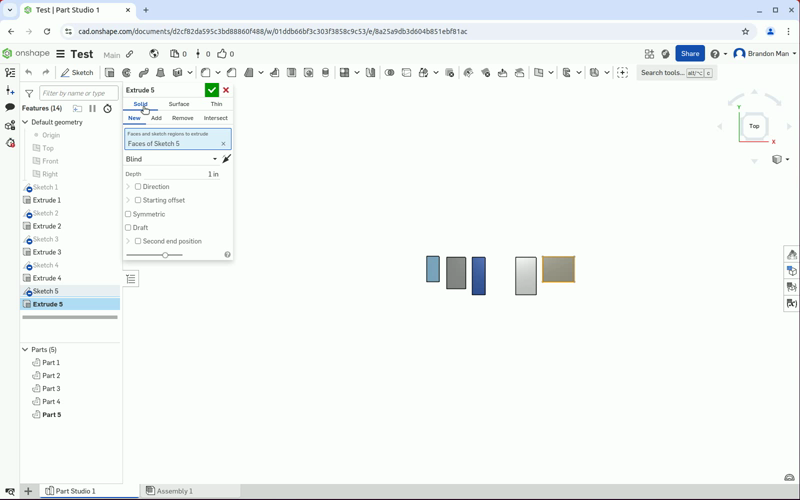
click(143, 106)
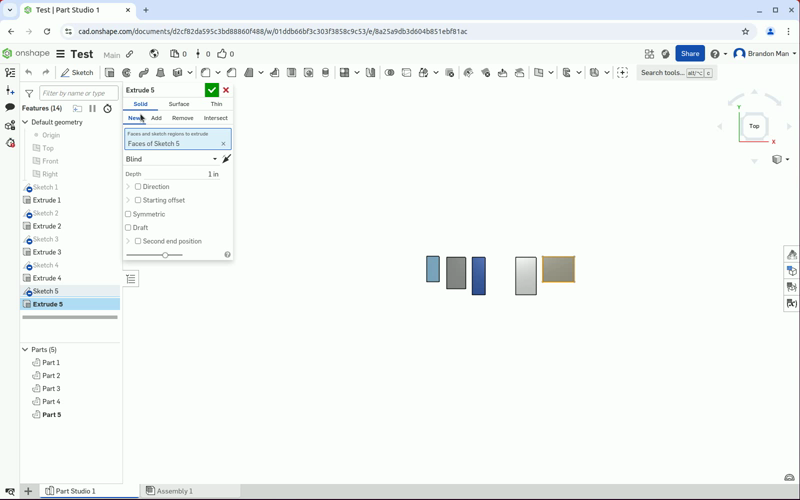
mouse_move(137, 120)
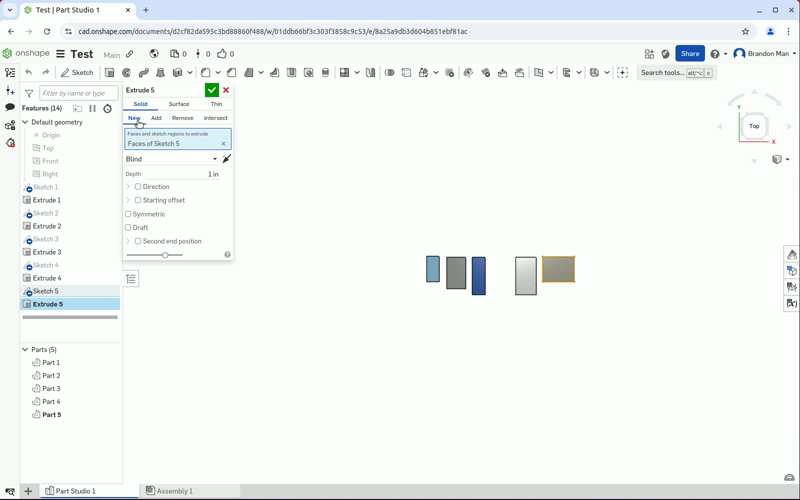
click(137, 120)
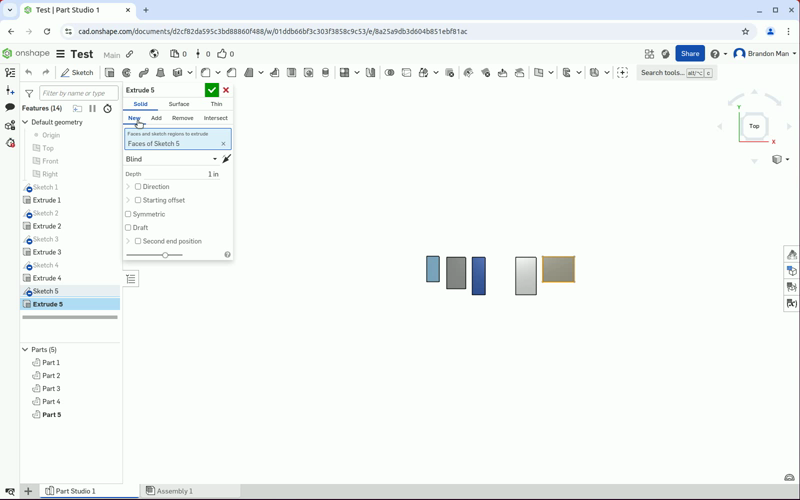
key(tab, 4)
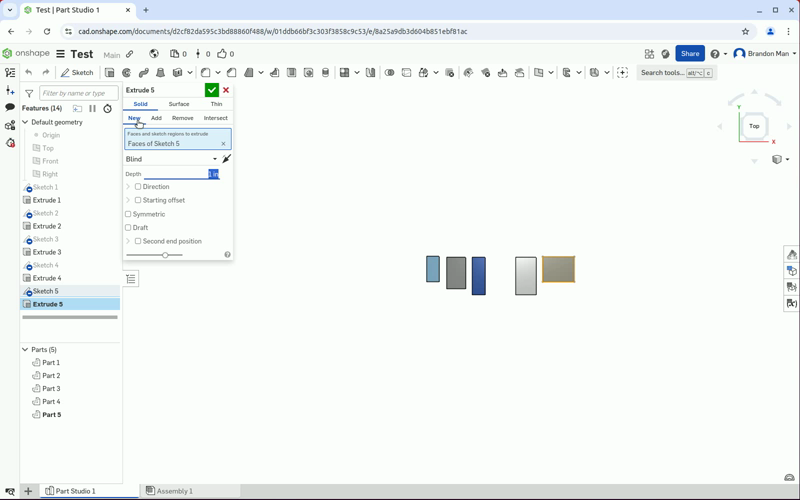
text(3.129)
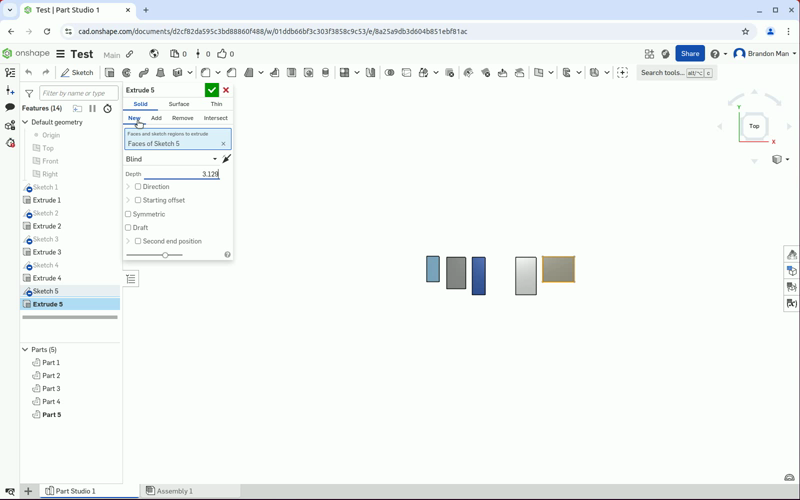
key(enter)
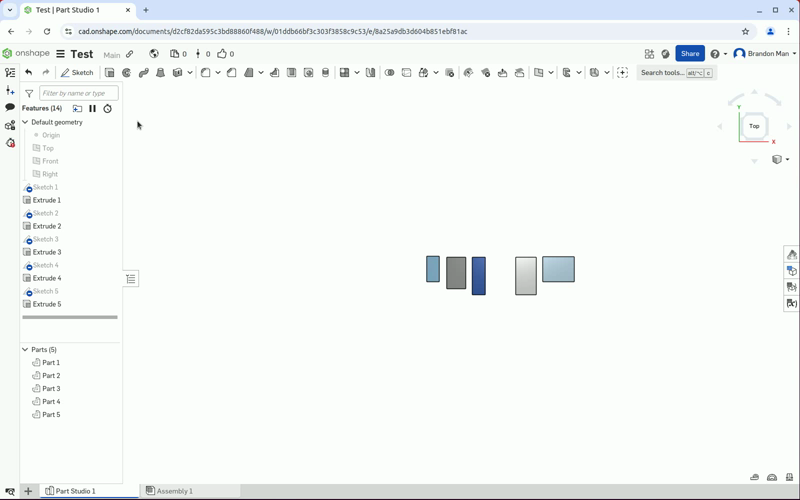
key(shift+h)
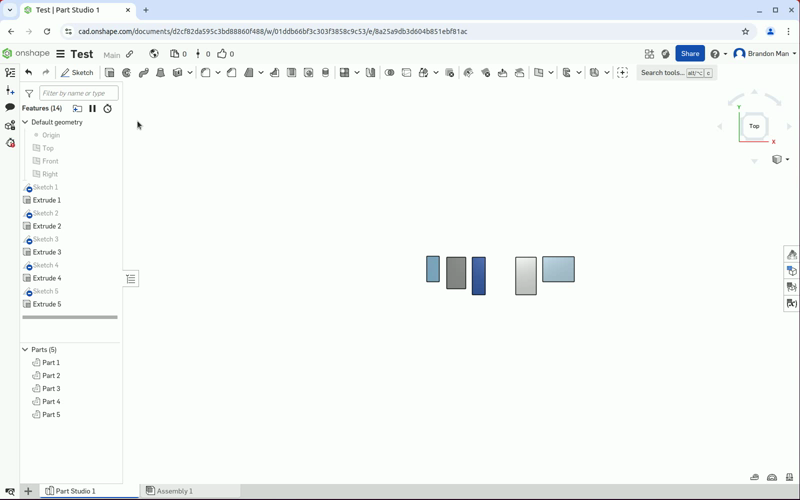
key(shift+h)
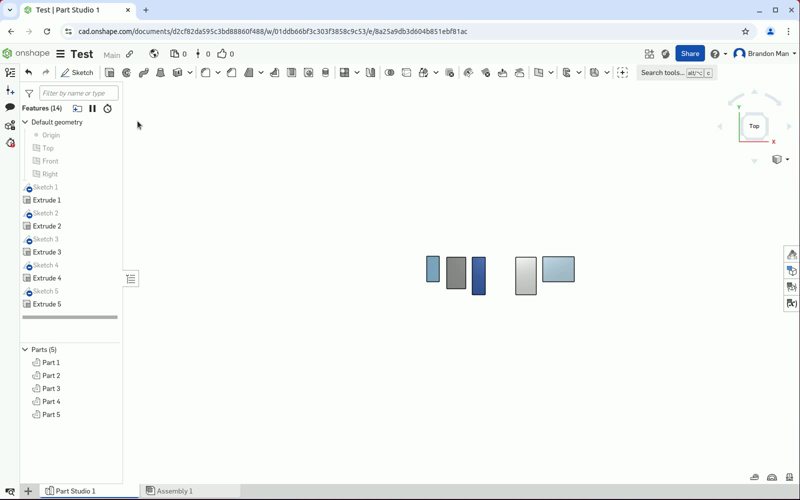
mouse_move(73, 189)
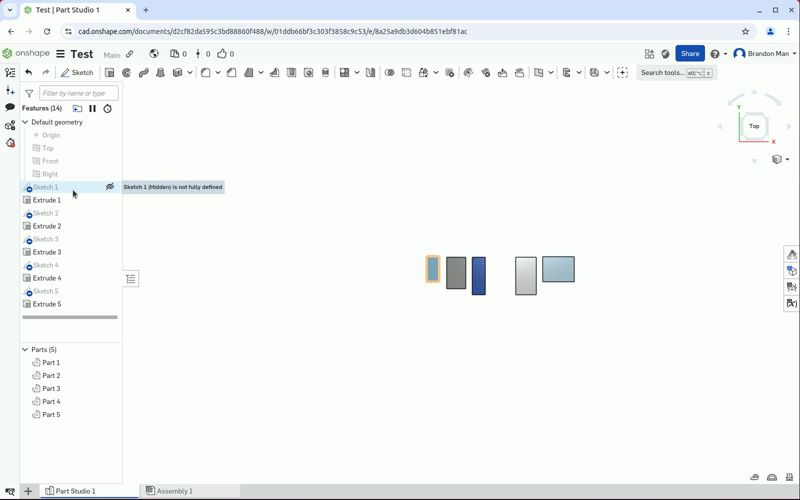
click(73, 189)
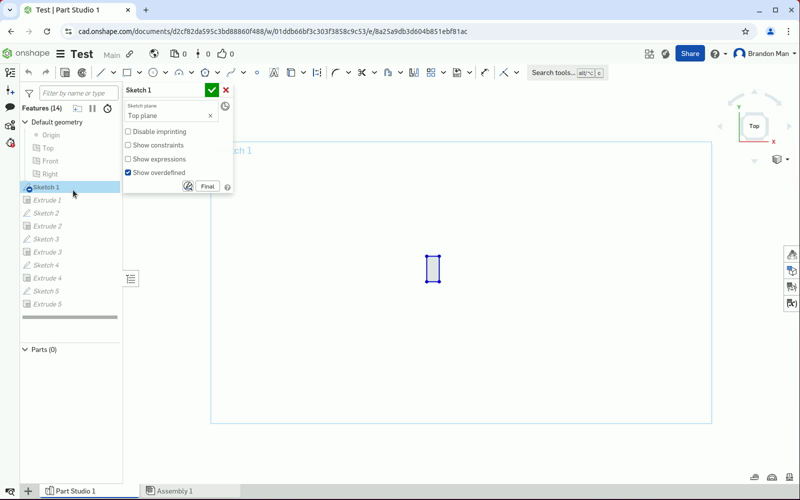
mouse_move(229, 92)
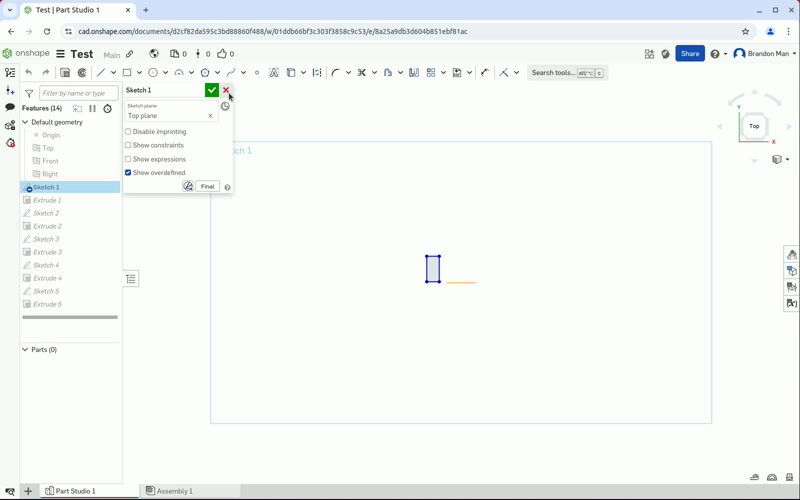
click(229, 92)
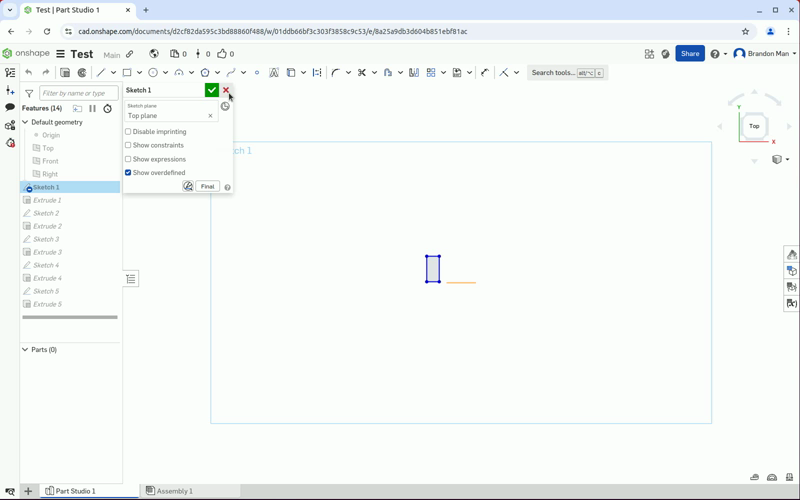
key(shift+s)
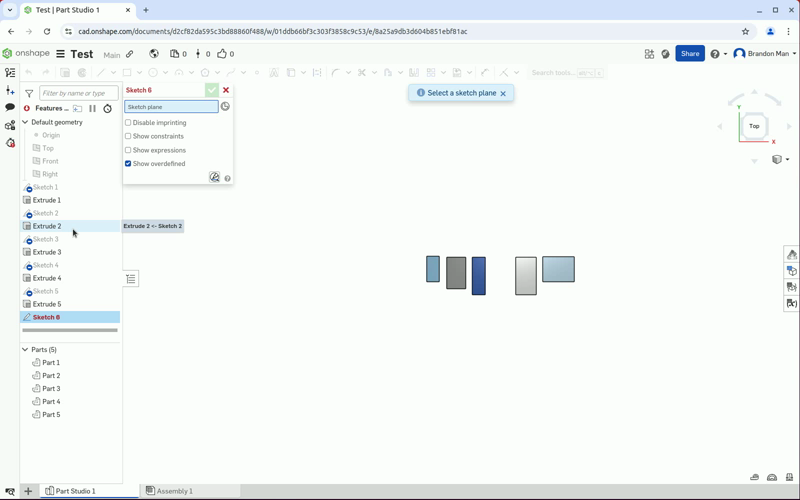
scroll(3)
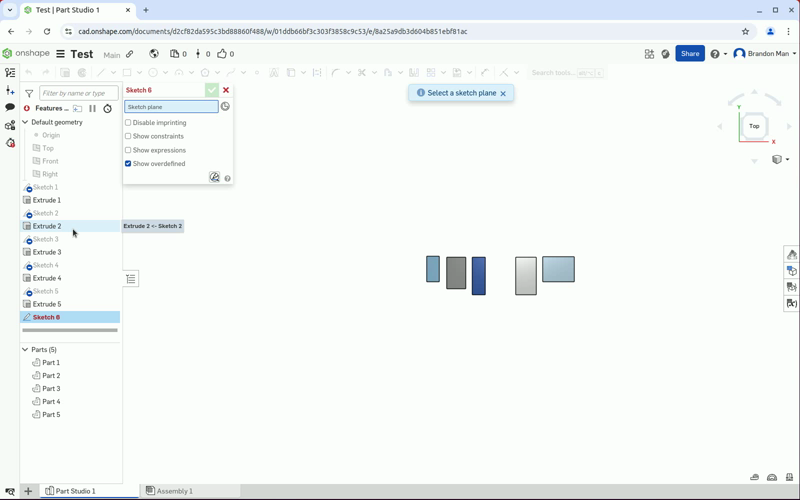
mouse_move(73, 150)
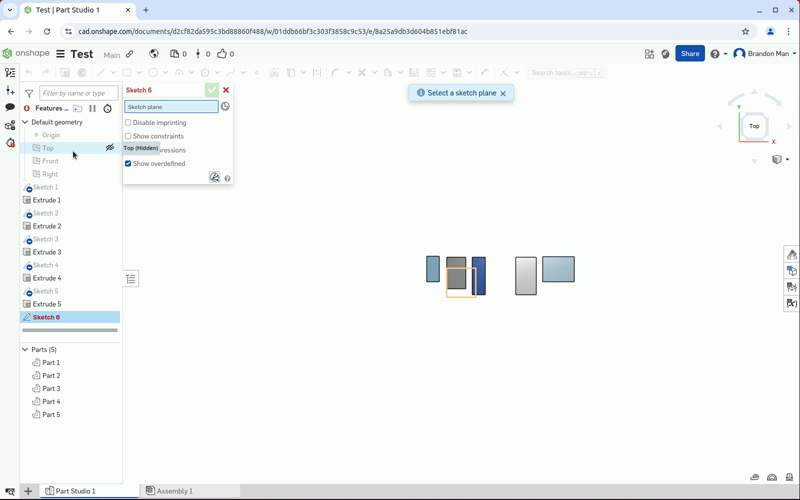
click(73, 150)
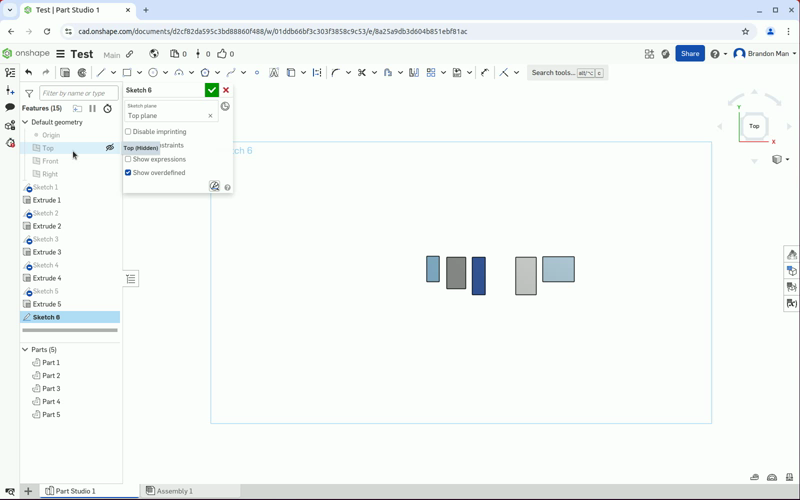
mouse_move(73, 352)
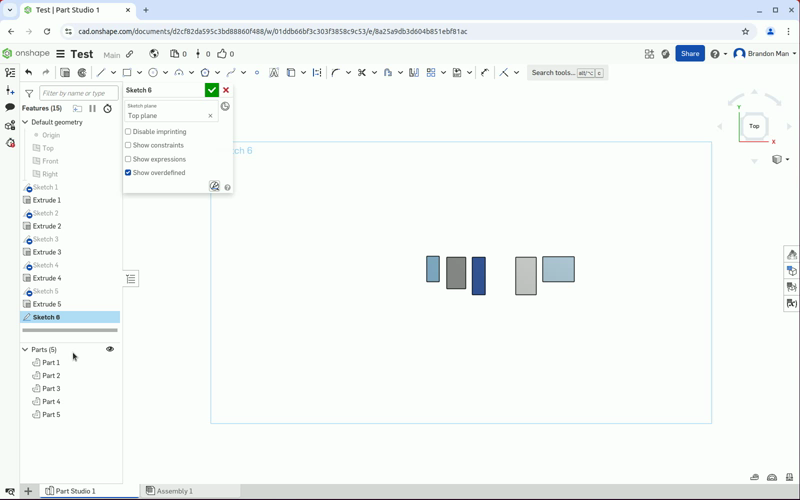
key(y)
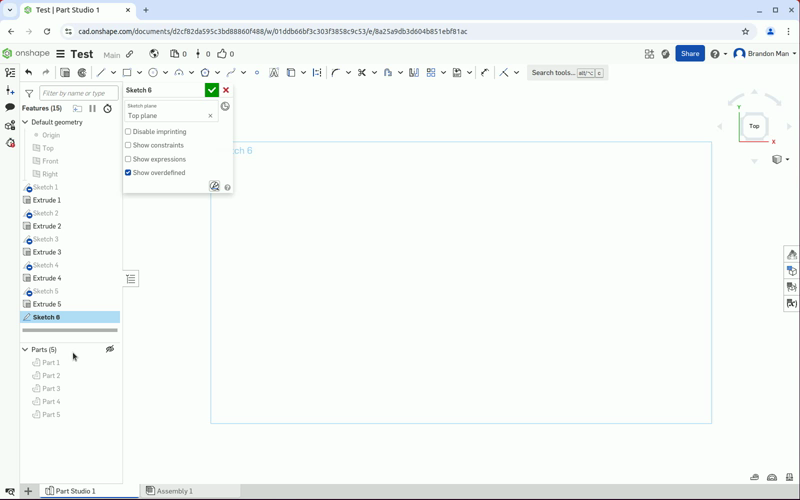
key(l)
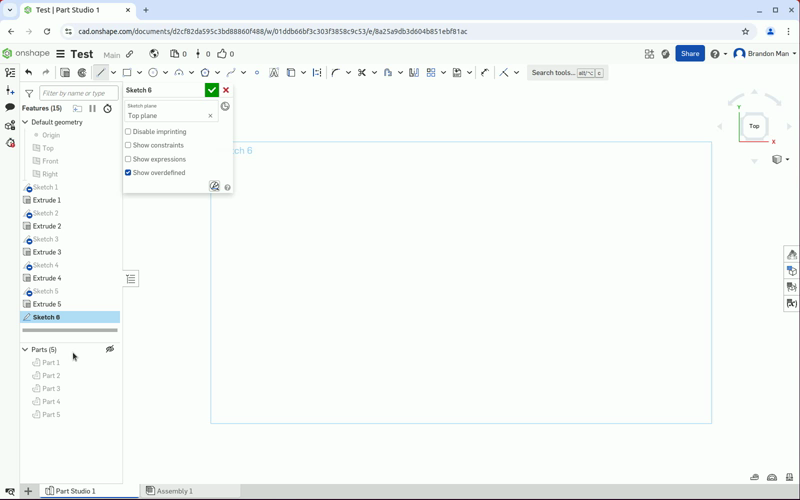
key_down(shift)
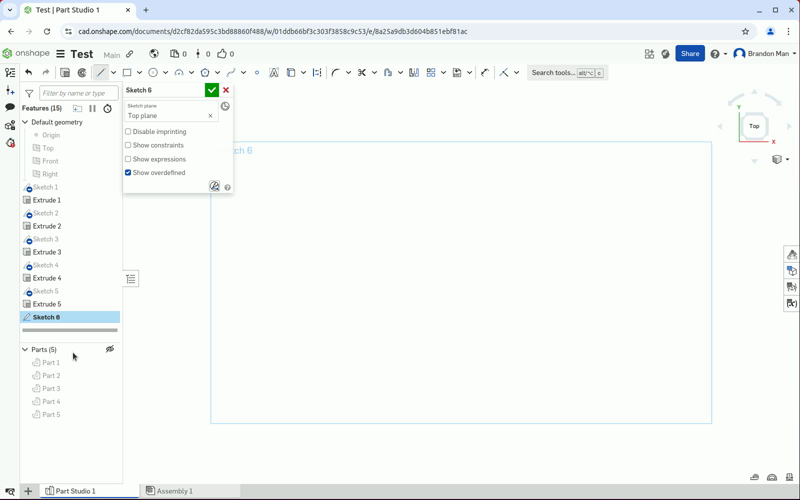
mouse_move(476, 318)
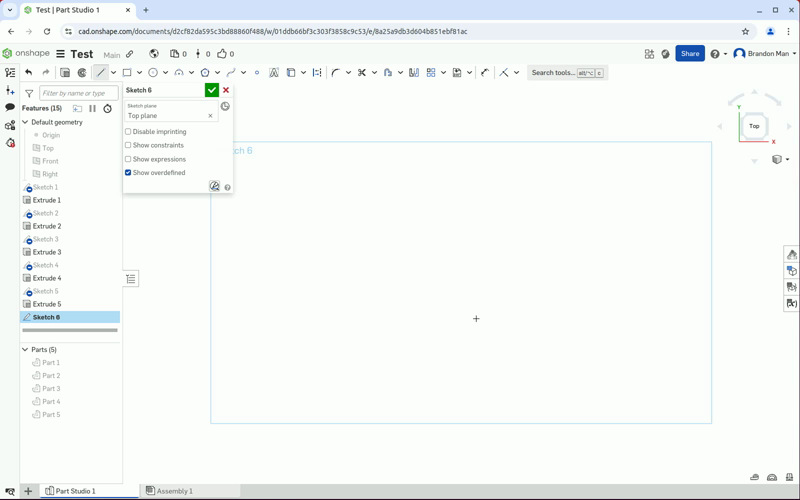
click(476, 318)
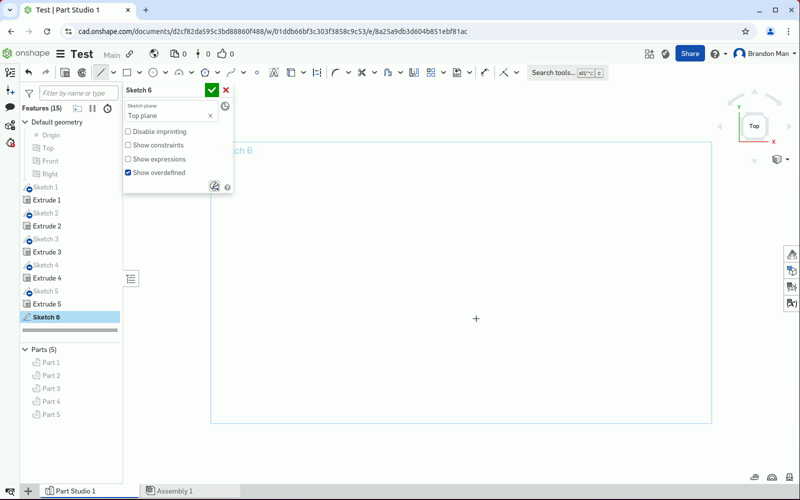
key_up(shift)
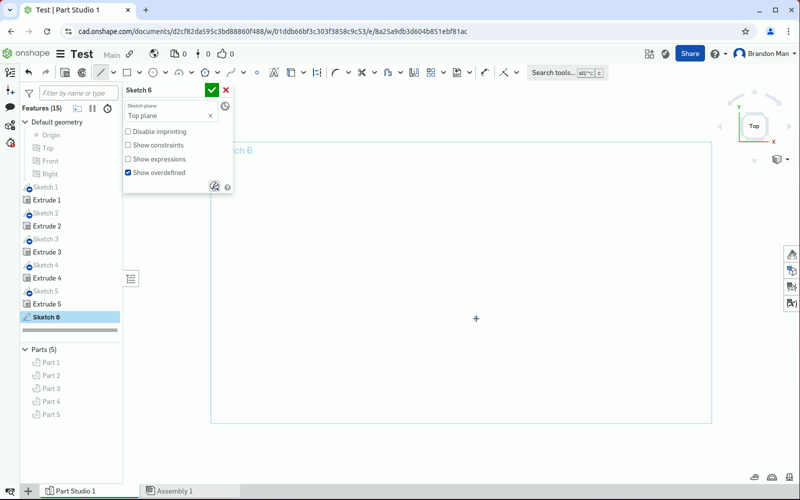
key_down(shift)
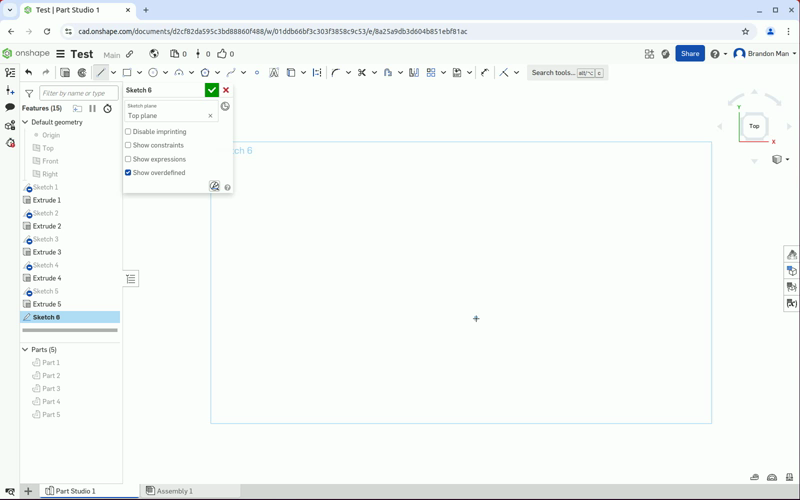
mouse_move(506, 318)
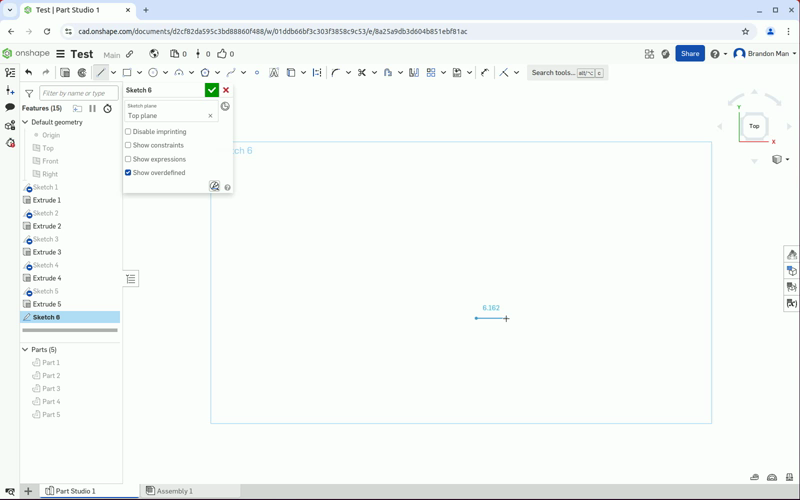
mouse_move(484, 318)
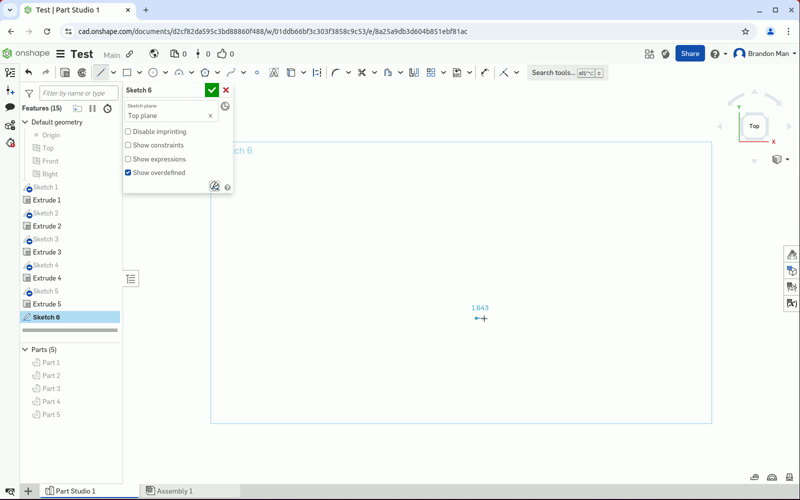
click(484, 318)
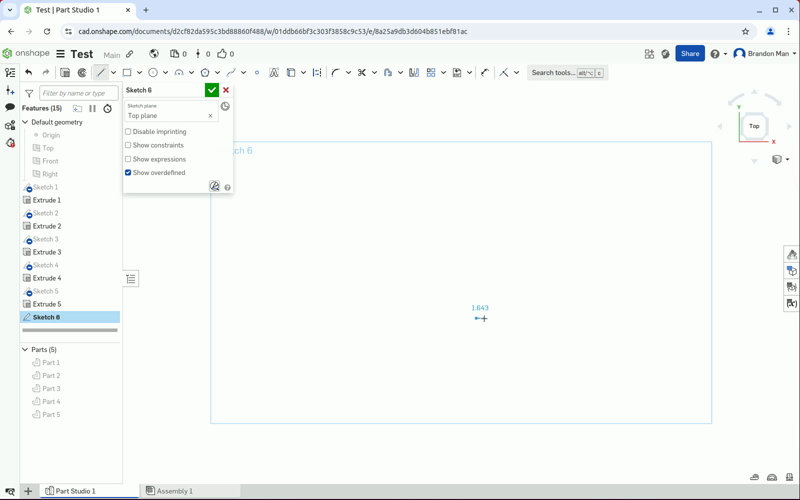
key_up(shift)
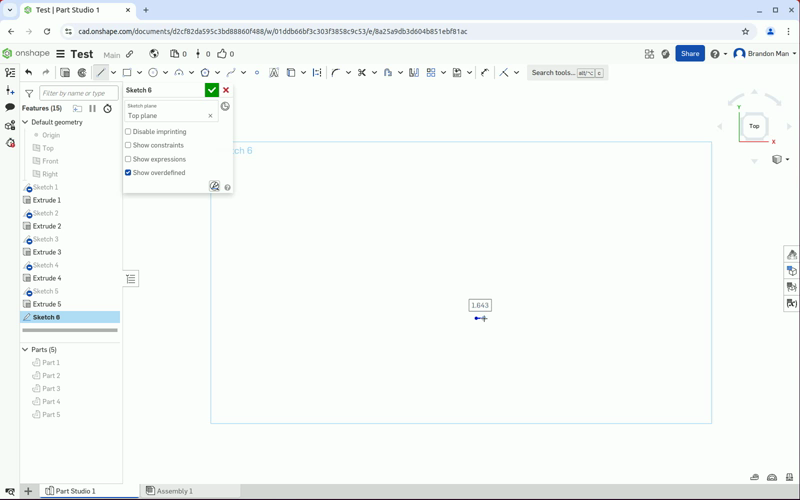
key_down(shift)
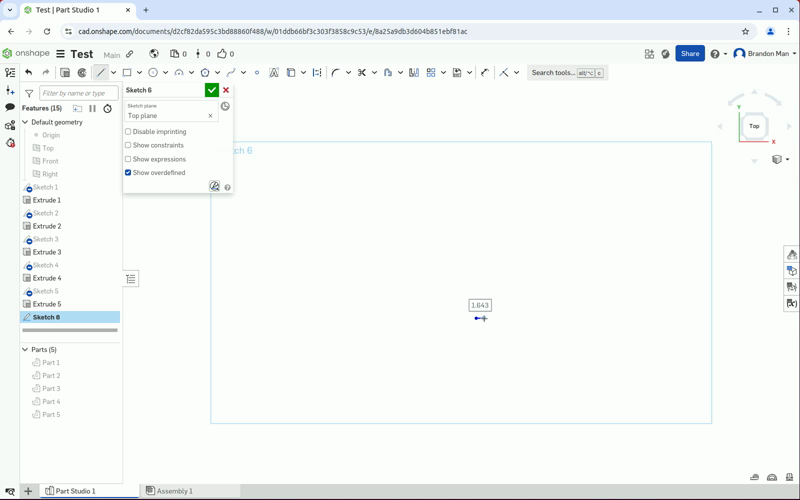
mouse_move(514, 318)
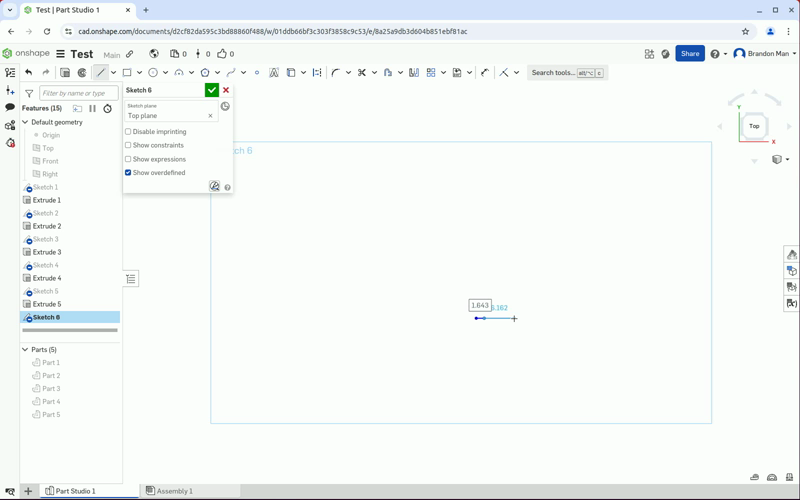
mouse_move(484, 299)
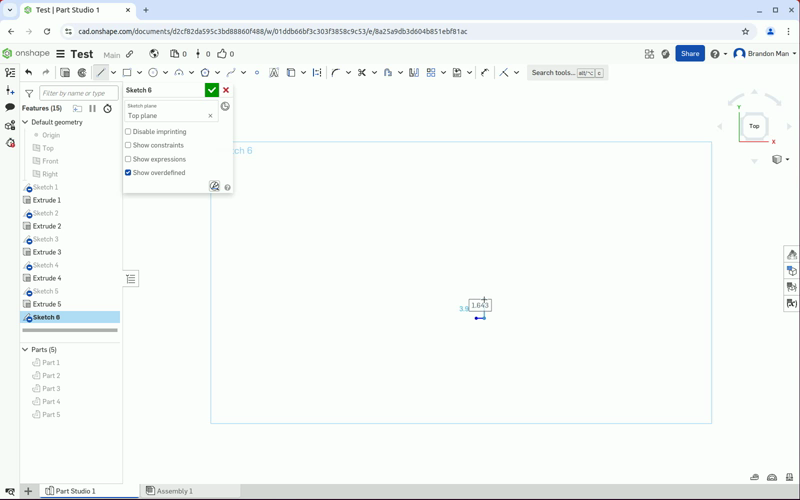
click(484, 299)
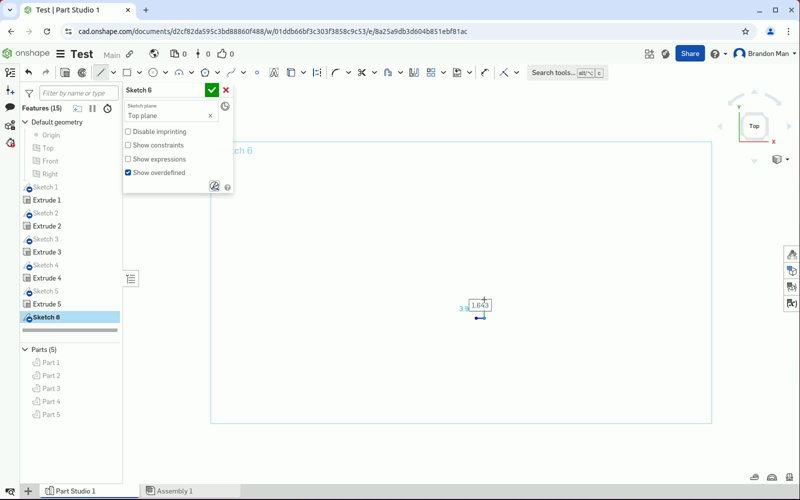
key_up(shift)
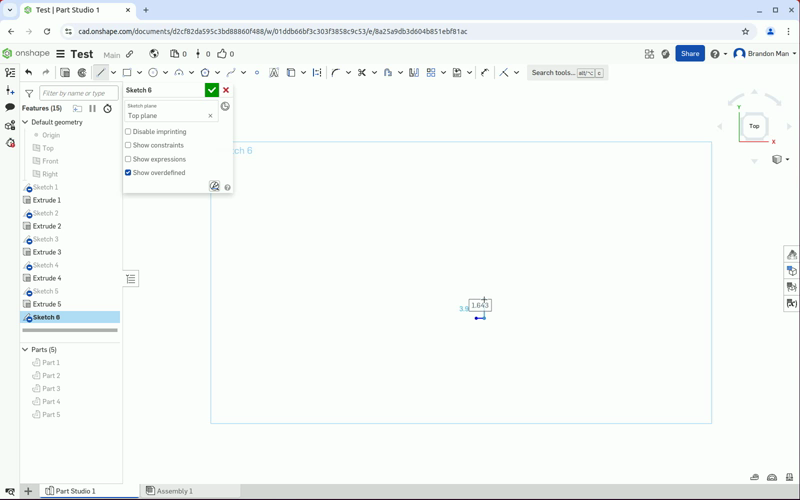
key_down(shift)
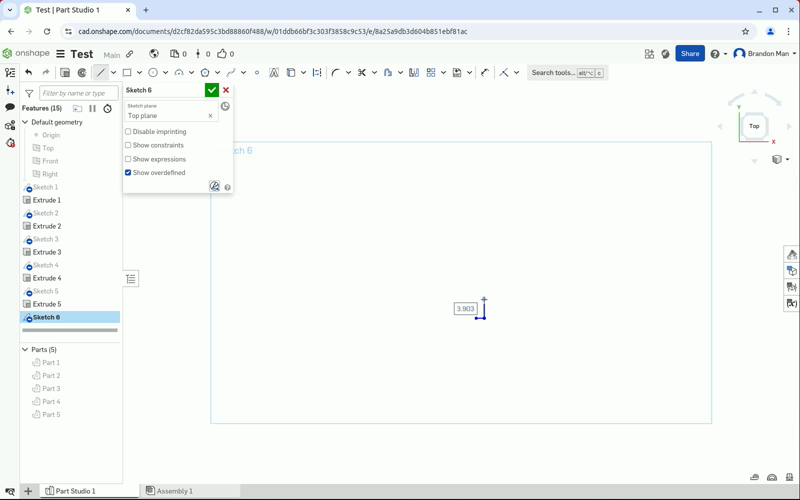
mouse_move(514, 299)
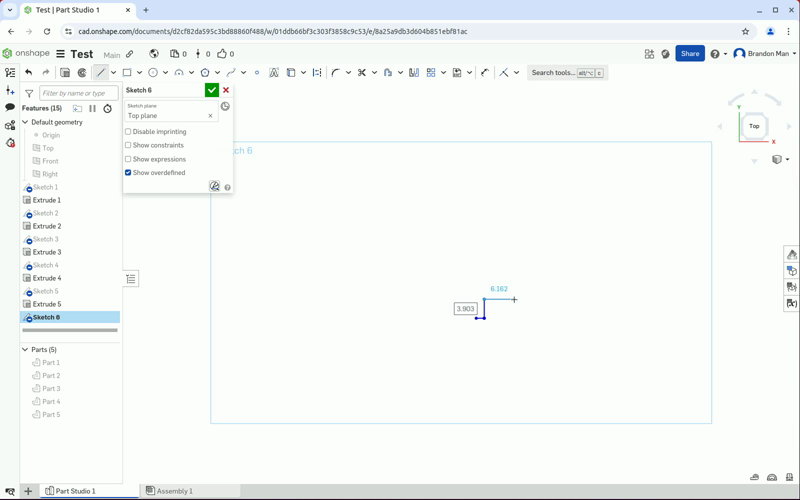
mouse_move(476, 299)
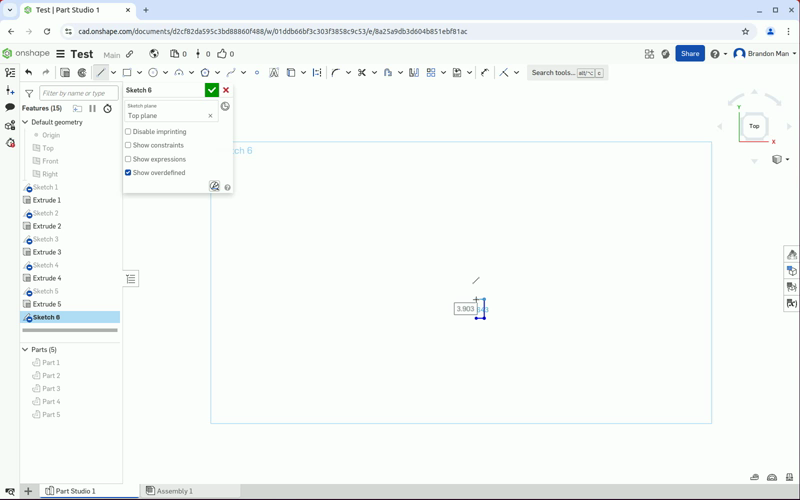
click(476, 299)
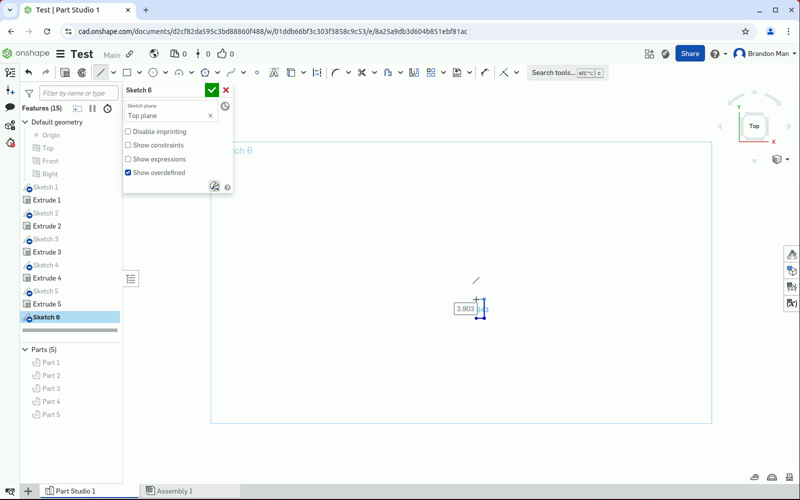
key_up(shift)
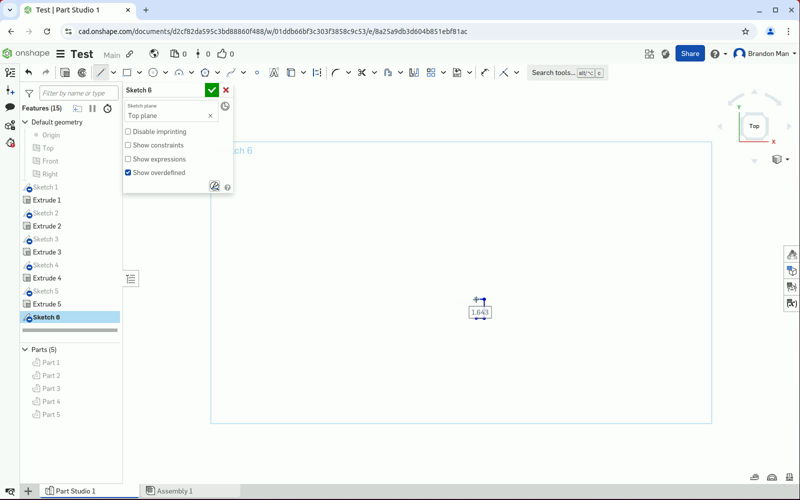
mouse_move(506, 299)
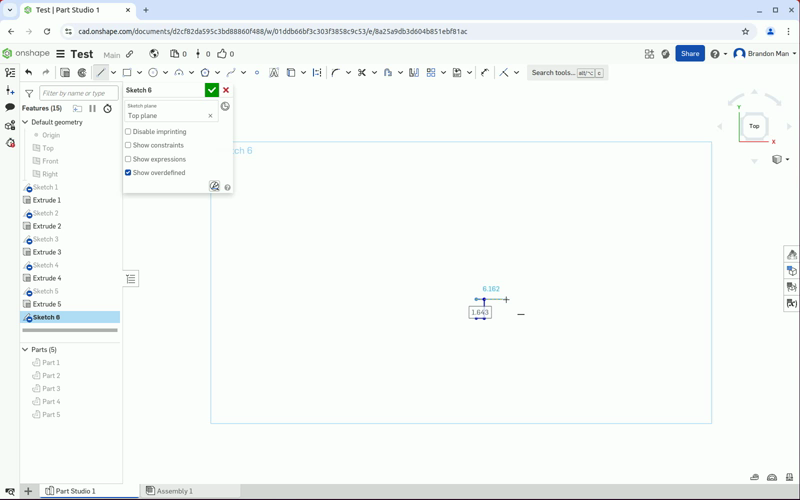
key_down(shift)
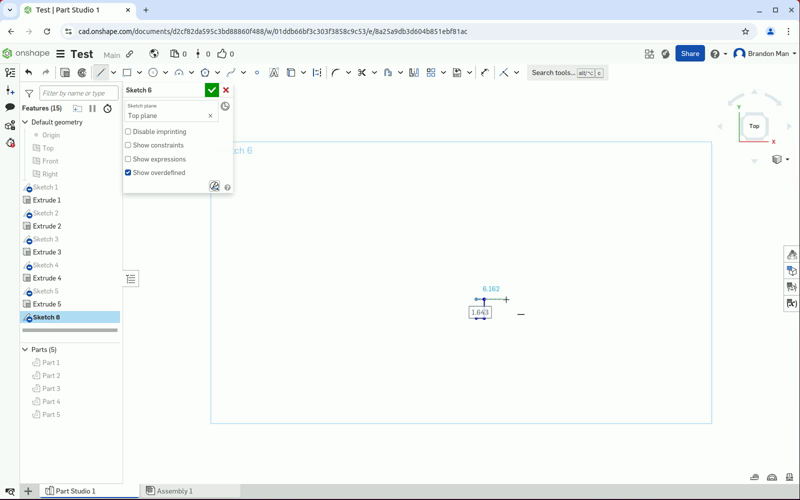
mouse_move(476, 318)
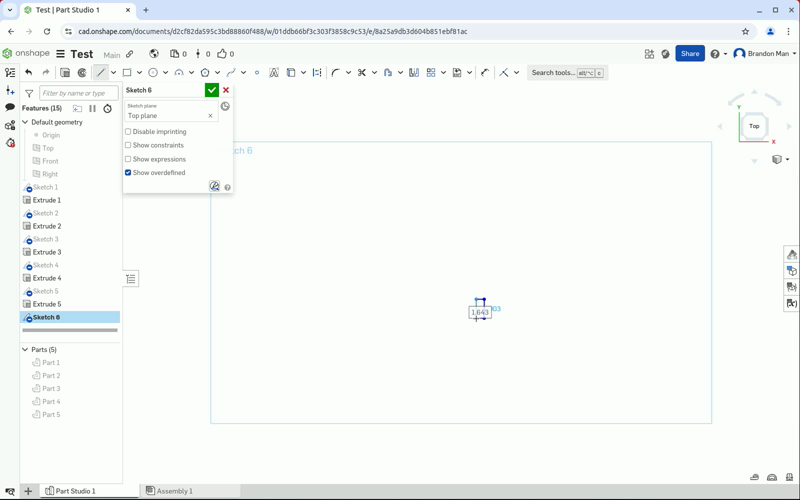
key_up(shift)
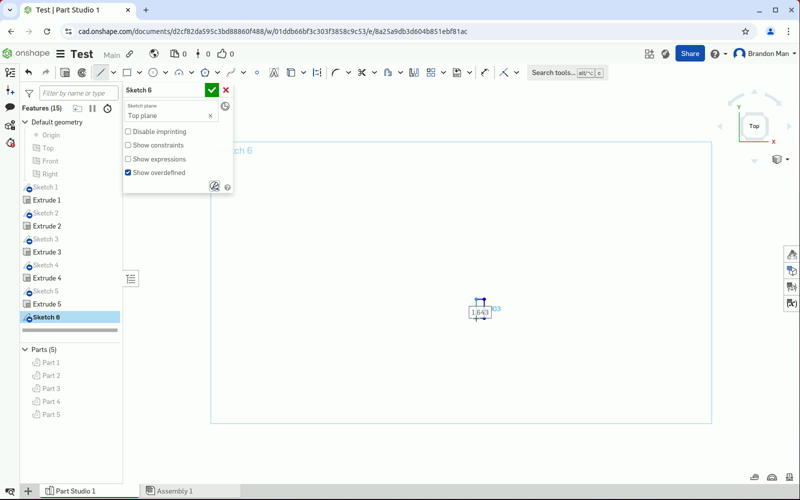
click(476, 318)
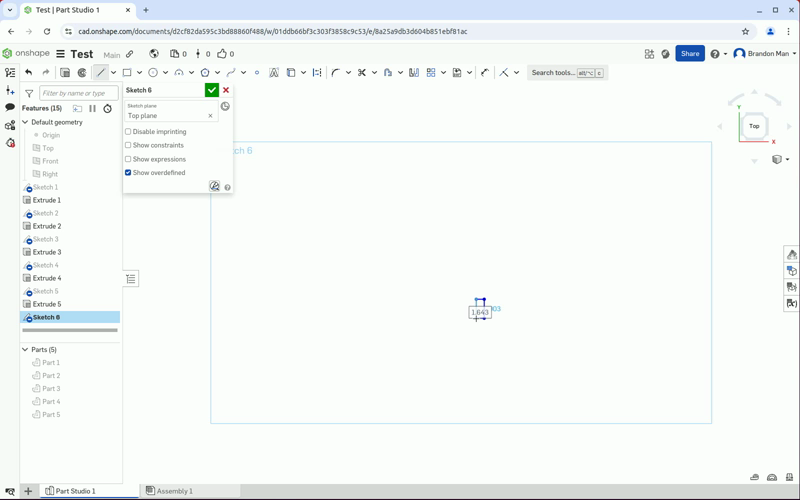
key(esc)
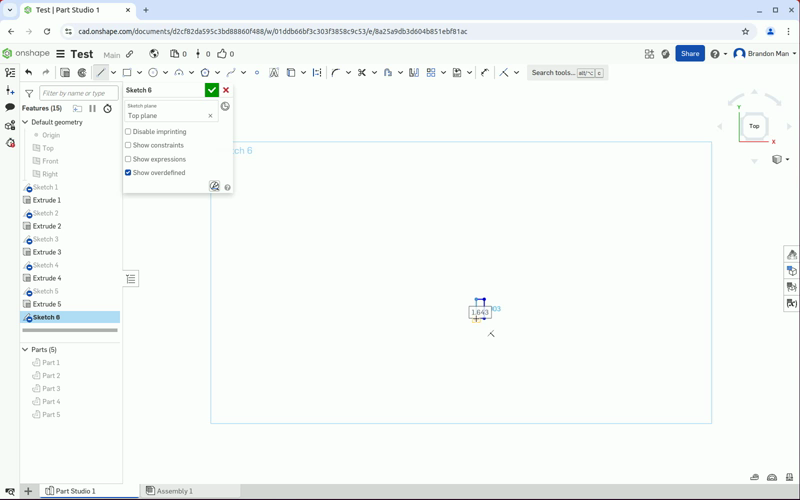
mouse_move(483, 300)
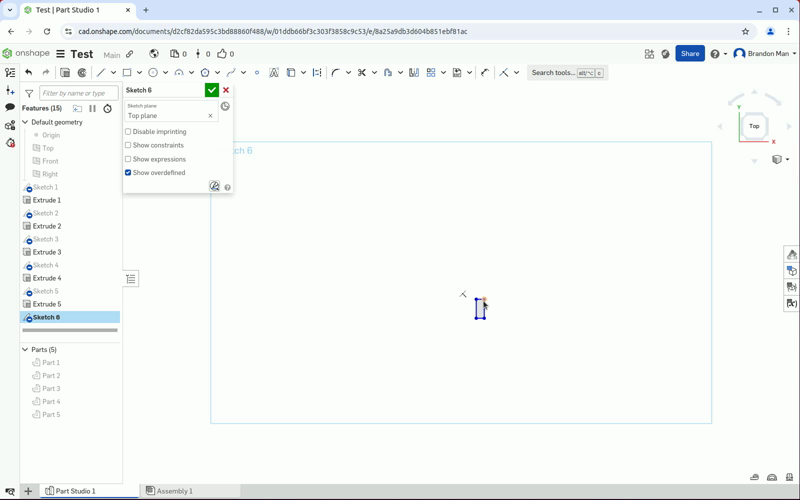
scroll(6)
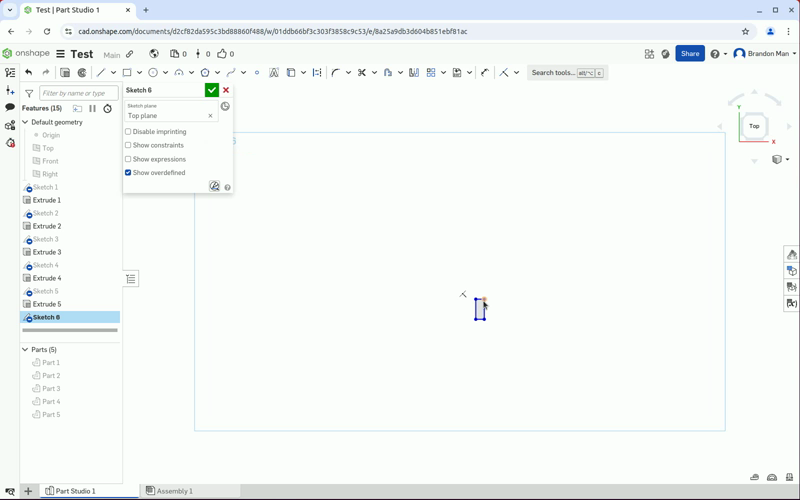
scroll(6)
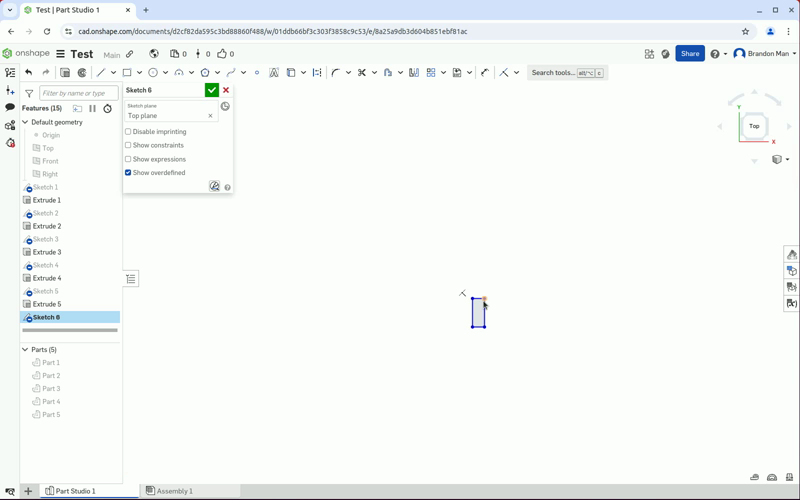
scroll(6)
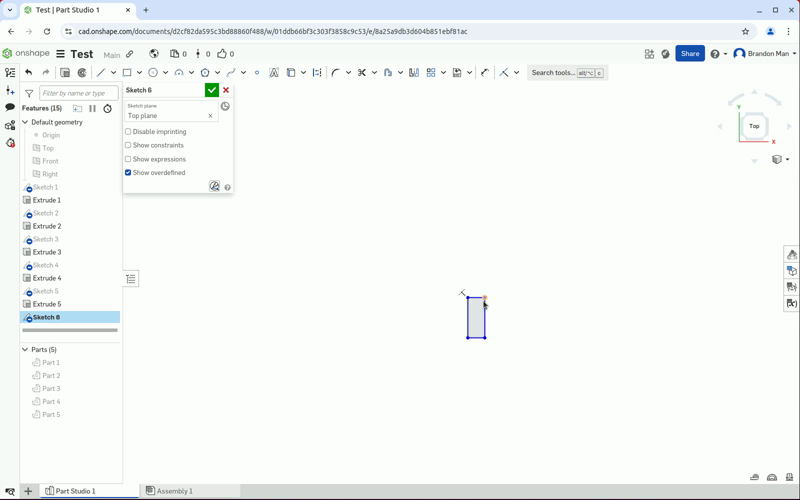
scroll(6)
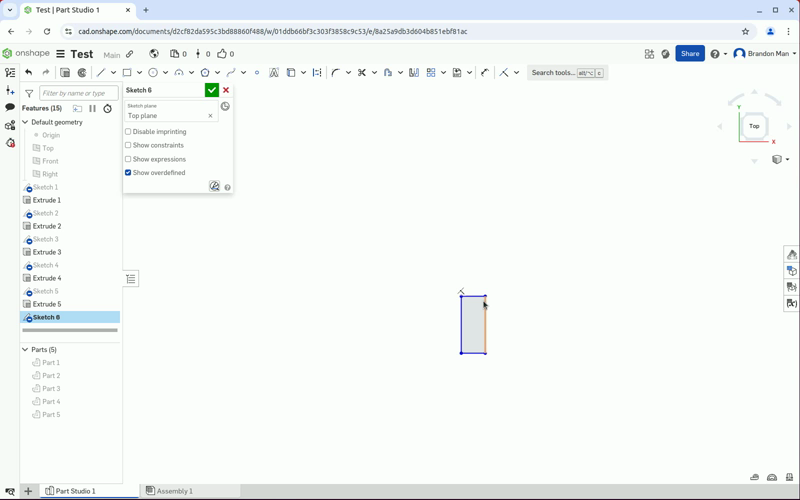
scroll(6)
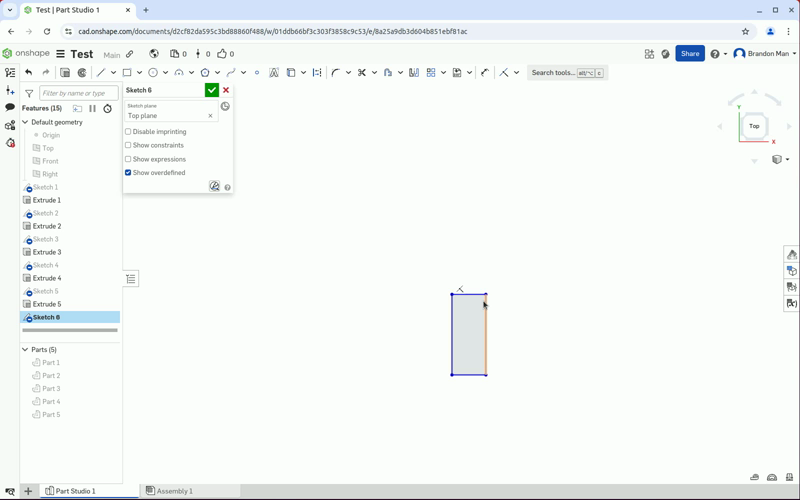
scroll(6)
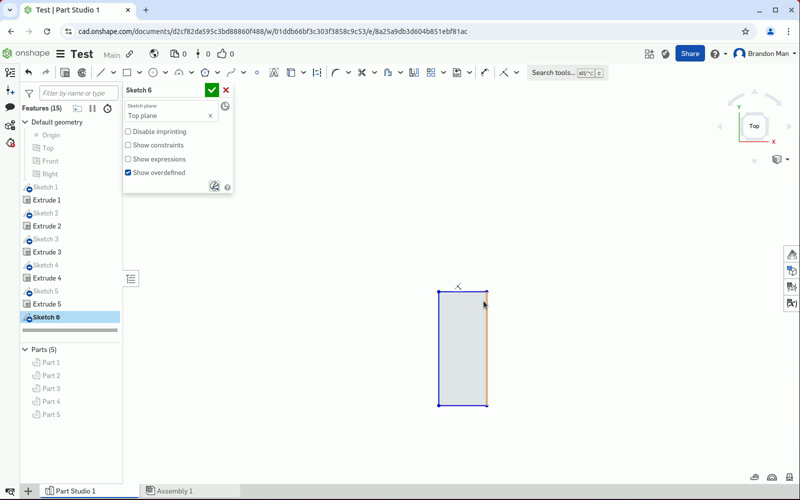
scroll(6)
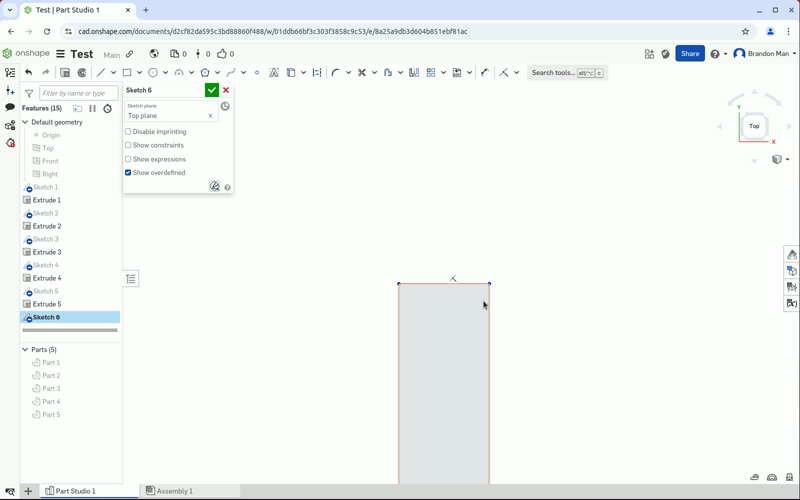
click(483, 300)
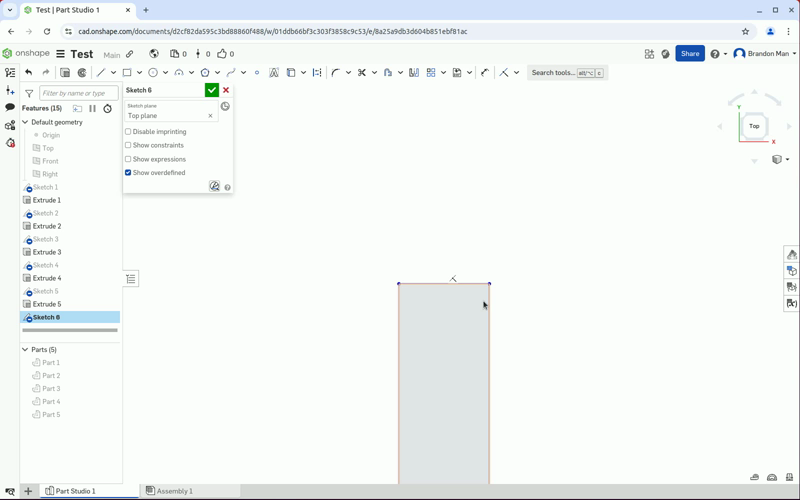
scroll(-6)
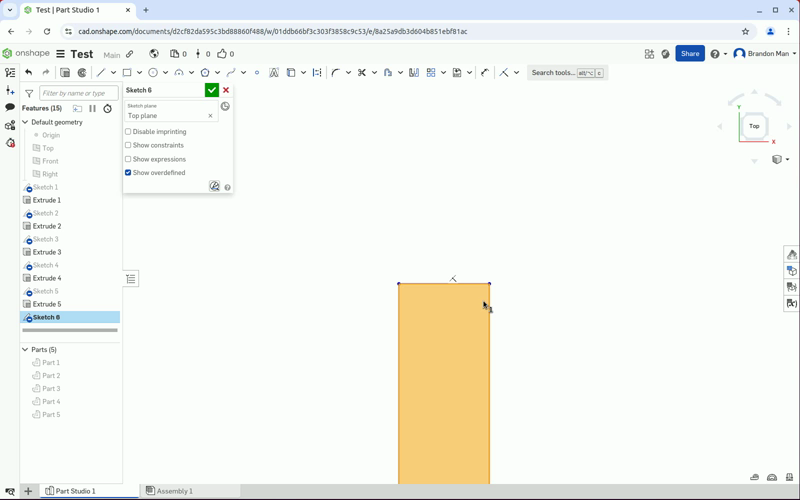
scroll(-6)
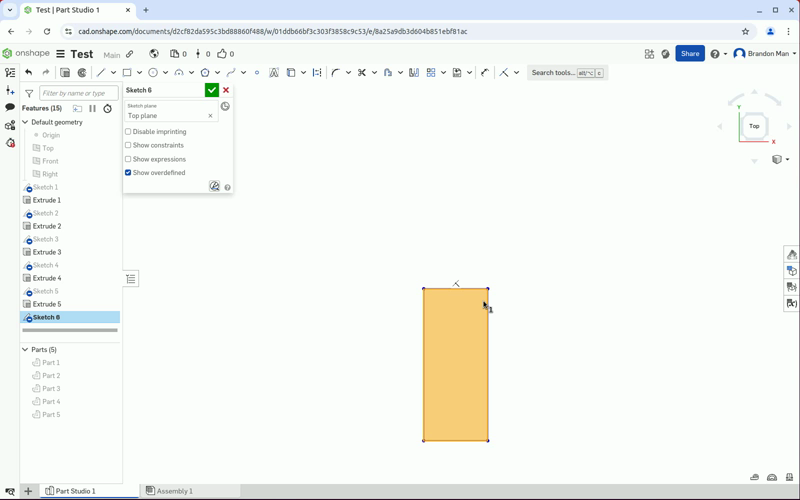
scroll(-6)
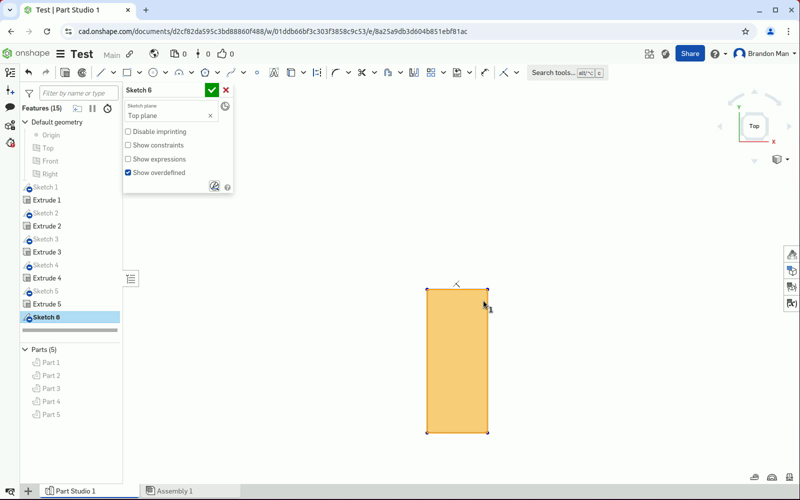
scroll(-6)
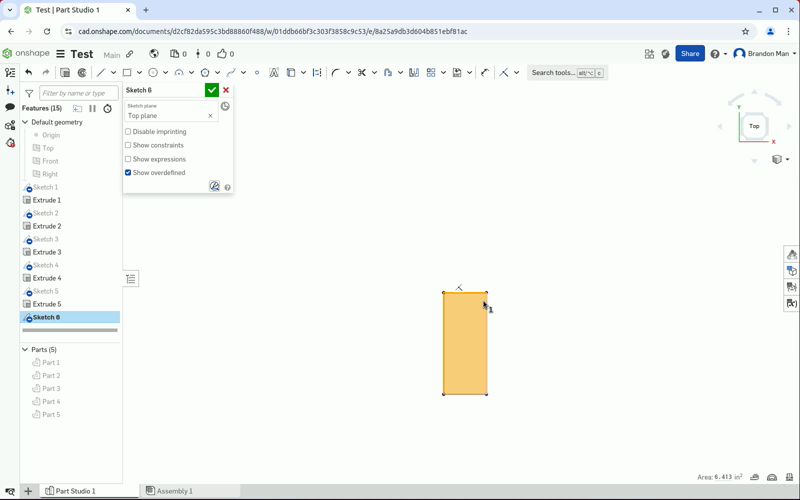
scroll(-6)
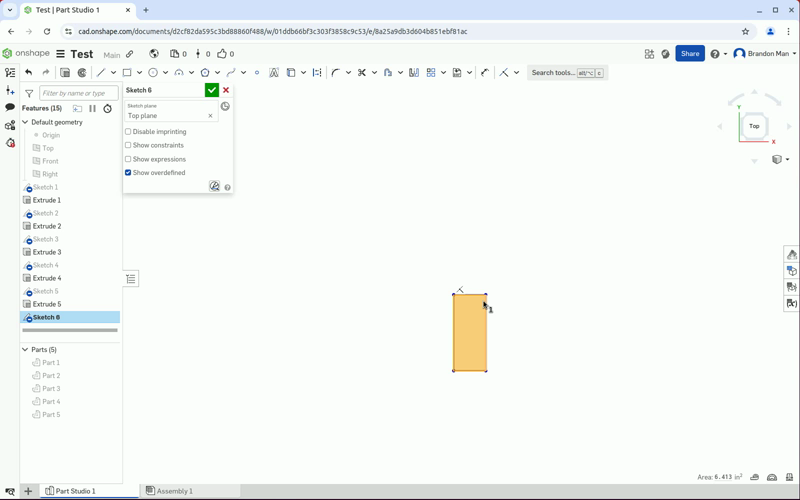
scroll(-6)
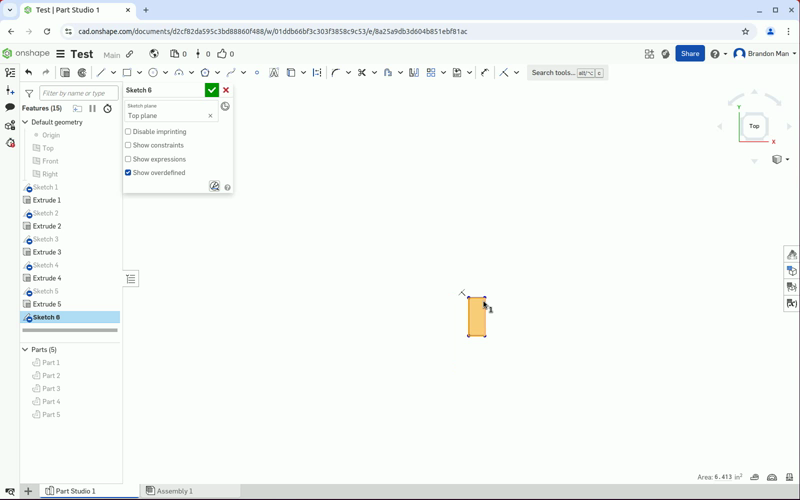
scroll(-6)
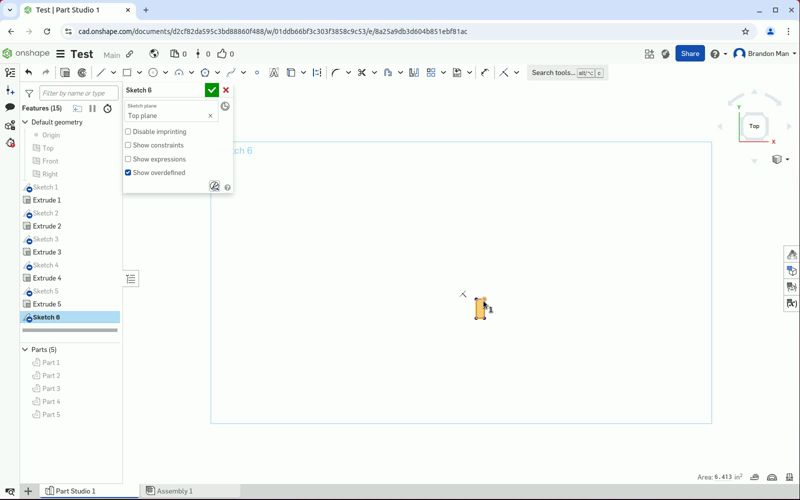
mouse_move(73, 352)
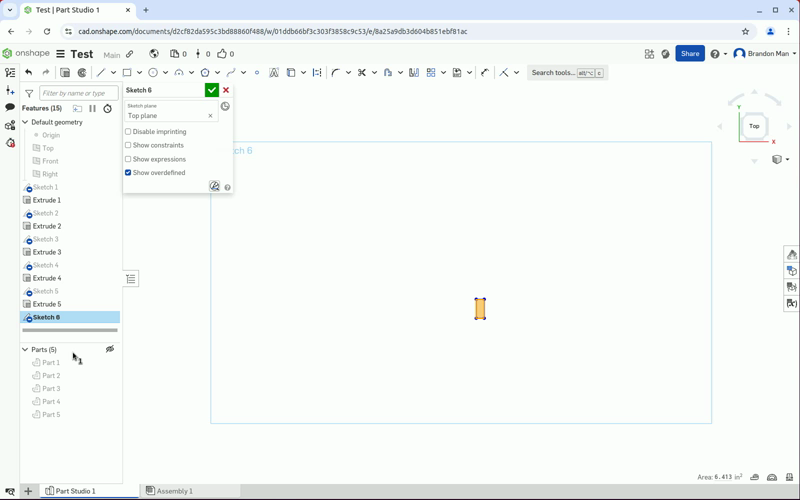
key(shift+y)
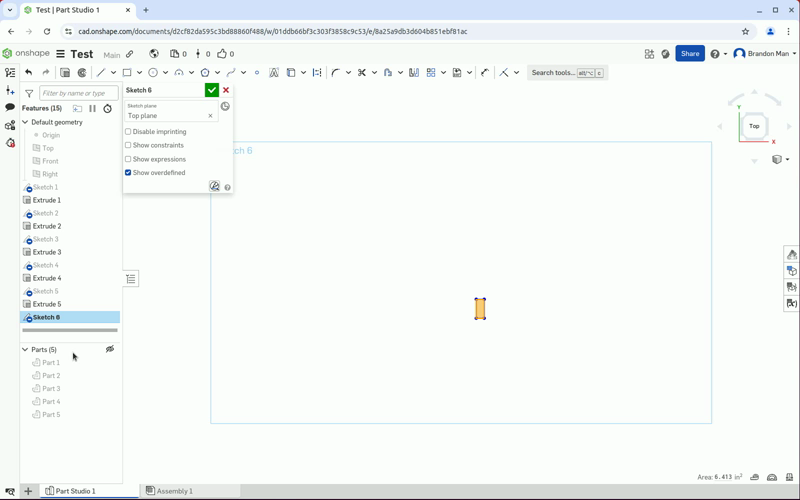
key(shift+e)
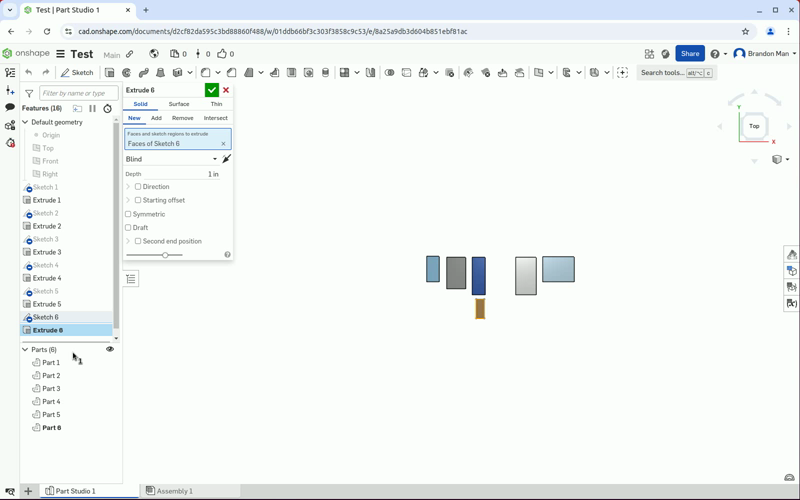
mouse_move(143, 106)
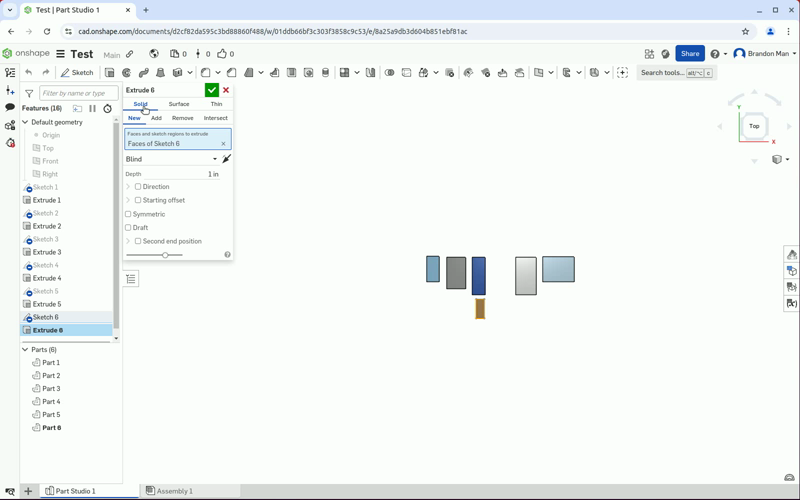
click(143, 106)
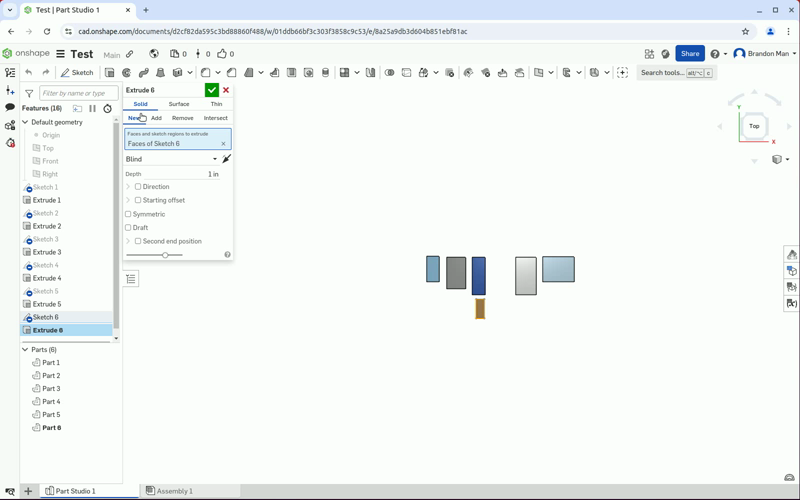
mouse_move(137, 120)
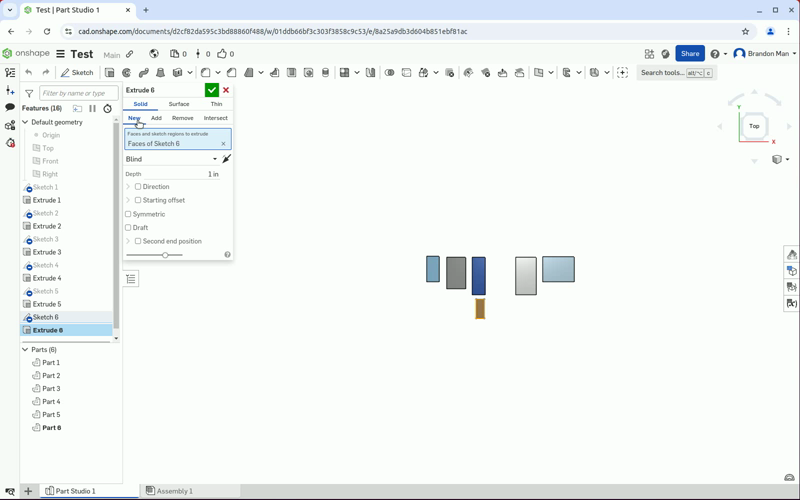
click(137, 120)
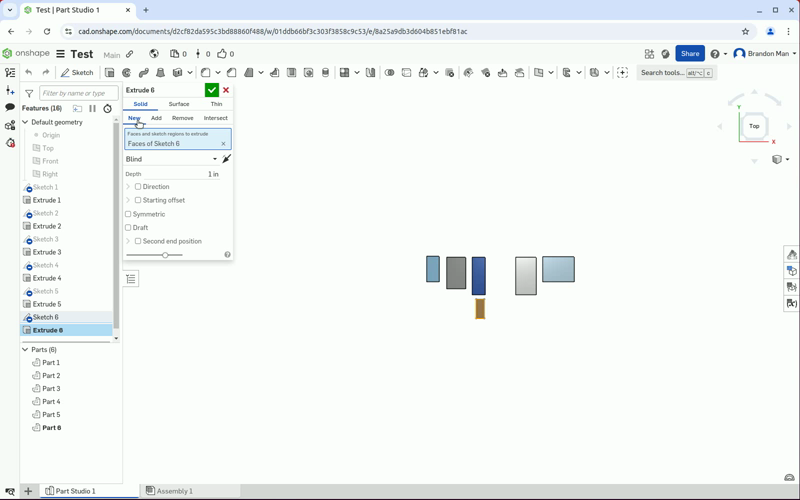
key(tab, 4)
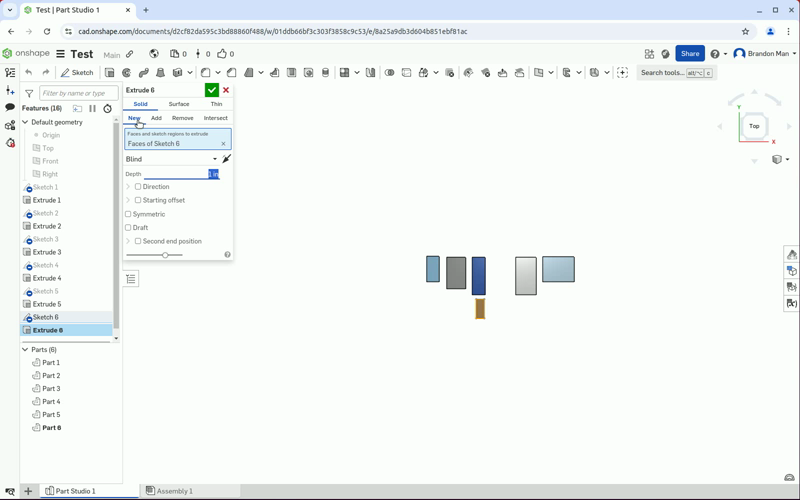
text(1.204)
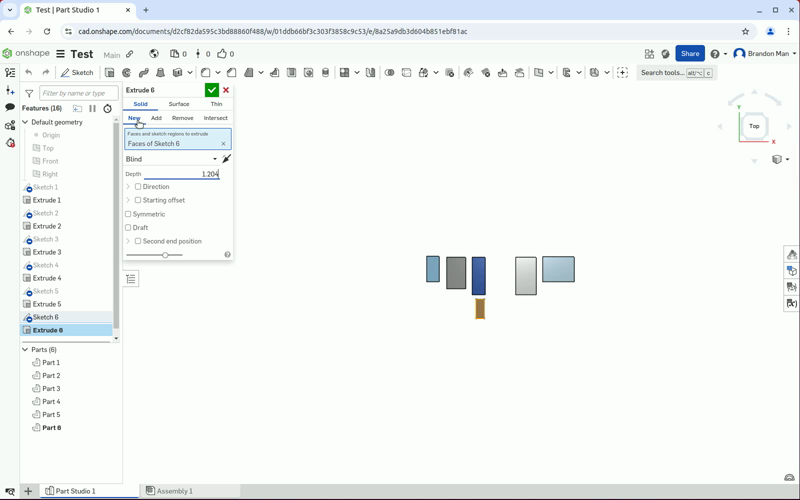
key(enter)
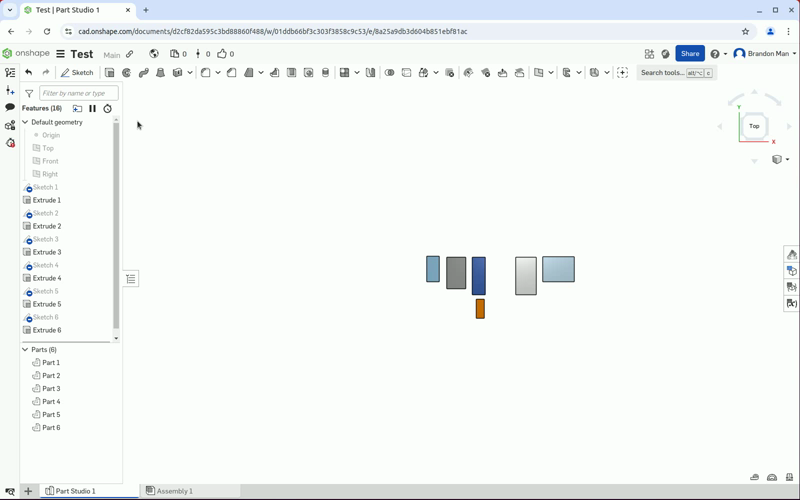
key(shift+h)
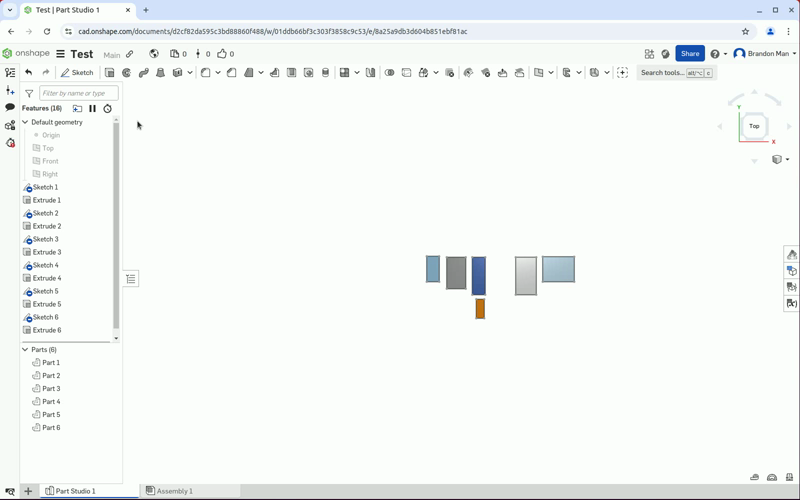
key(shift+h)
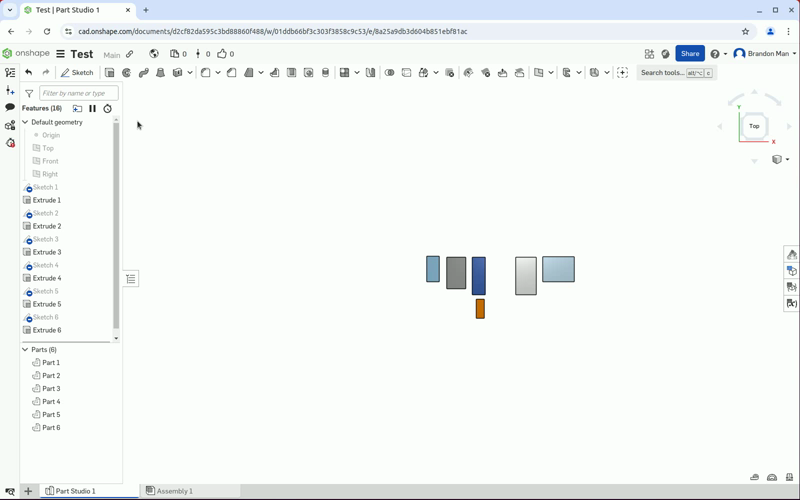
mouse_move(69, 189)
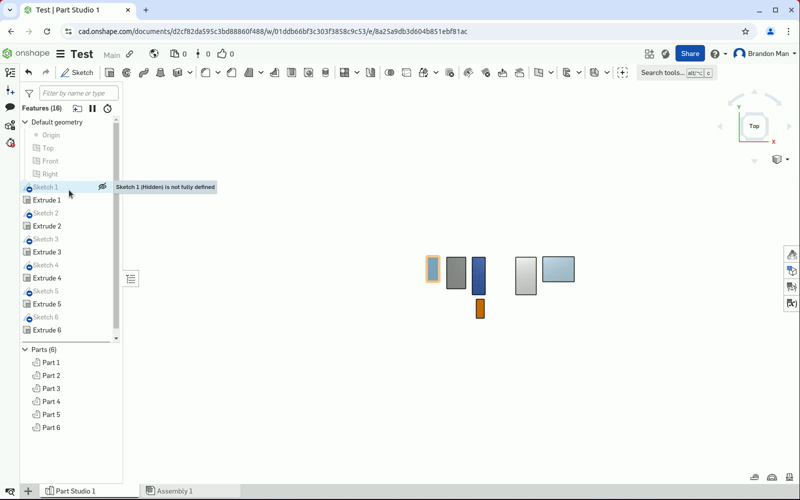
click(69, 189)
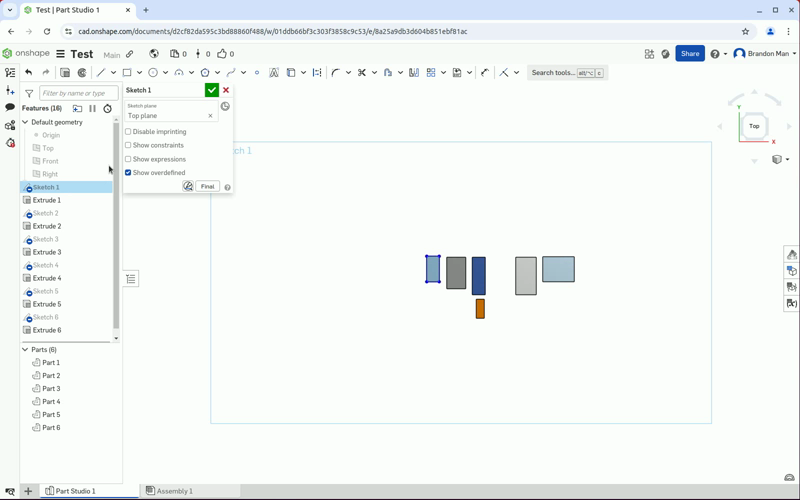
mouse_move(229, 92)
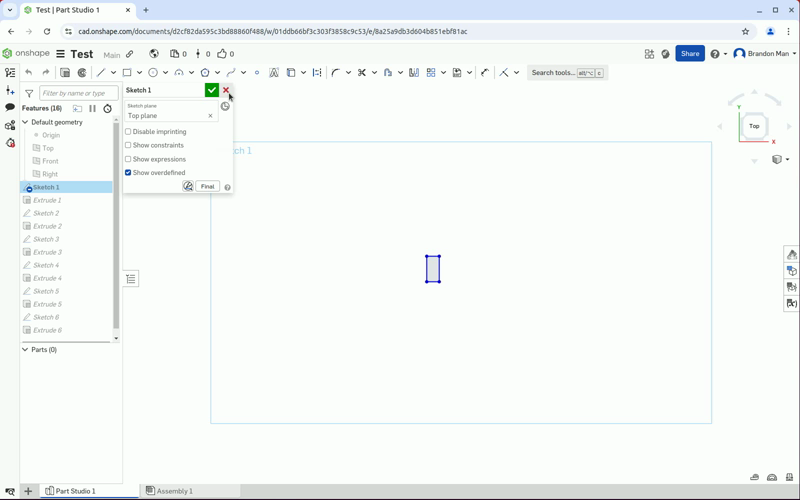
click(229, 92)
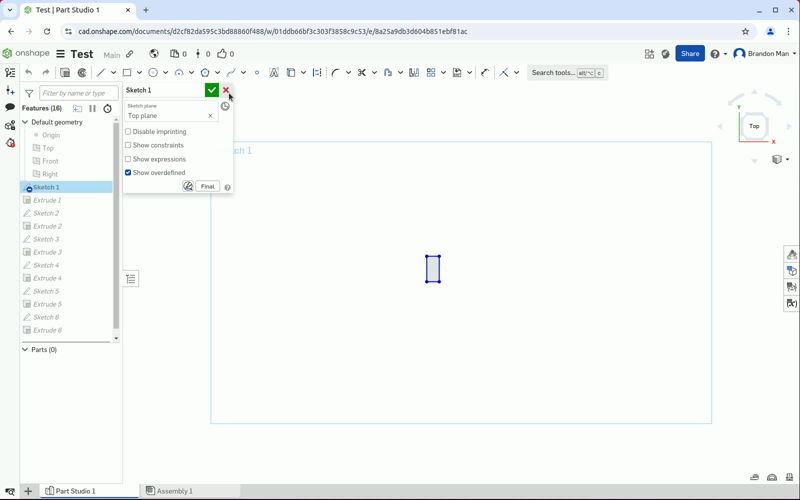
key(shift+s)
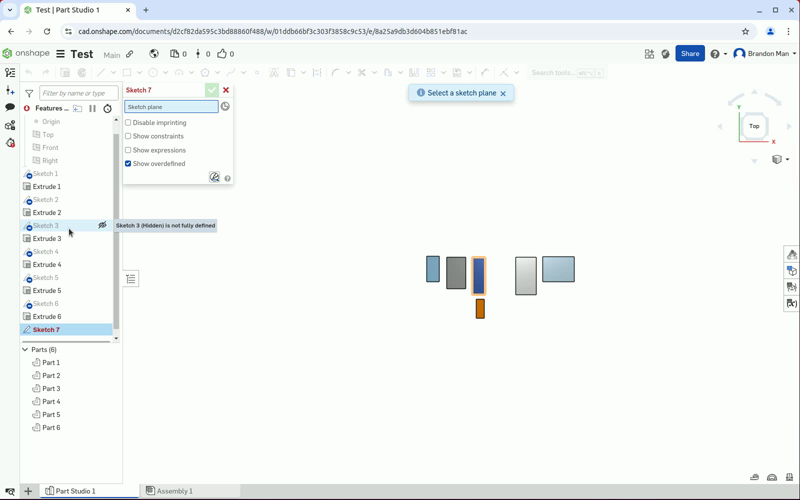
scroll(3)
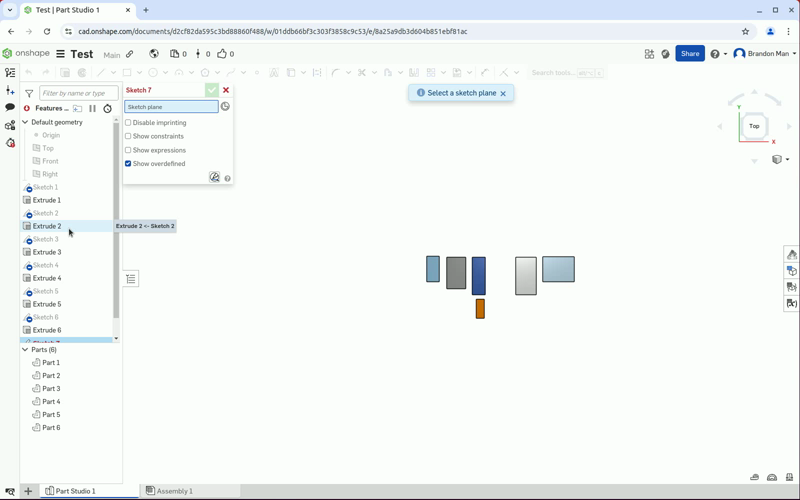
mouse_move(69, 150)
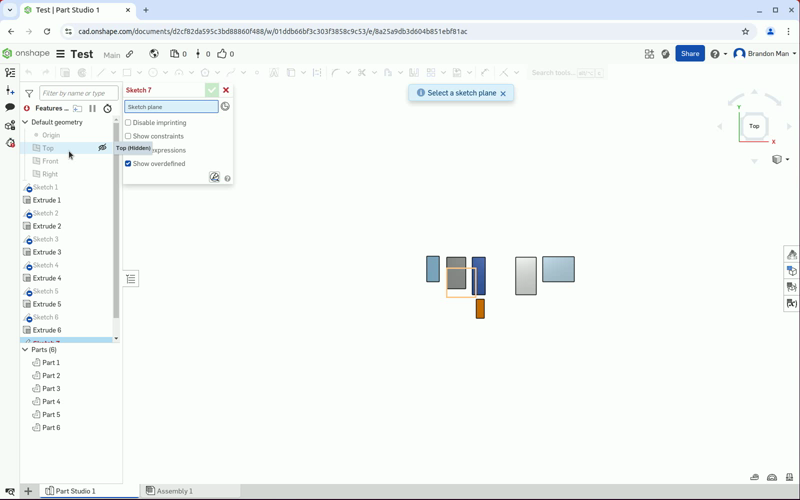
click(69, 150)
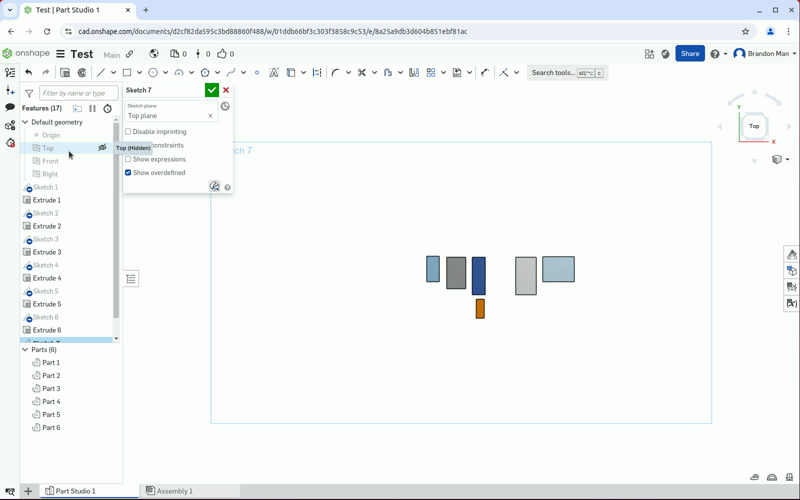
mouse_move(73, 352)
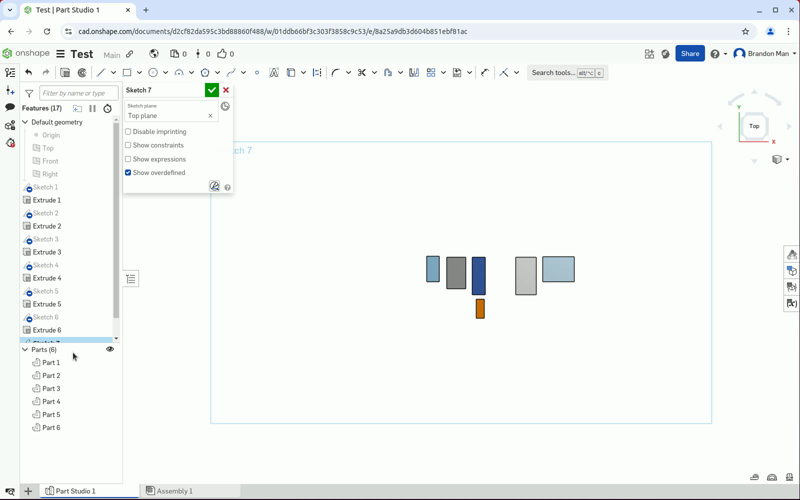
key(y)
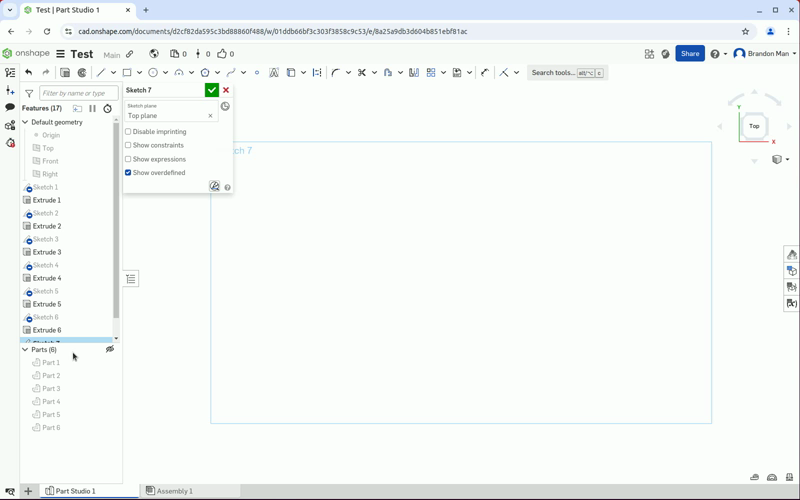
key(l)
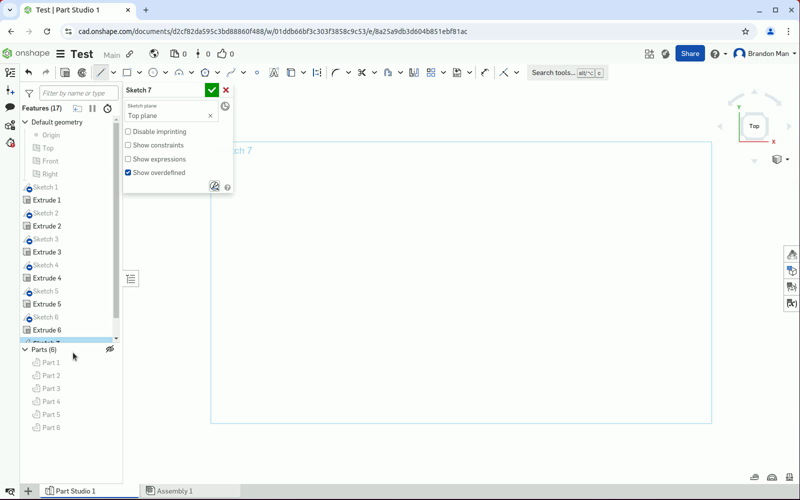
key_down(shift)
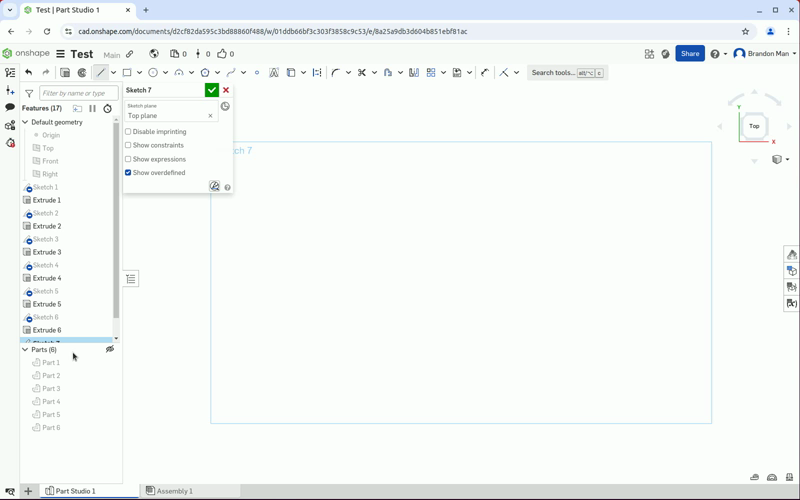
mouse_move(492, 291)
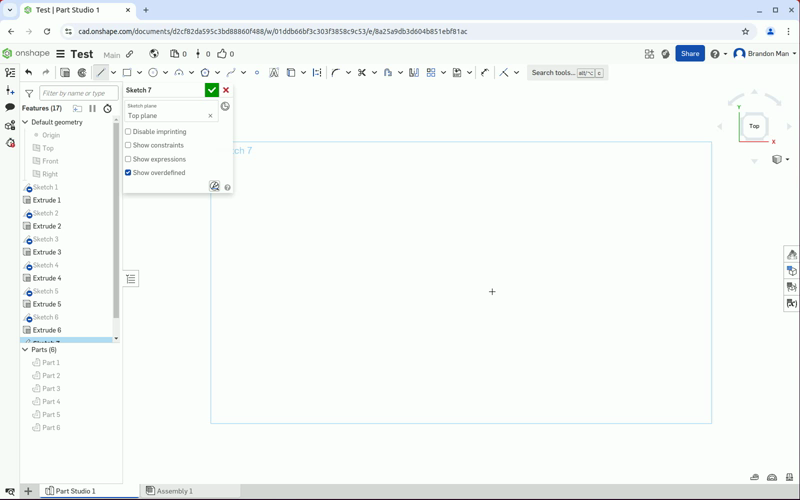
click(492, 291)
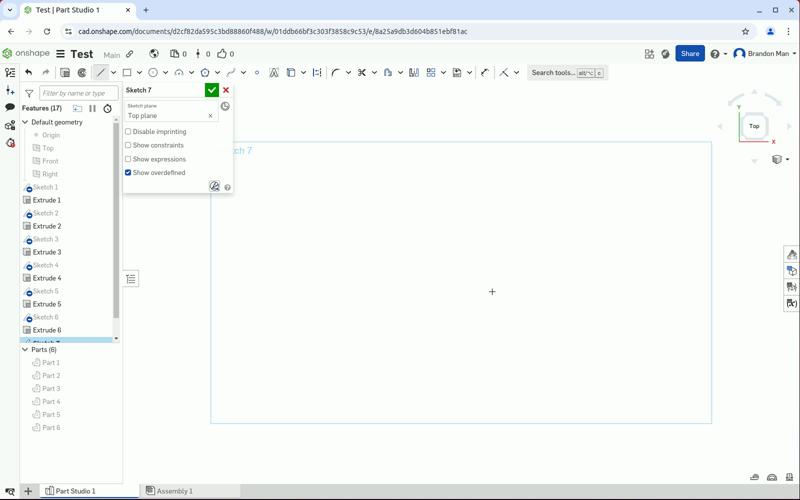
key_up(shift)
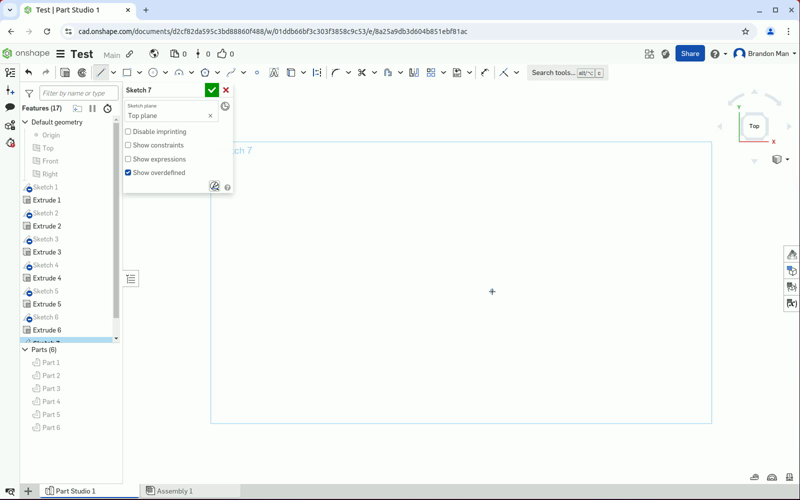
key_down(shift)
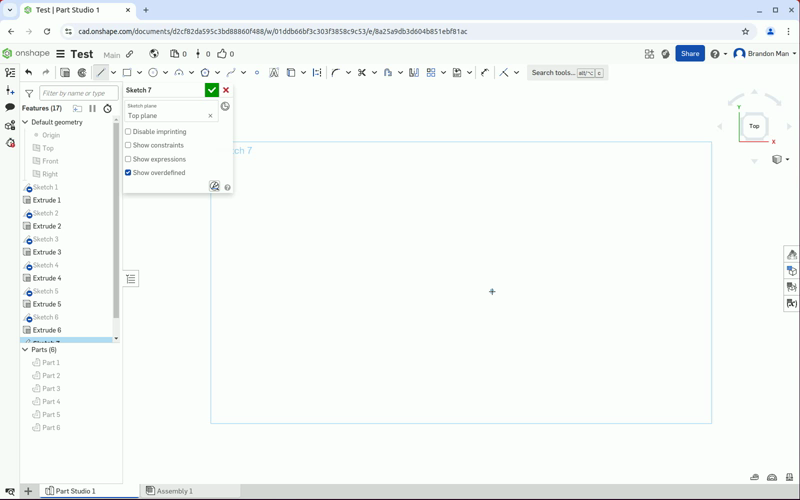
mouse_move(522, 291)
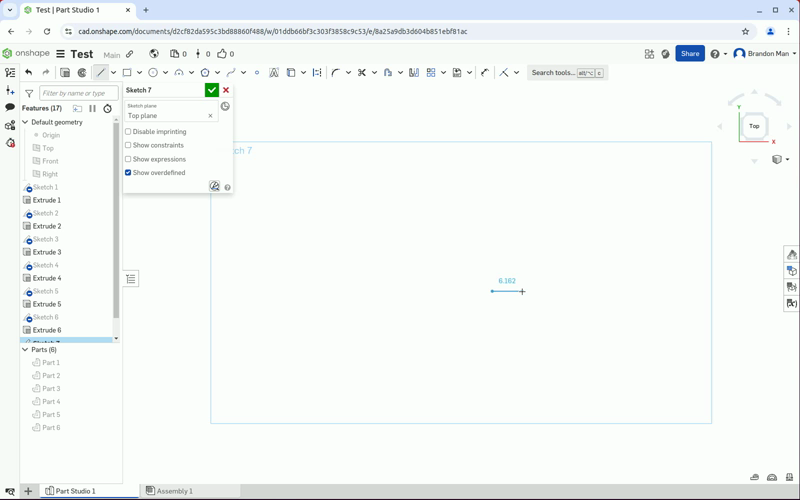
mouse_move(507, 291)
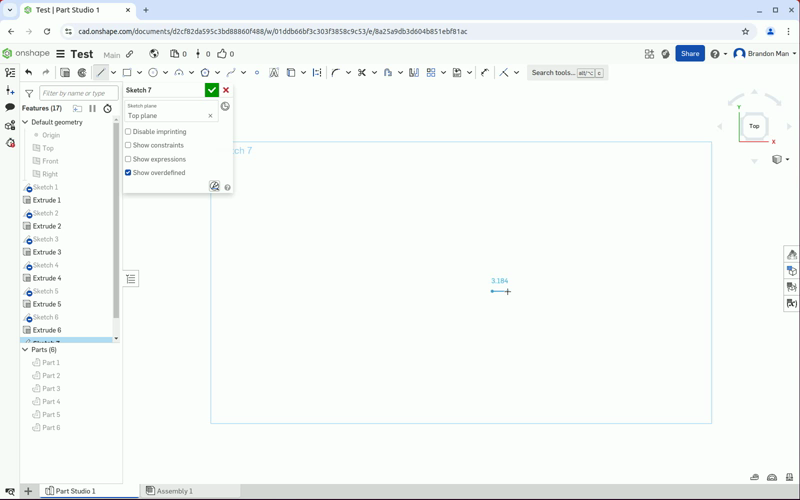
click(507, 291)
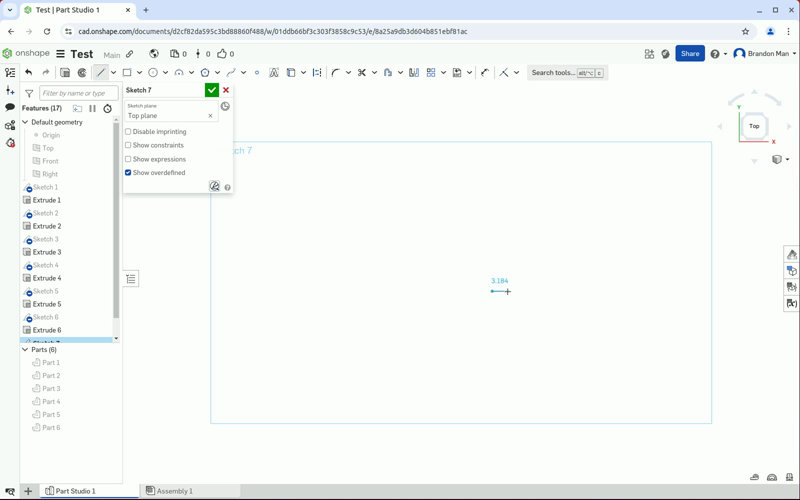
key_up(shift)
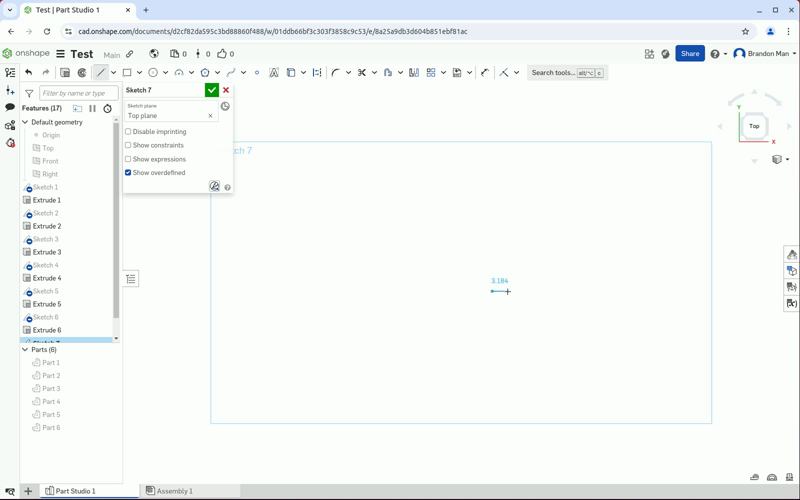
key_down(shift)
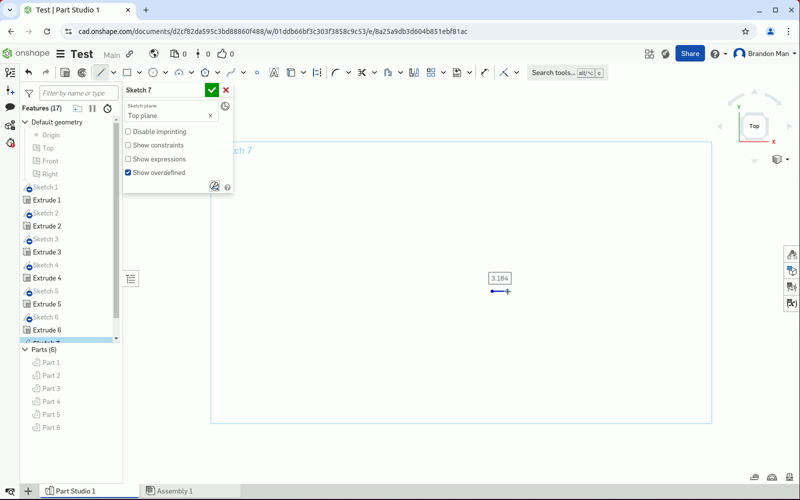
mouse_move(537, 291)
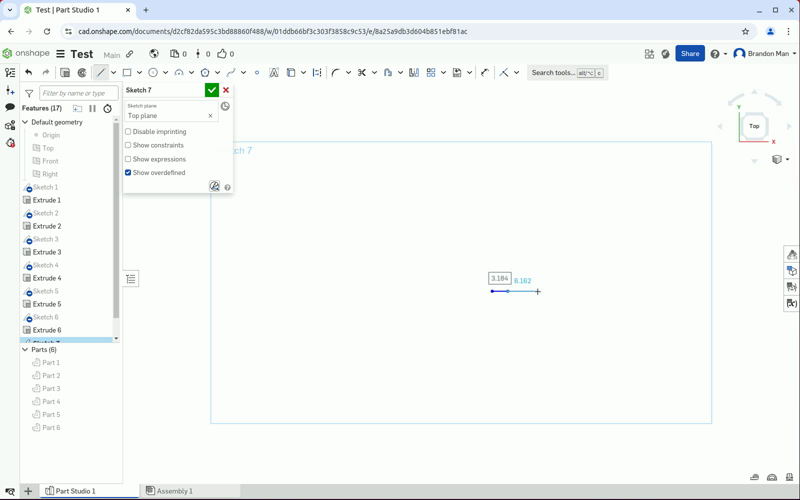
mouse_move(507, 257)
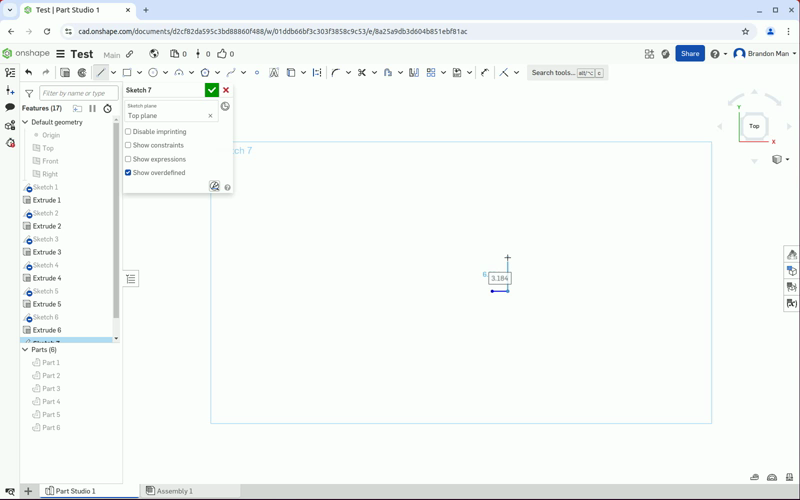
click(507, 257)
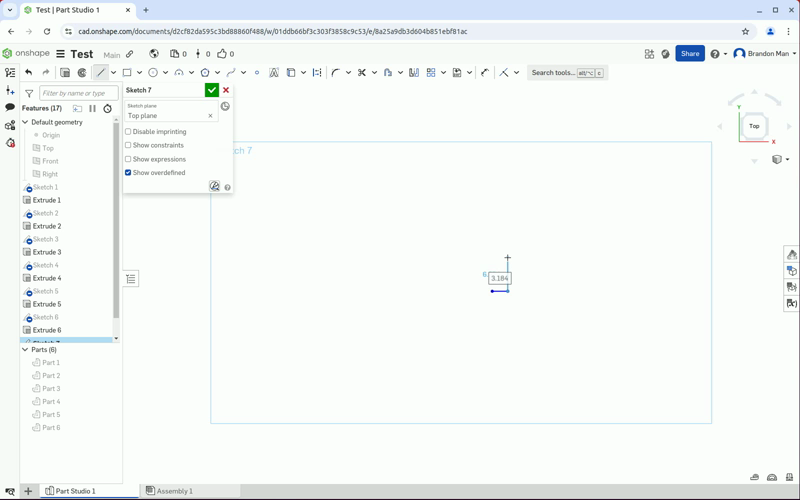
key_up(shift)
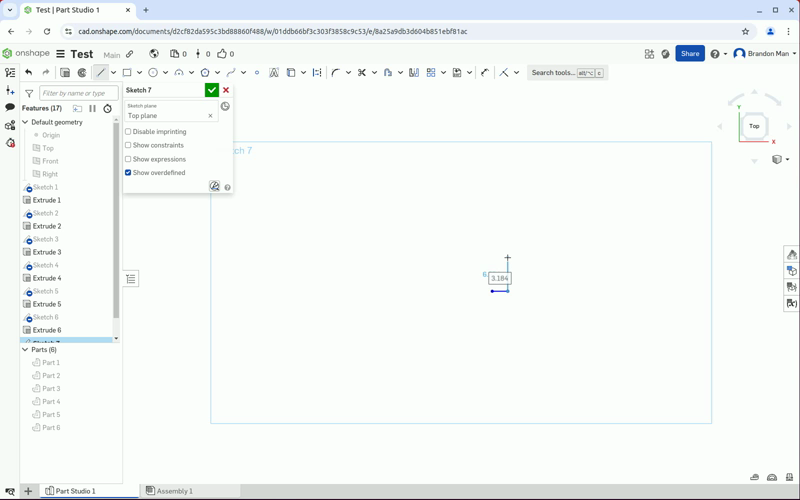
key_down(shift)
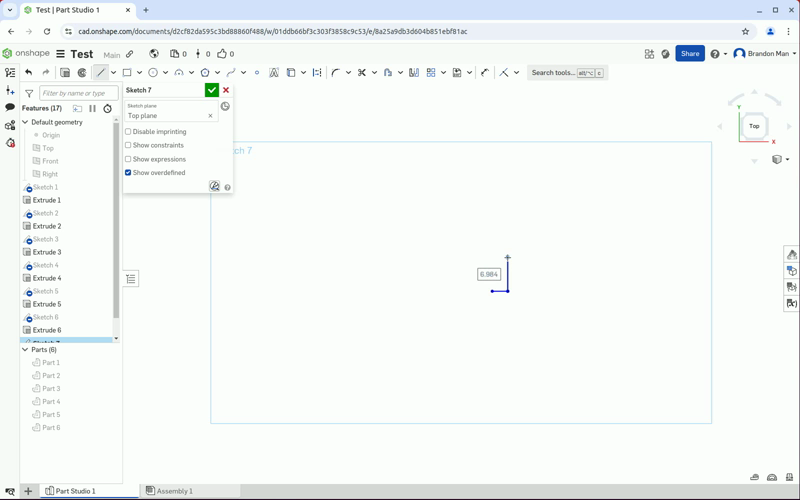
mouse_move(537, 257)
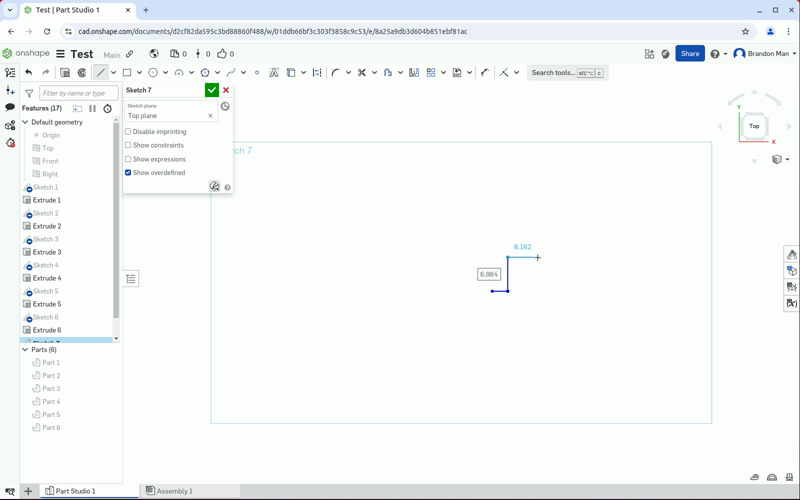
mouse_move(492, 257)
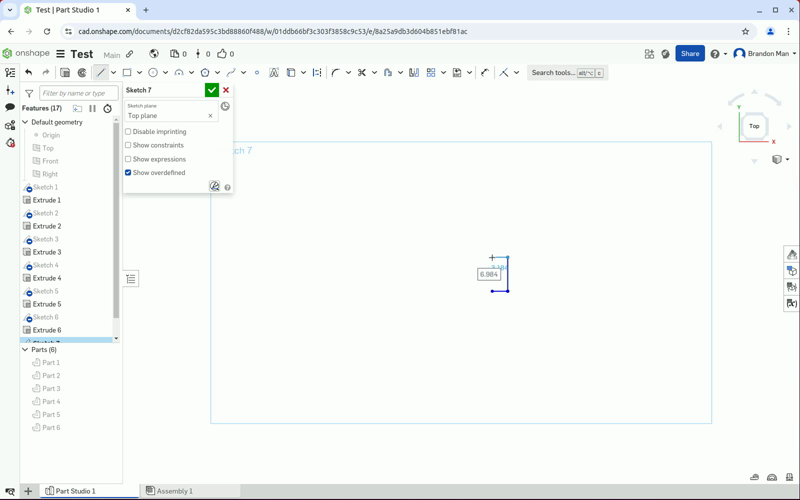
click(492, 257)
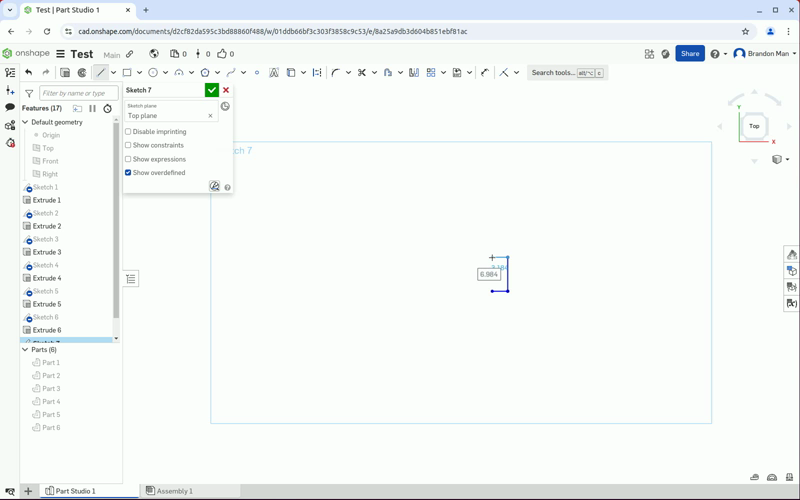
key_up(shift)
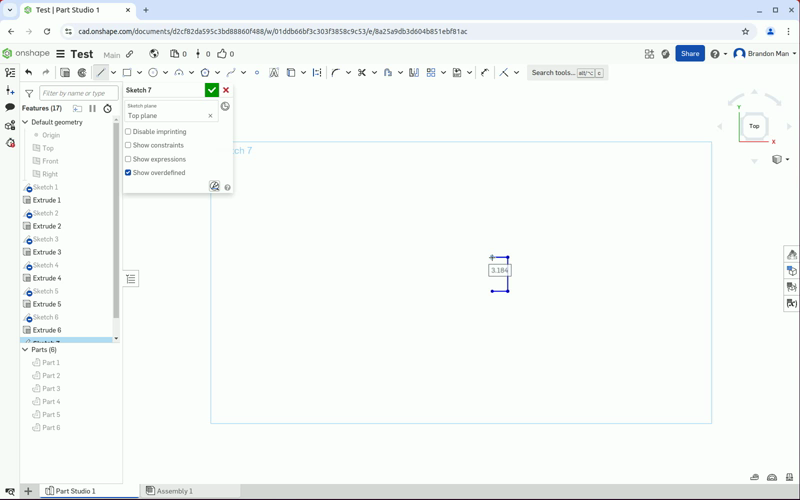
mouse_move(522, 257)
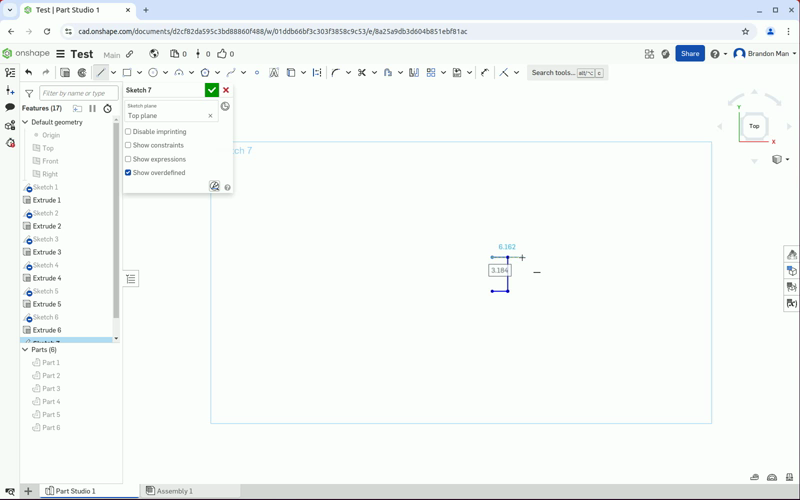
key_down(shift)
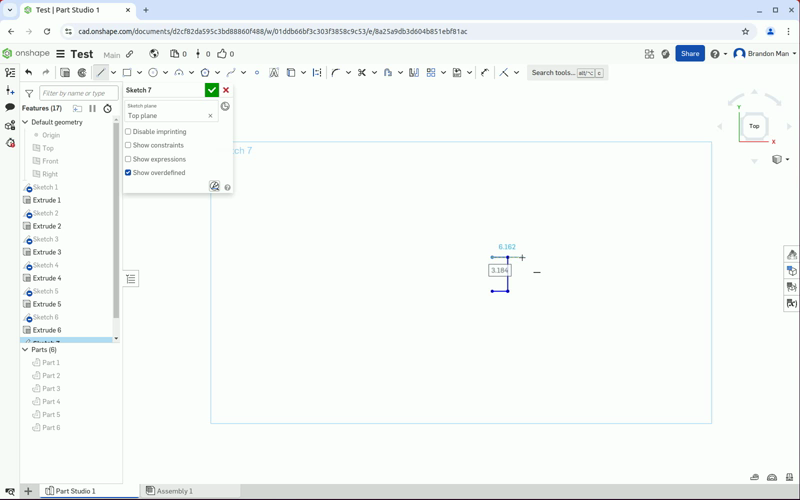
mouse_move(492, 291)
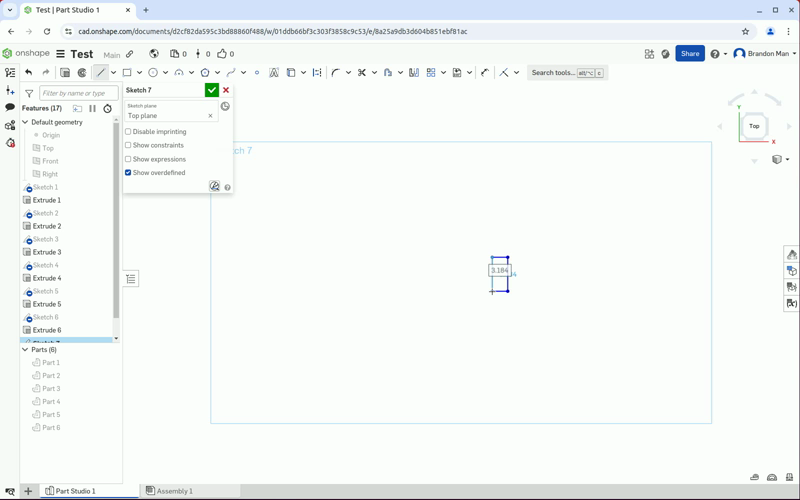
key_up(shift)
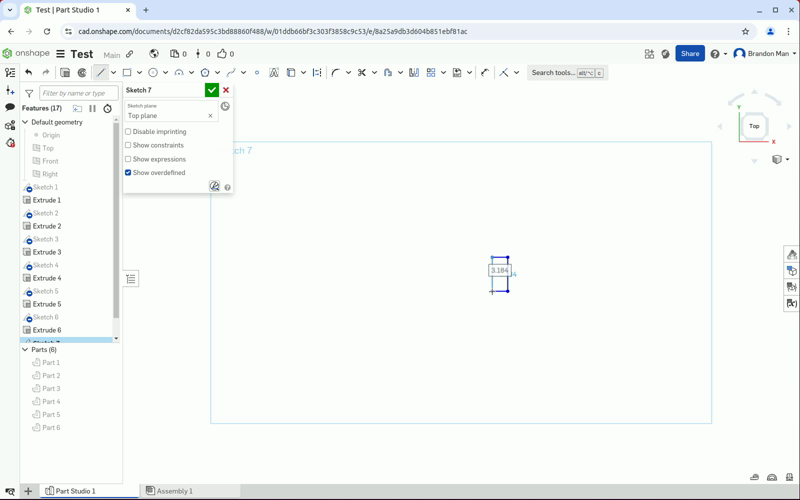
click(492, 291)
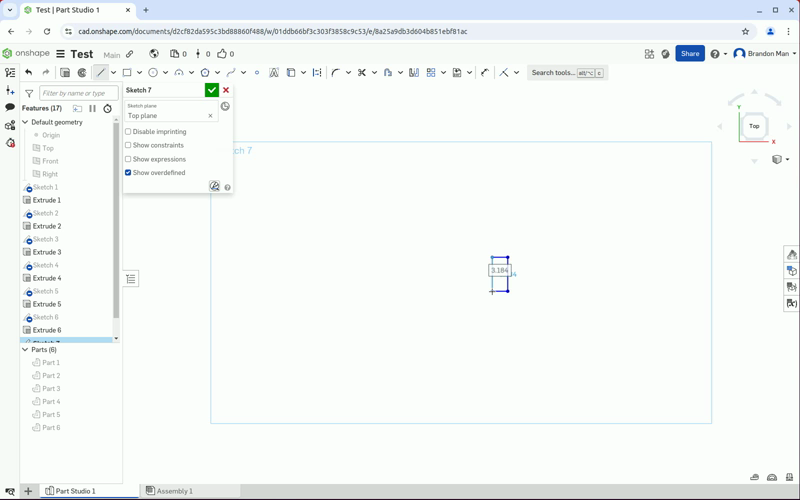
key(esc)
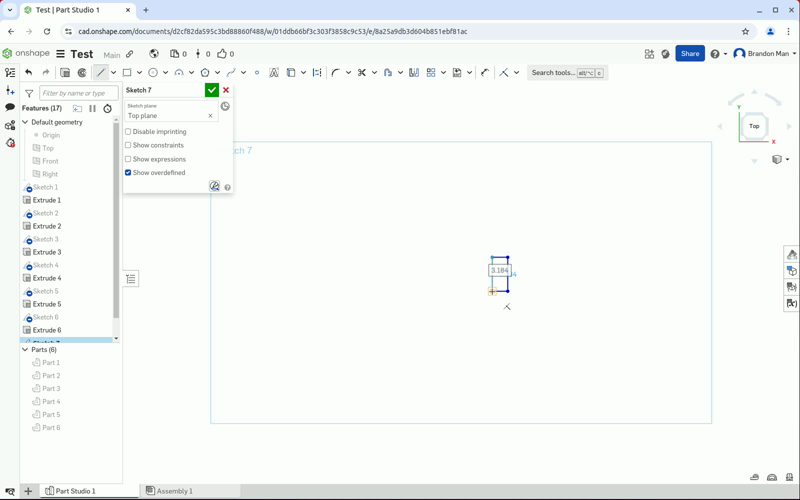
mouse_move(502, 278)
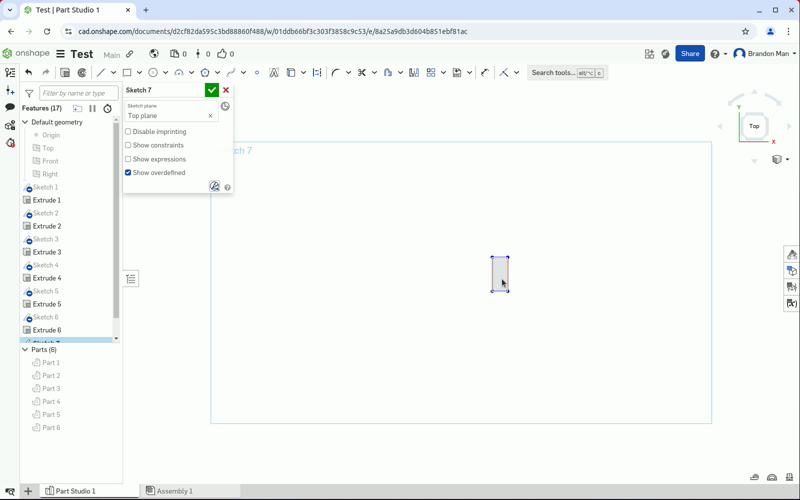
scroll(6)
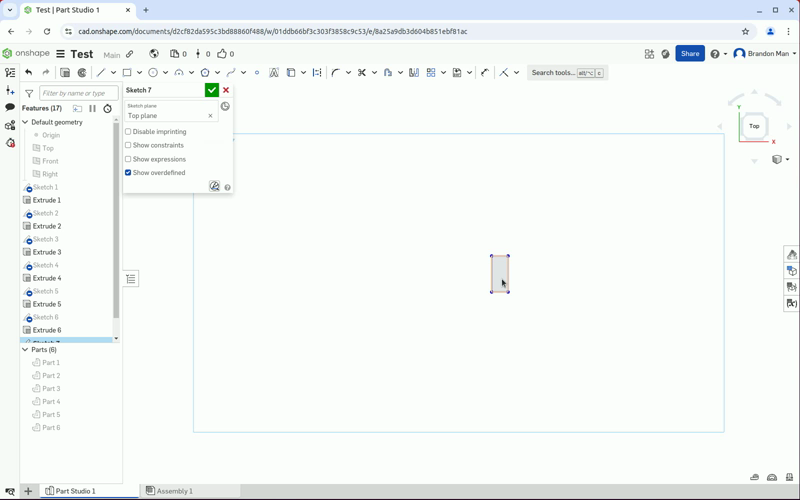
scroll(6)
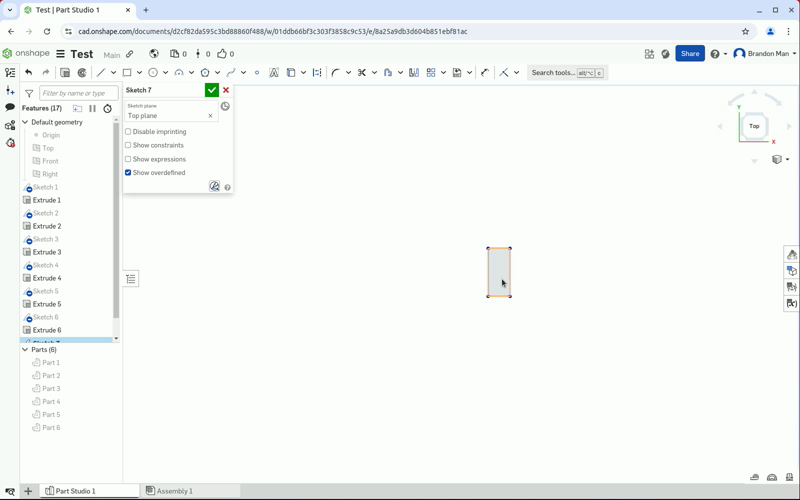
scroll(6)
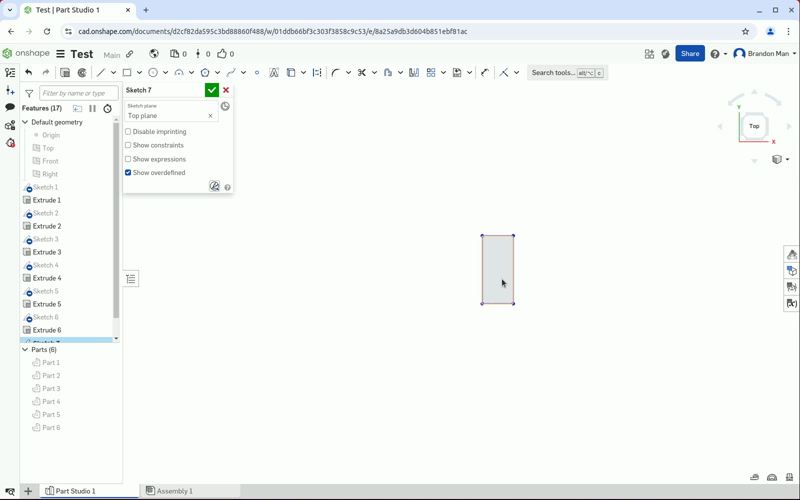
scroll(6)
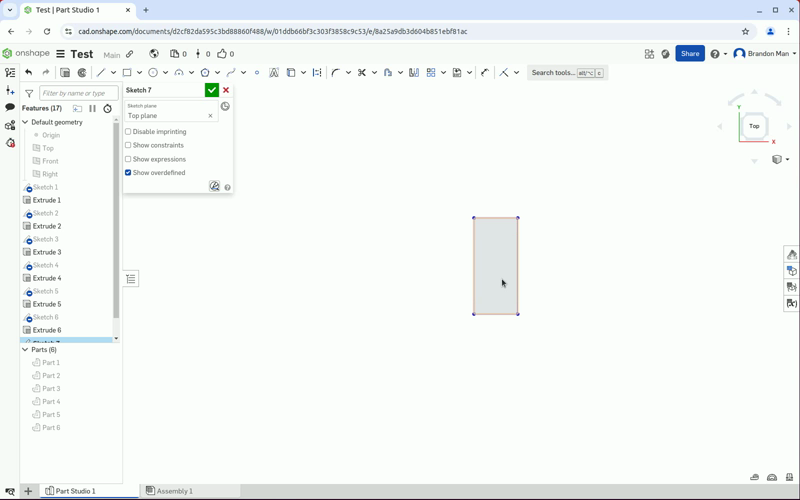
scroll(6)
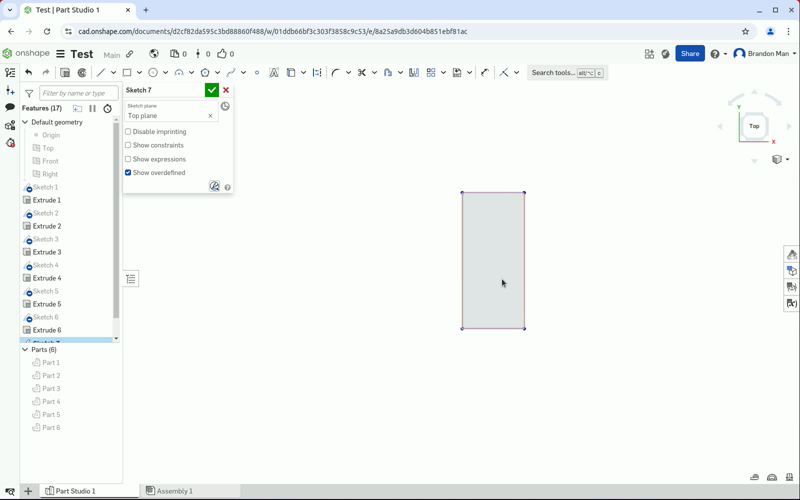
scroll(6)
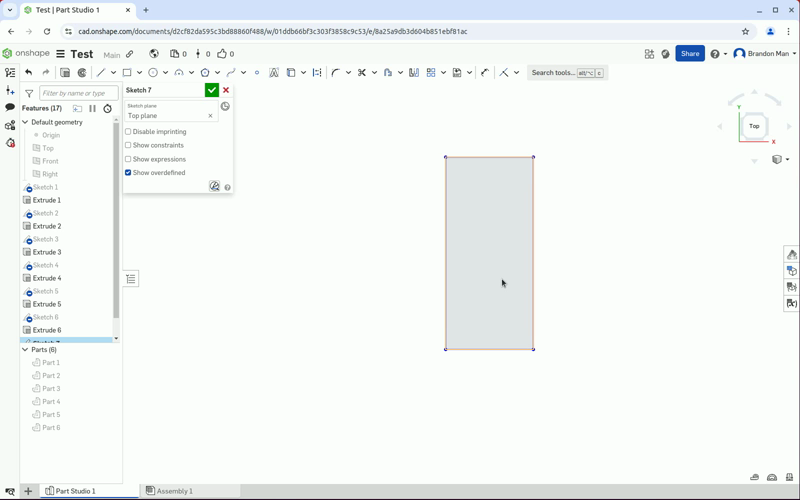
scroll(6)
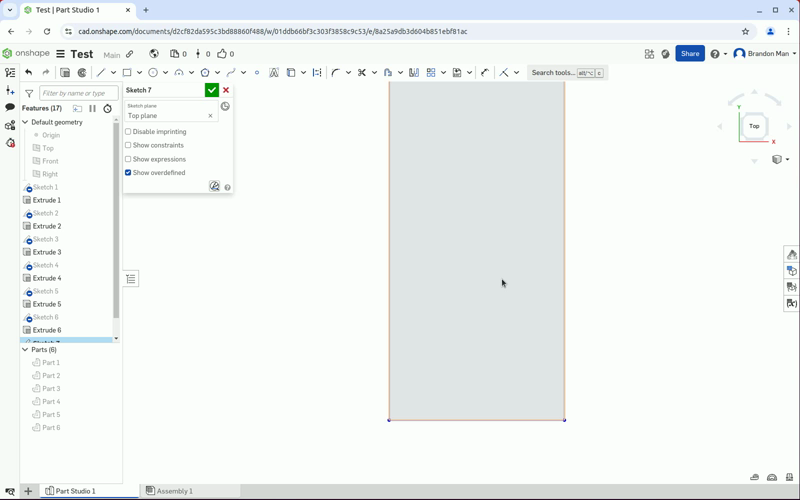
click(502, 278)
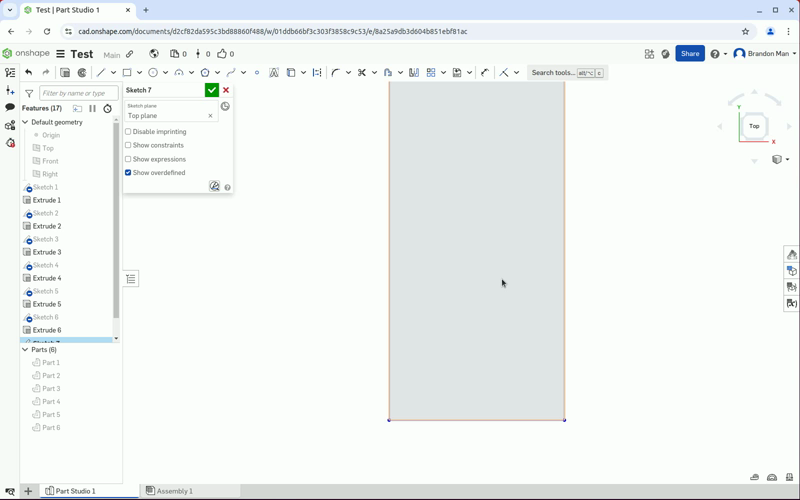
scroll(-6)
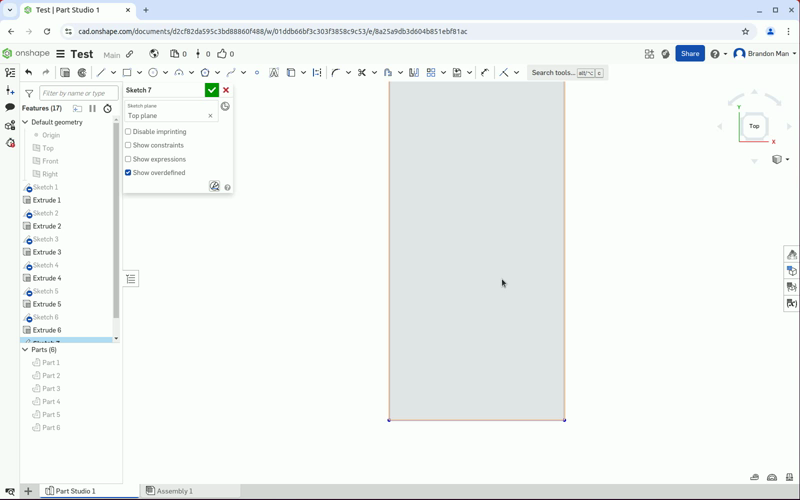
scroll(-6)
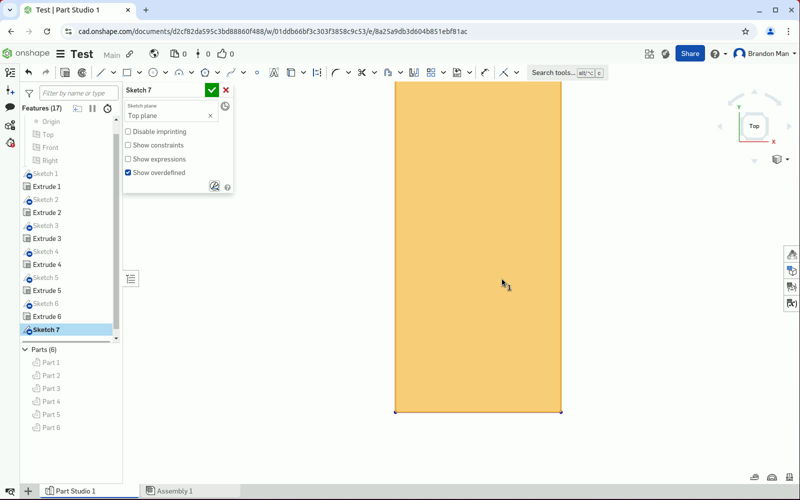
scroll(-6)
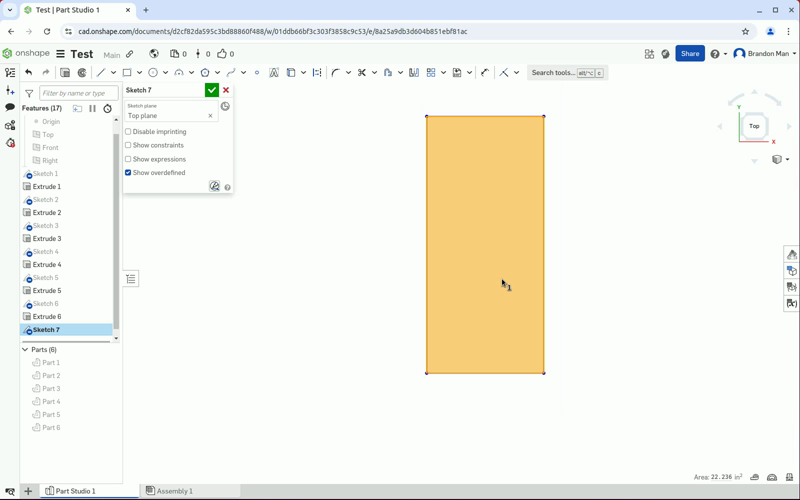
scroll(-6)
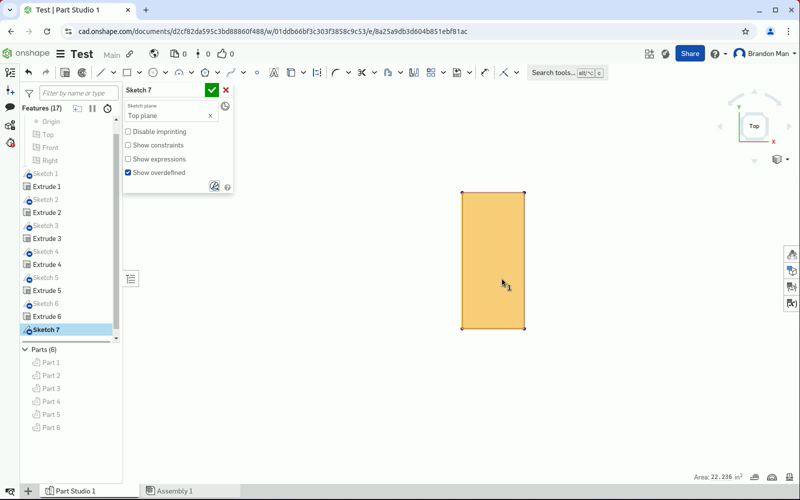
scroll(-6)
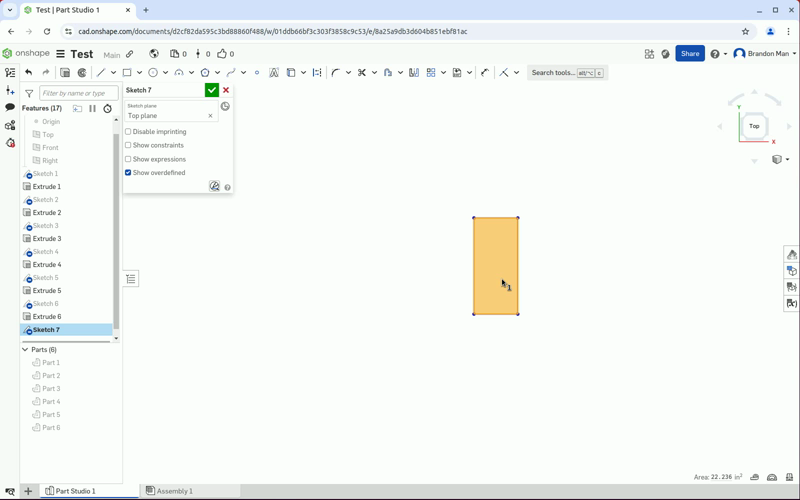
scroll(-6)
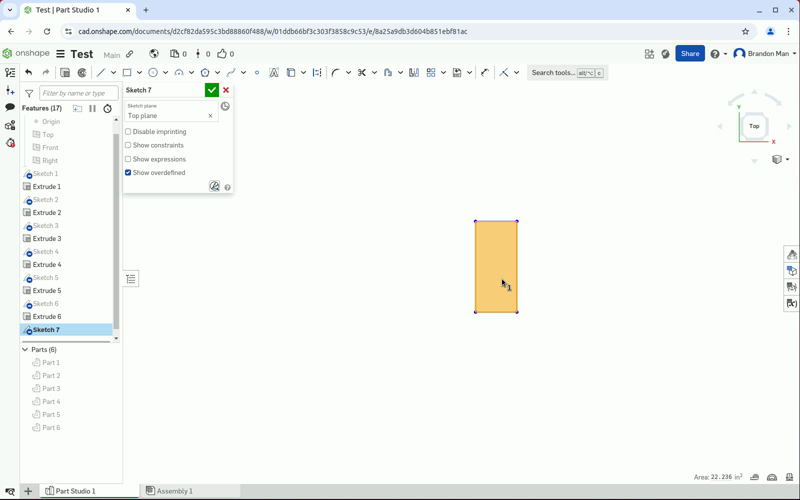
scroll(-6)
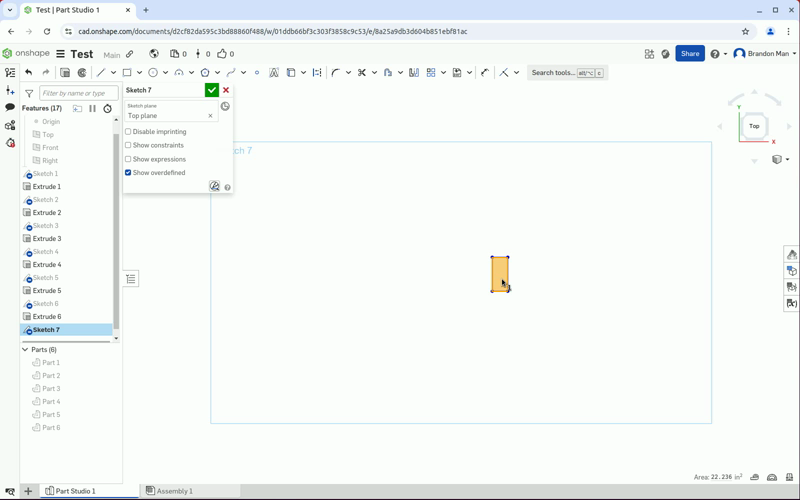
mouse_move(73, 352)
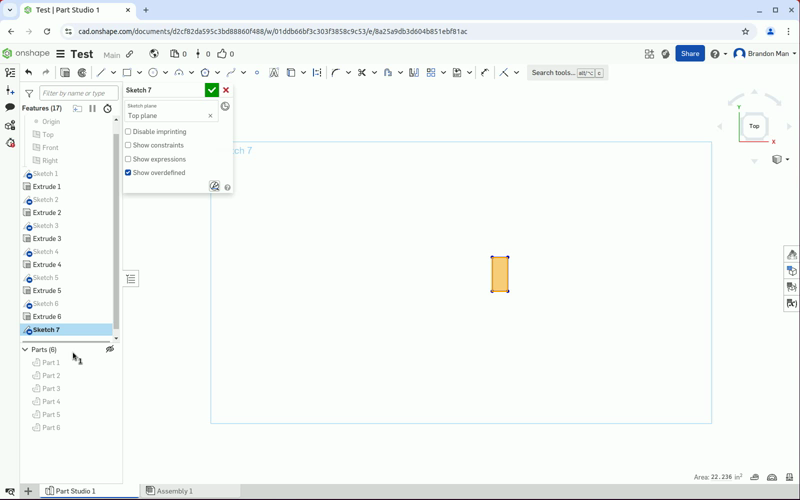
key(shift+y)
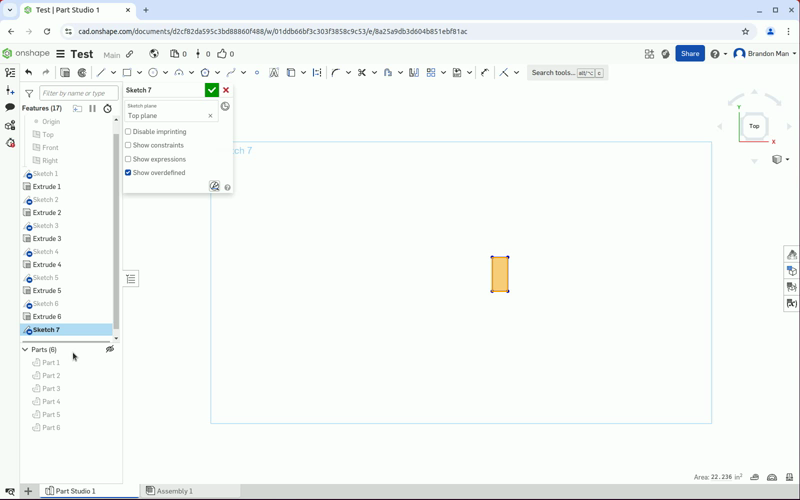
key(shift+e)
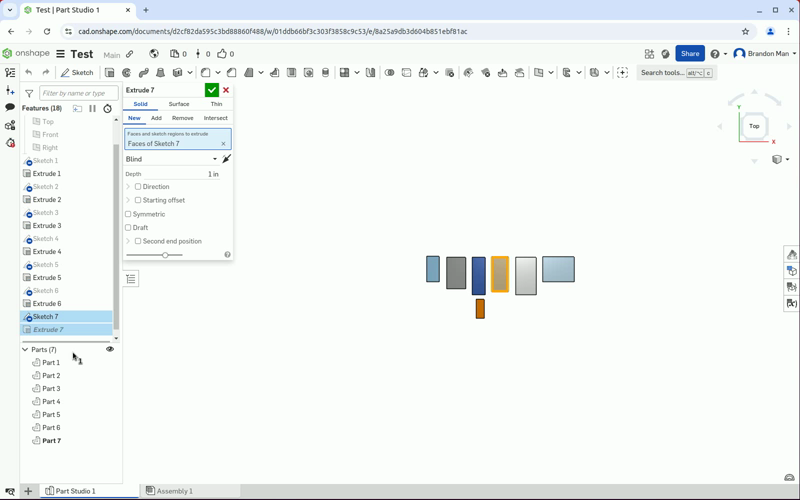
mouse_move(143, 106)
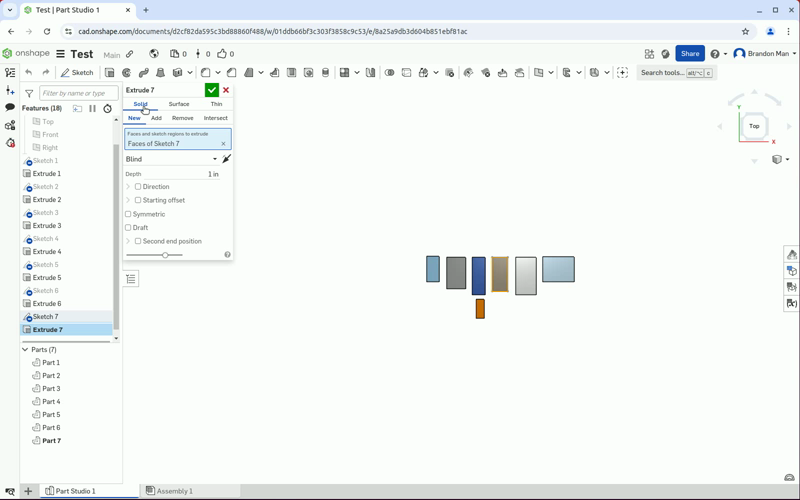
click(143, 106)
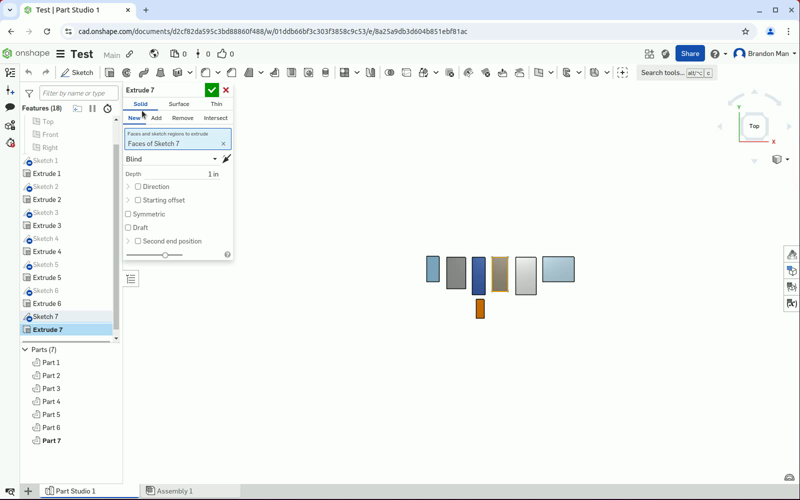
mouse_move(137, 120)
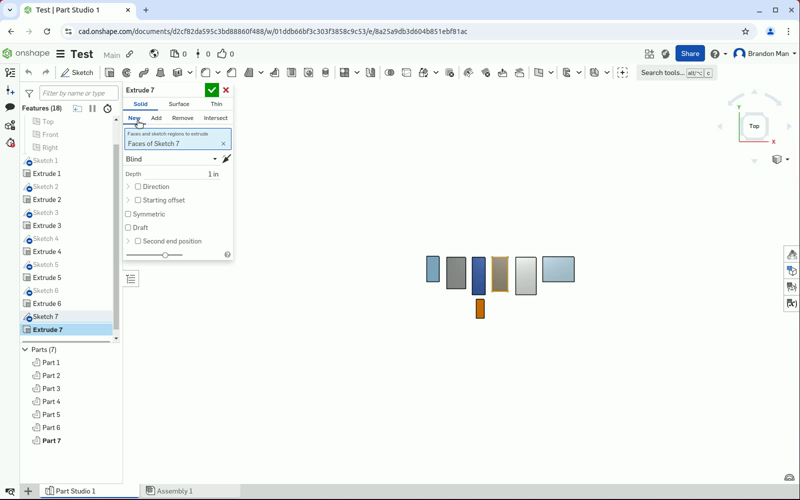
click(137, 120)
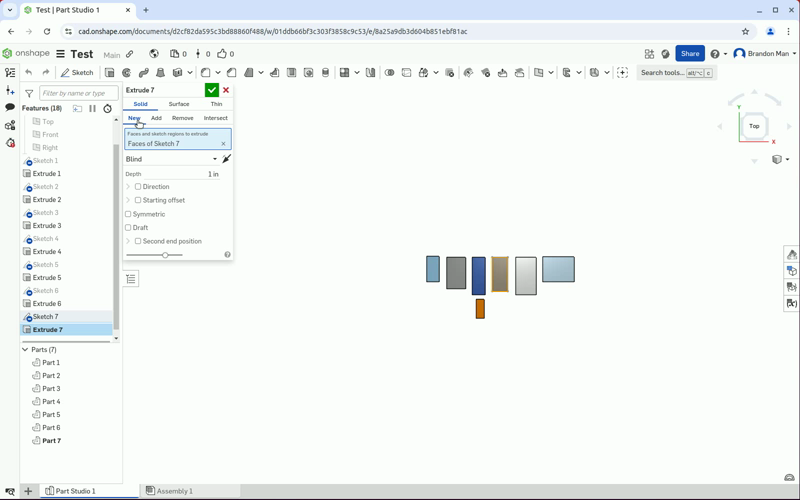
key(tab, 4)
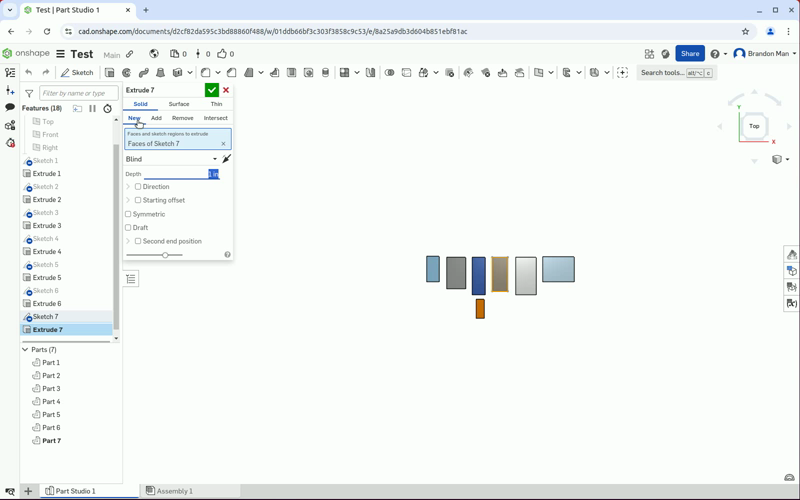
text(2.166)
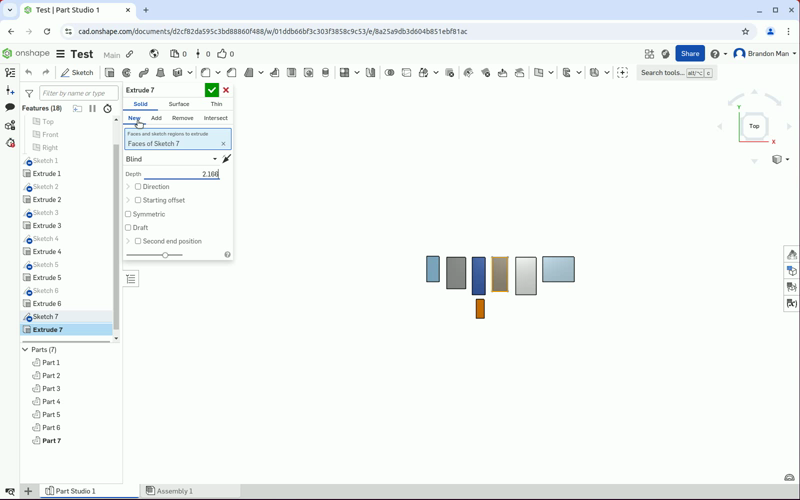
key(enter)
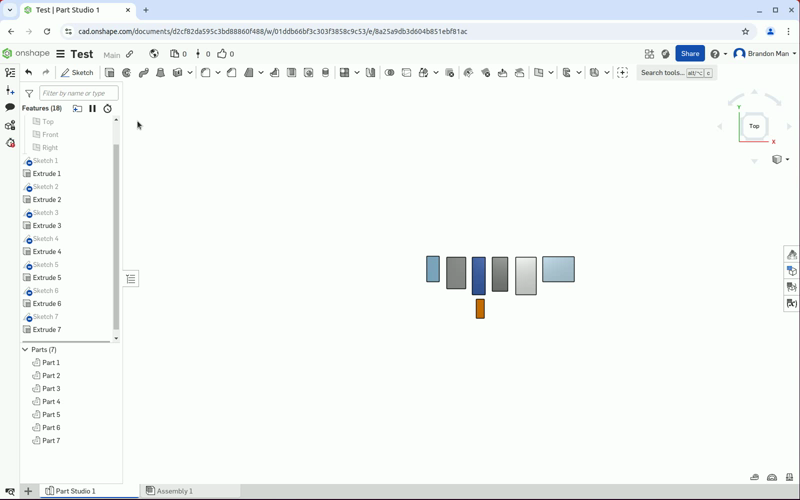
key(shift+h)
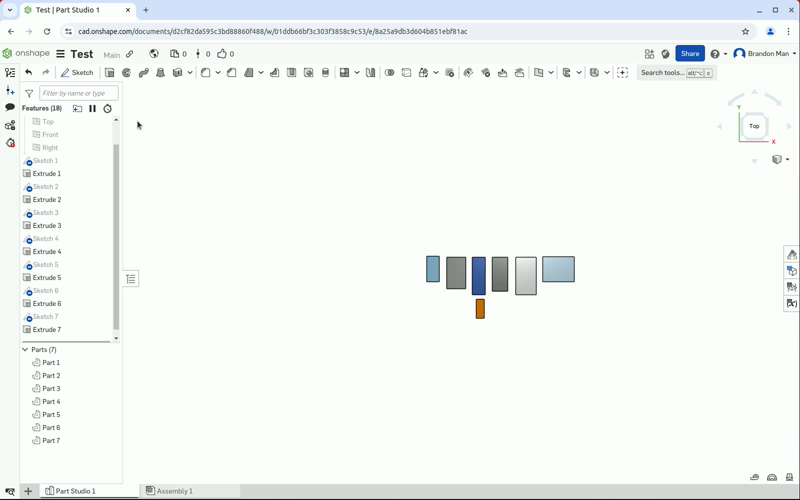
key(shift+h)
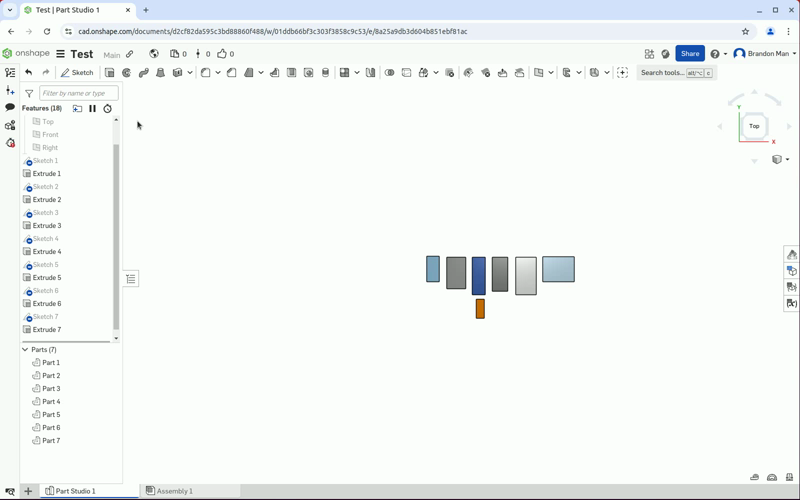
mouse_move(69, 163)
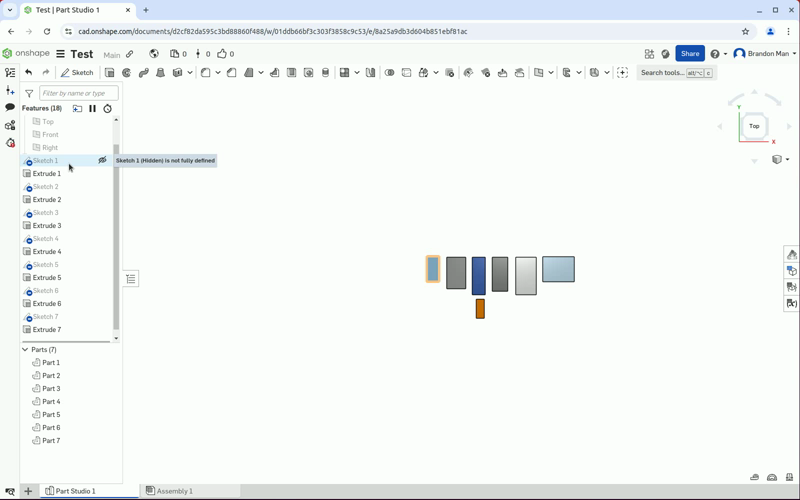
click(69, 163)
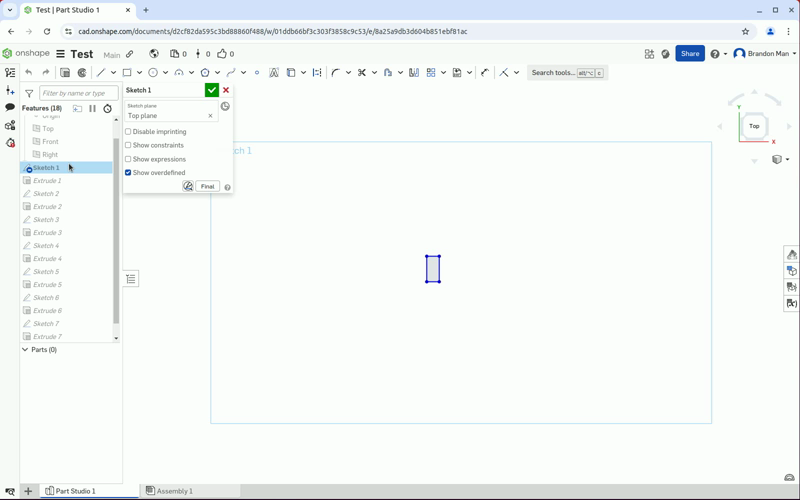
mouse_move(229, 92)
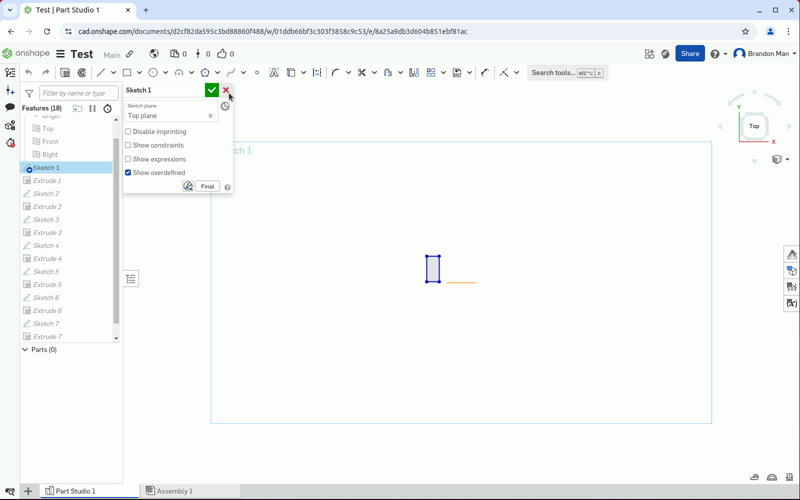
click(229, 92)
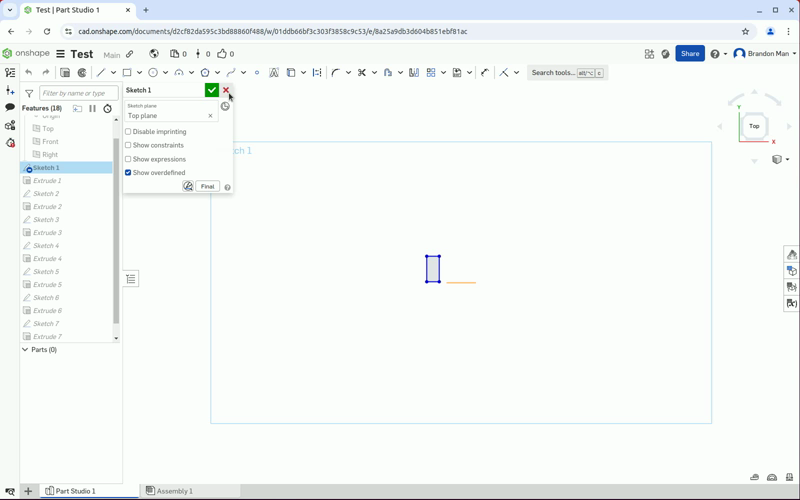
key(shift+s)
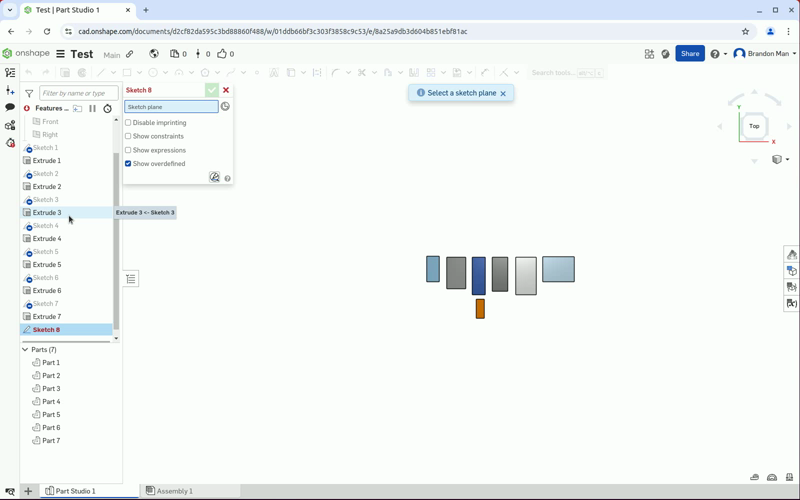
scroll(3)
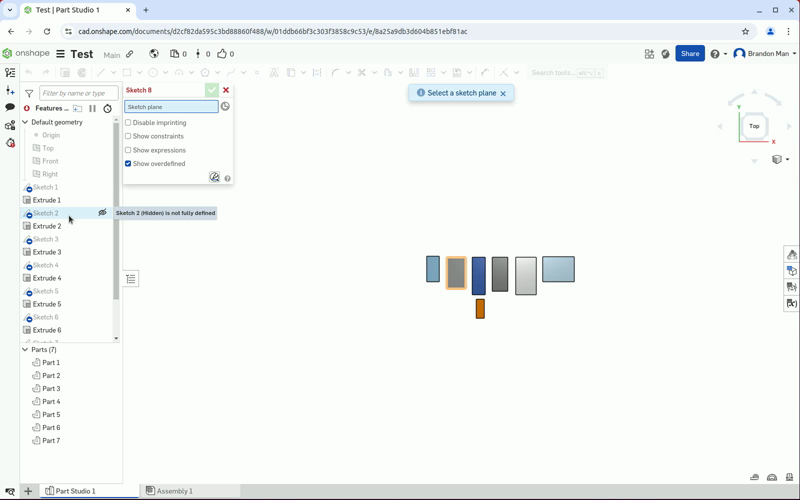
mouse_move(69, 150)
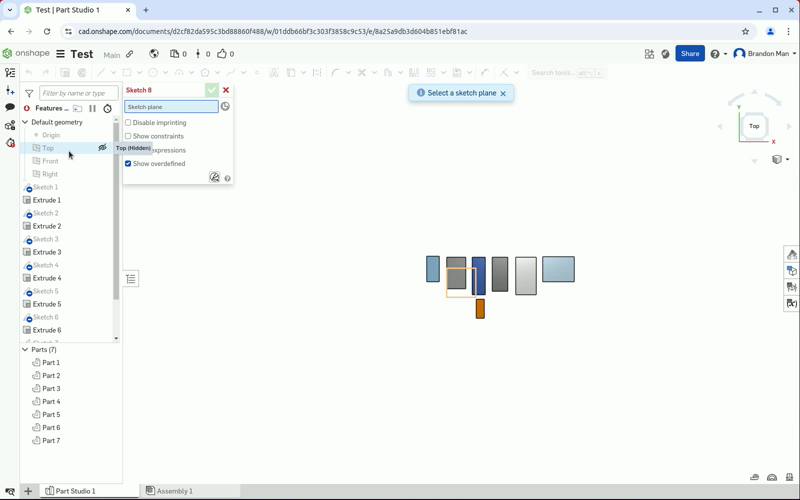
click(69, 150)
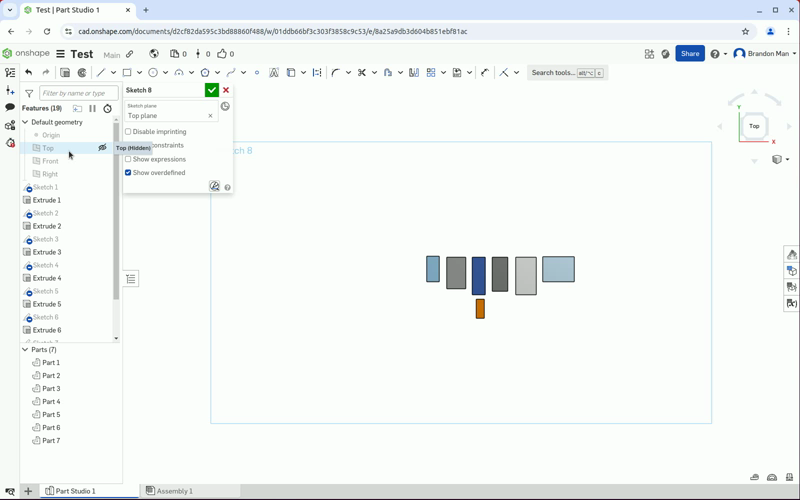
mouse_move(73, 352)
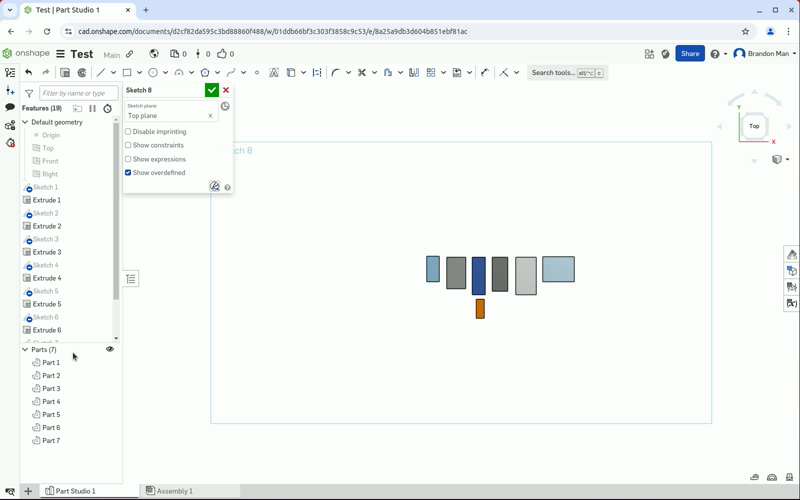
key(y)
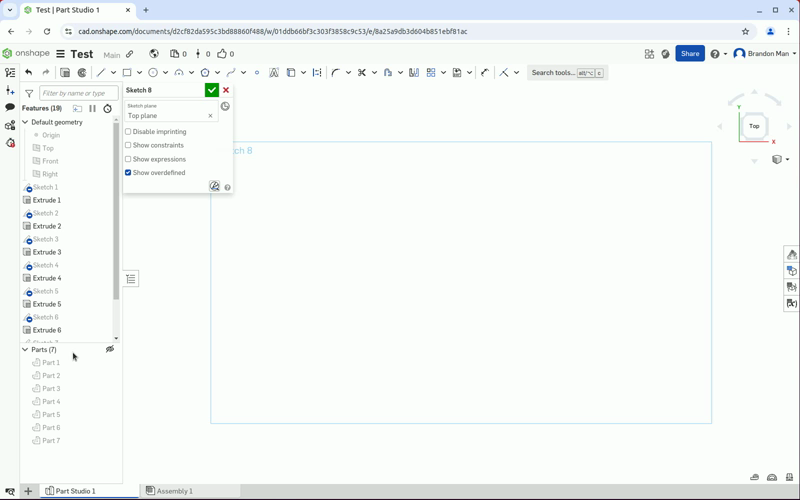
key(l)
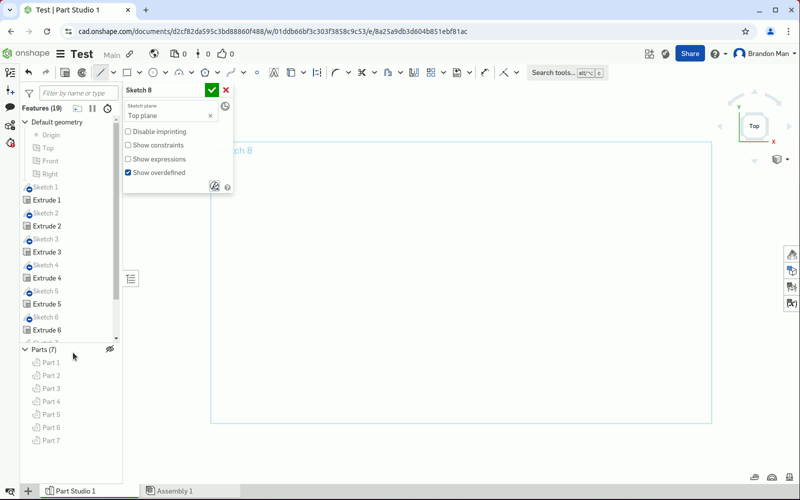
key_down(shift)
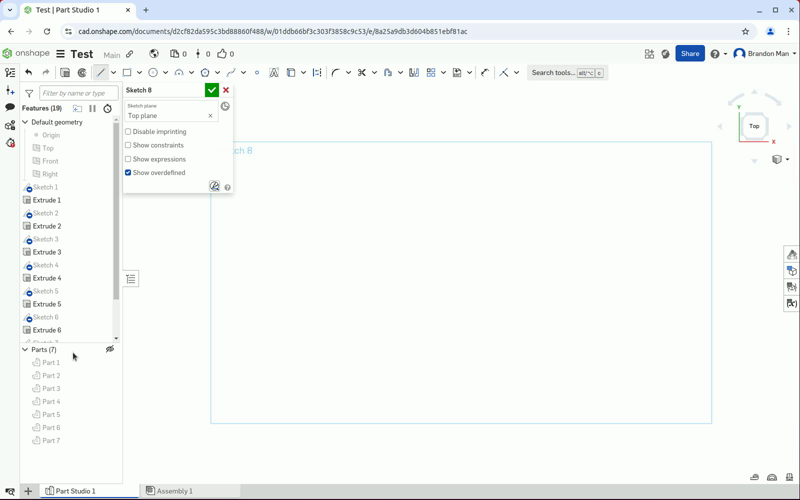
mouse_move(494, 334)
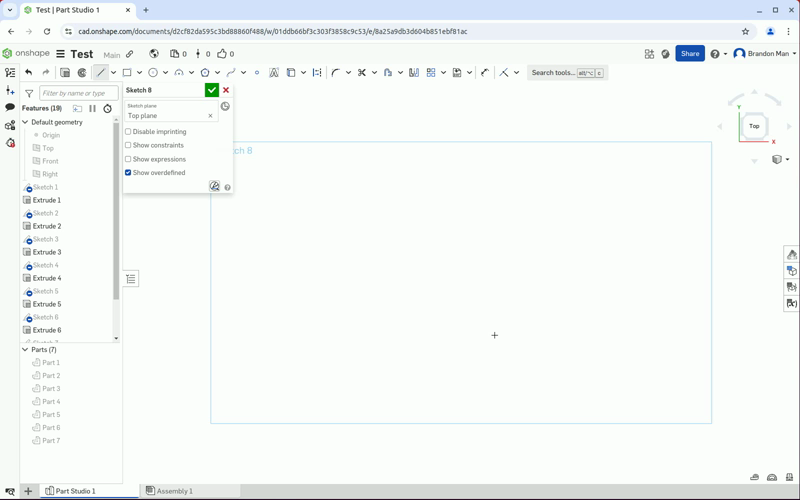
click(494, 334)
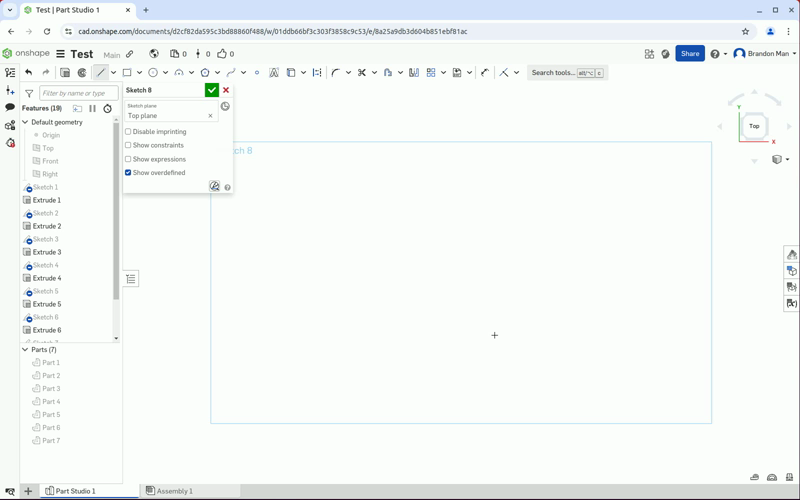
key_up(shift)
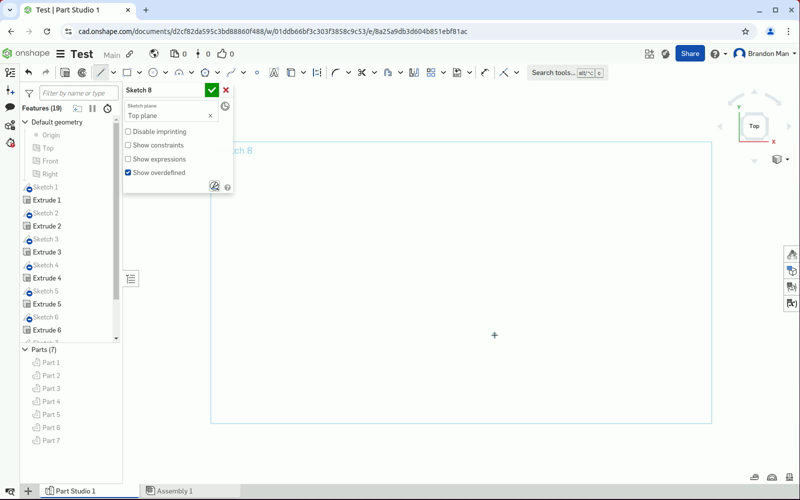
key_down(shift)
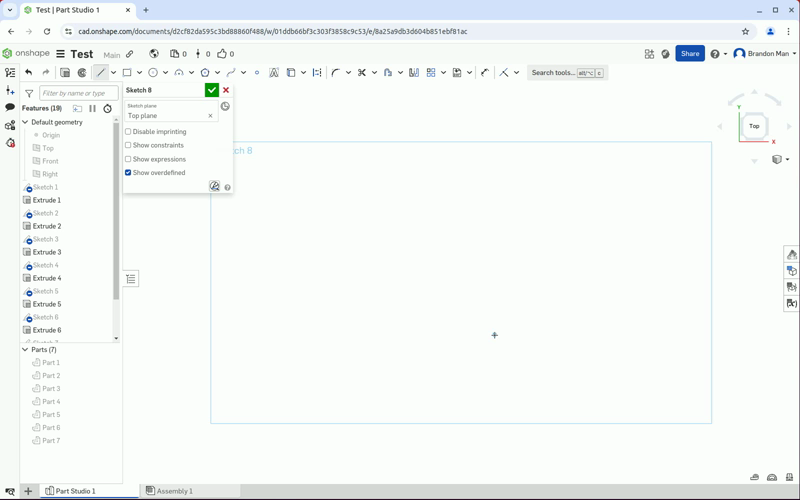
mouse_move(524, 334)
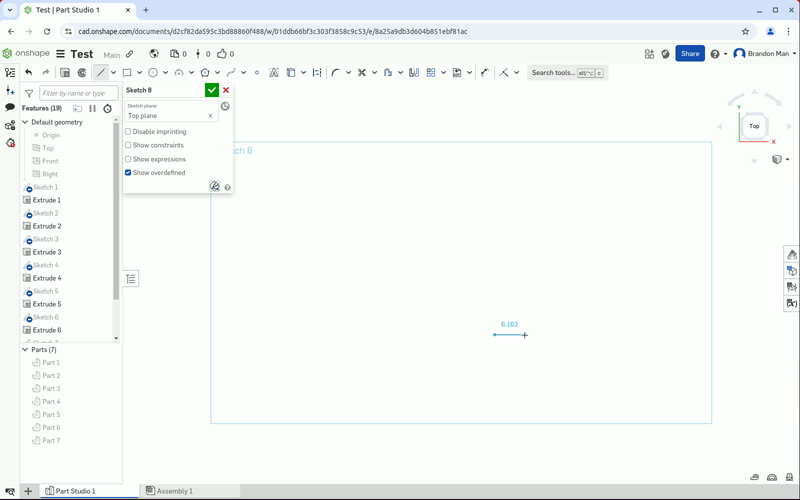
mouse_move(507, 334)
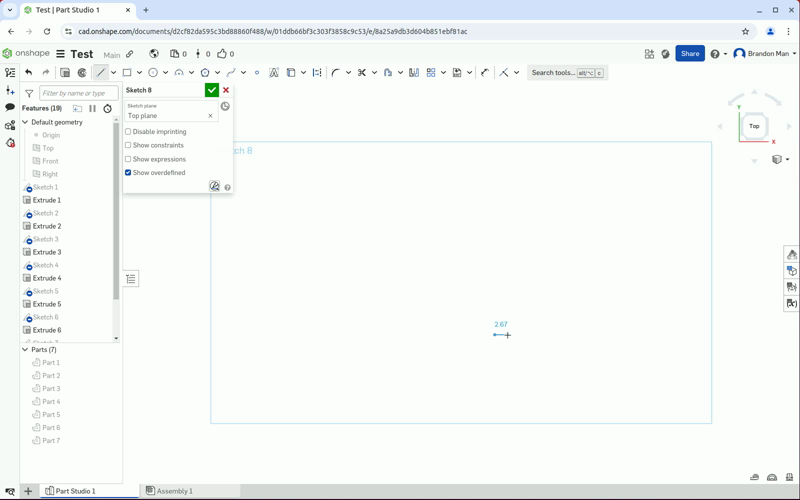
click(507, 334)
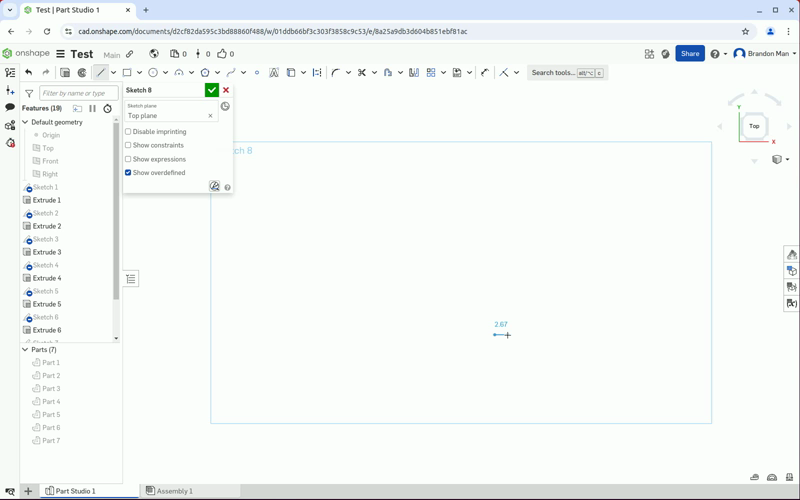
key_up(shift)
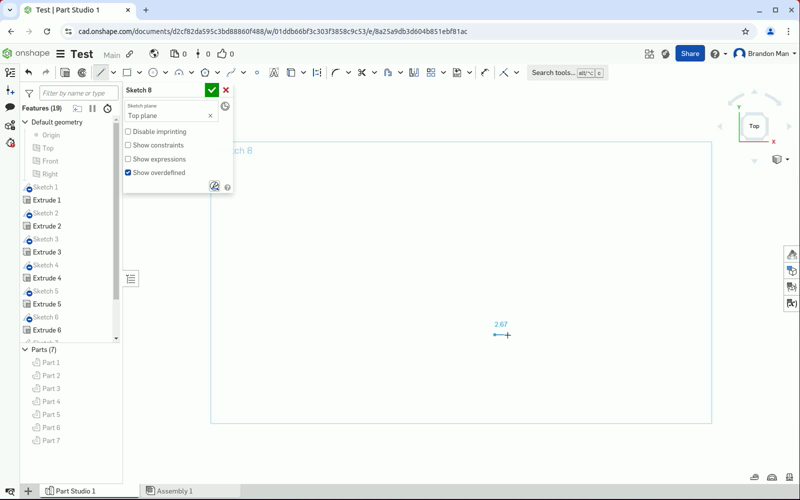
key_down(shift)
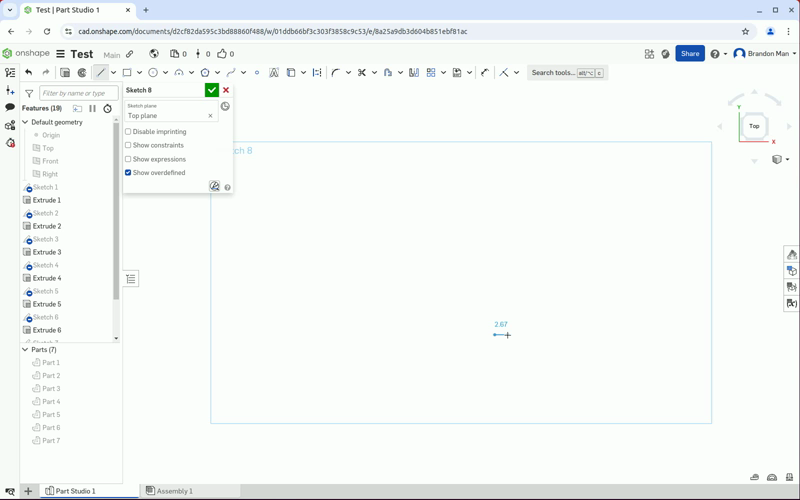
mouse_move(537, 334)
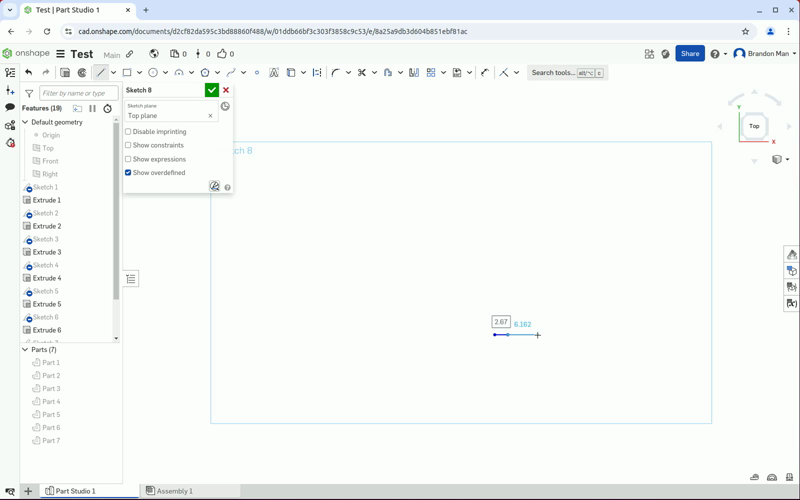
mouse_move(507, 297)
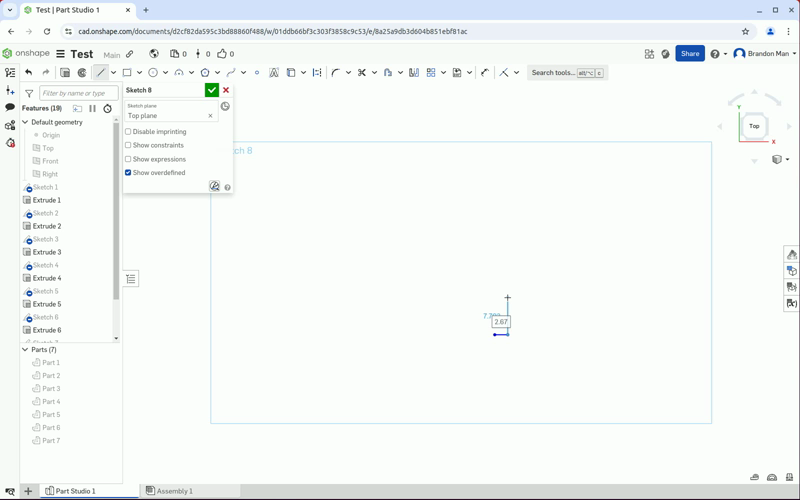
click(507, 297)
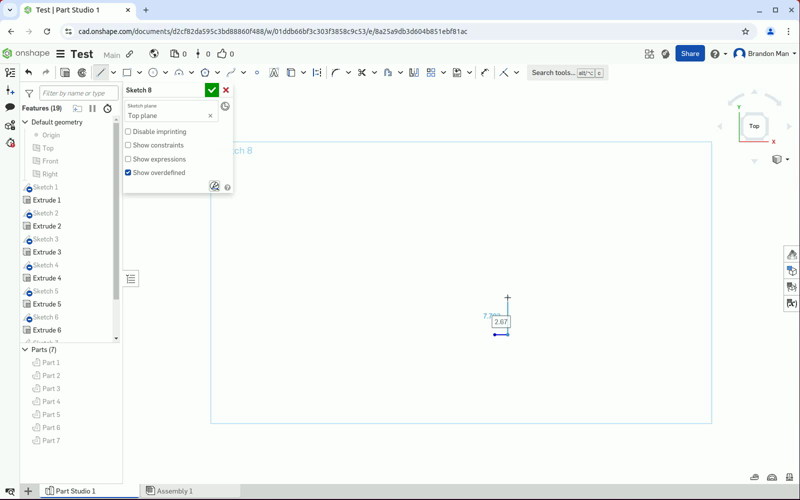
key_up(shift)
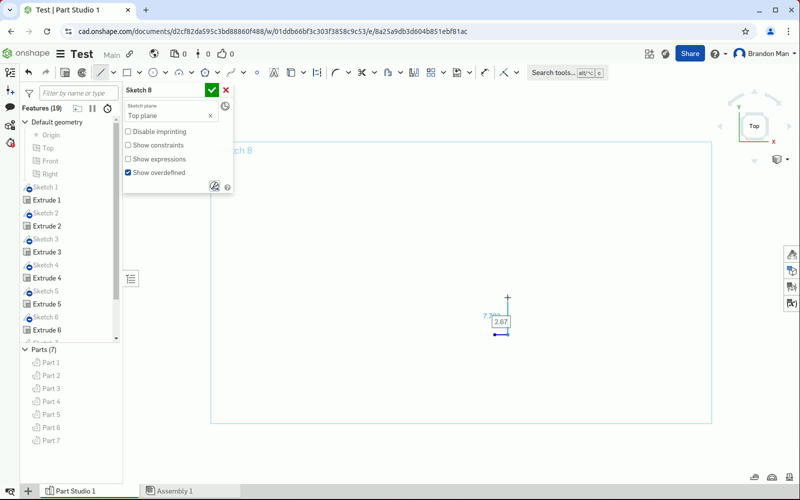
key_down(shift)
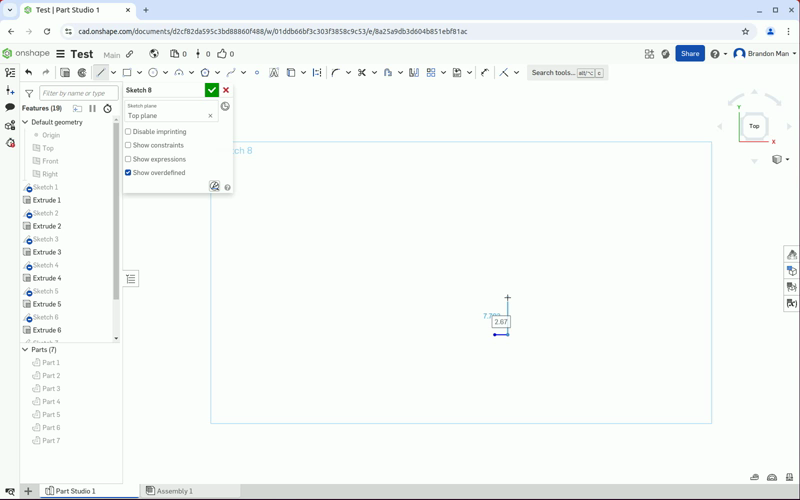
mouse_move(537, 297)
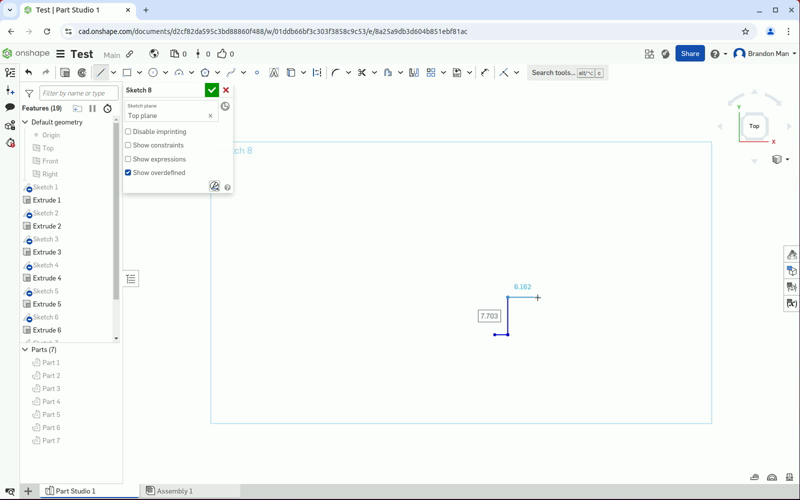
mouse_move(494, 297)
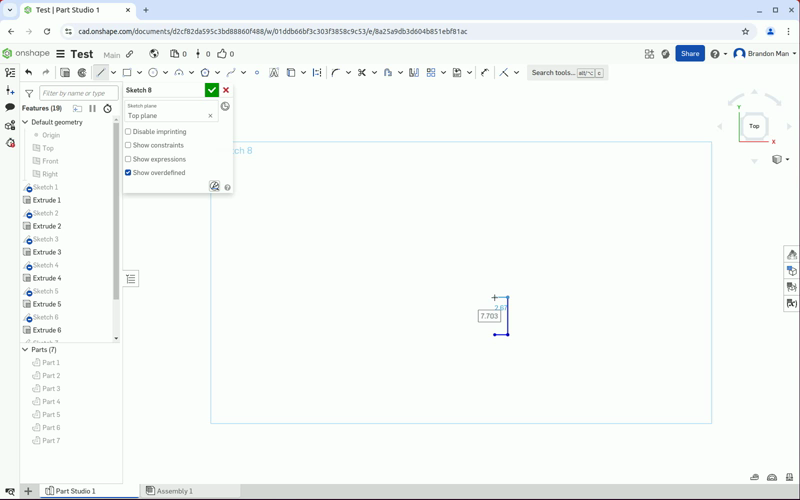
click(494, 297)
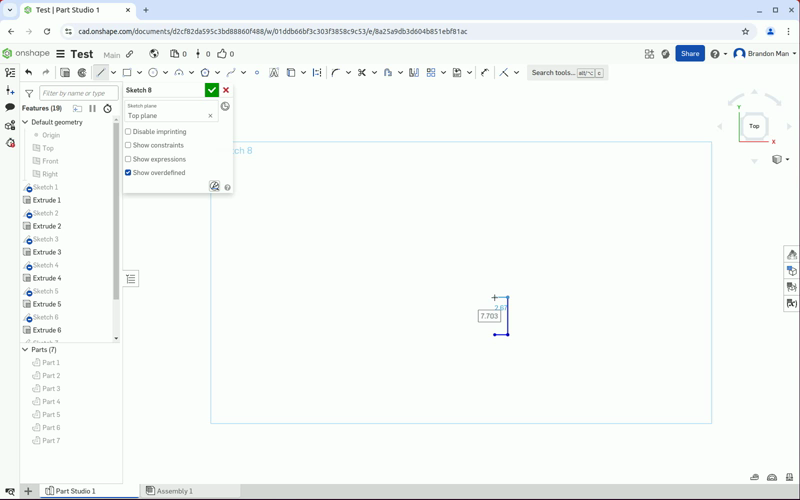
key_up(shift)
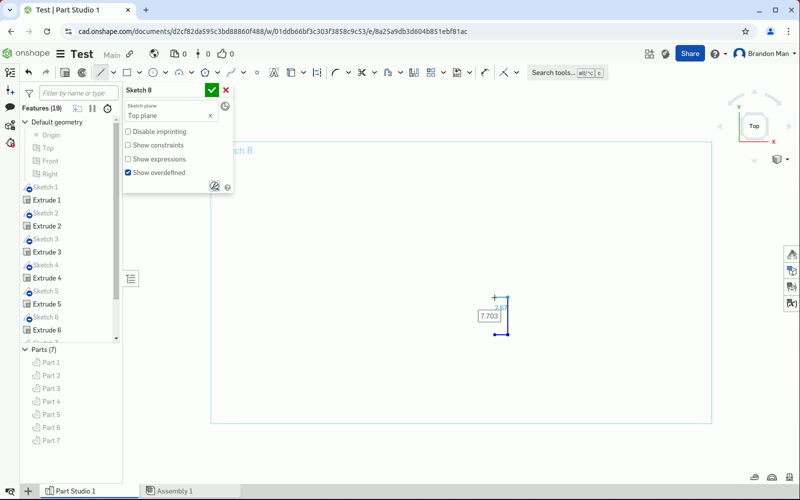
mouse_move(524, 297)
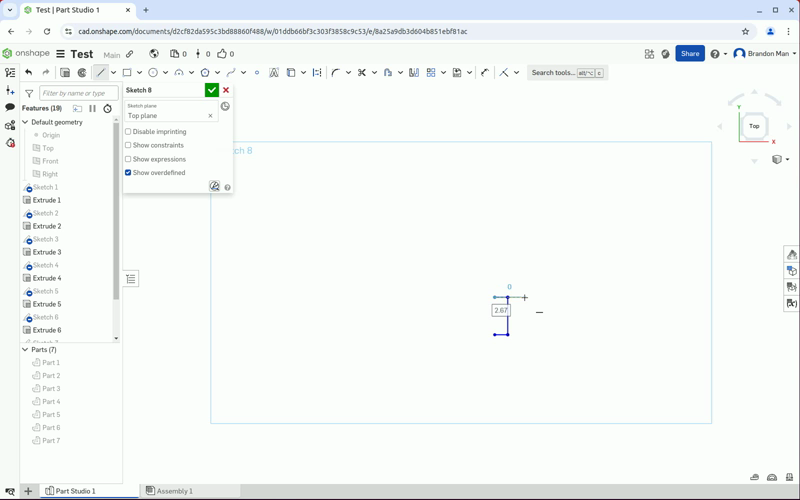
key_down(shift)
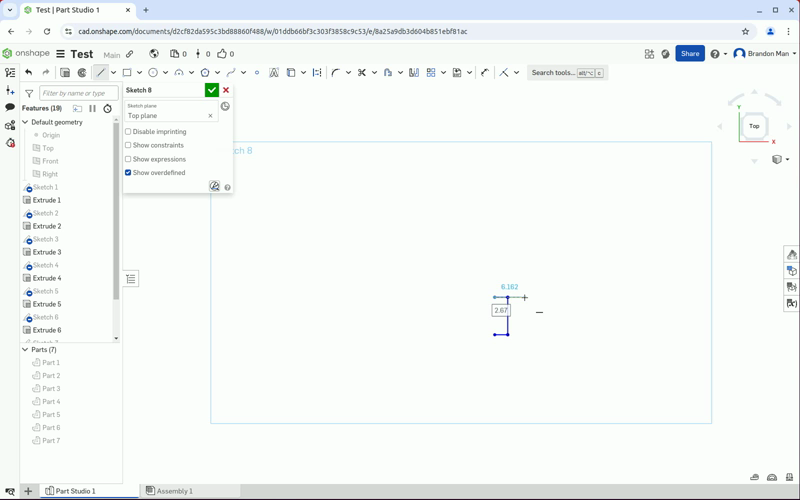
mouse_move(494, 334)
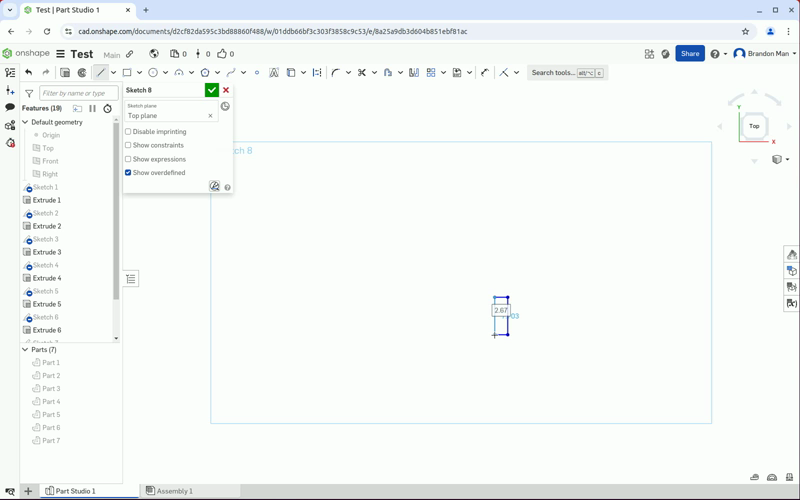
key_up(shift)
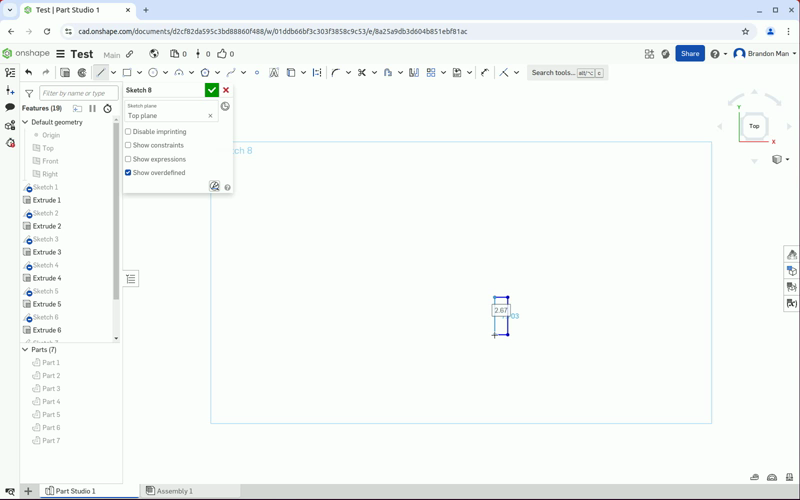
click(494, 334)
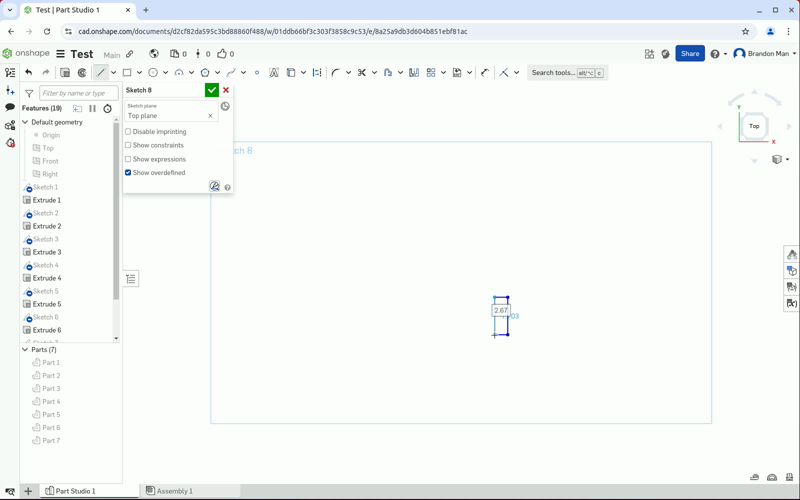
key(esc)
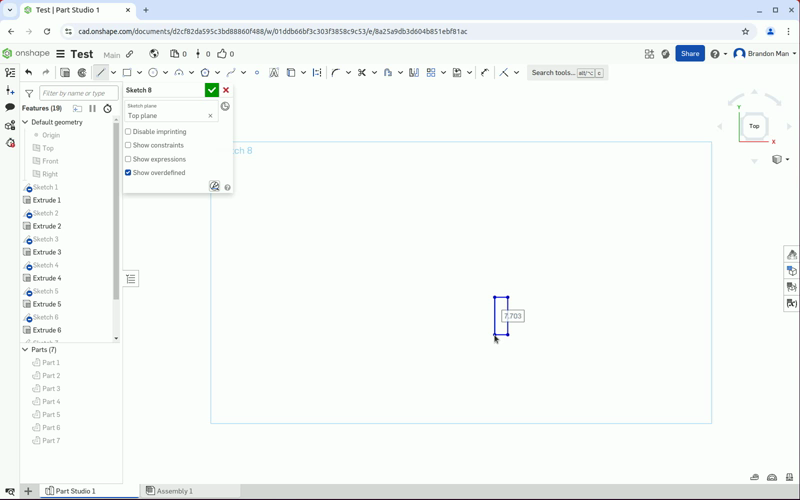
mouse_move(500, 330)
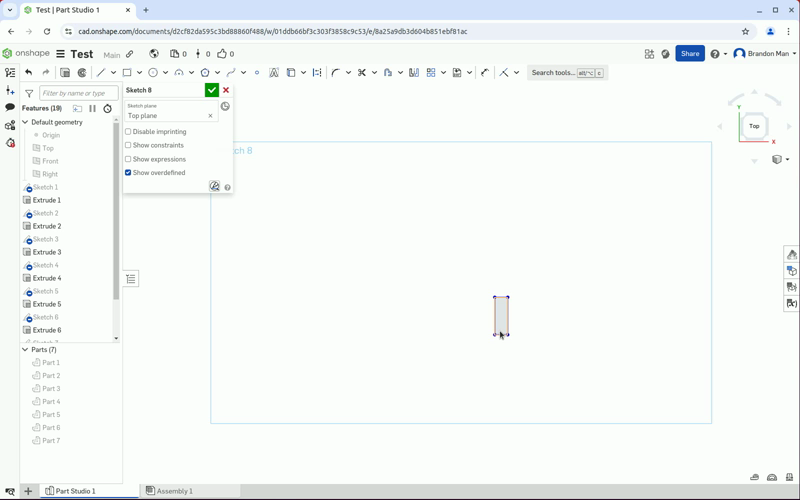
scroll(6)
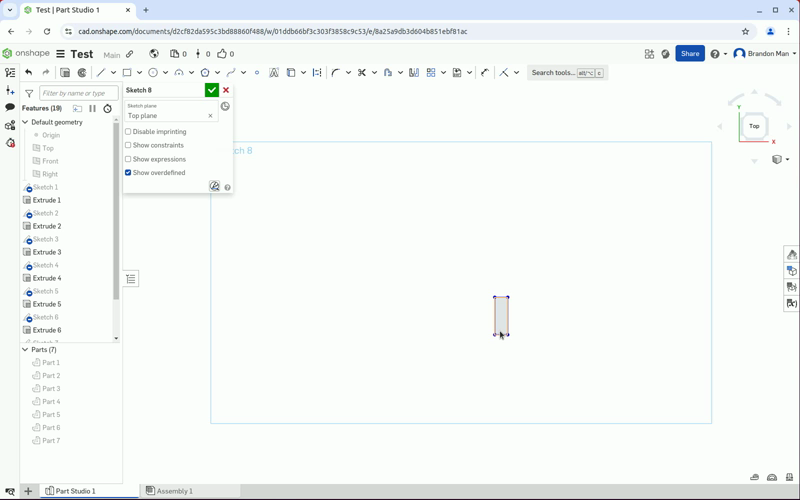
scroll(6)
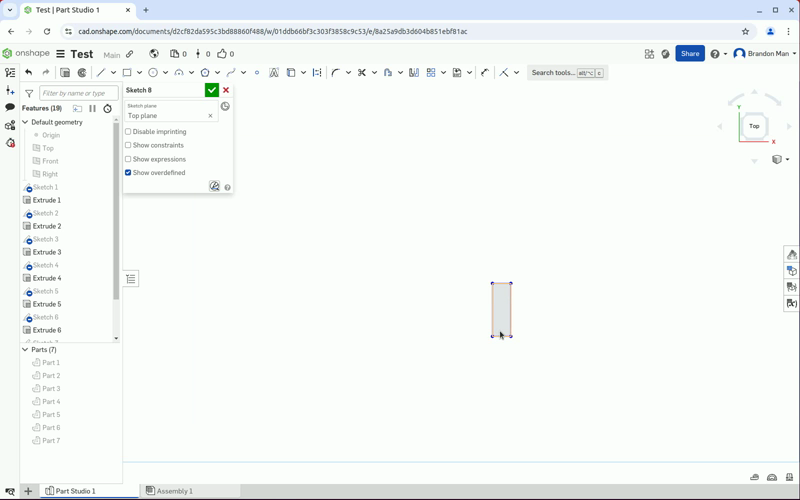
scroll(6)
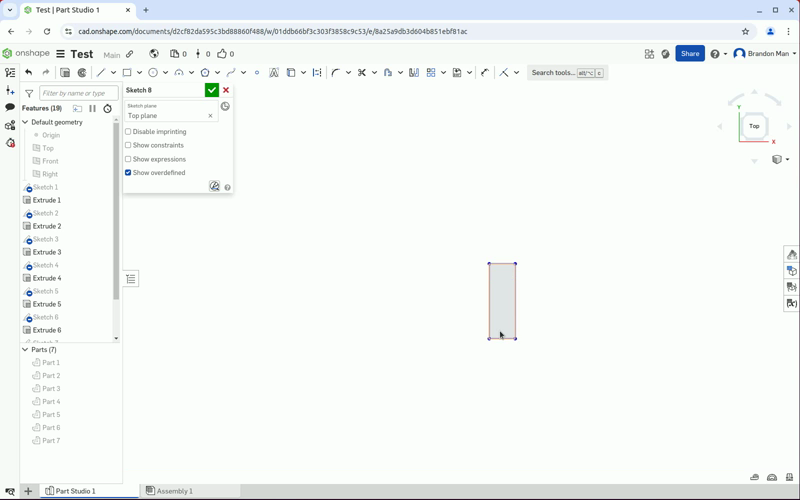
scroll(6)
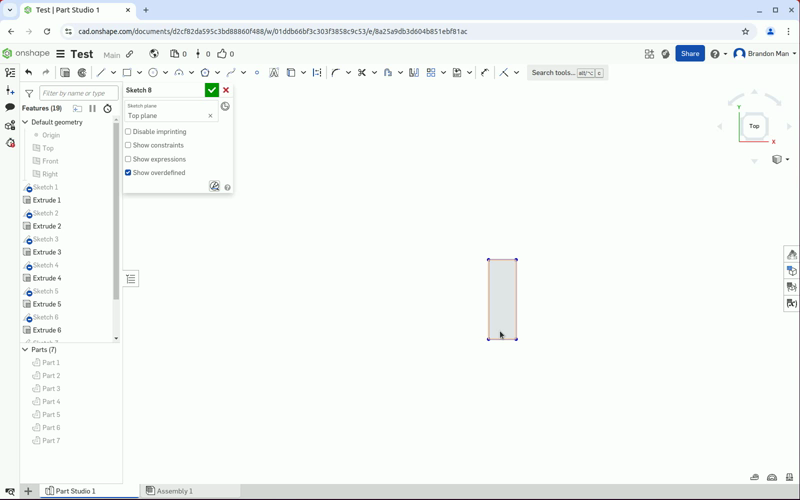
scroll(6)
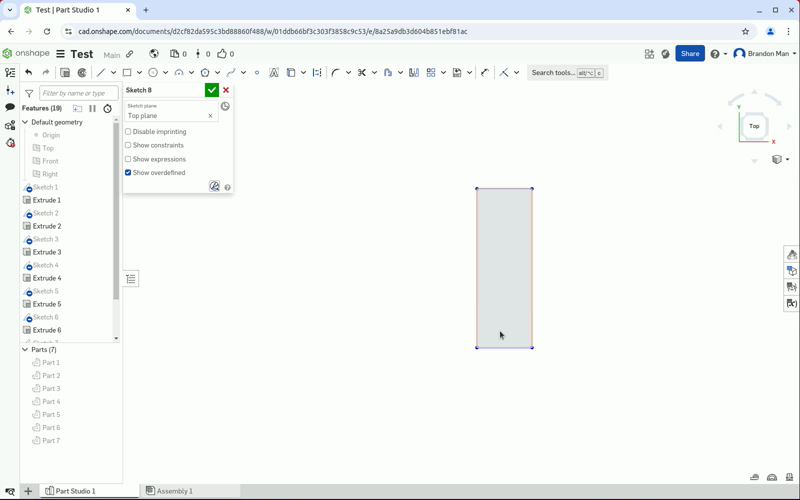
scroll(6)
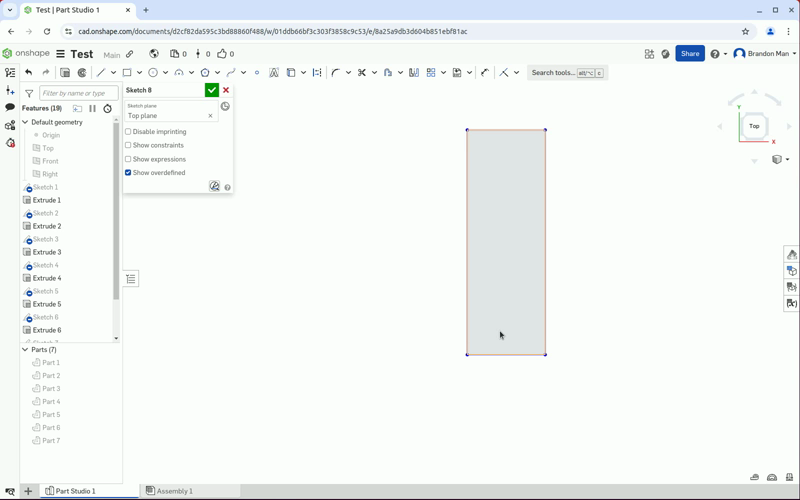
scroll(6)
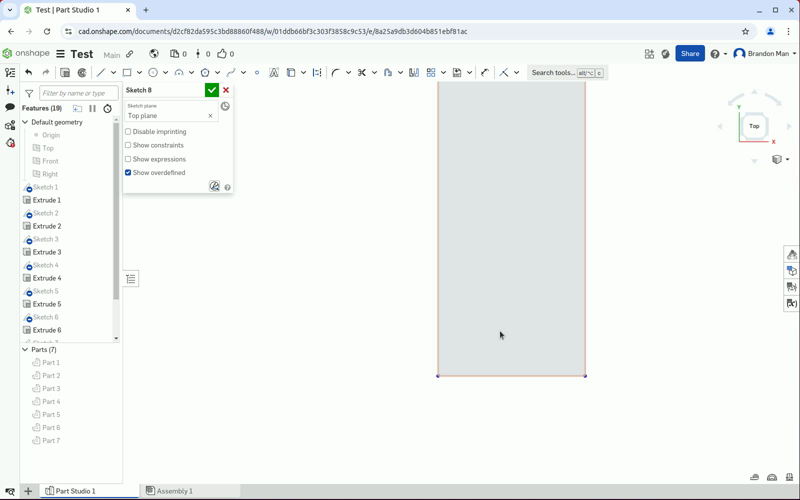
click(500, 330)
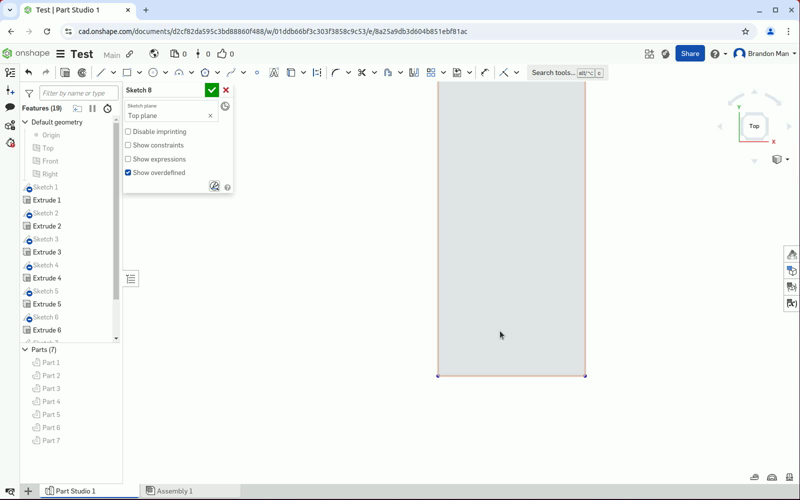
scroll(-6)
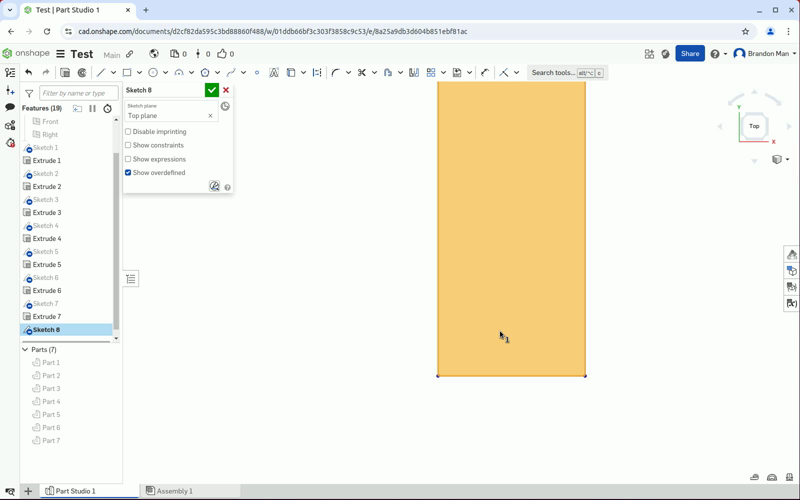
scroll(-6)
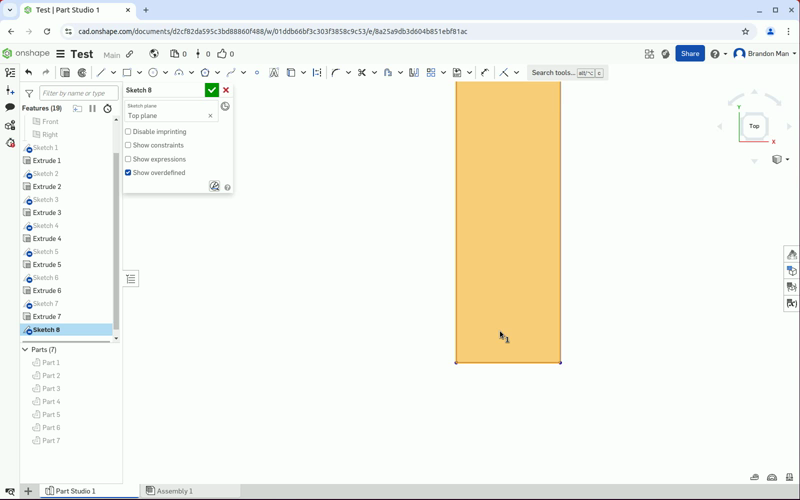
scroll(-6)
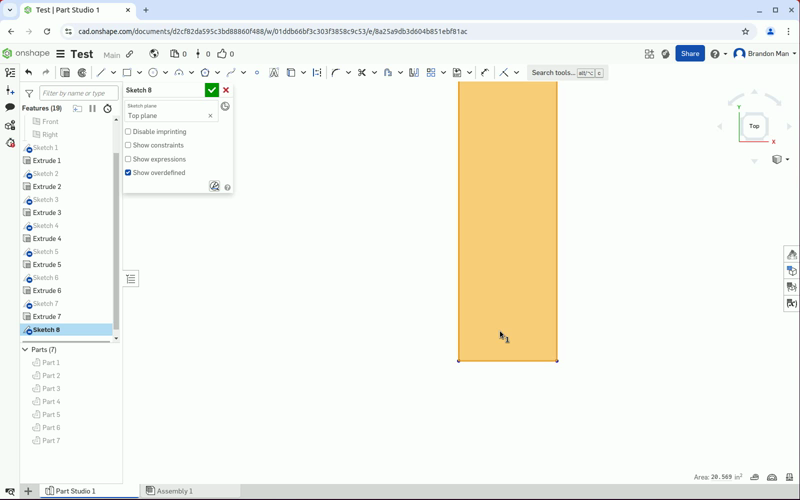
scroll(-6)
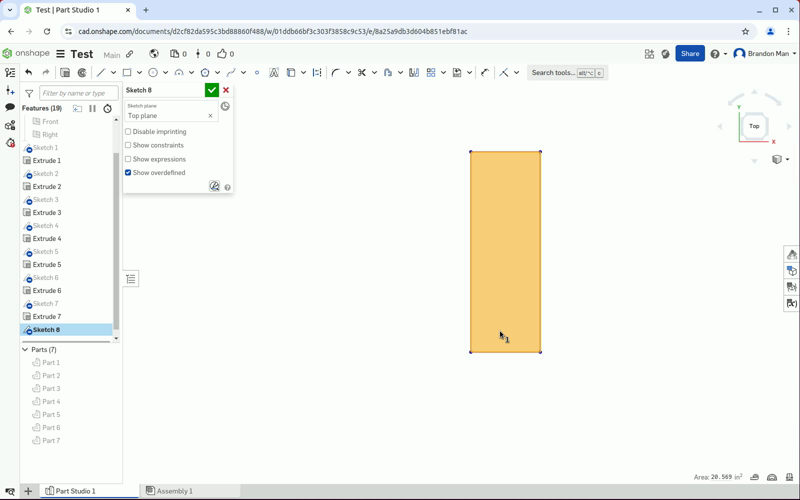
scroll(-6)
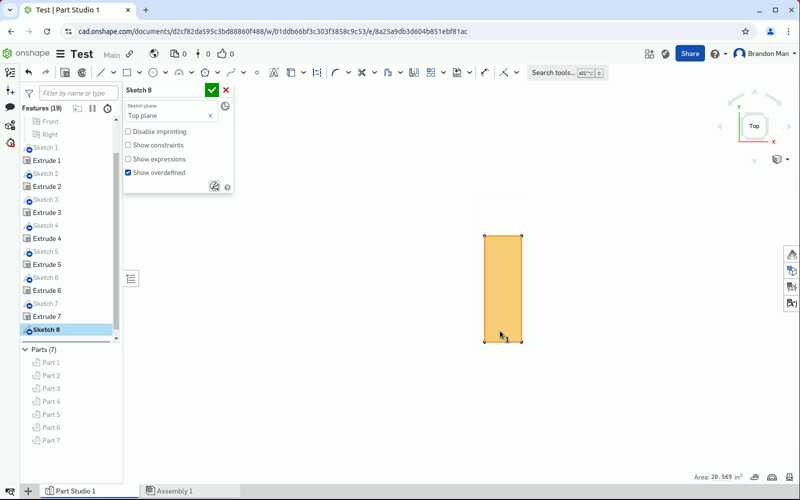
scroll(-6)
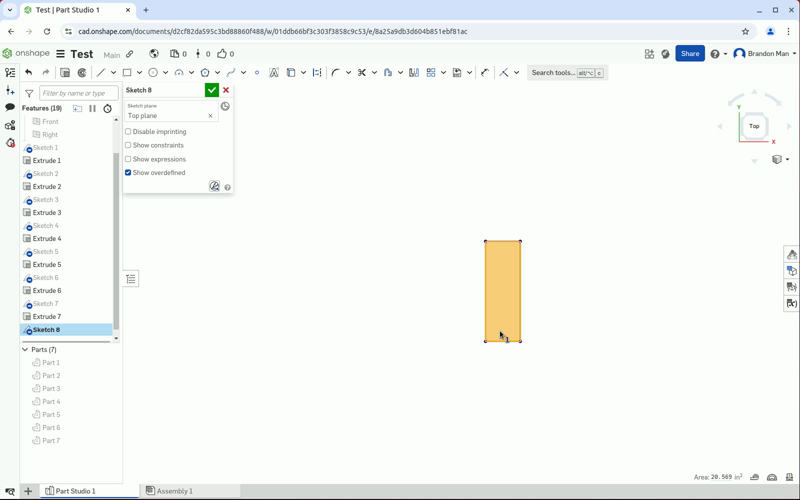
scroll(-6)
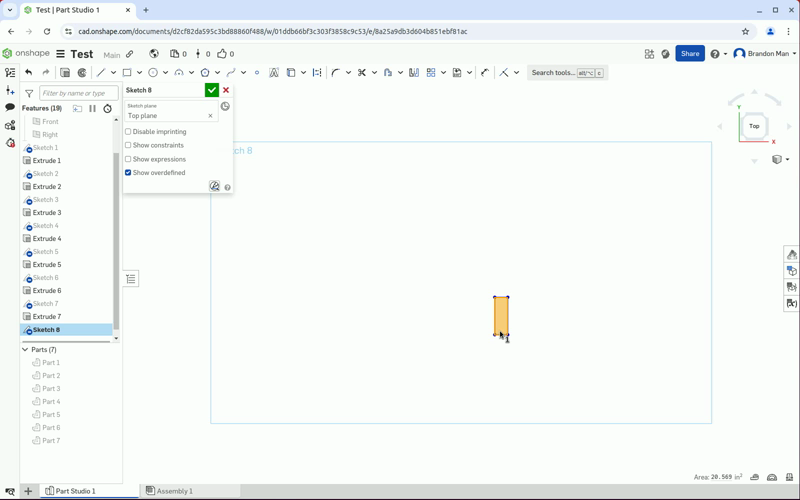
mouse_move(73, 352)
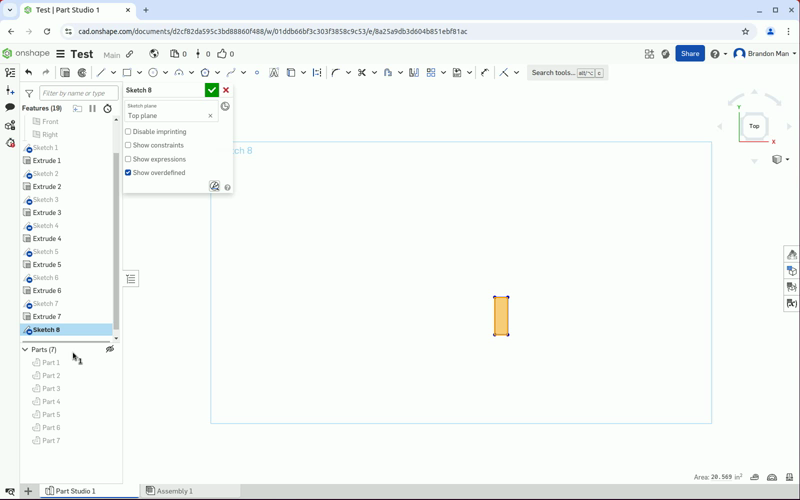
key(shift+y)
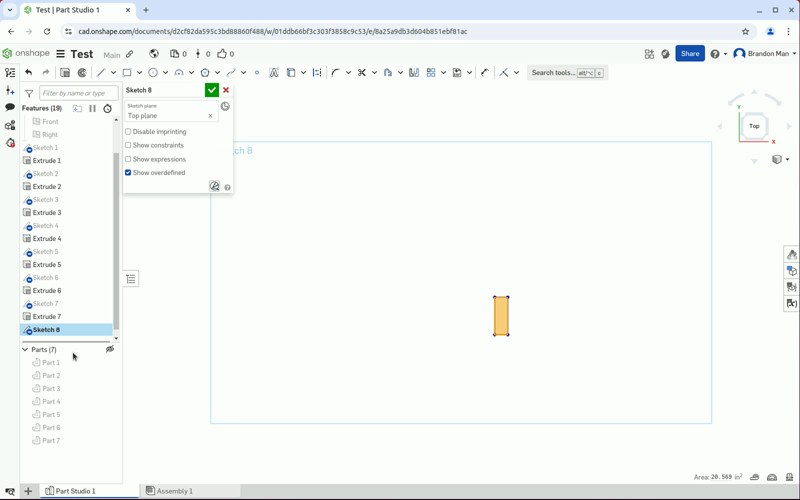
key(shift+e)
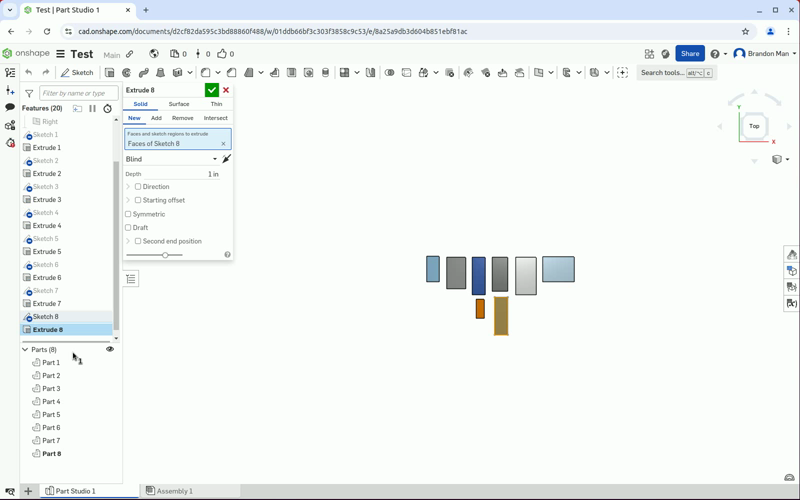
mouse_move(143, 106)
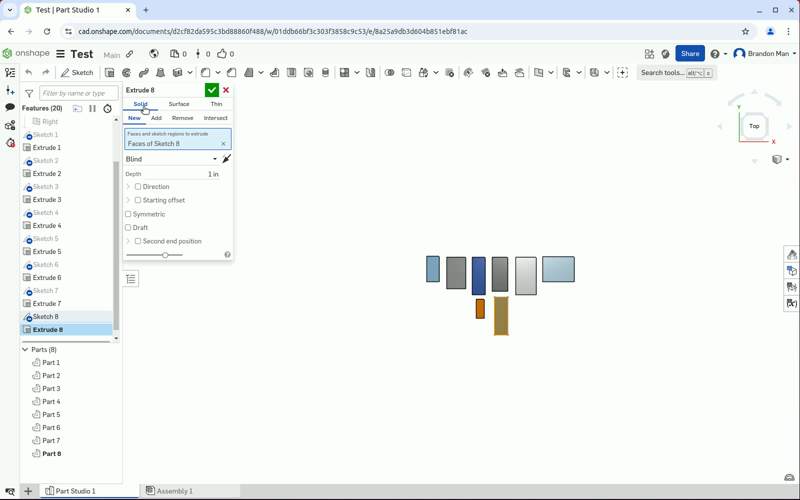
click(143, 106)
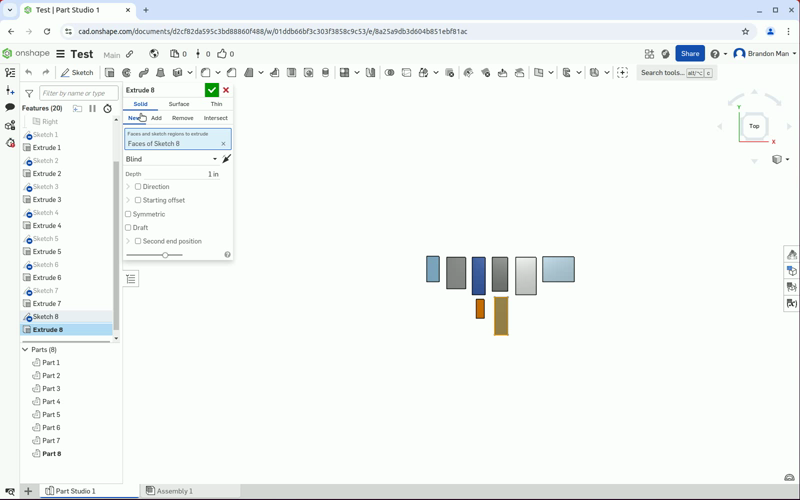
mouse_move(137, 120)
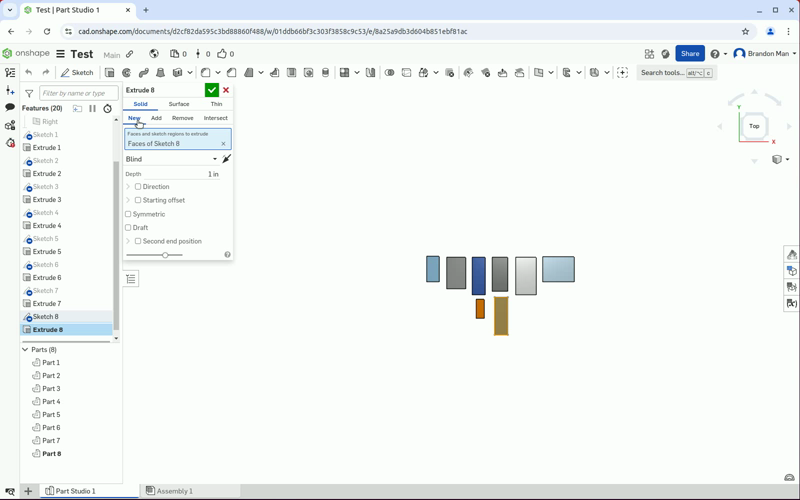
click(137, 120)
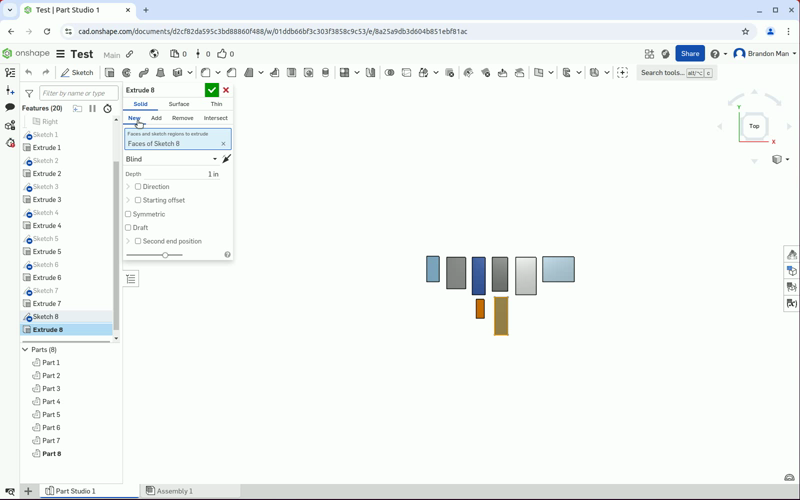
key(tab, 4)
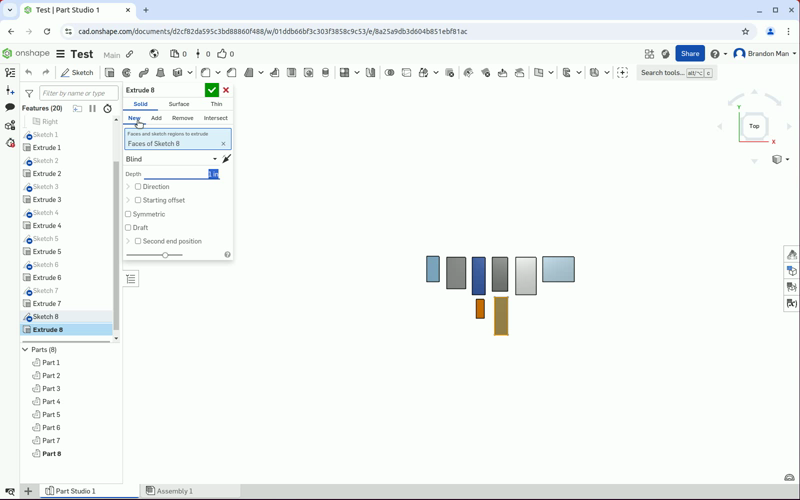
text(1.204)
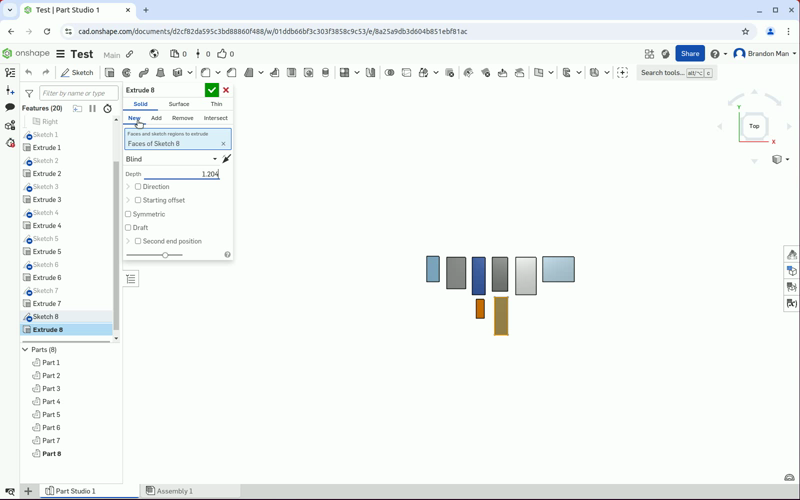
key(enter)
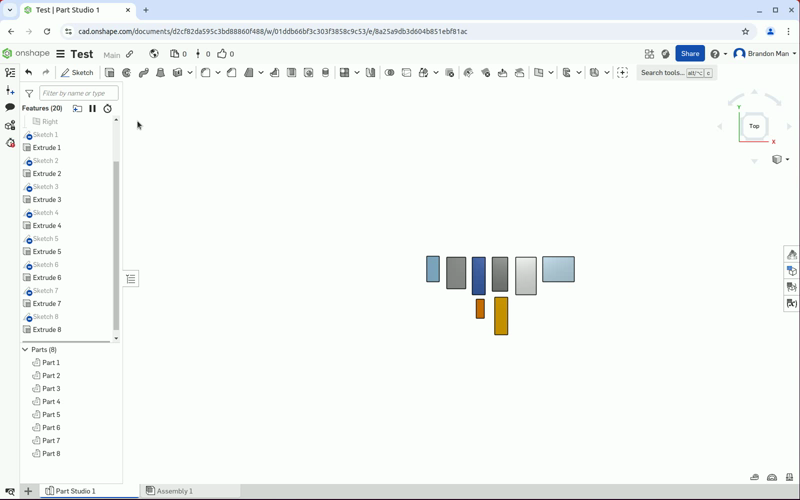
key(shift+h)
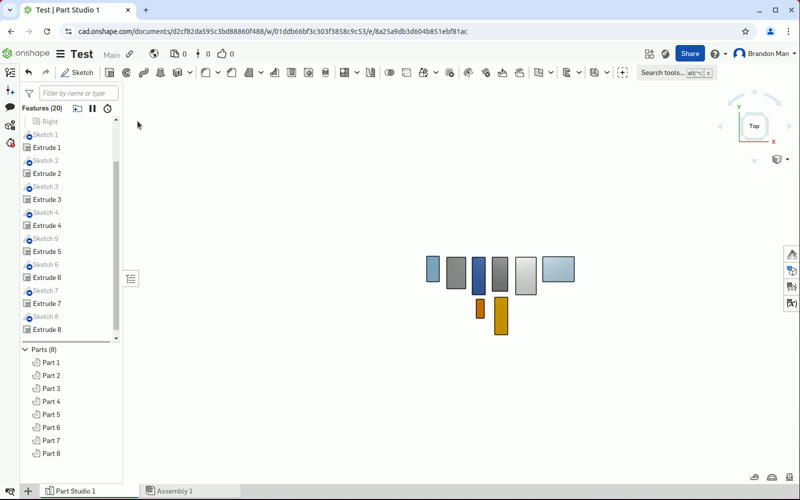
key(shift+h)
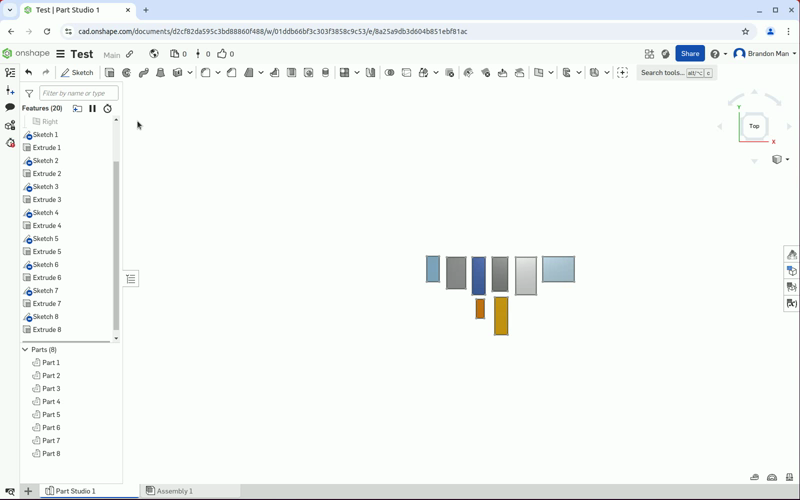
key(shift+7)
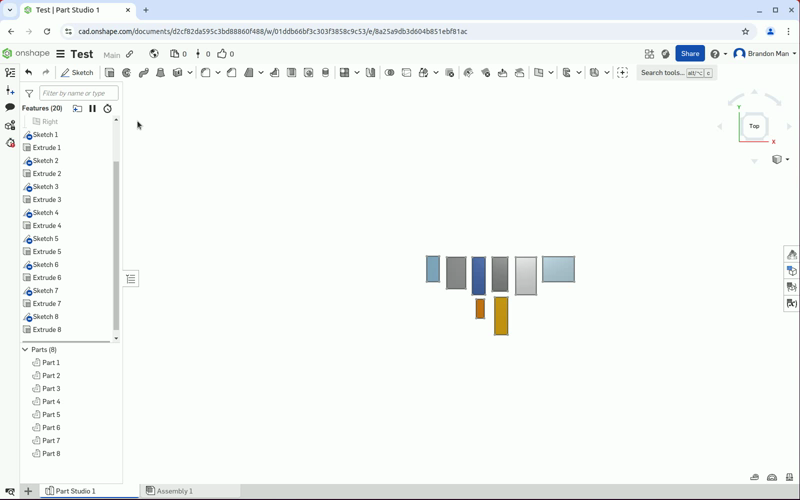
key(up, 3)
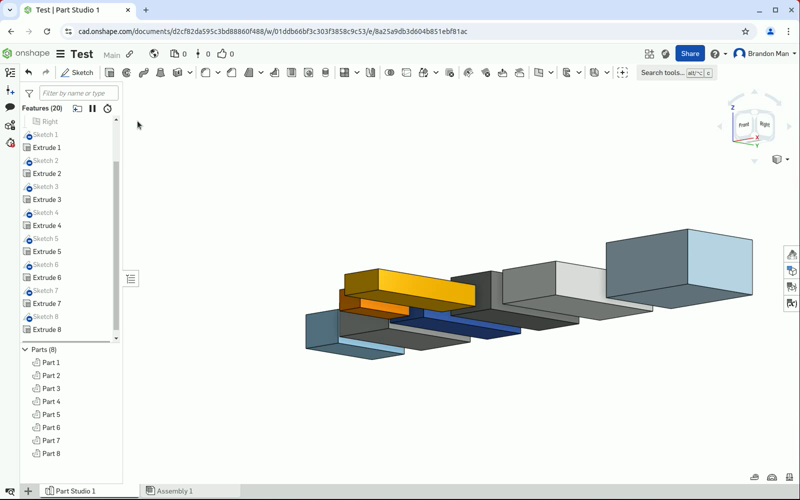
key(left, 3)
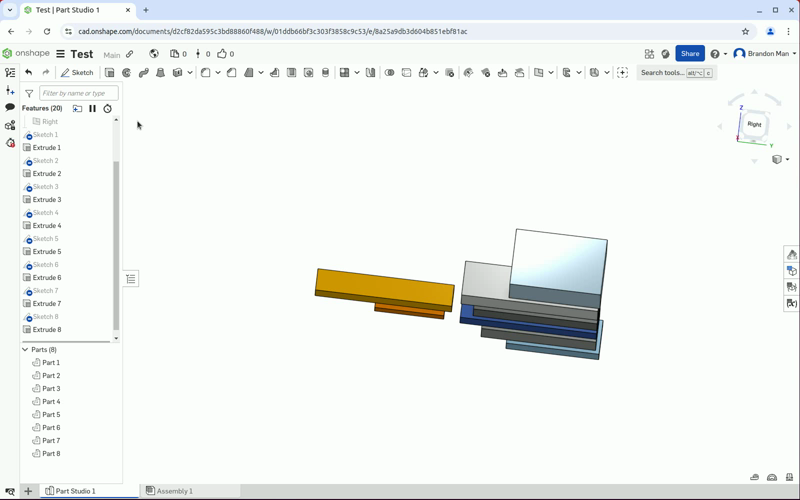
key(right, 3)
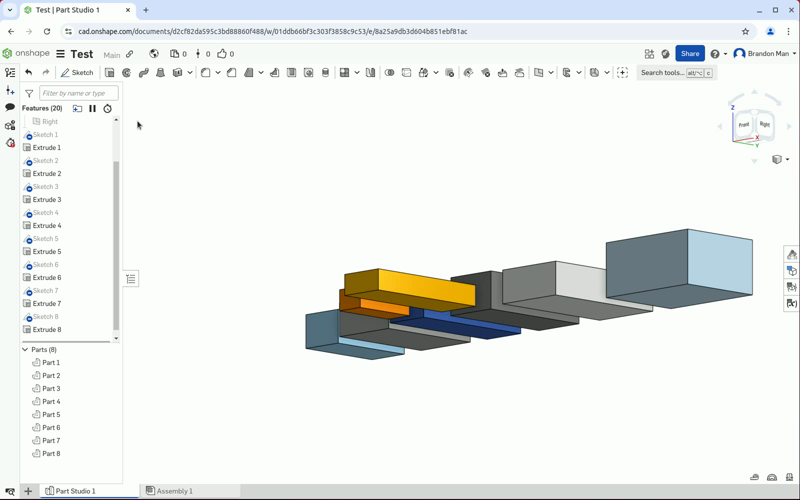
key(down, 3)
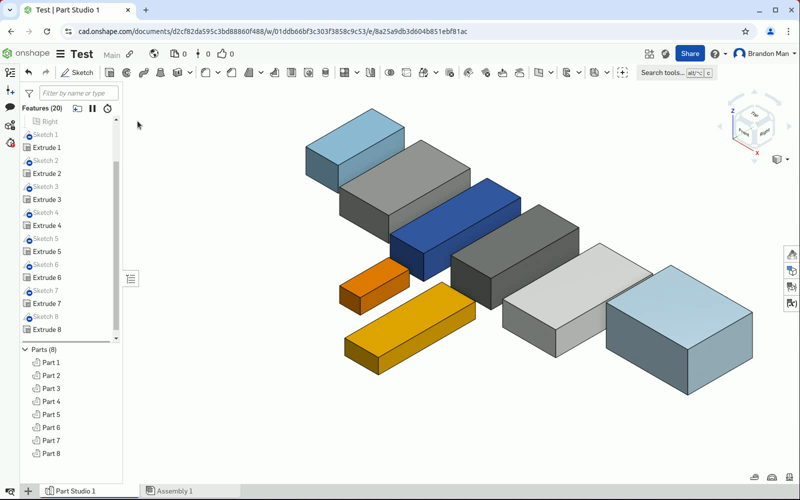
mouse_move(69, 137)
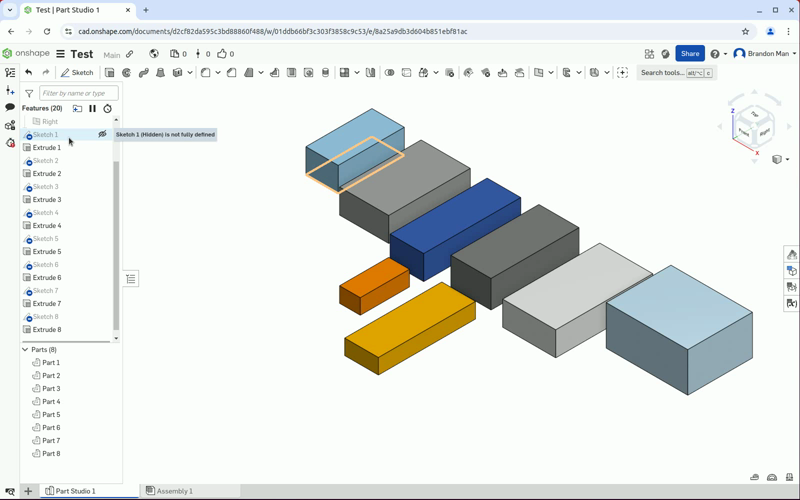
click(69, 137)